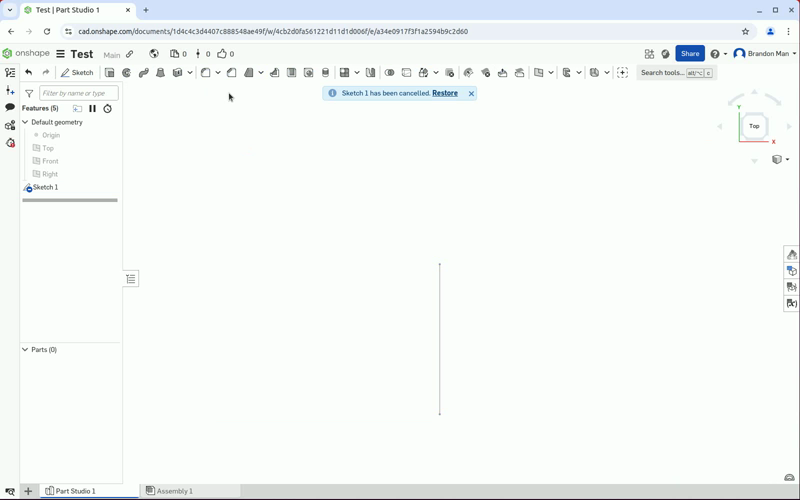
key(shift+h)
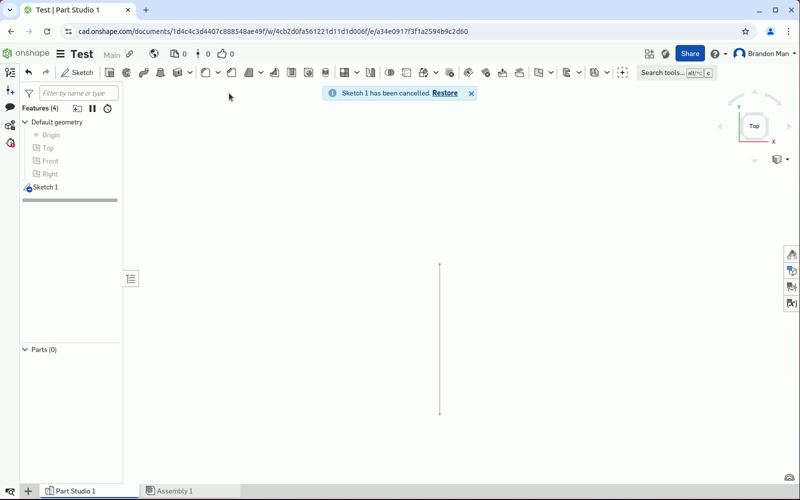
key(shift+s)
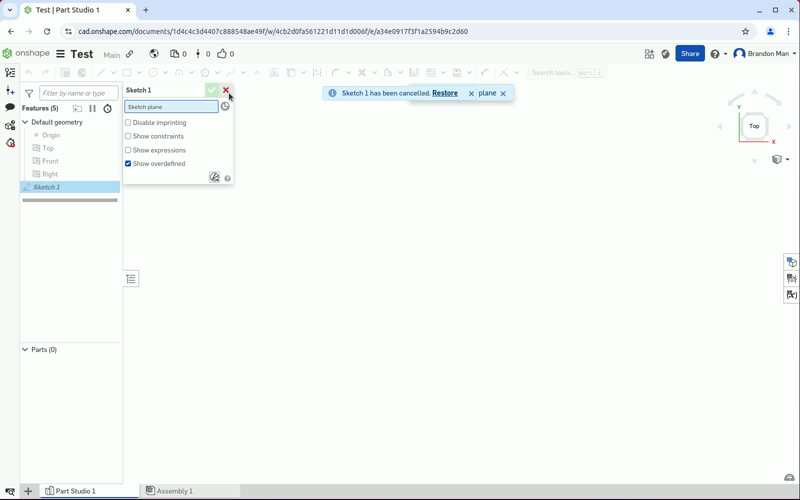
mouse_move(73, 150)
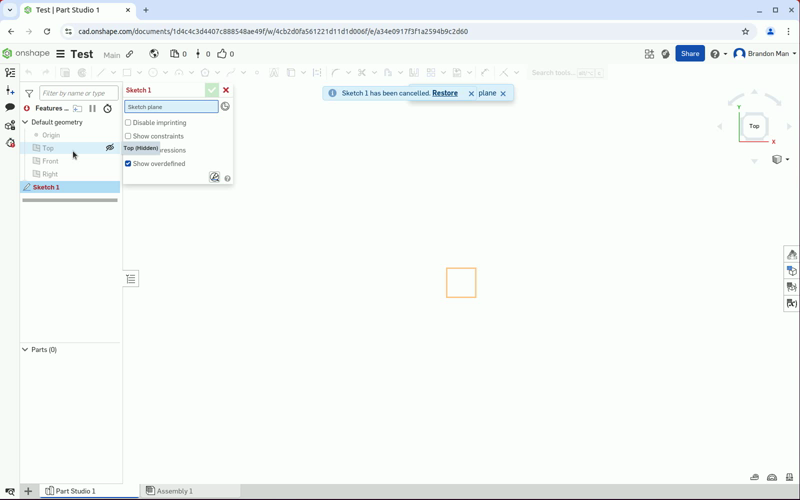
click(73, 150)
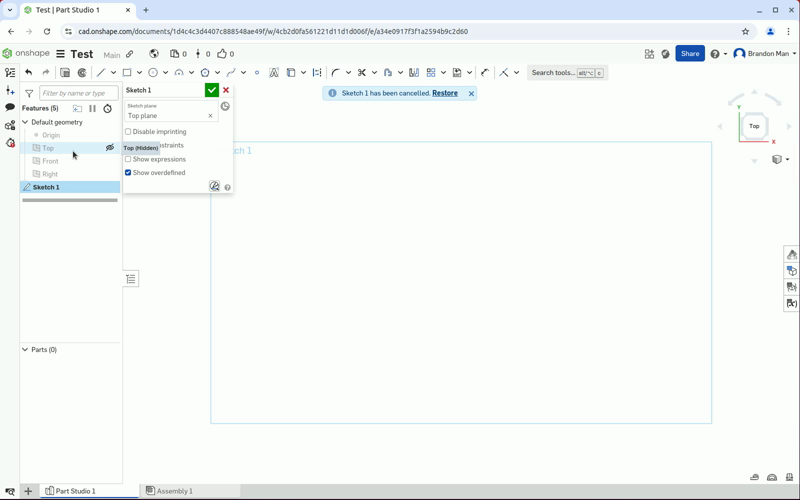
mouse_move(73, 352)
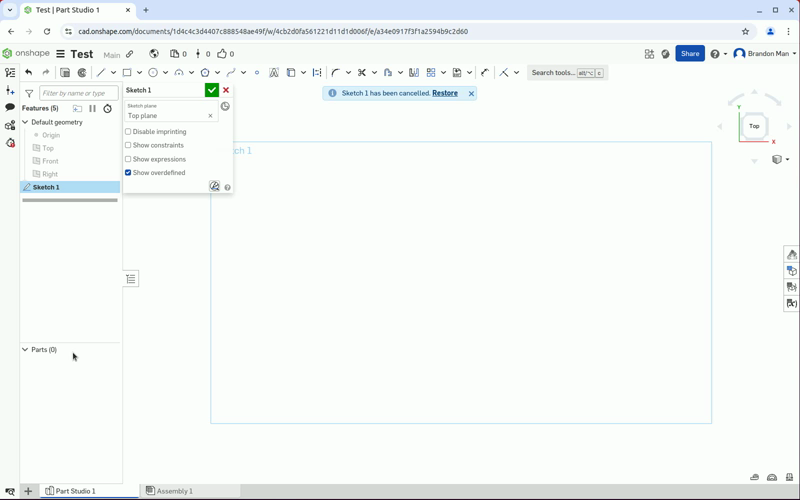
key(y)
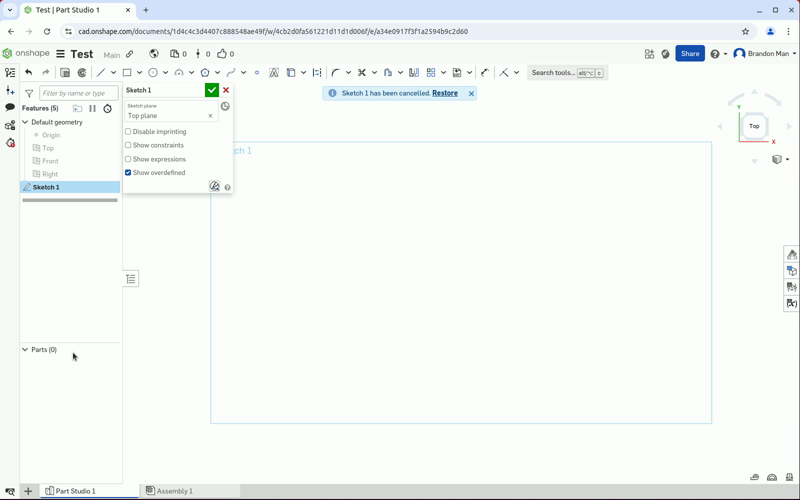
key(l)
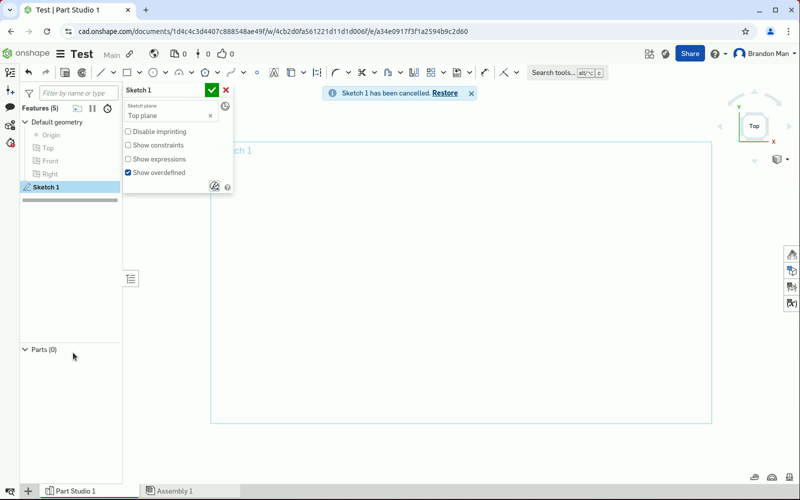
key_down(shift)
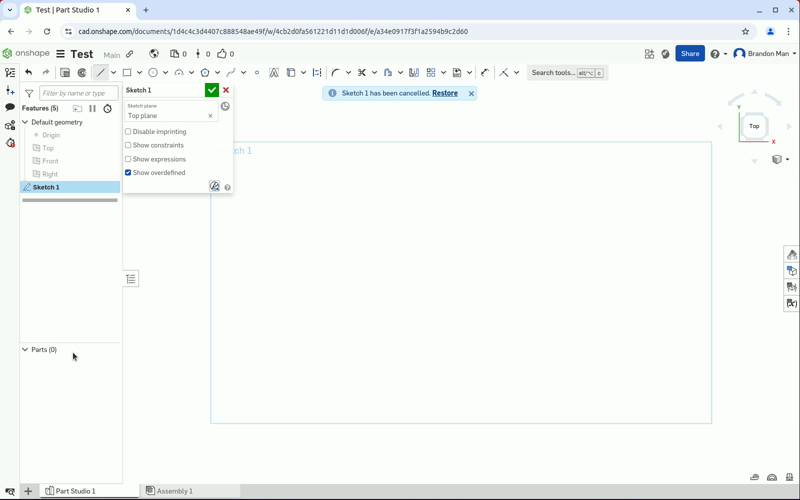
mouse_move(348, 284)
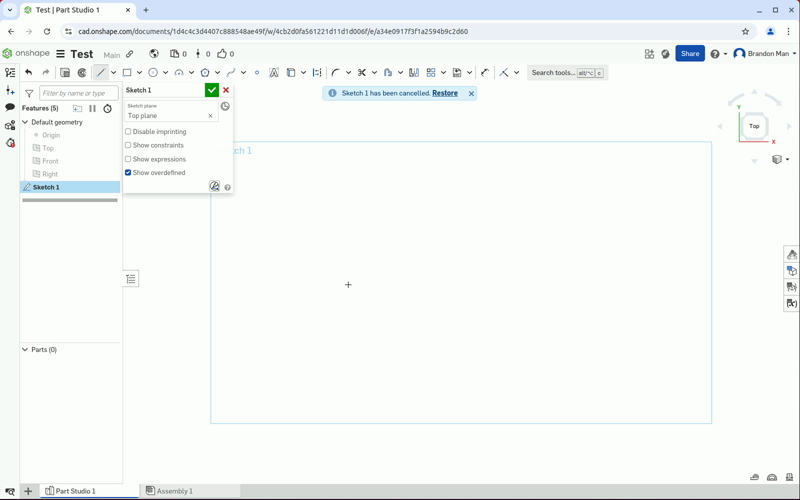
click(348, 284)
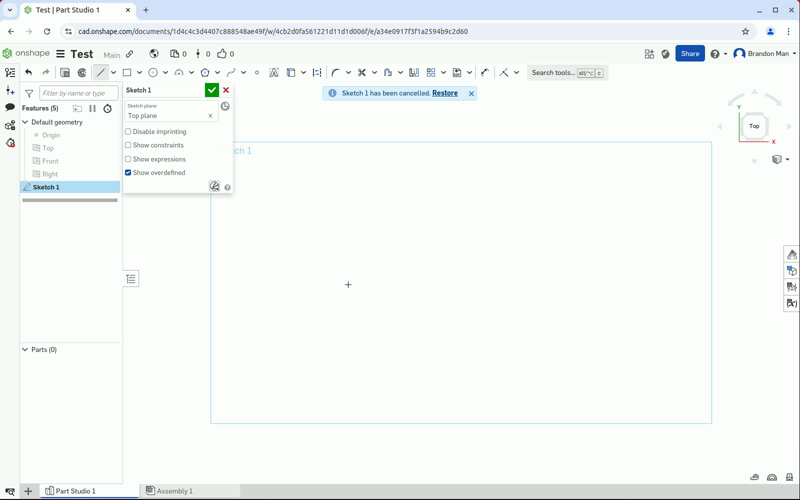
key_up(shift)
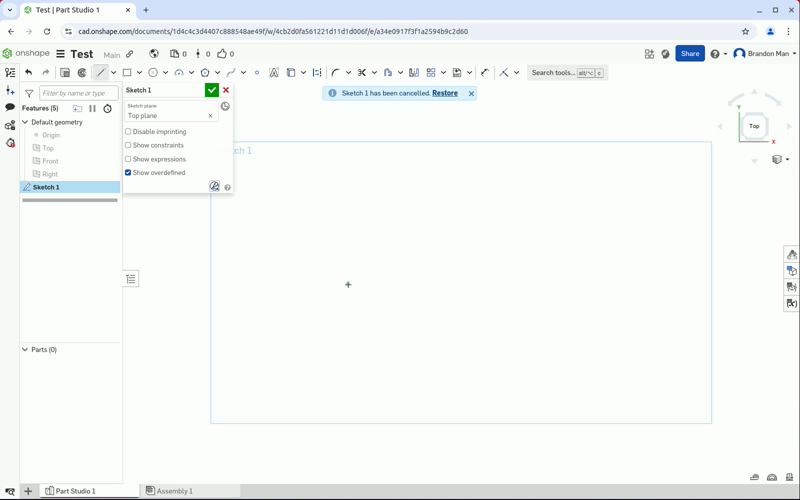
key_down(shift)
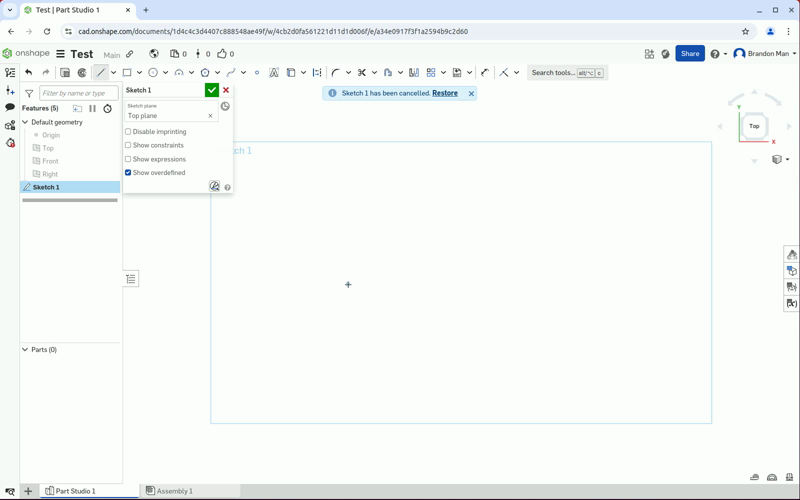
mouse_move(517, 284)
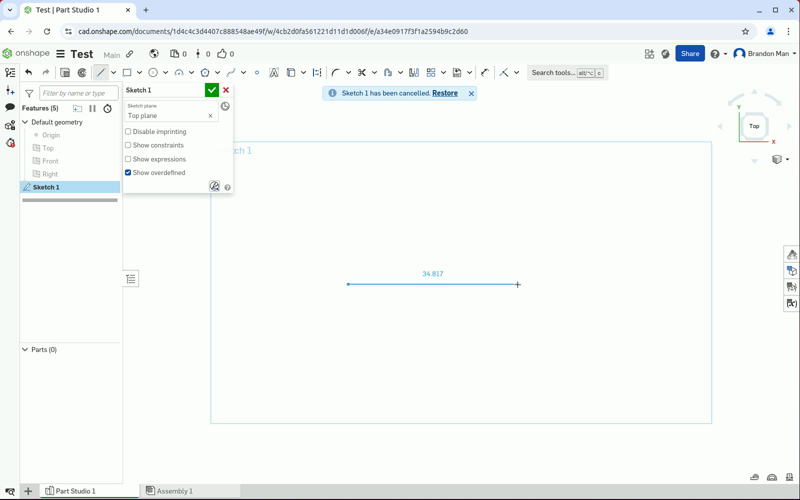
click(517, 284)
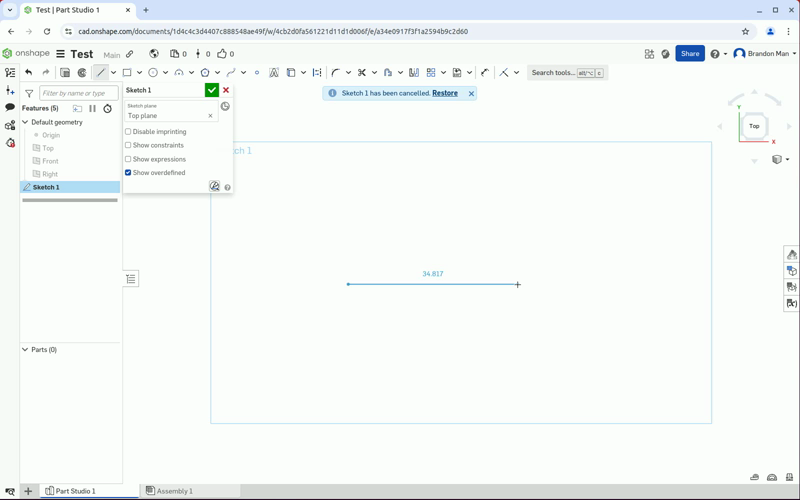
key_up(shift)
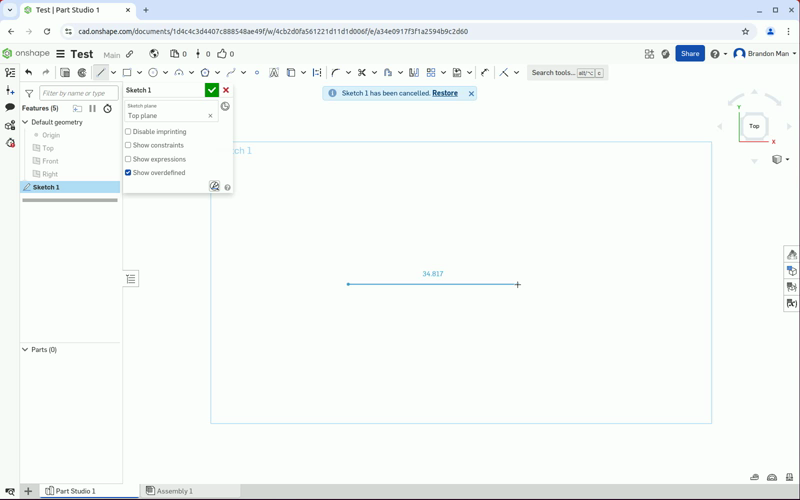
key_down(shift)
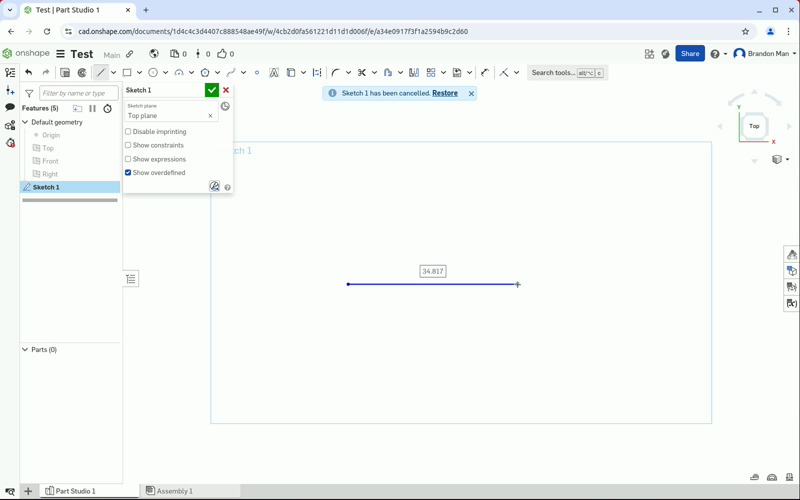
mouse_move(547, 284)
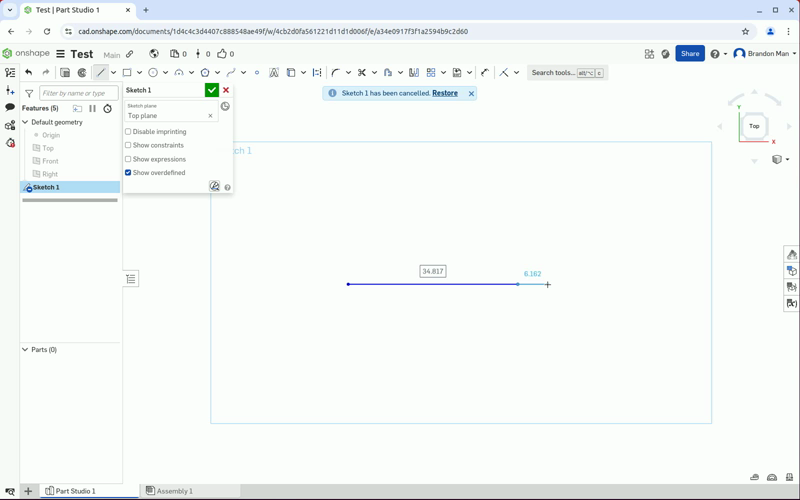
mouse_move(572, 281)
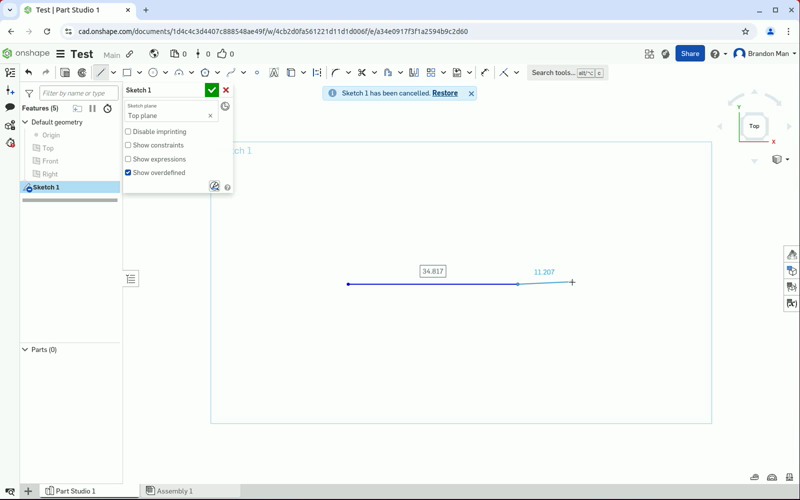
click(572, 281)
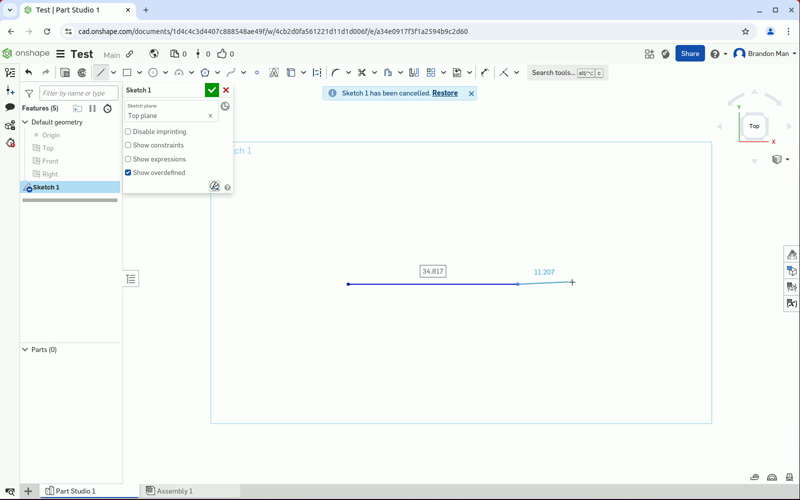
key_up(shift)
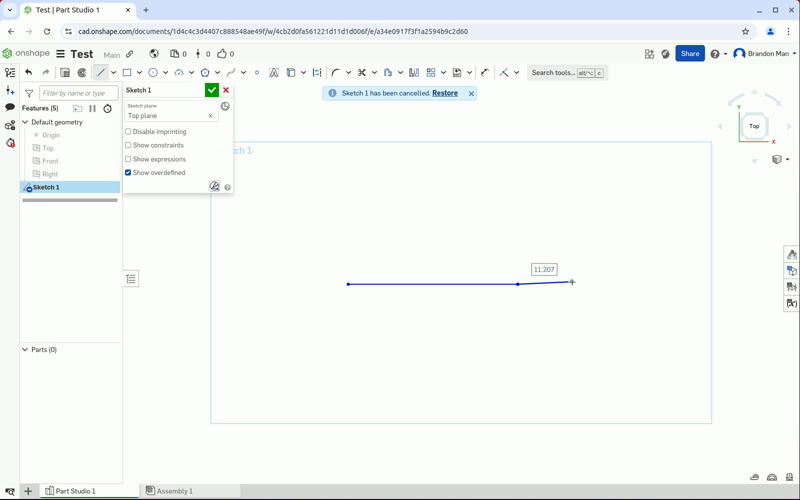
key_down(shift)
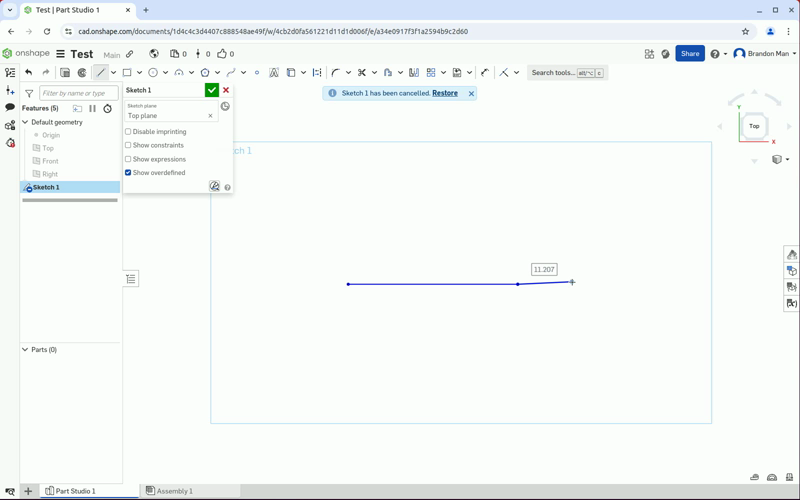
mouse_move(348, 281)
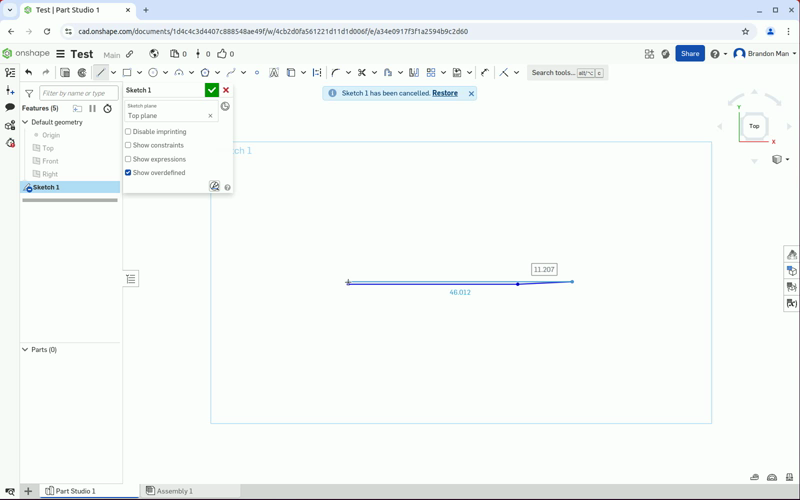
scroll(6)
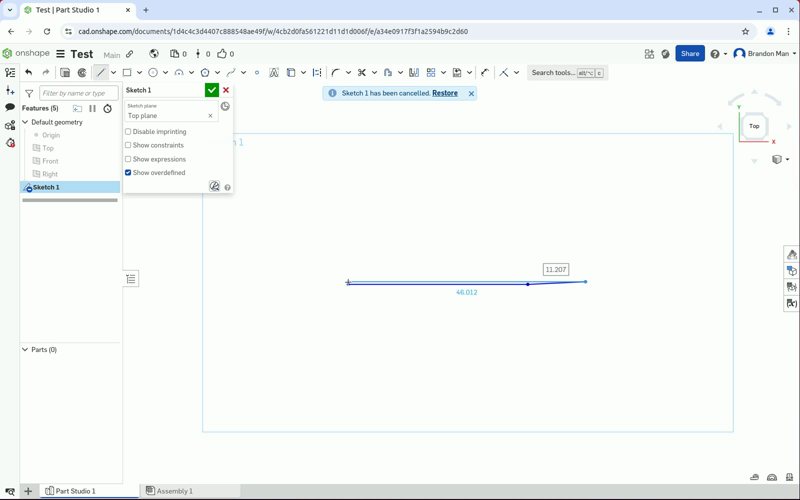
scroll(6)
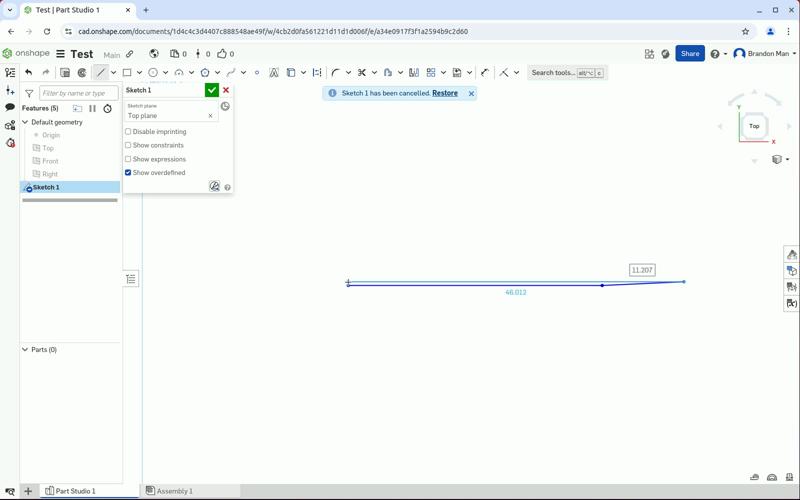
scroll(6)
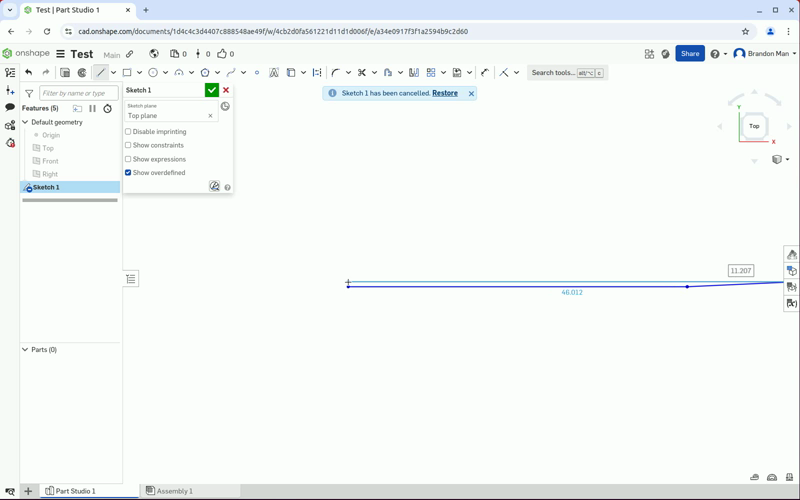
scroll(6)
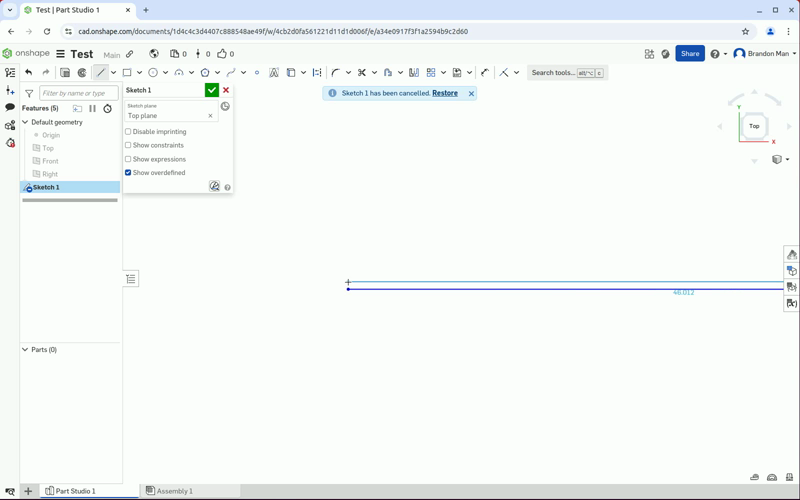
scroll(6)
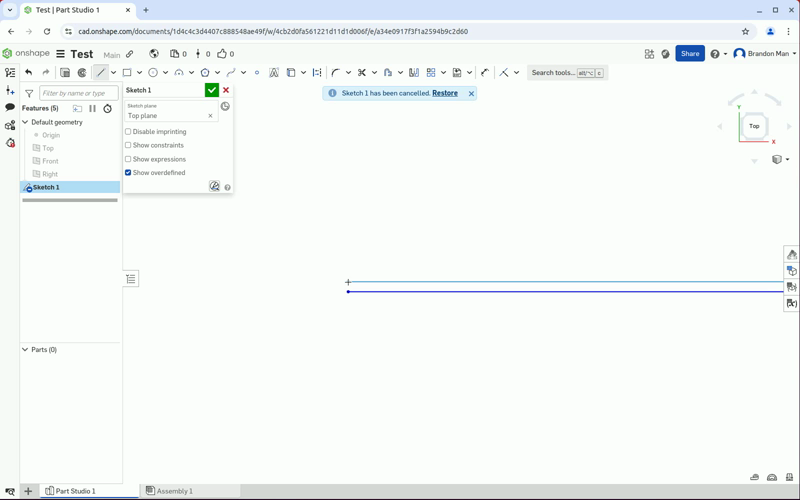
scroll(6)
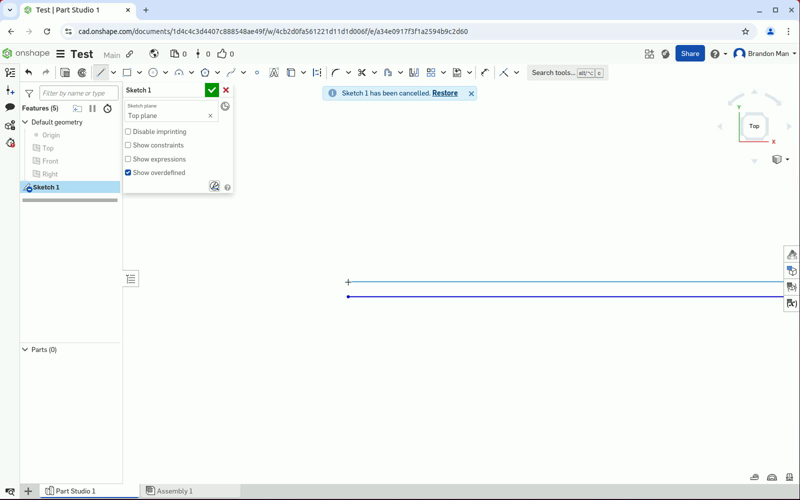
scroll(6)
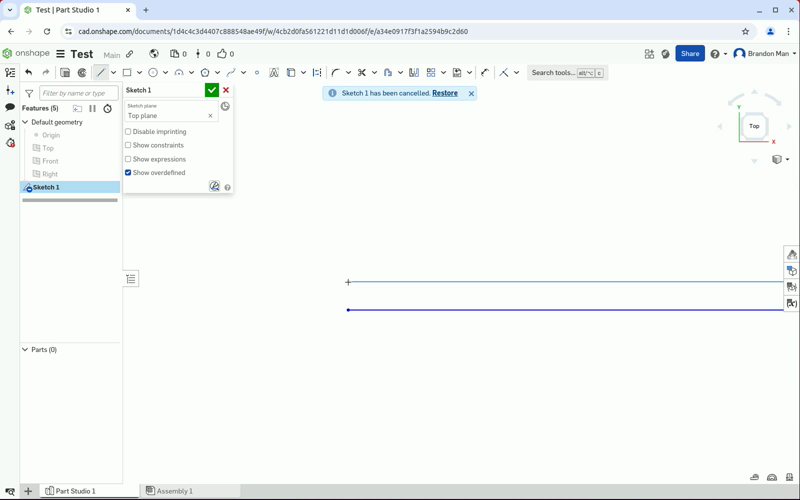
click(348, 281)
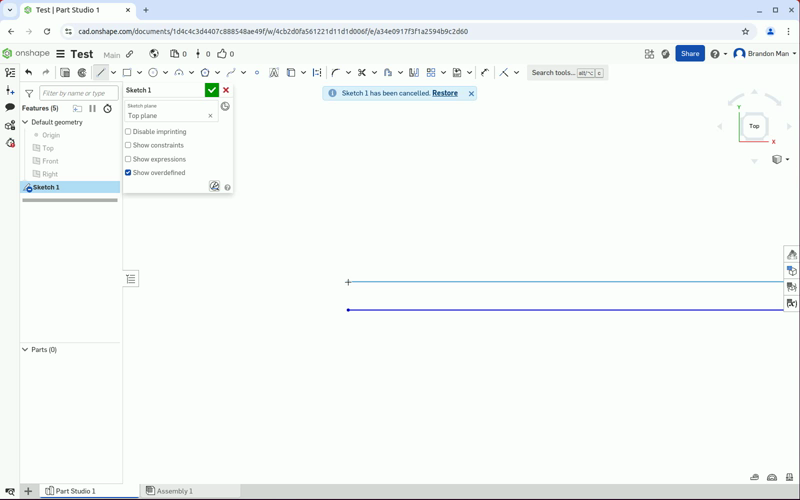
scroll(-6)
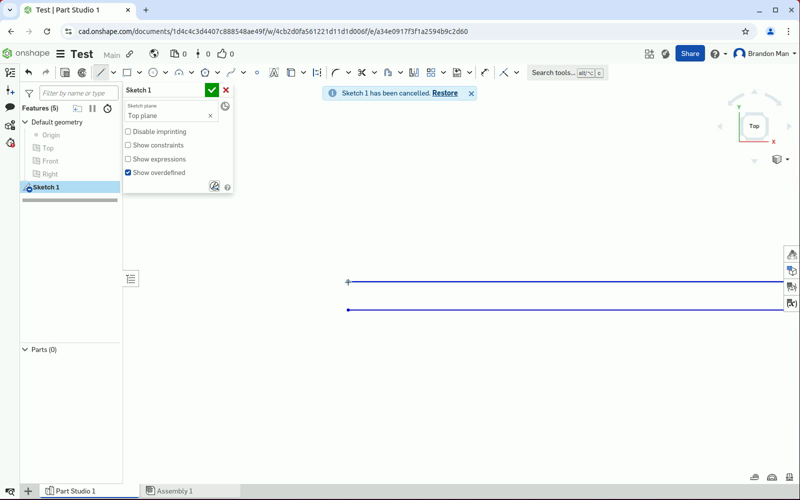
scroll(-6)
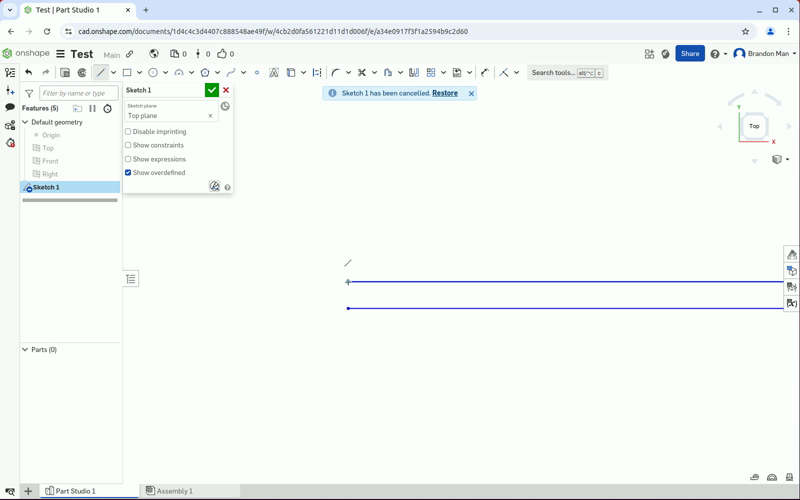
scroll(-6)
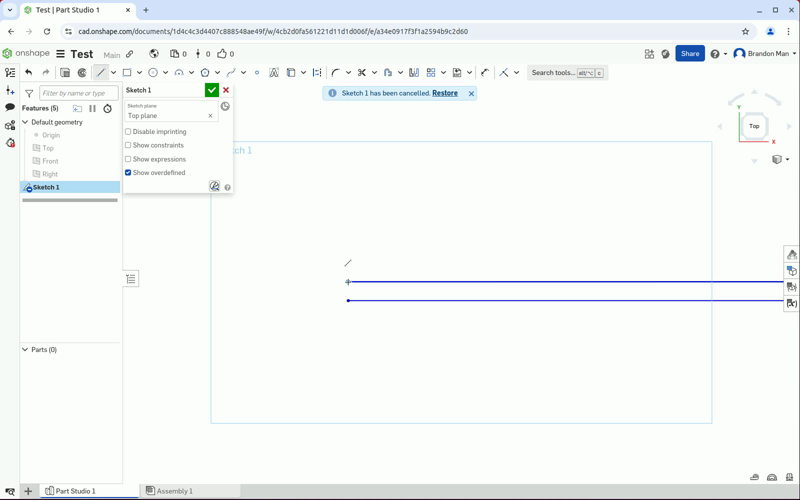
scroll(-6)
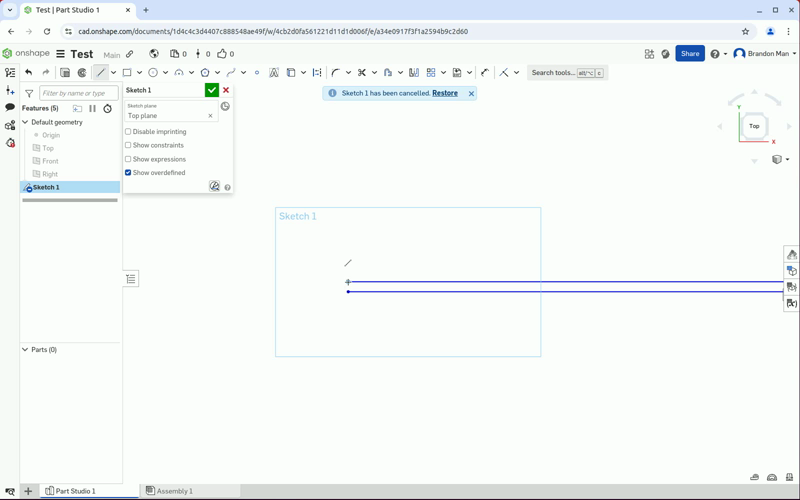
scroll(-6)
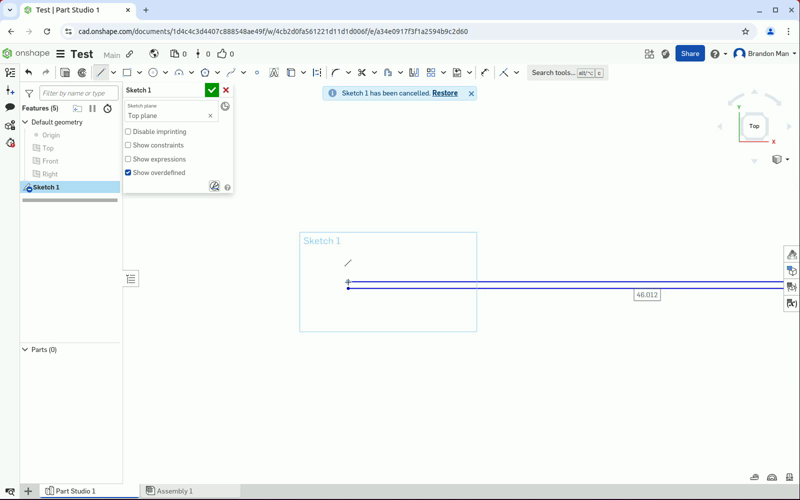
scroll(-6)
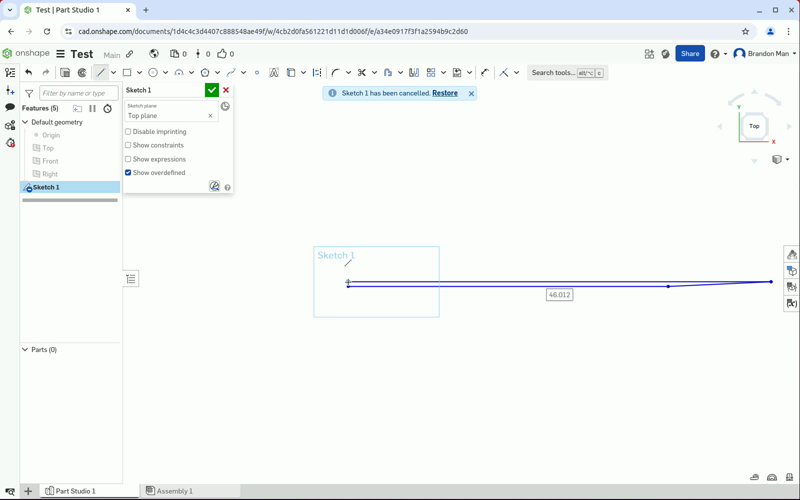
scroll(-6)
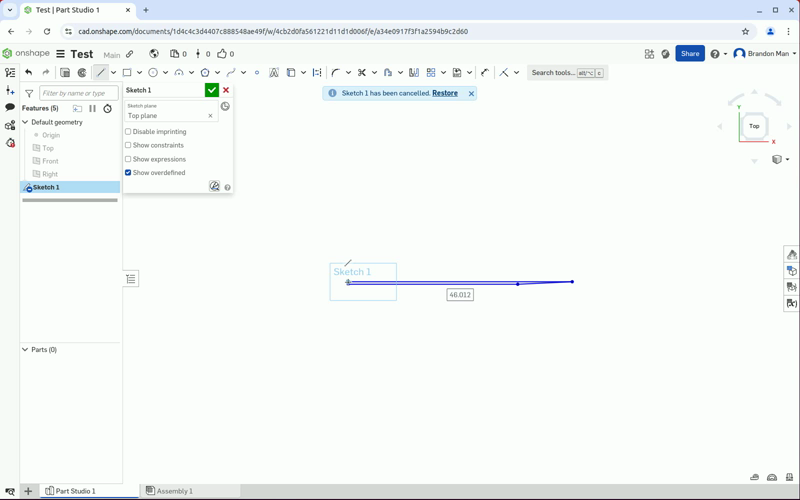
key_up(shift)
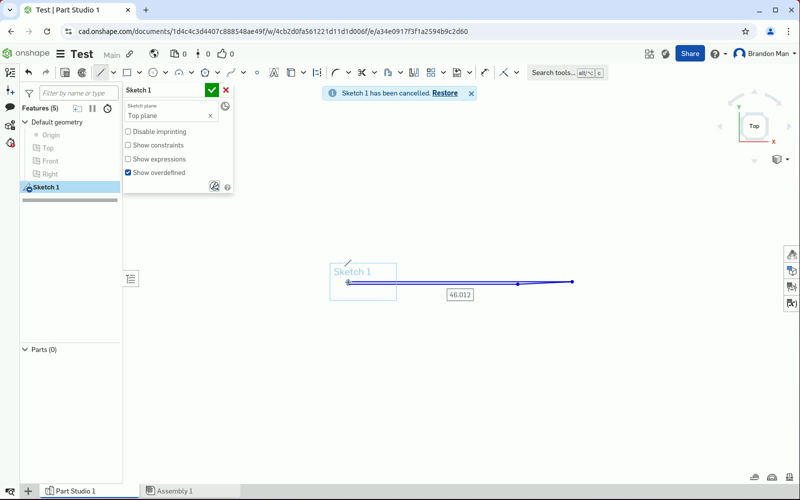
mouse_move(378, 281)
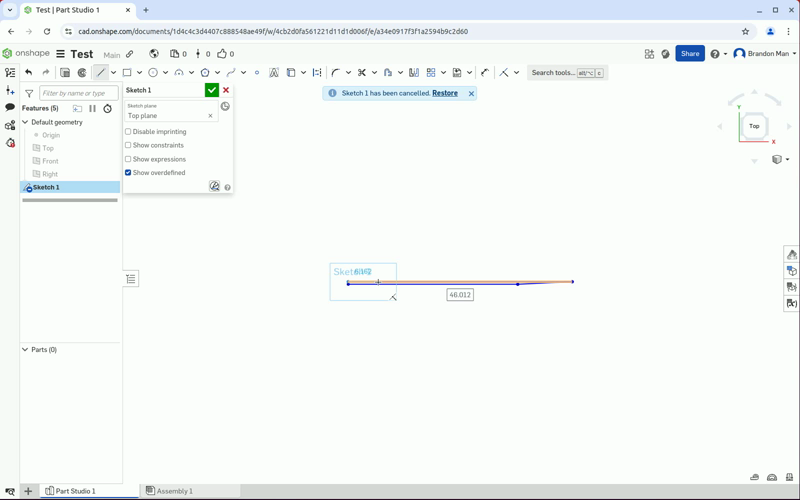
key_down(shift)
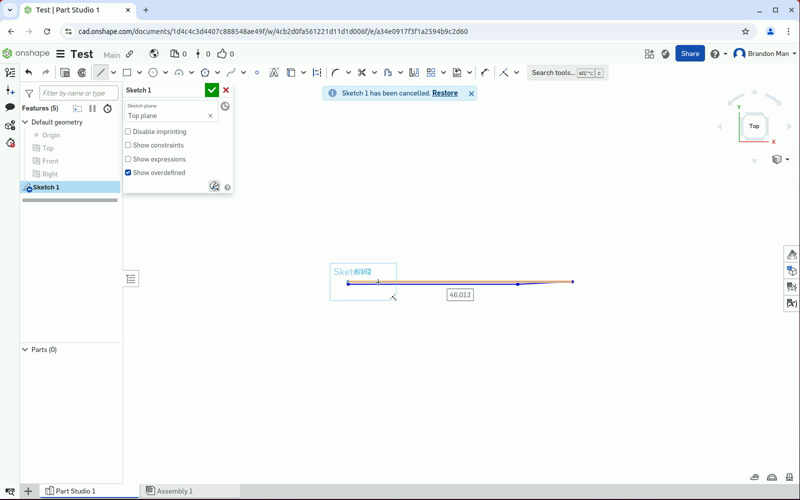
mouse_move(348, 284)
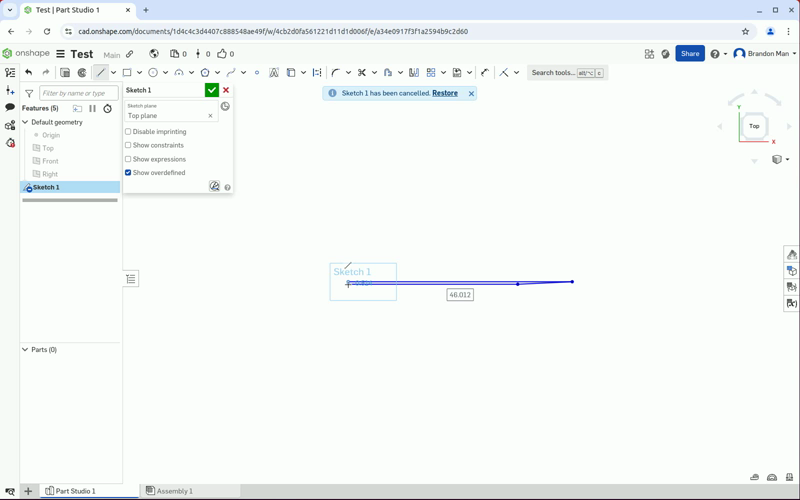
scroll(6)
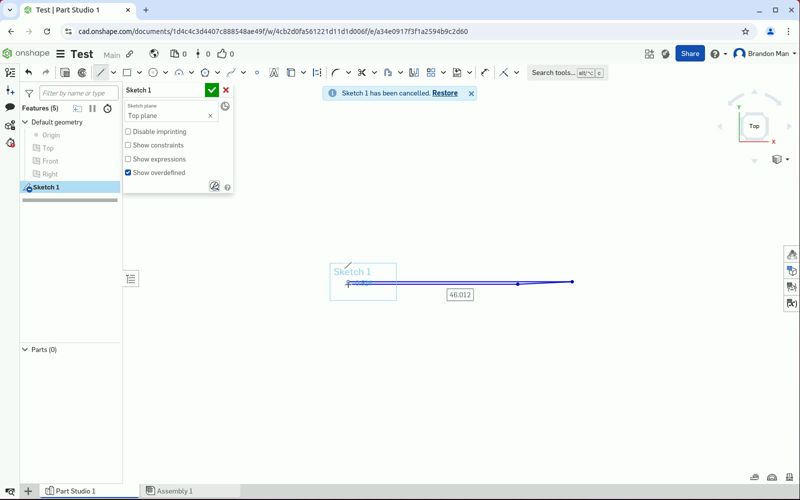
scroll(6)
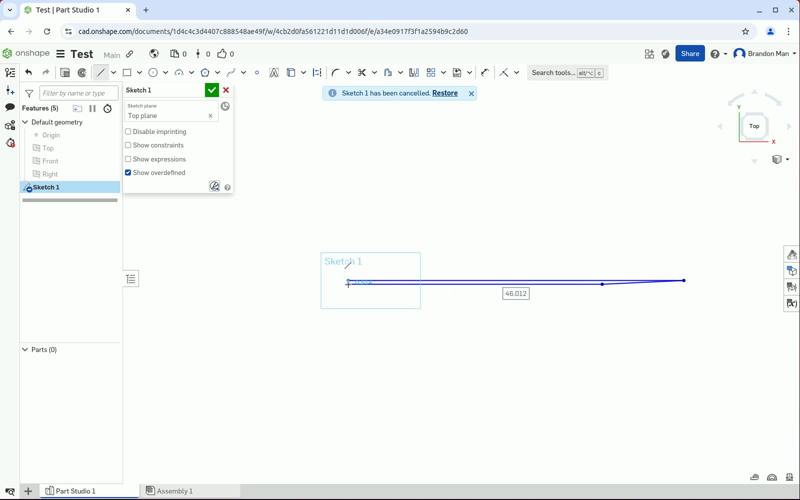
scroll(6)
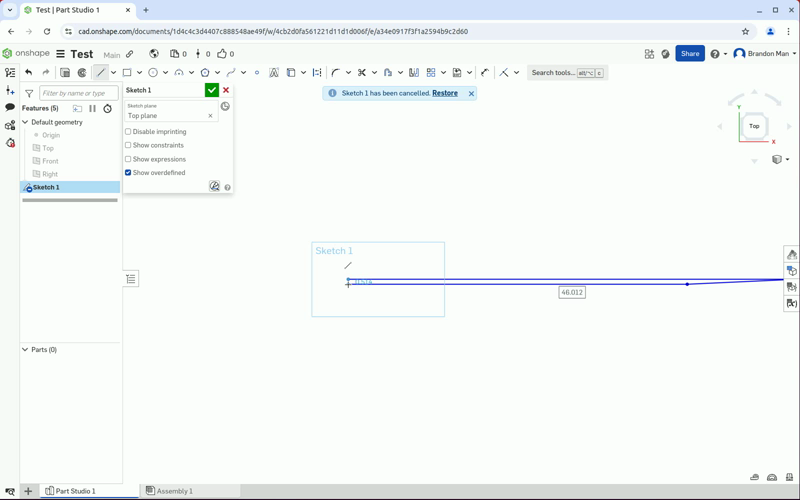
scroll(6)
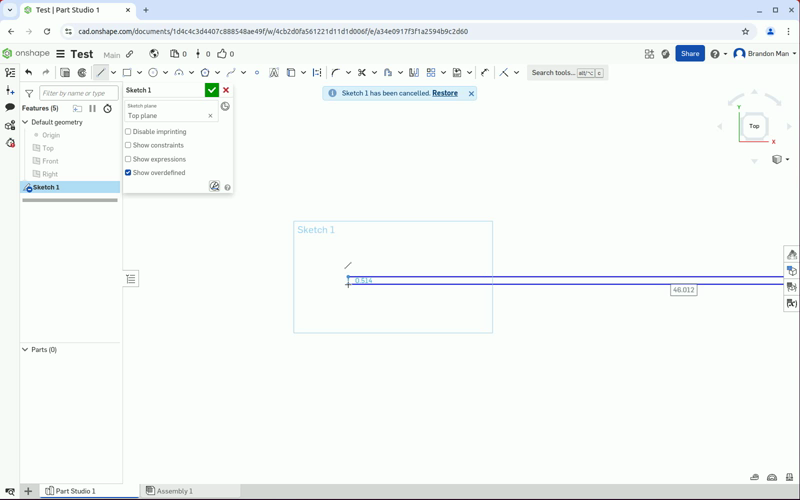
scroll(6)
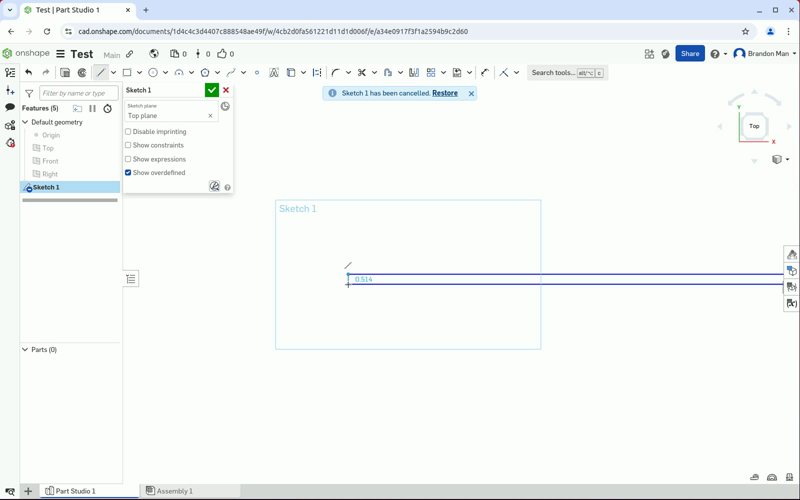
scroll(6)
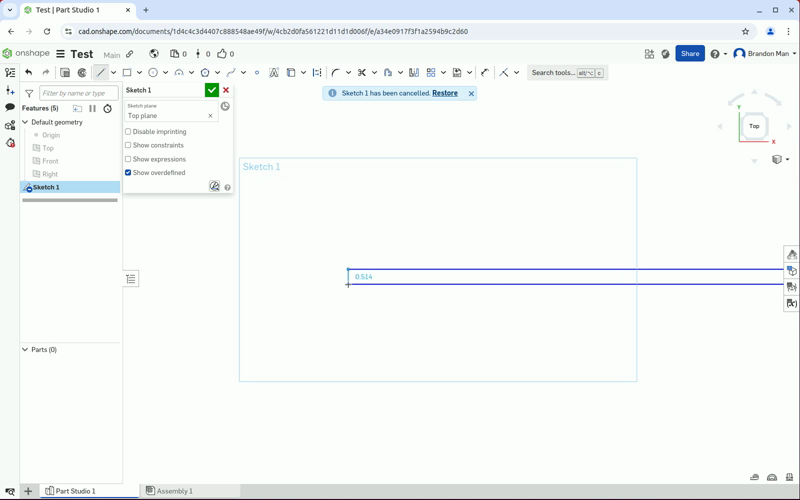
scroll(6)
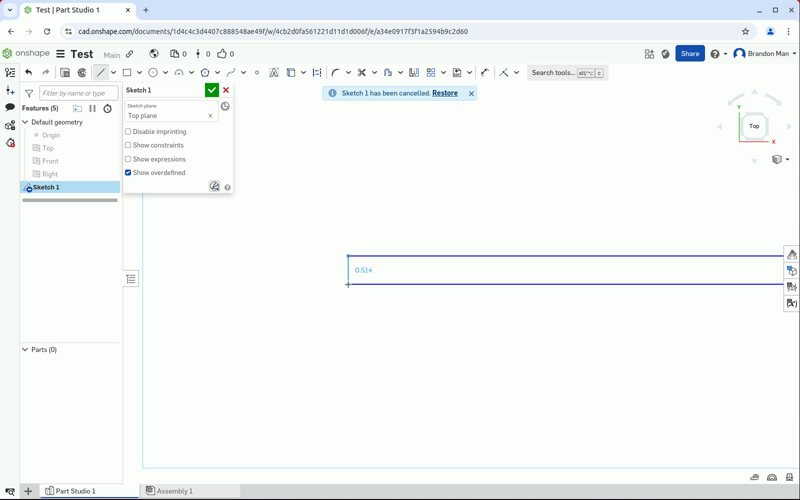
key_up(shift)
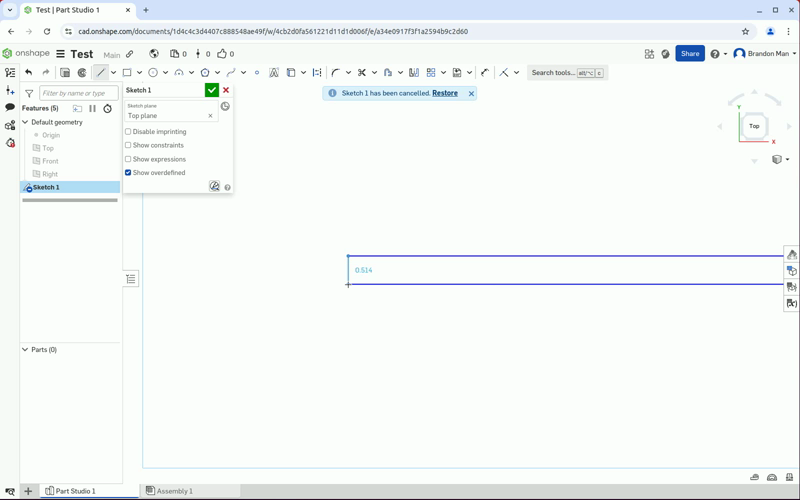
click(348, 284)
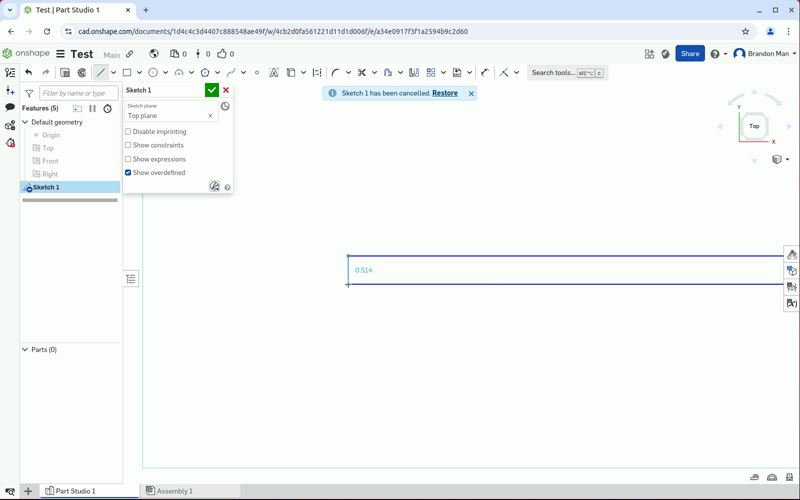
scroll(-6)
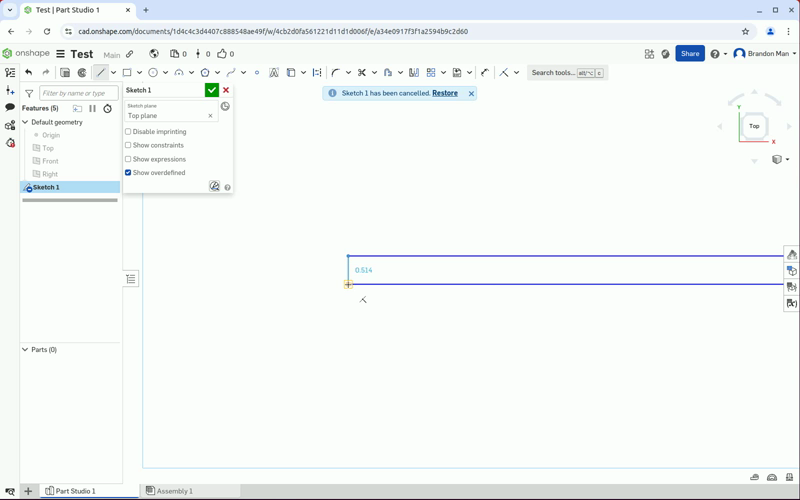
scroll(-6)
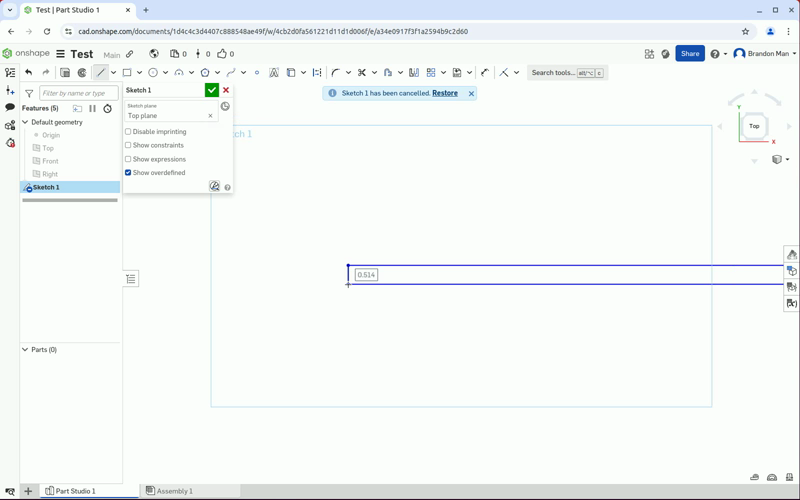
scroll(-6)
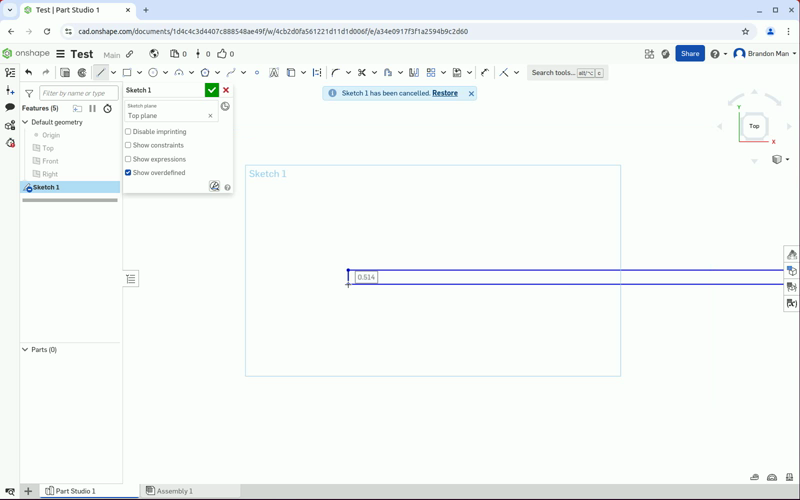
scroll(-6)
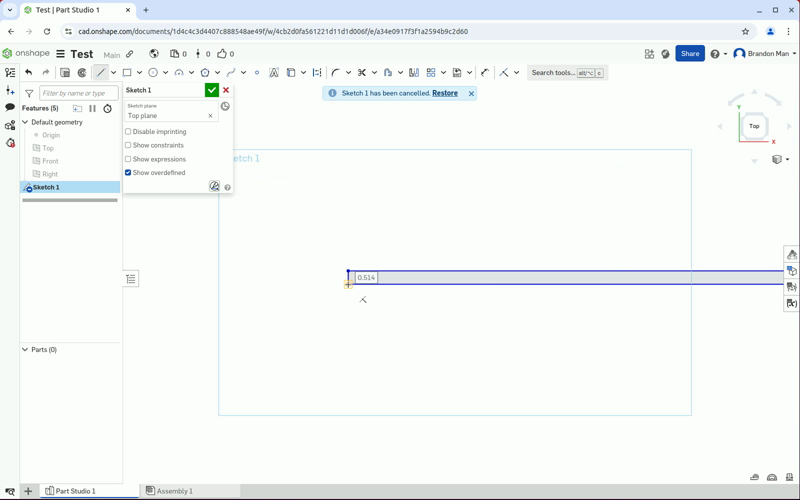
scroll(-6)
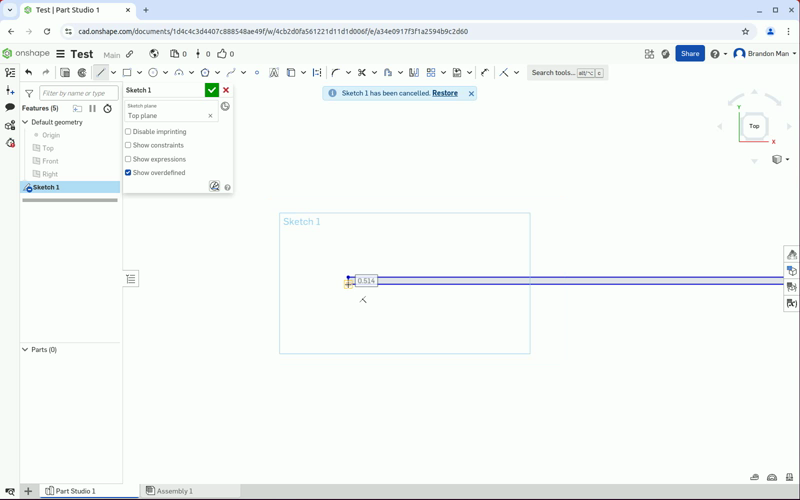
scroll(-6)
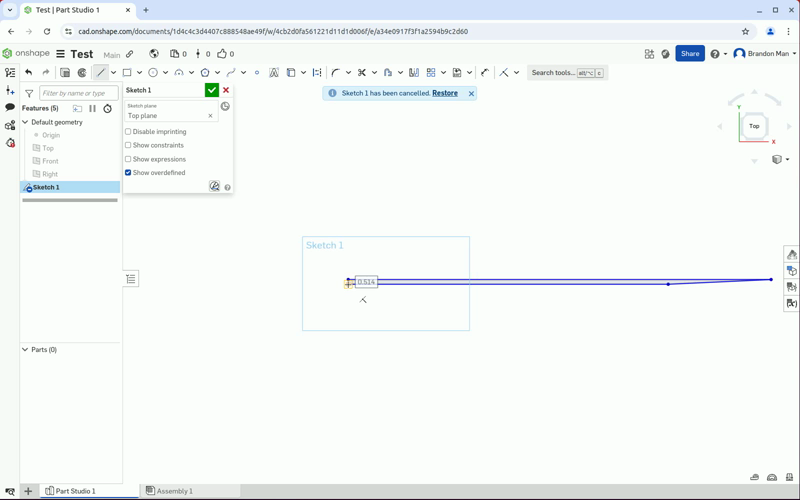
scroll(-6)
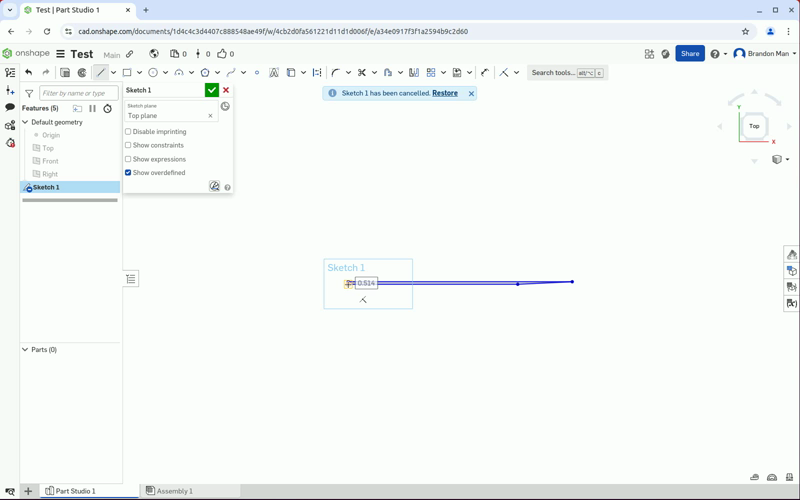
key(esc)
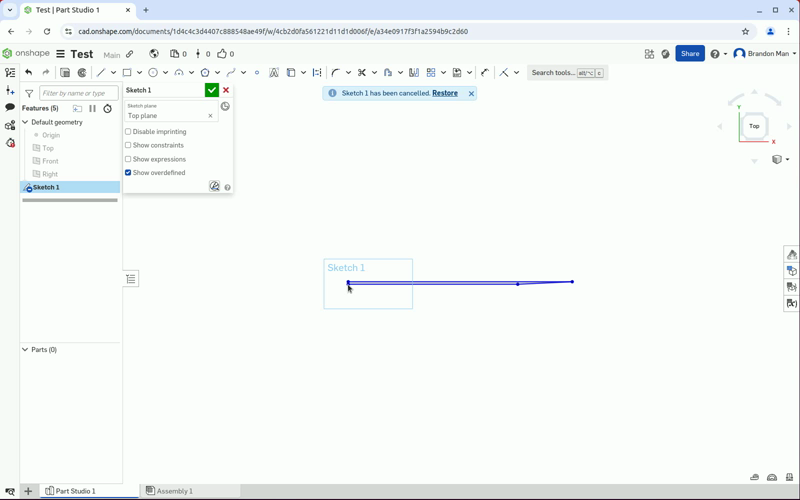
mouse_move(358, 282)
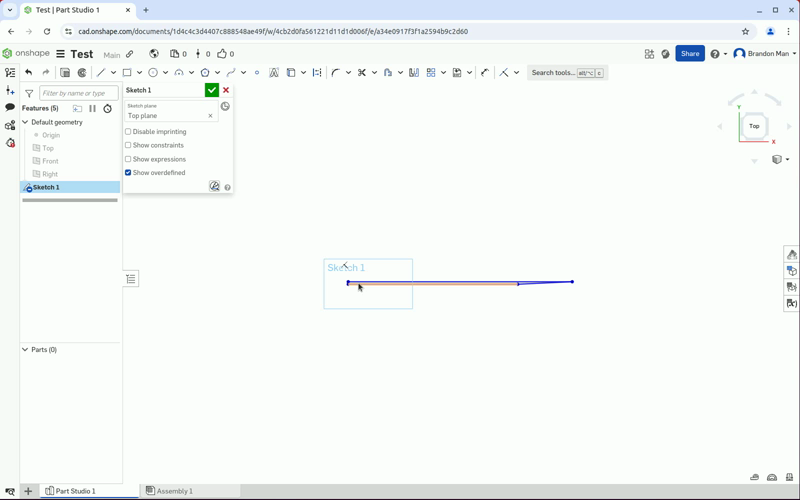
scroll(6)
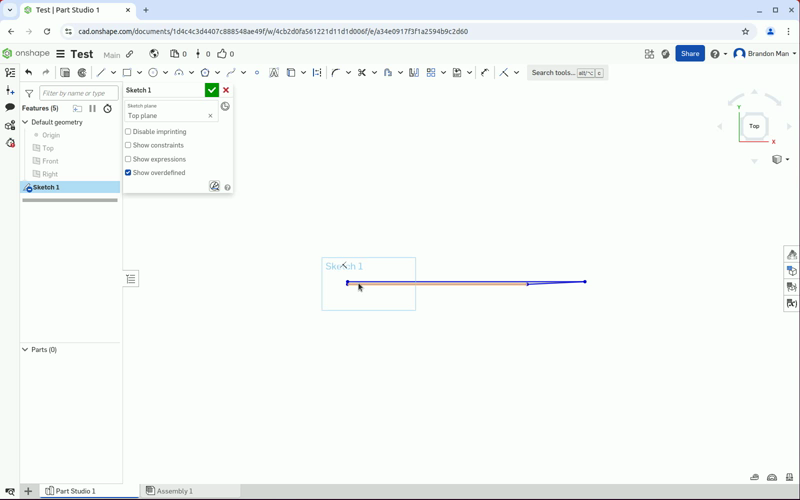
scroll(6)
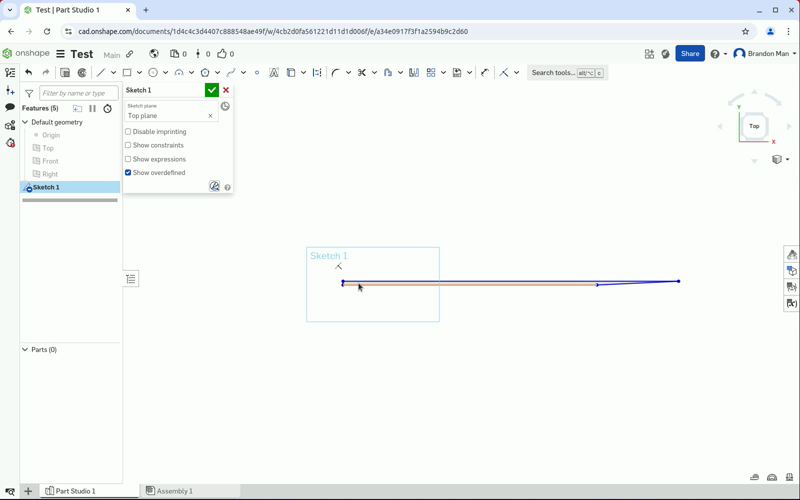
scroll(6)
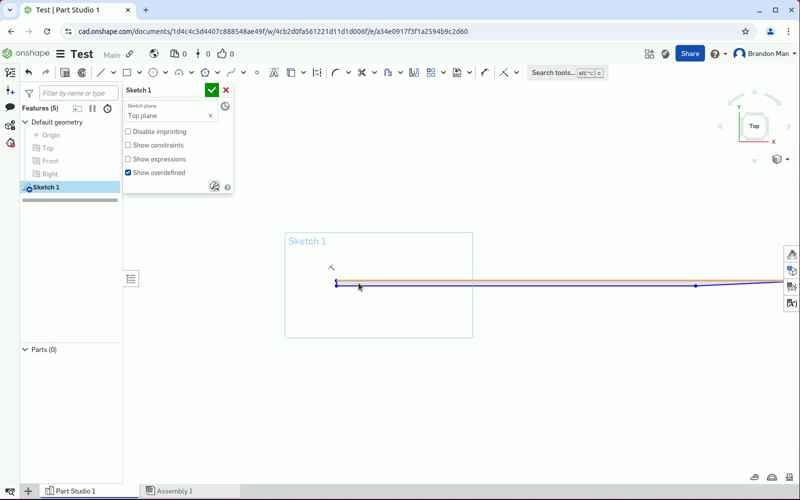
scroll(6)
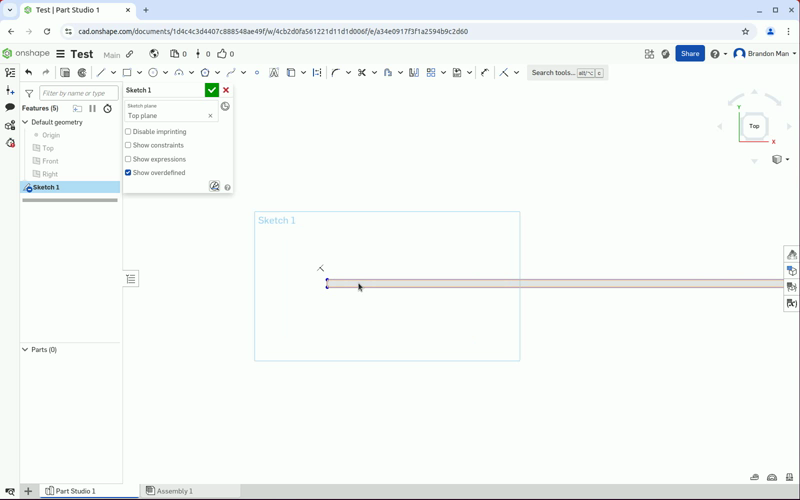
scroll(6)
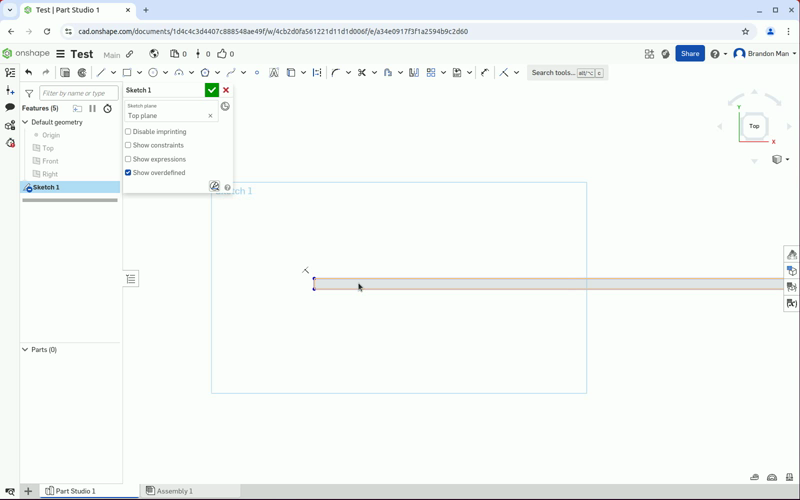
scroll(6)
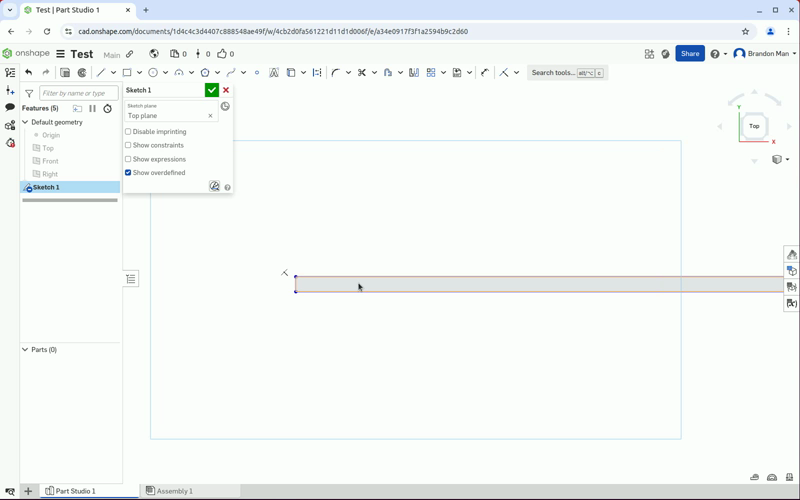
scroll(6)
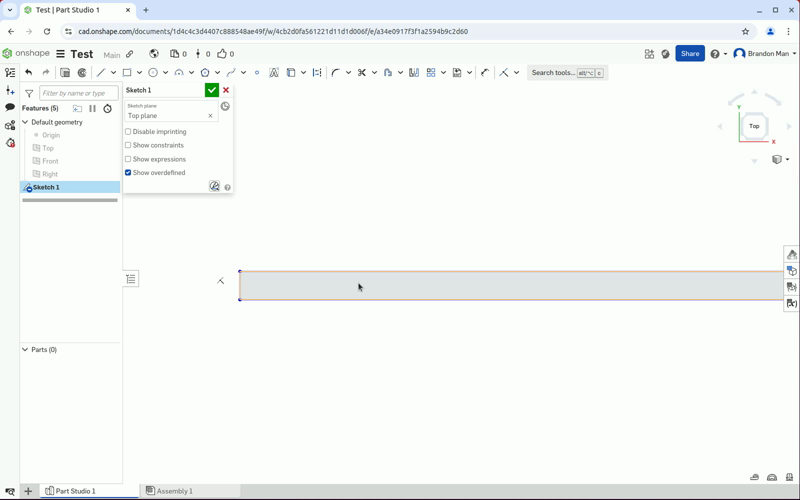
click(358, 282)
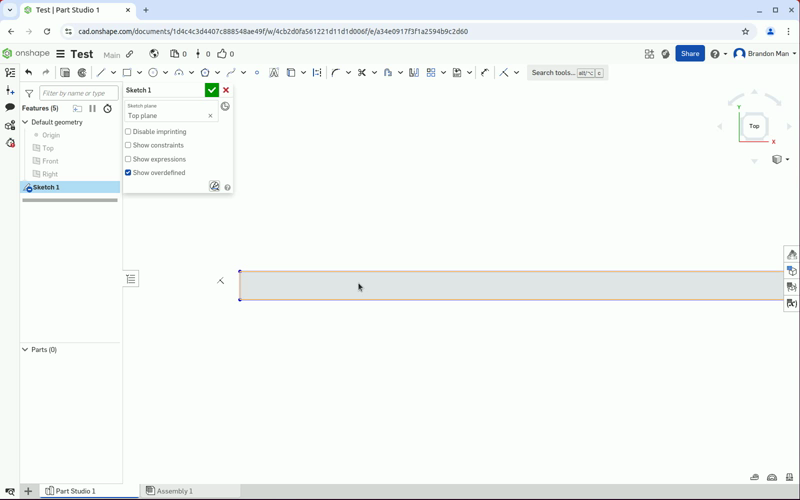
scroll(-6)
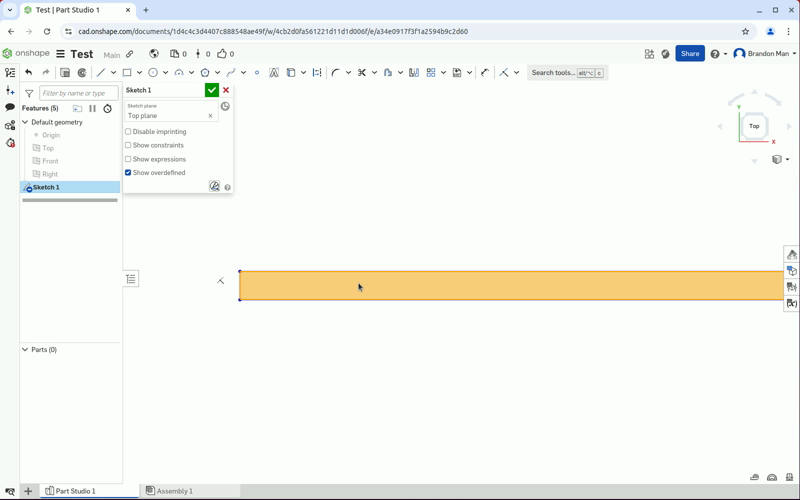
scroll(-6)
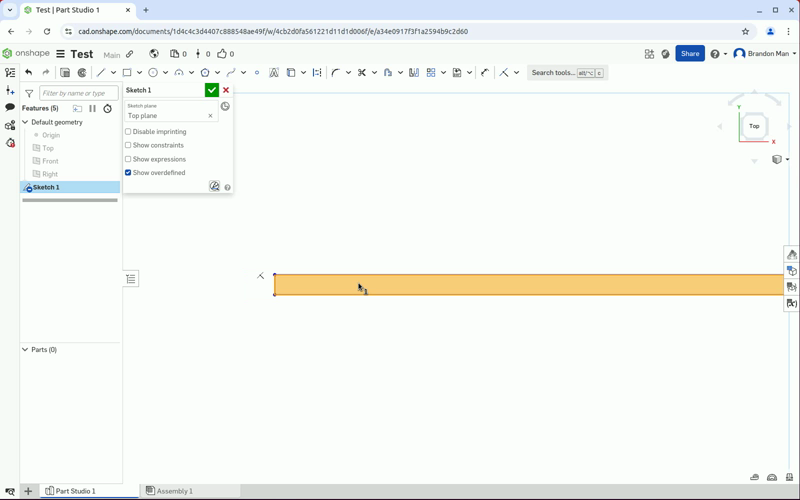
scroll(-6)
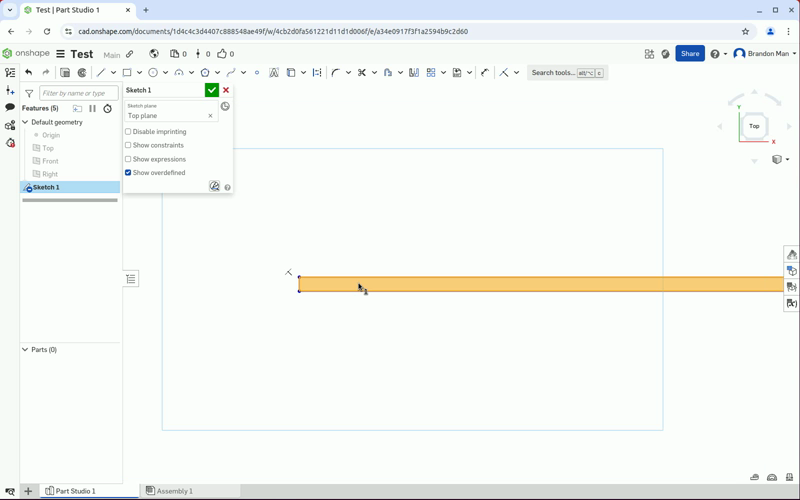
scroll(-6)
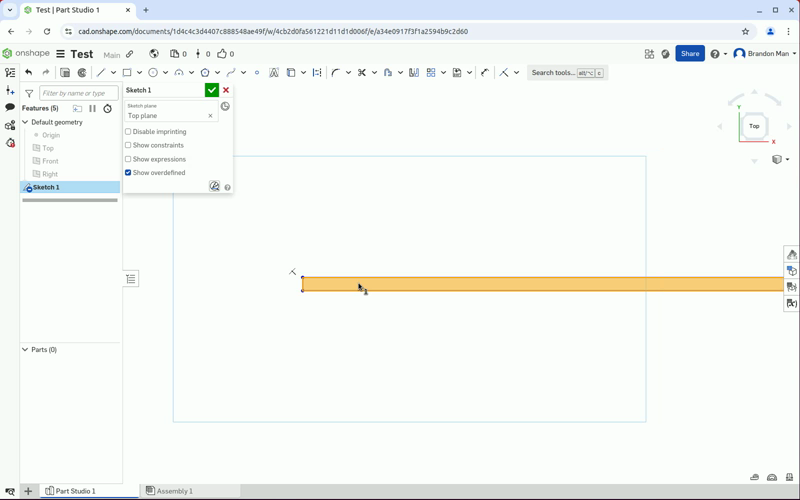
scroll(-6)
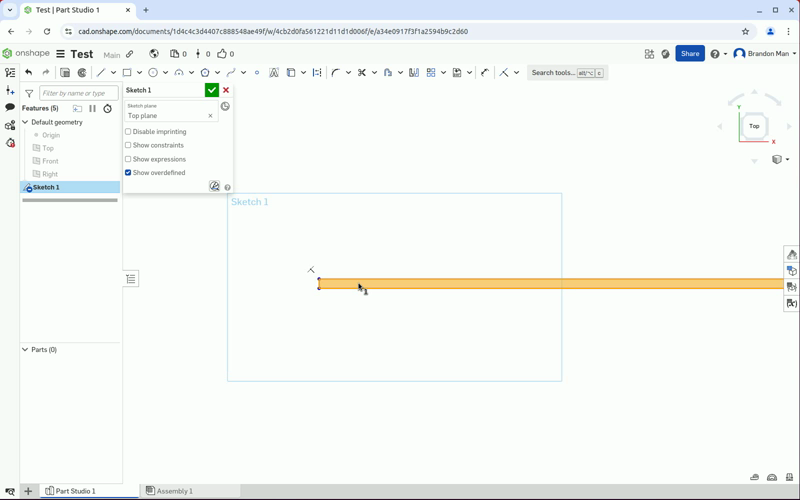
scroll(-6)
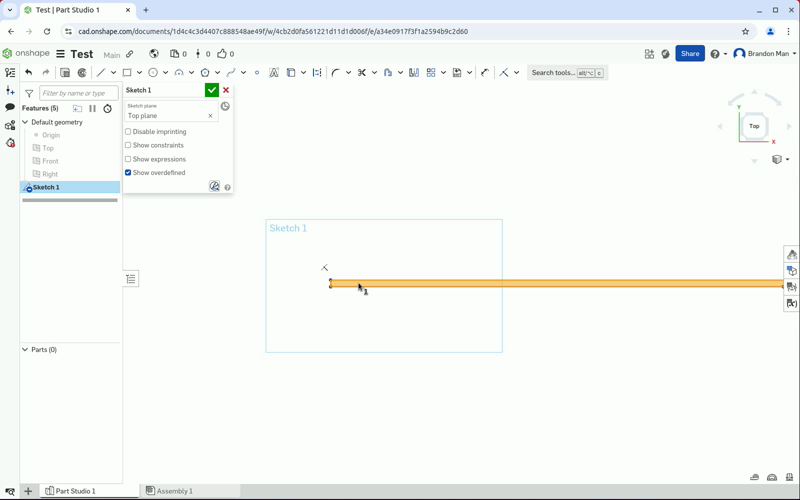
scroll(-6)
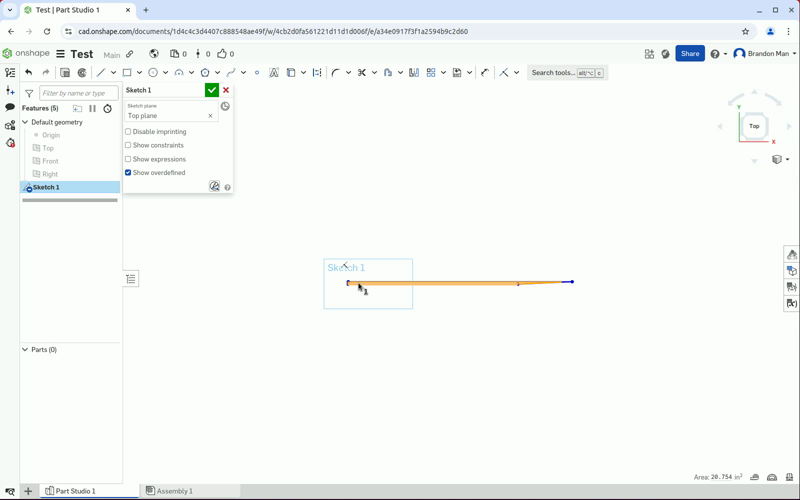
mouse_move(73, 352)
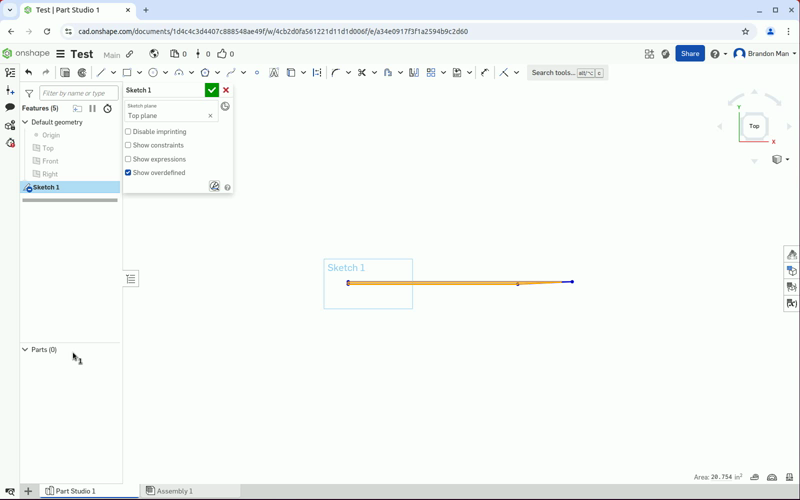
key(shift+y)
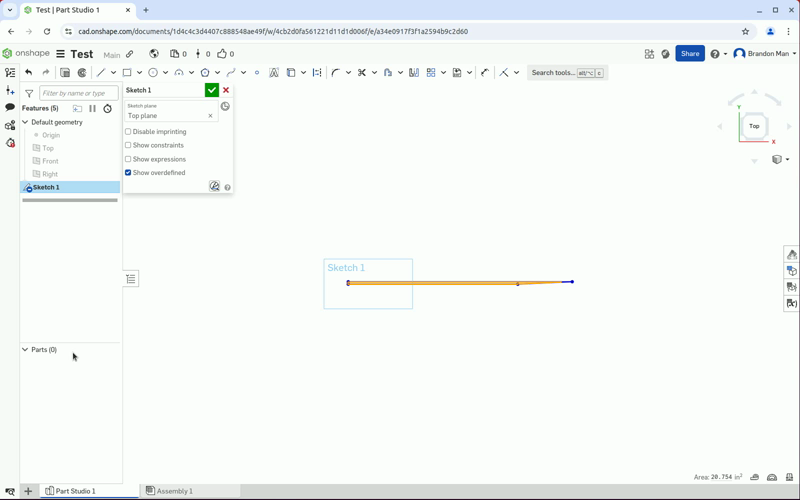
key(shift+e)
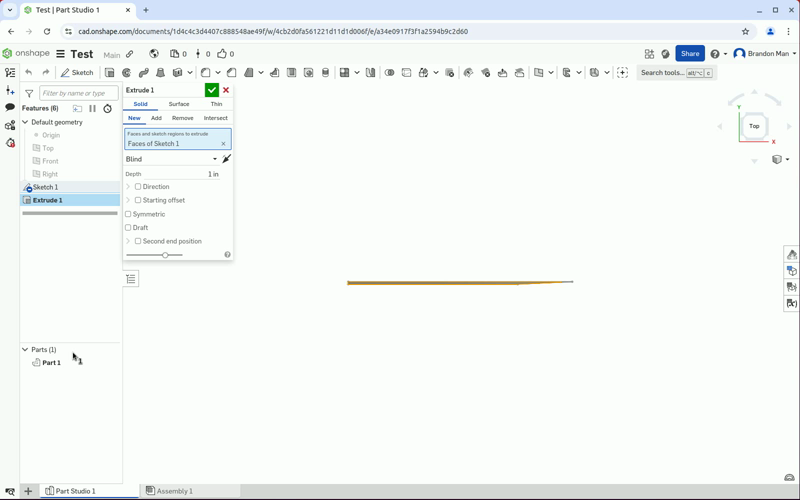
mouse_move(143, 106)
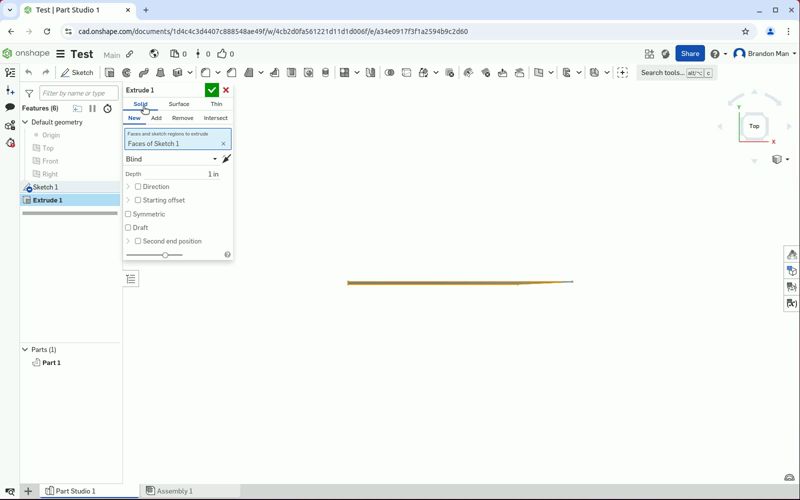
click(143, 106)
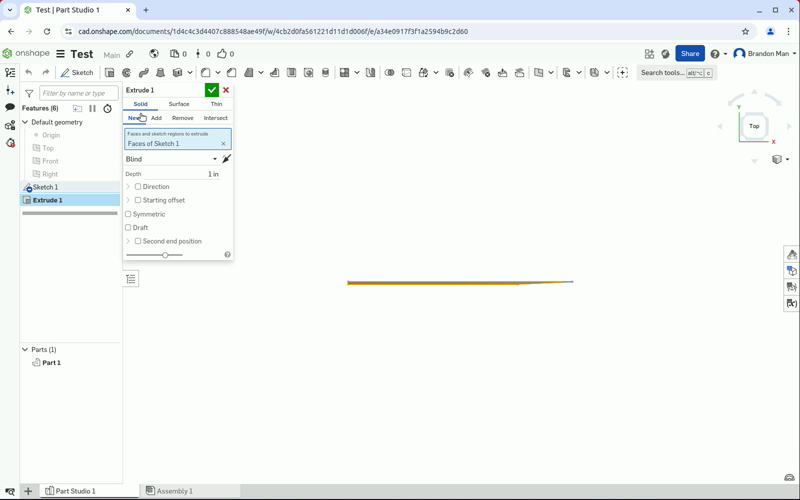
mouse_move(137, 120)
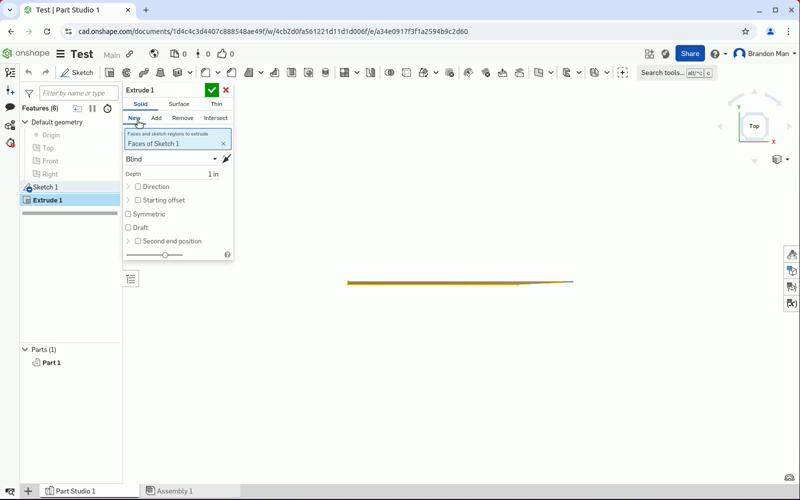
click(137, 120)
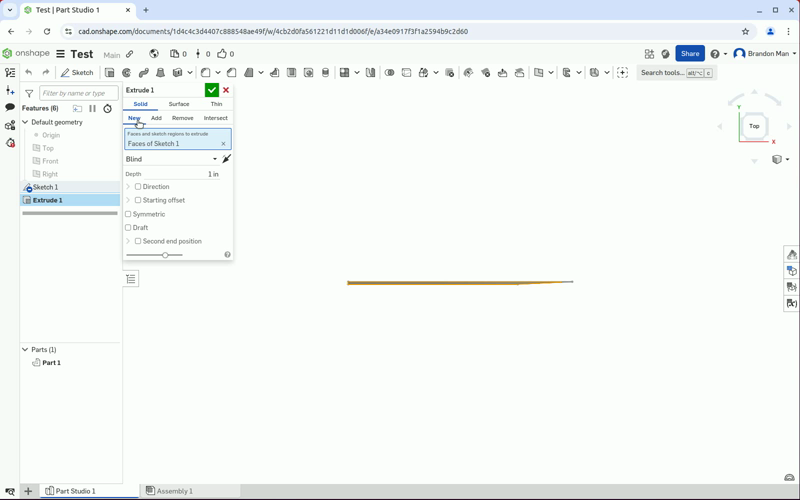
key(tab, 4)
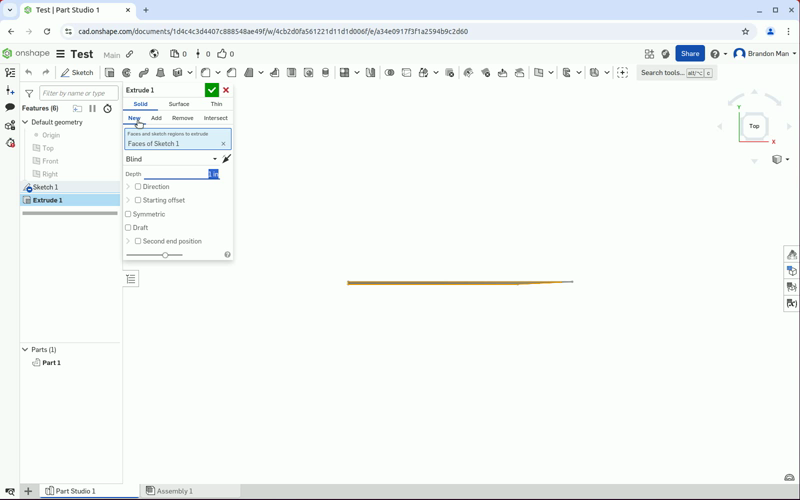
text(1.204)
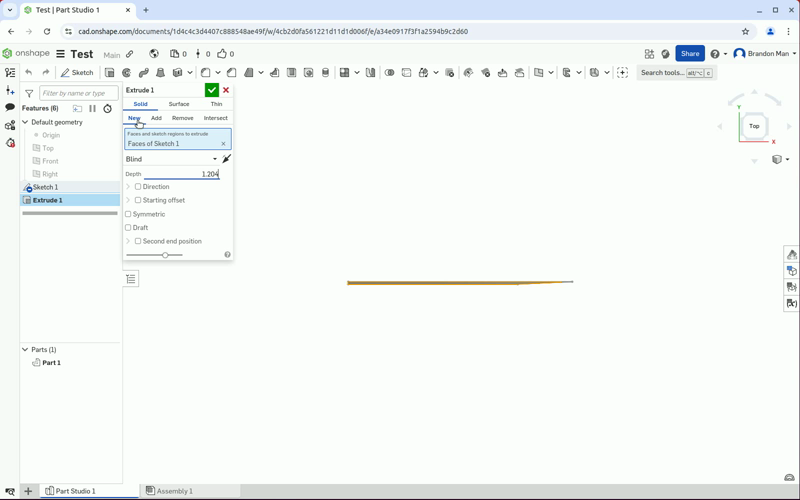
key(enter)
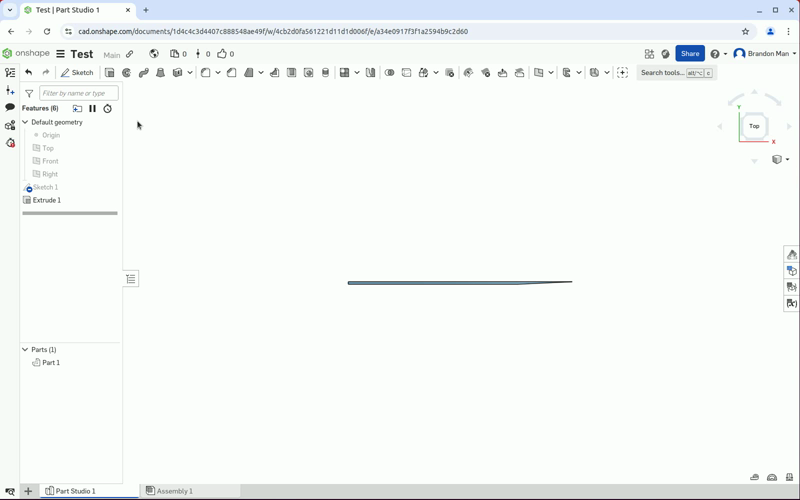
key(shift+h)
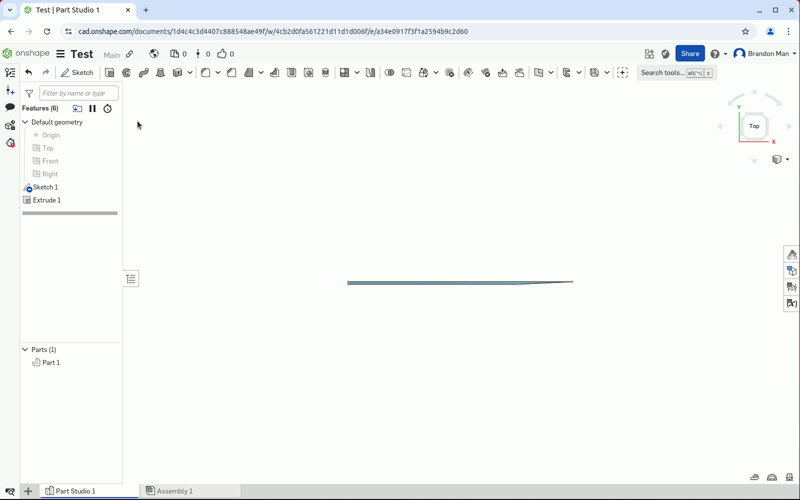
key(shift+h)
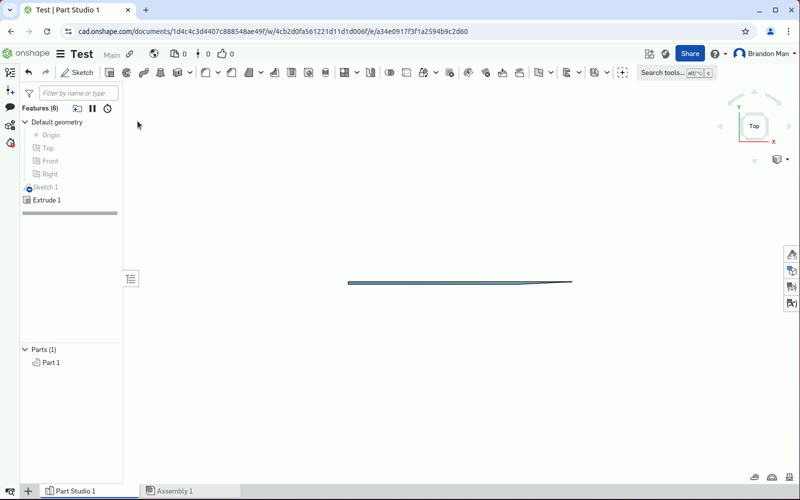
mouse_move(73, 189)
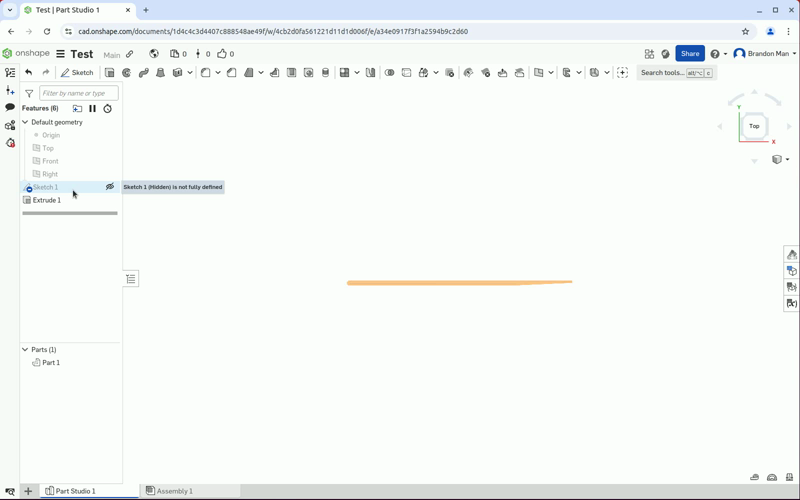
click(73, 189)
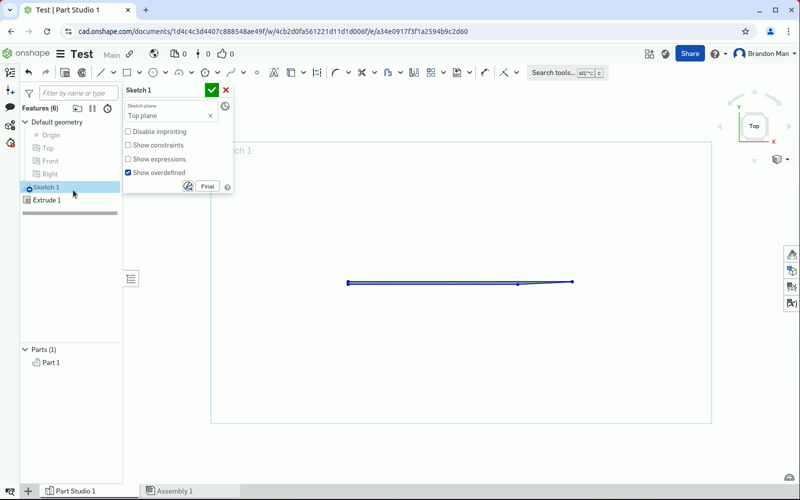
mouse_move(229, 92)
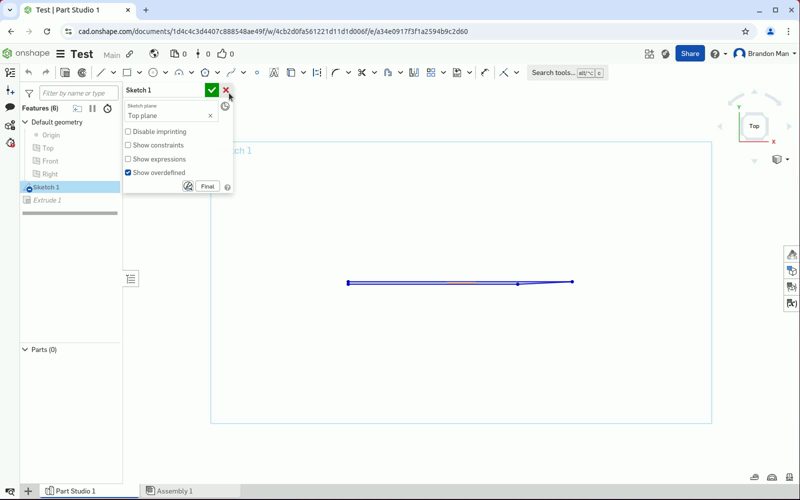
click(229, 92)
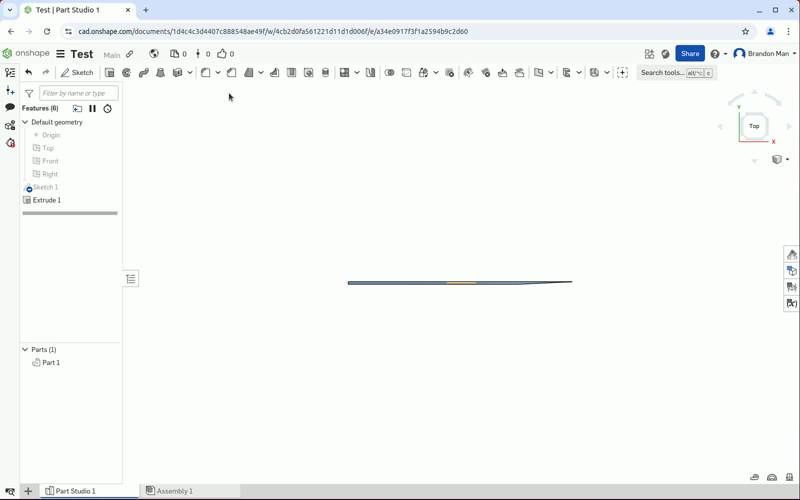
mouse_move(73, 352)
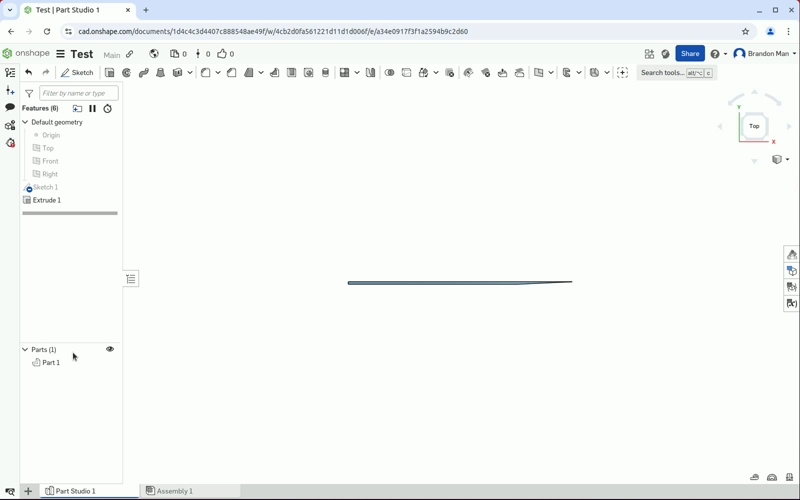
key(y)
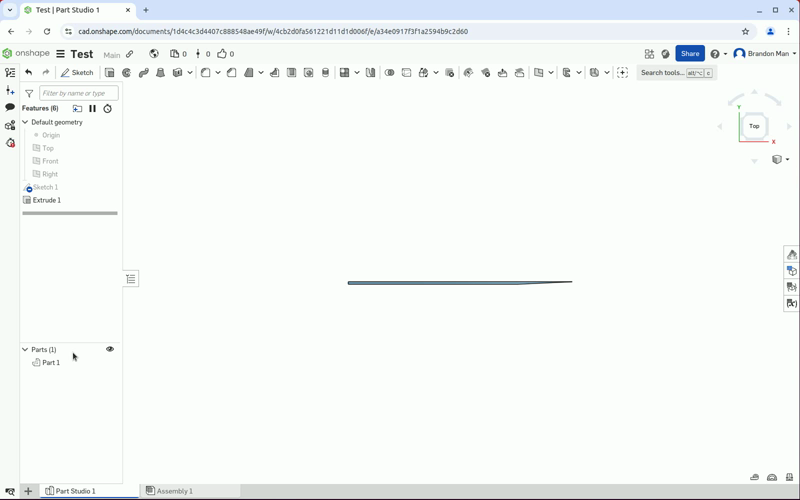
key(shift+p)
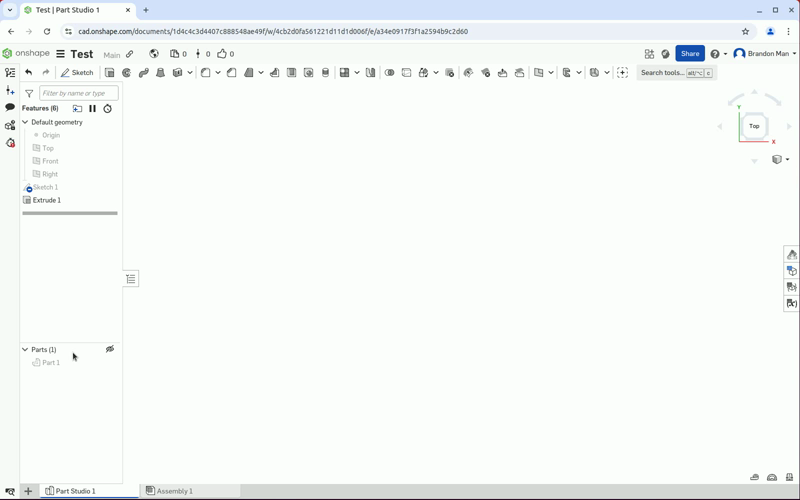
key(space)
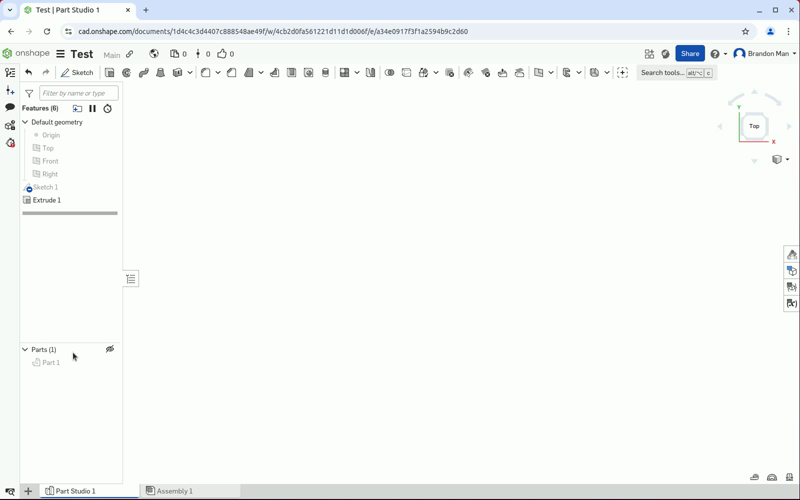
key_down(shift)
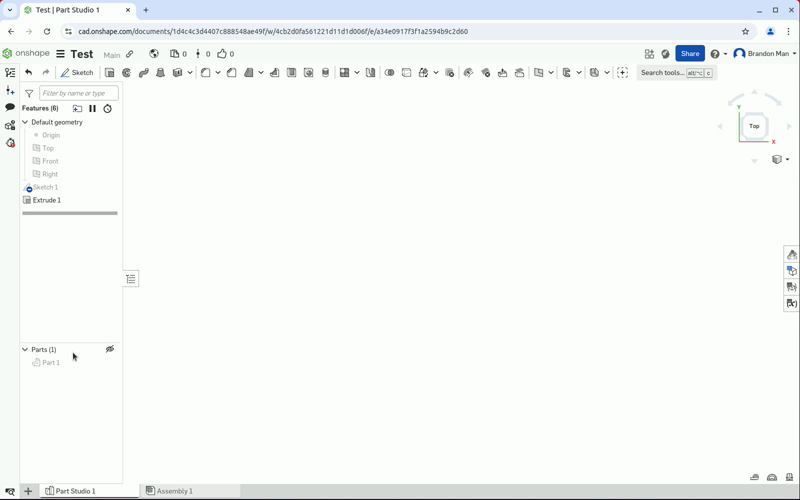
key(up)
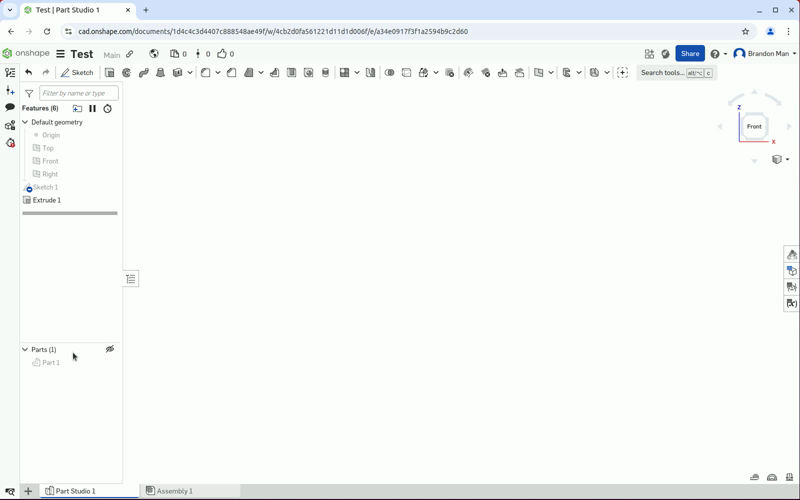
key_up(shift)
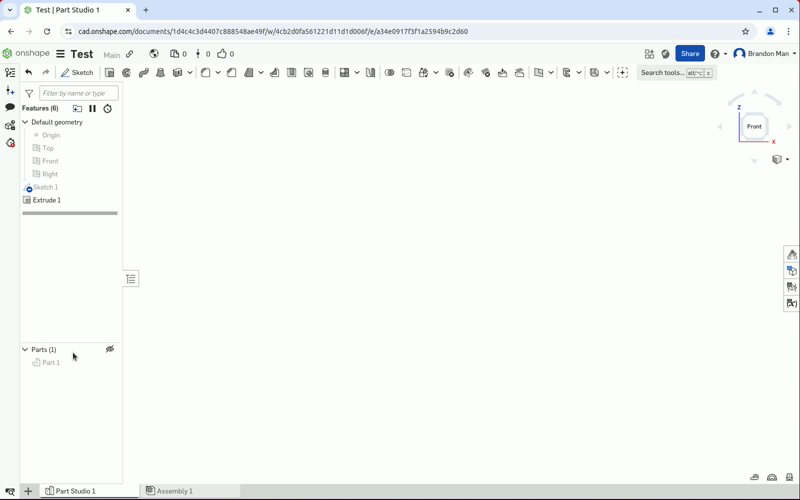
key(space)
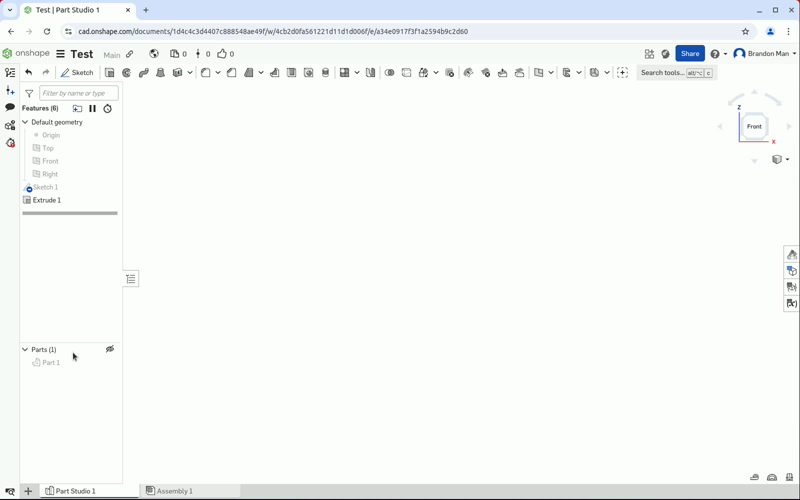
key_down(shift)
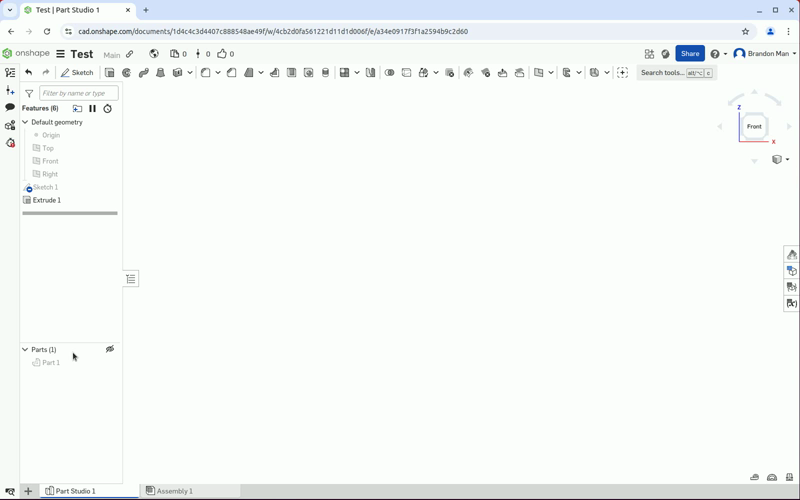
key(left)
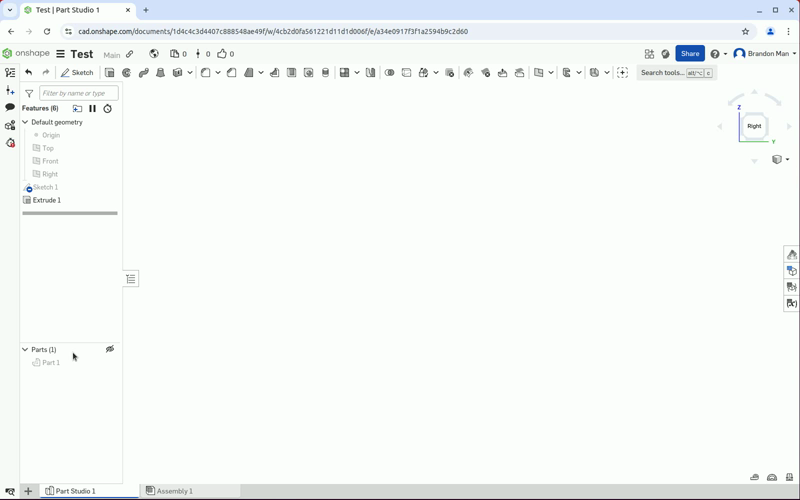
key_up(shift)
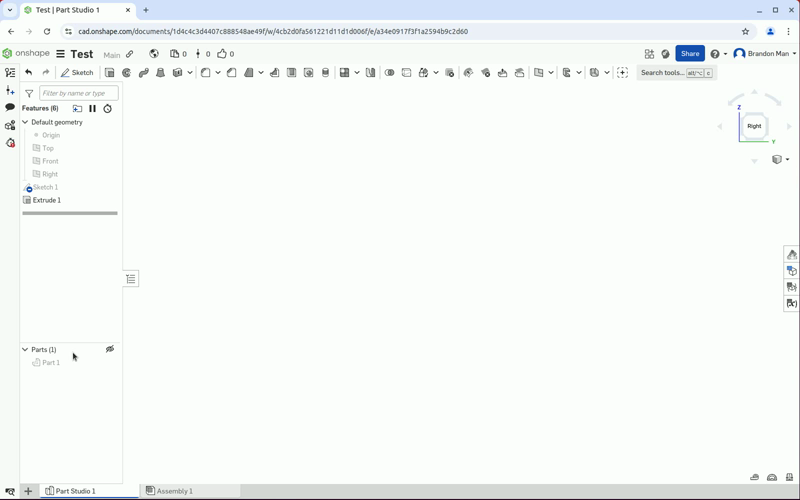
mouse_move(73, 352)
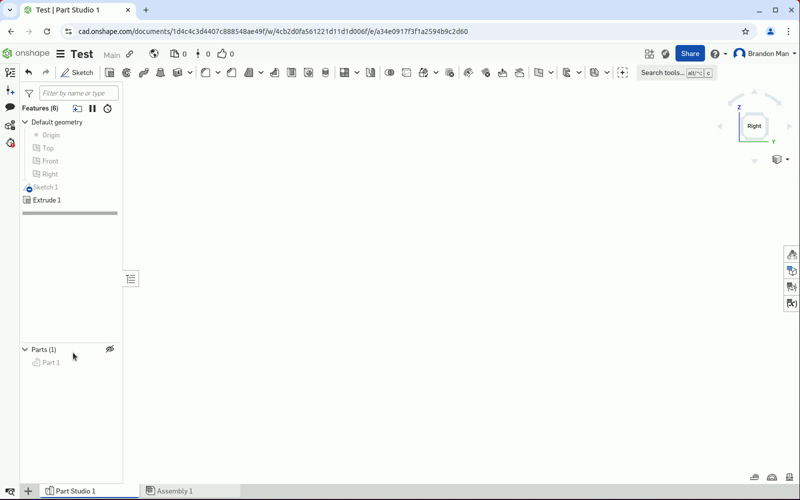
key(shift+y)
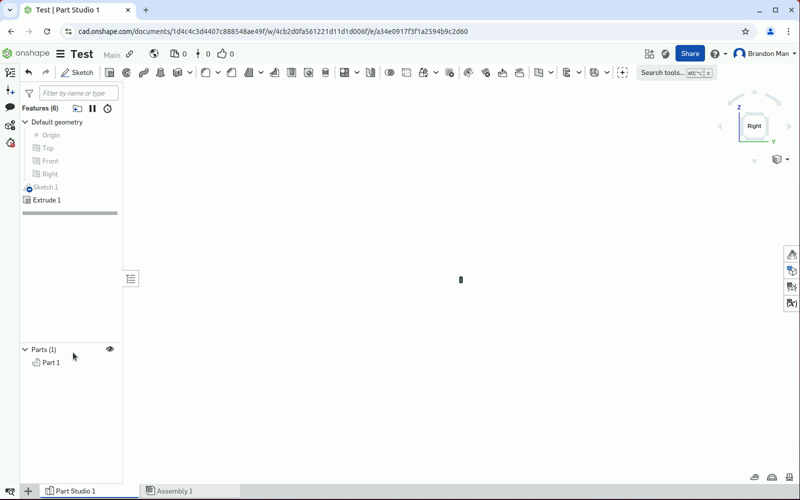
mouse_move(541, 75)
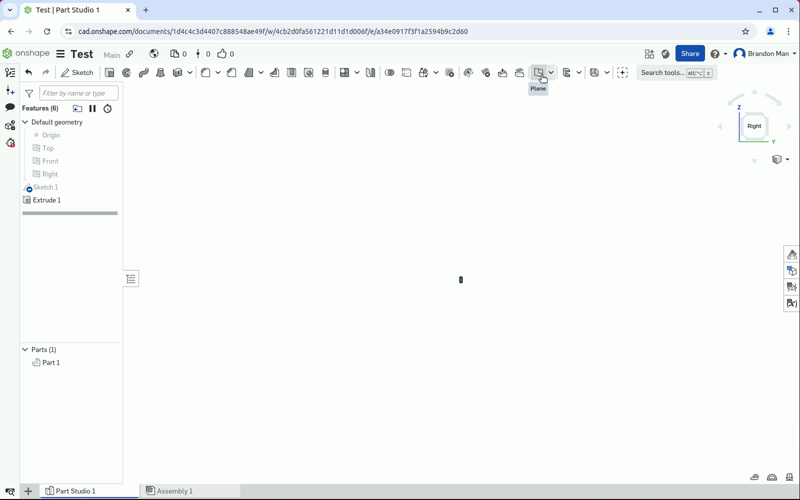
click(541, 75)
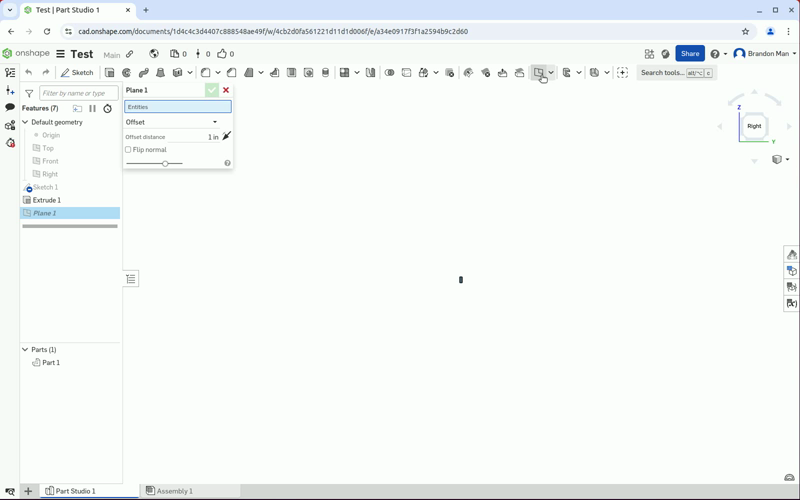
mouse_move(73, 176)
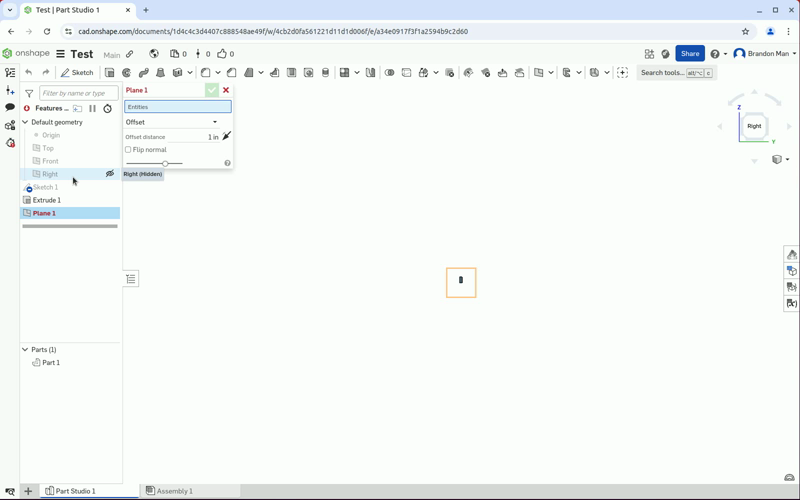
click(73, 176)
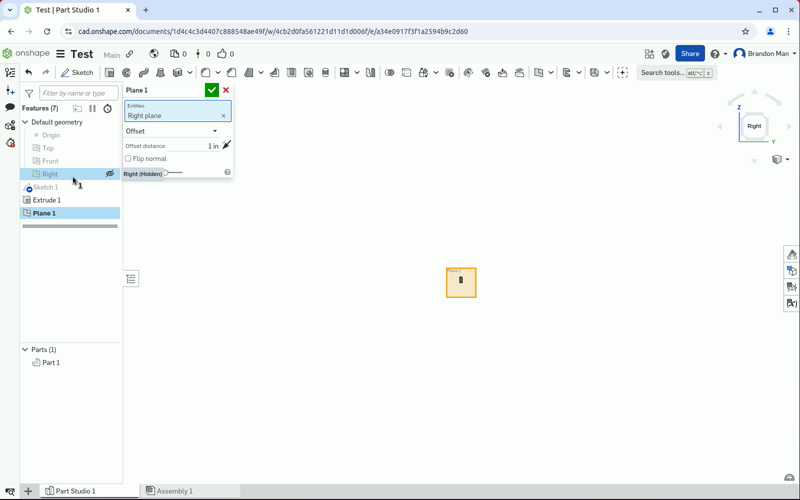
key(tab, 2)
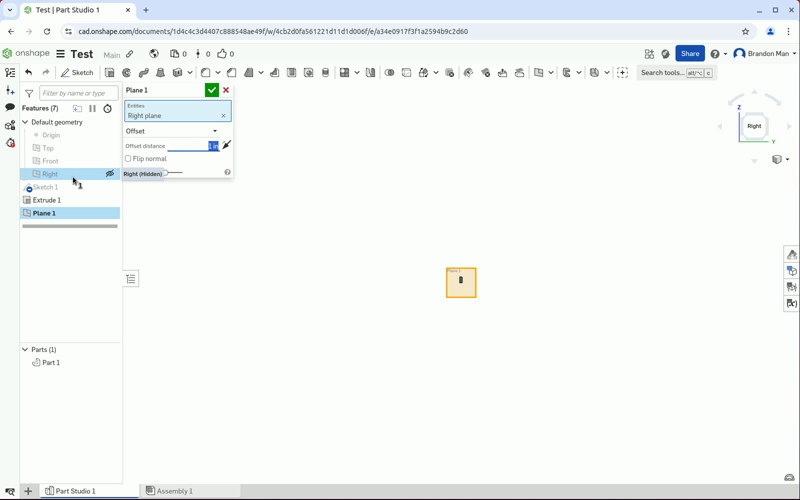
text(23.108)
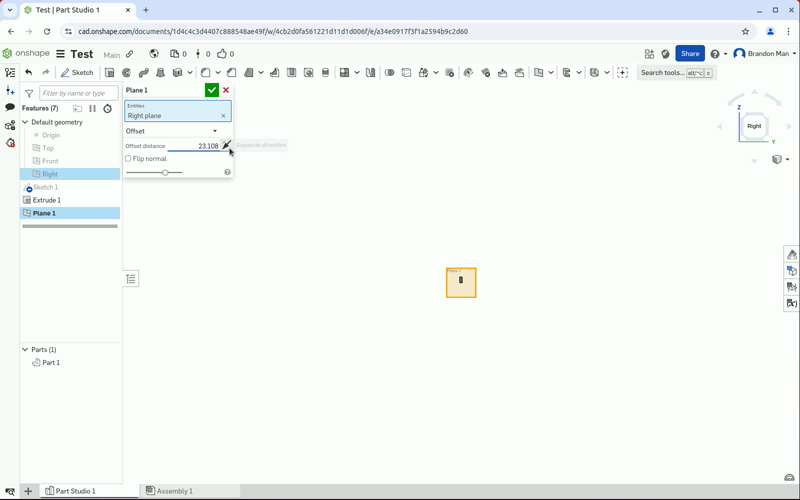
mouse_move(229, 147)
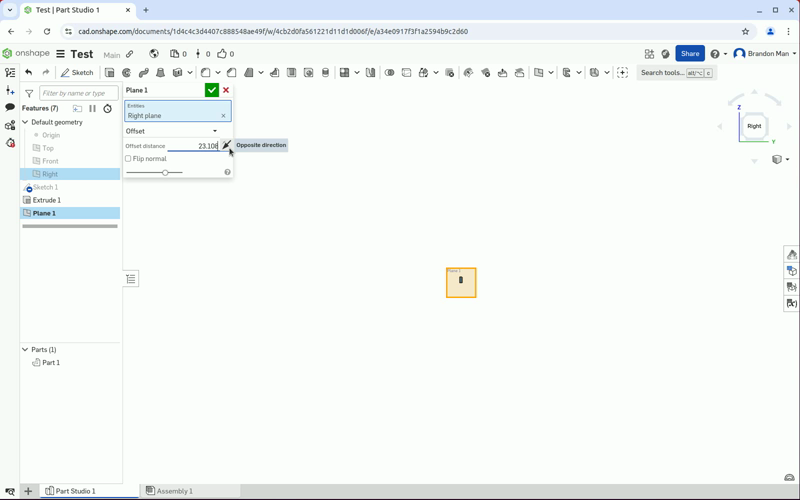
click(229, 147)
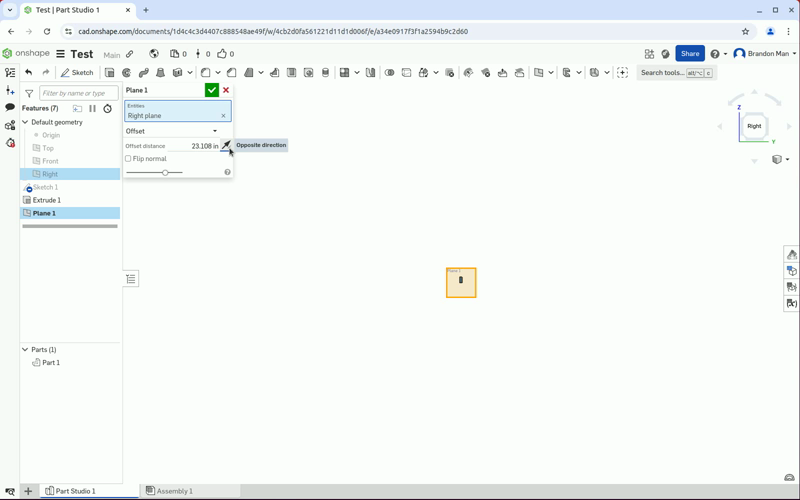
key(enter, 2)
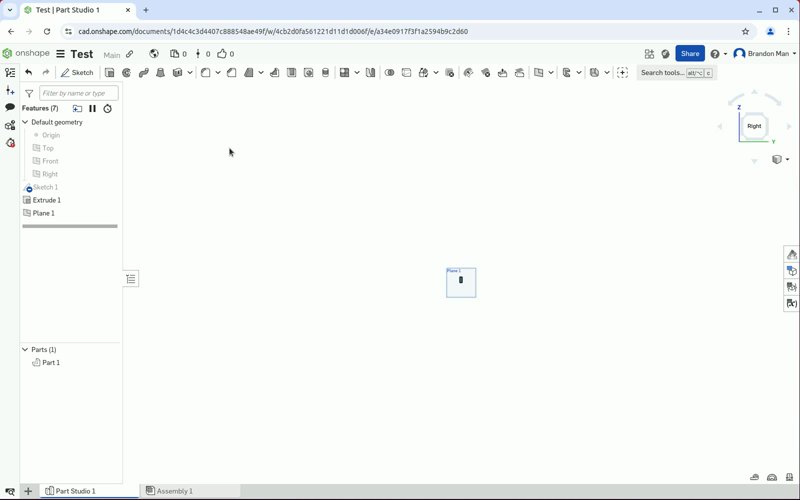
key(shift+s)
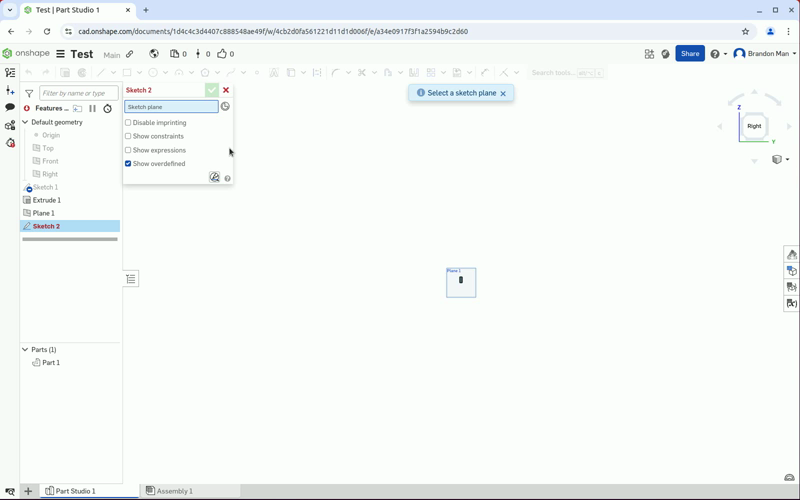
mouse_move(73, 215)
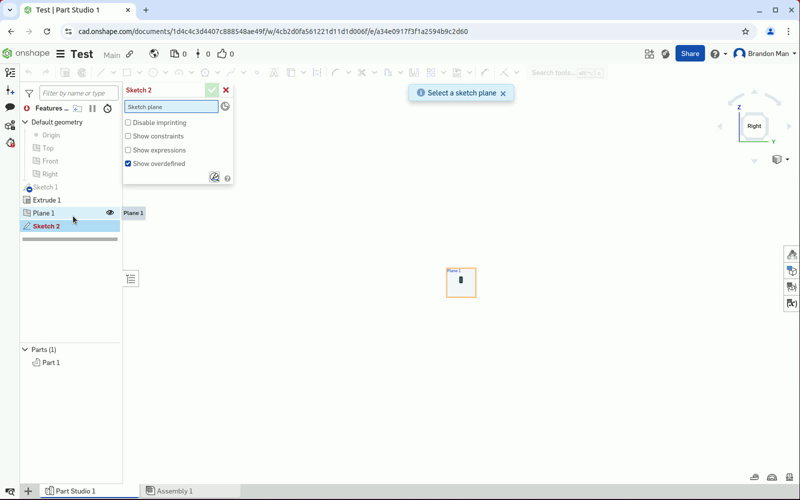
click(73, 215)
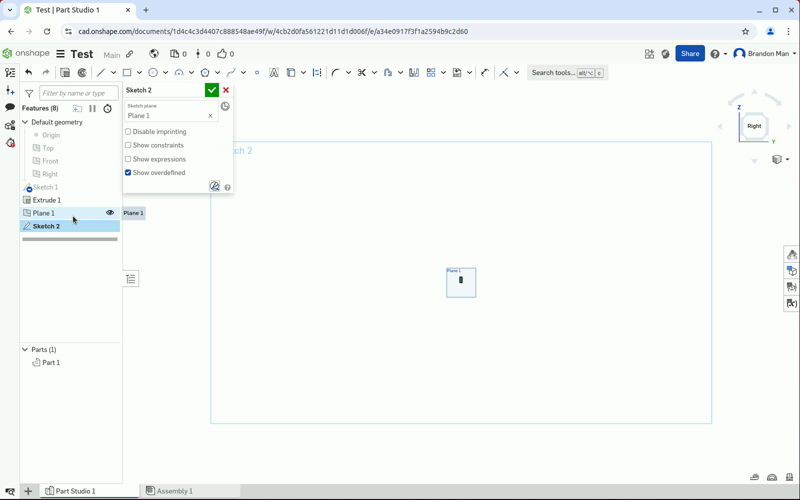
mouse_move(73, 352)
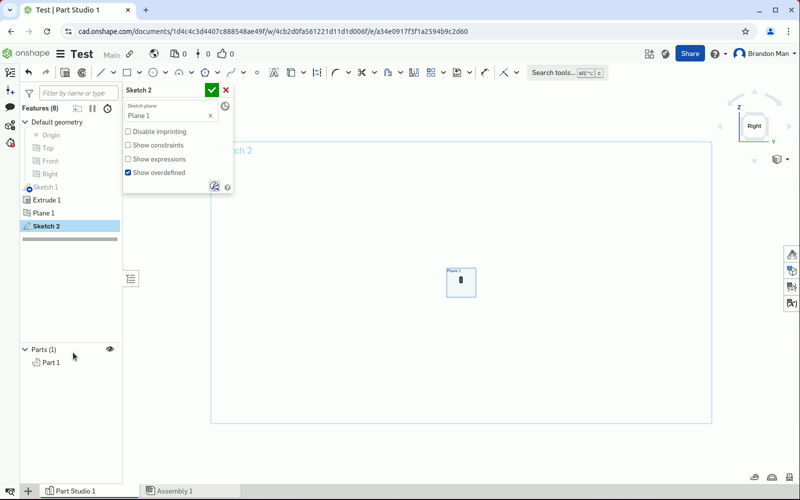
key(y)
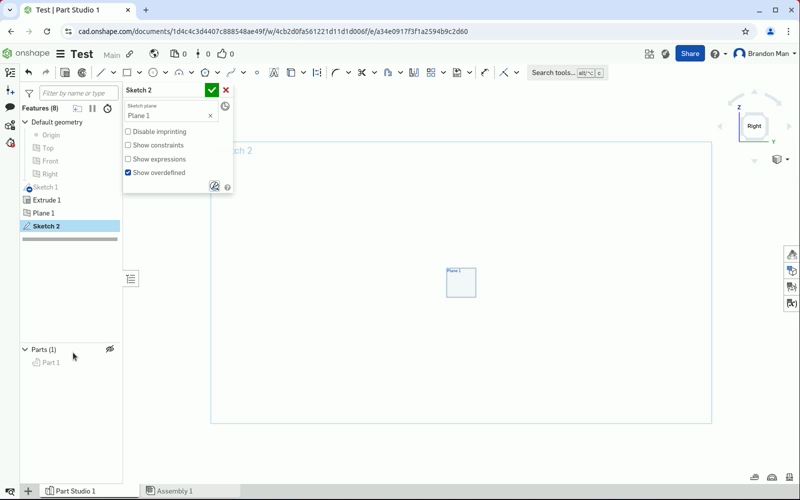
key(l)
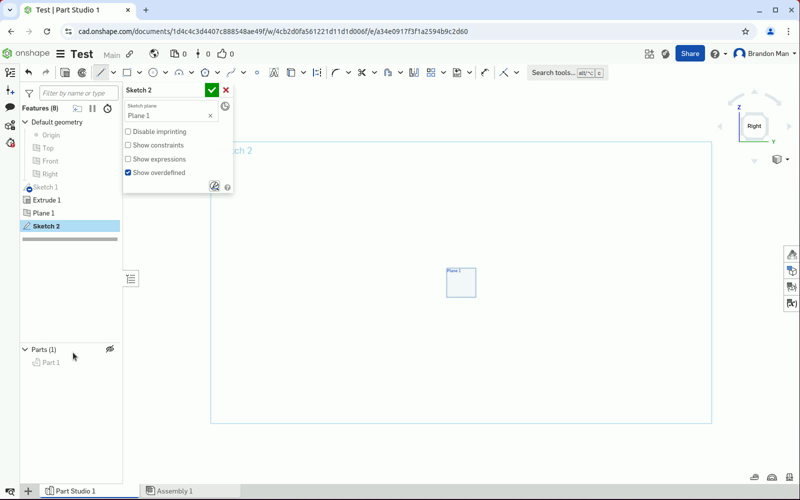
key_down(shift)
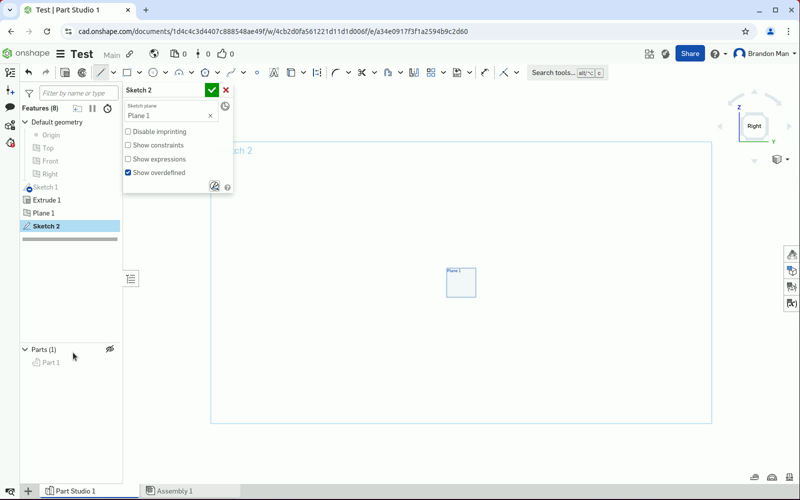
mouse_move(446, 276)
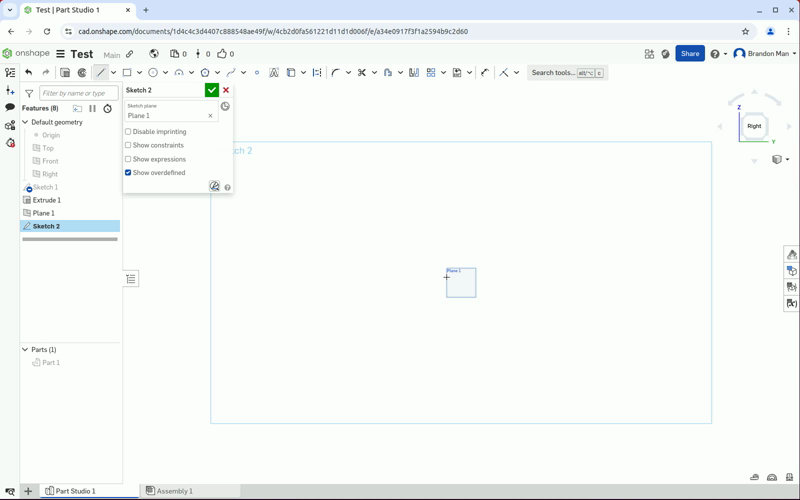
click(446, 276)
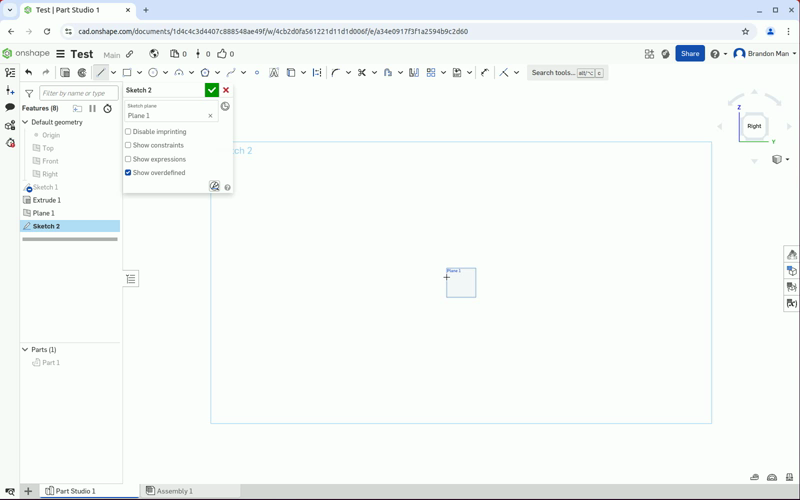
key_up(shift)
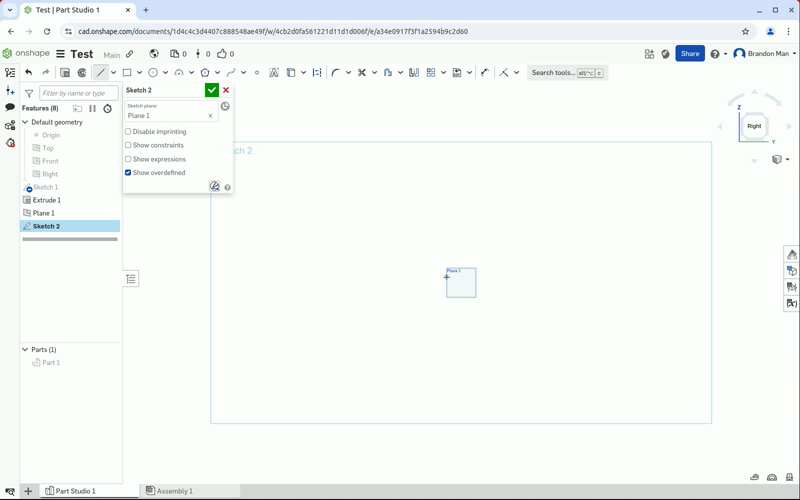
key_down(shift)
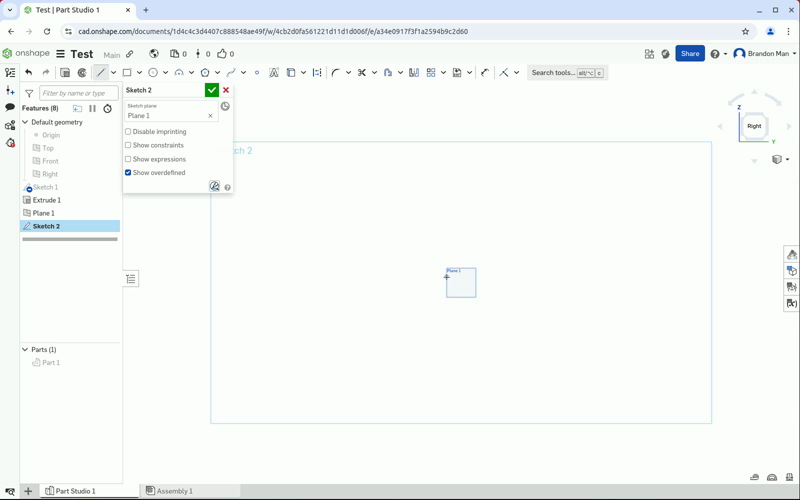
mouse_move(476, 276)
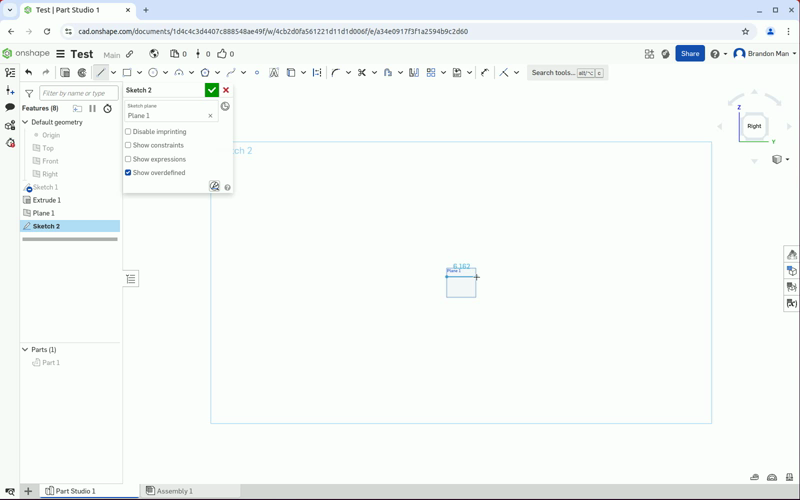
mouse_move(449, 276)
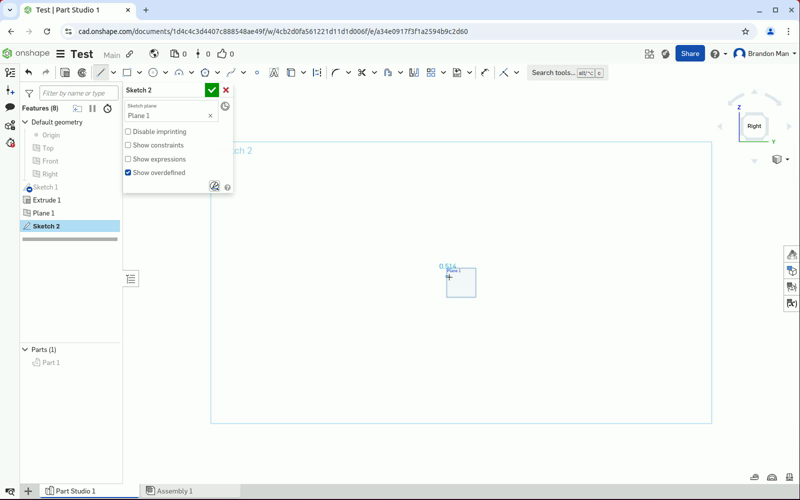
scroll(6)
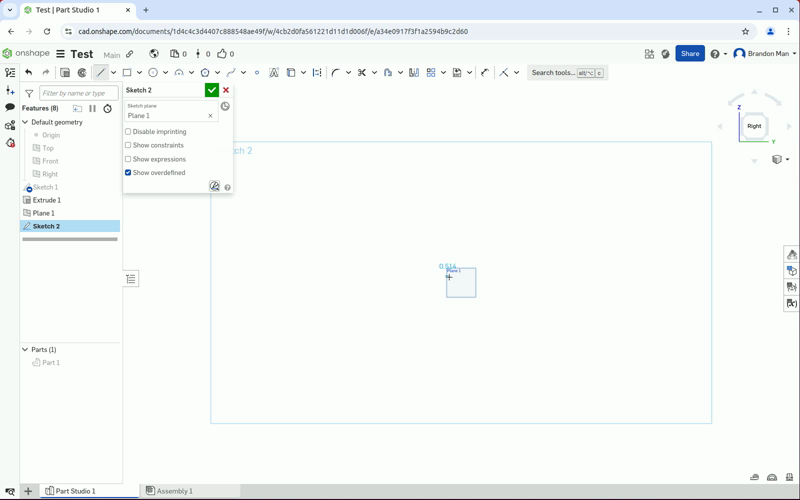
scroll(6)
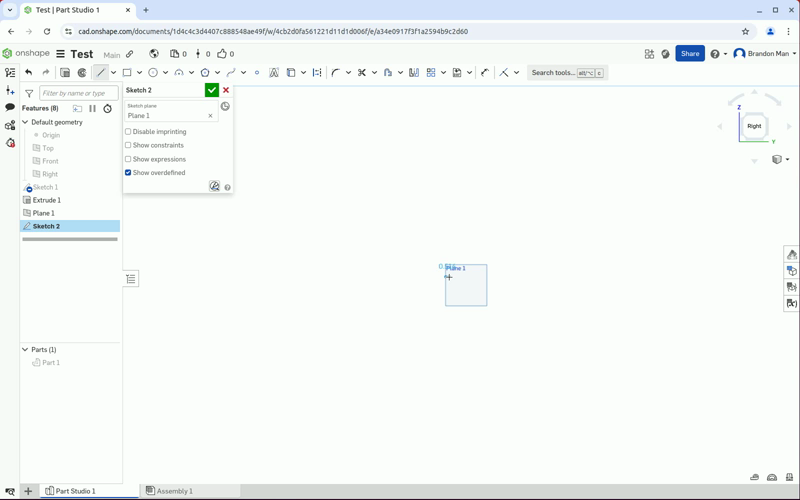
scroll(6)
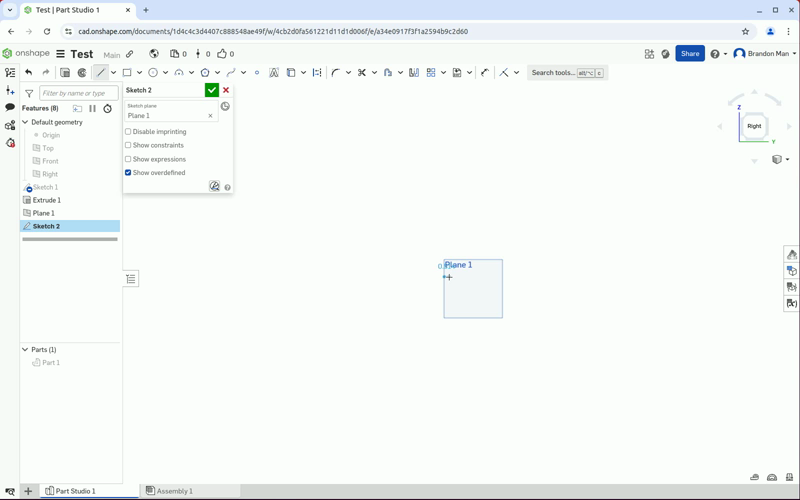
scroll(6)
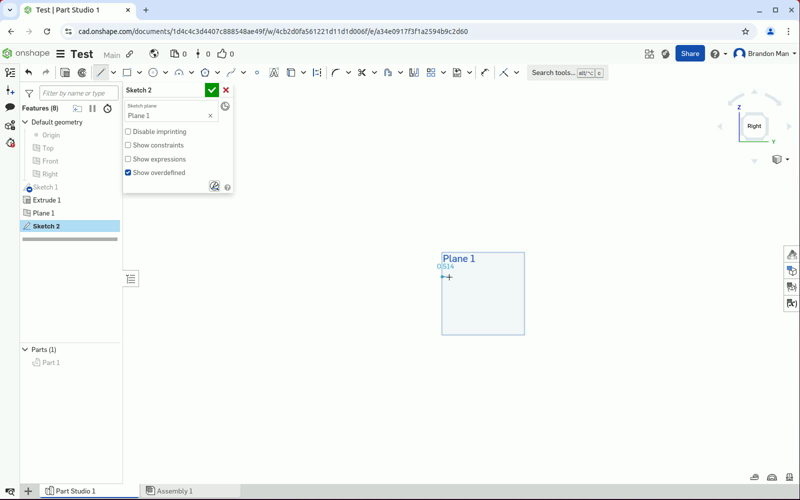
scroll(6)
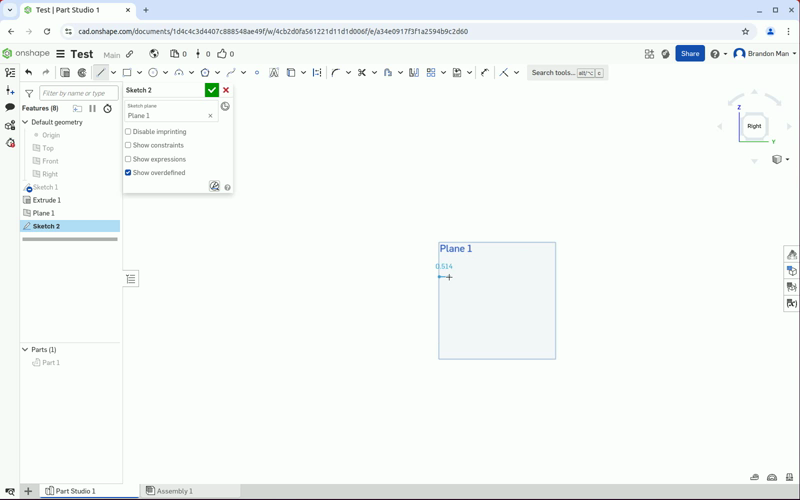
scroll(6)
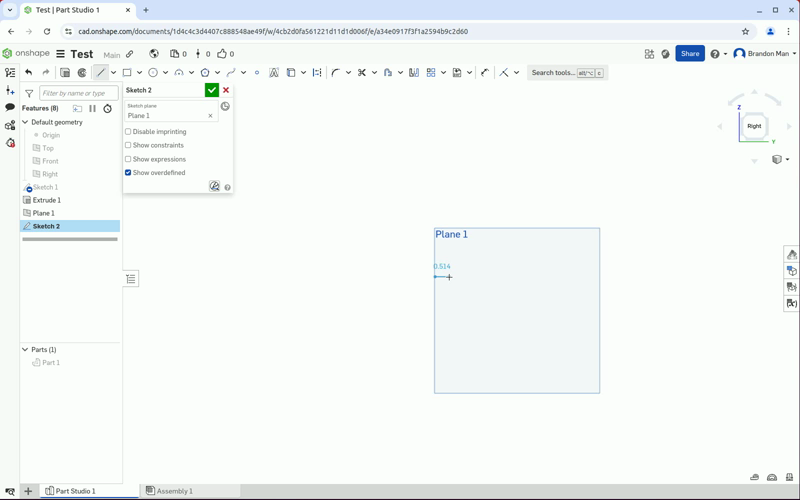
scroll(6)
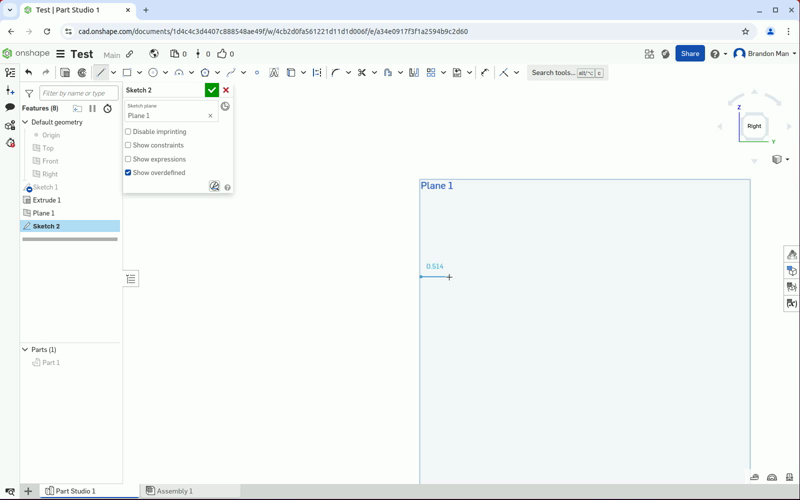
click(449, 276)
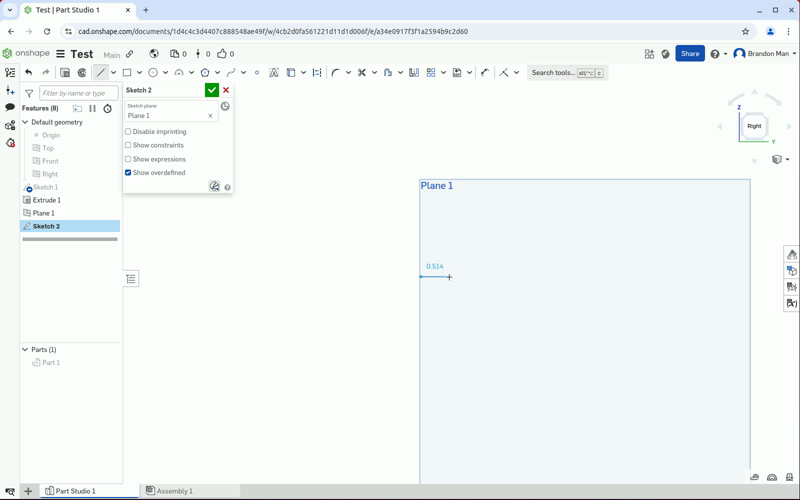
scroll(-6)
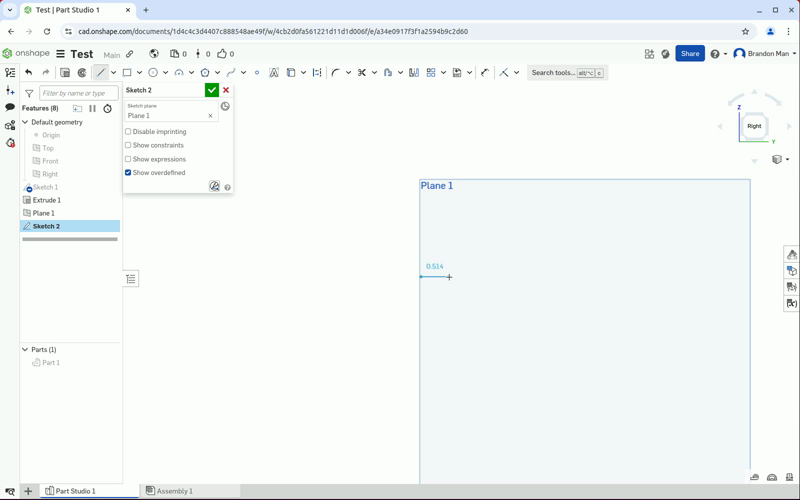
scroll(-6)
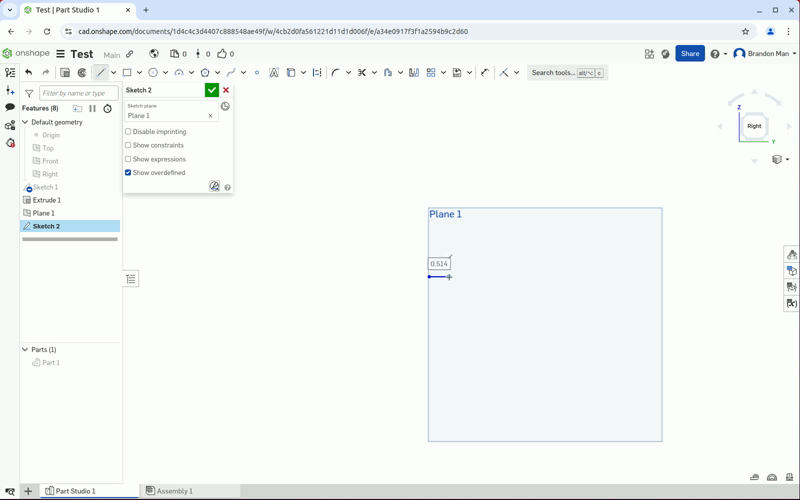
scroll(-6)
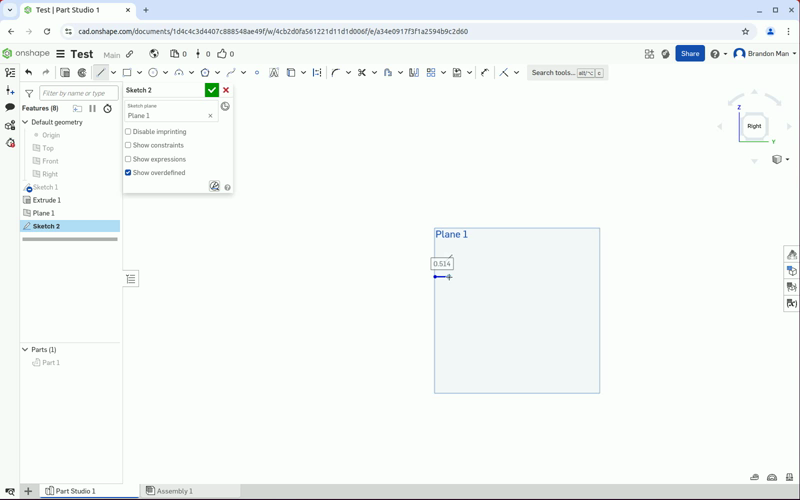
scroll(-6)
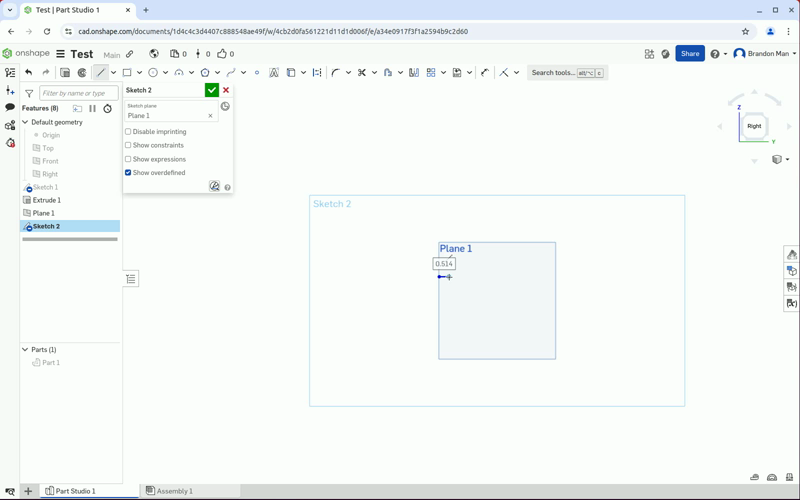
scroll(-6)
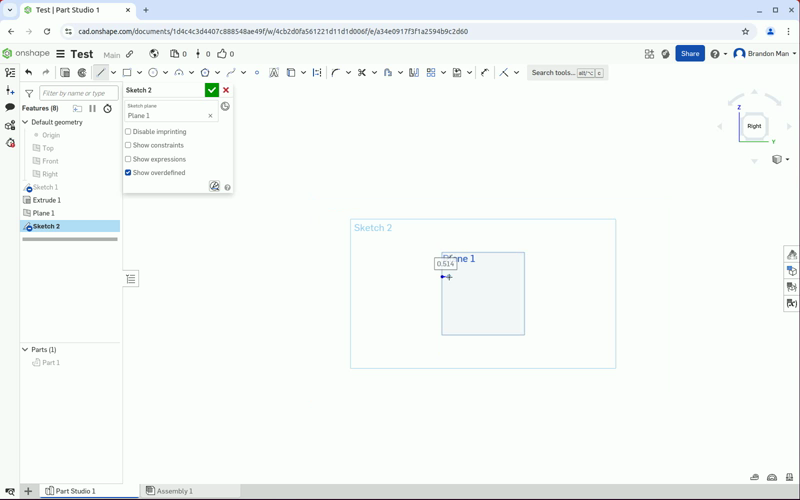
scroll(-6)
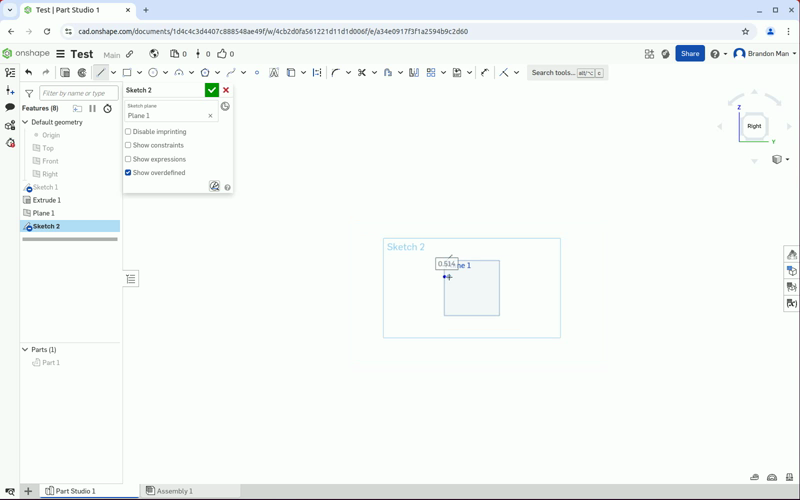
scroll(-6)
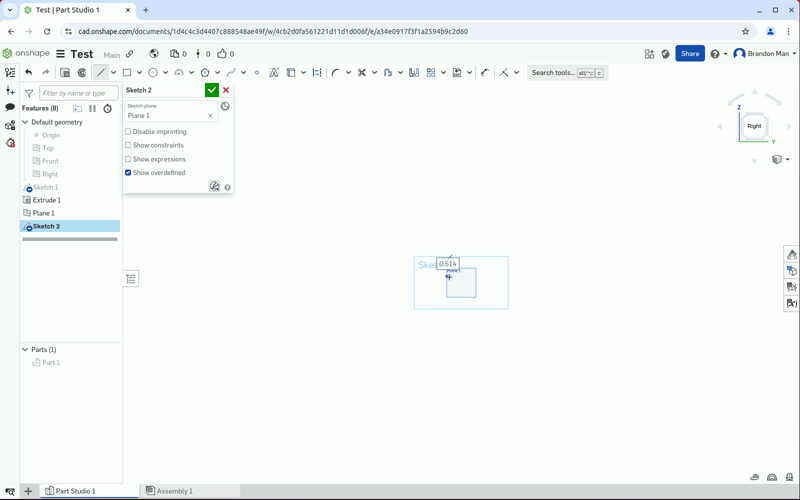
key_up(shift)
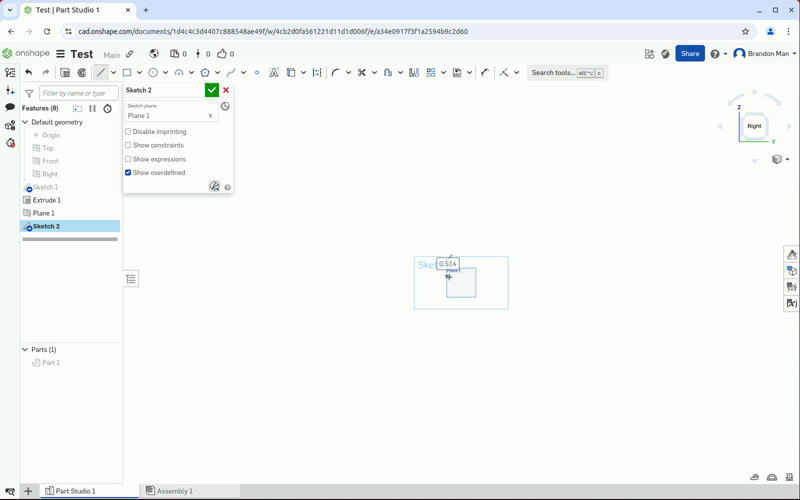
key_down(shift)
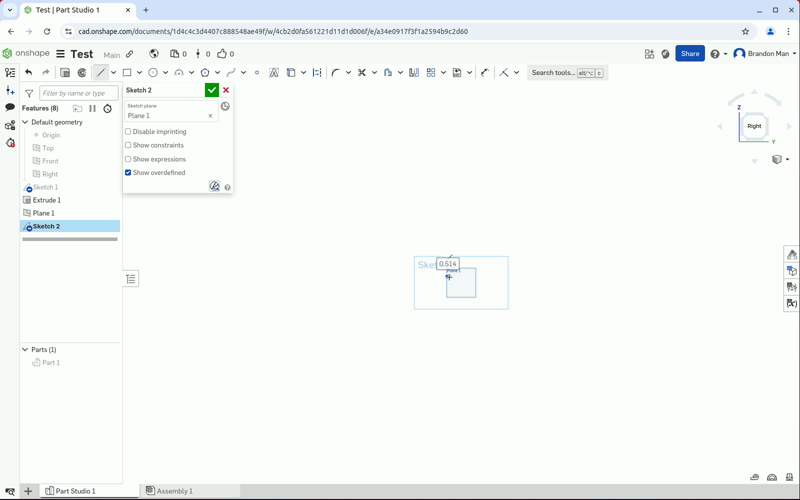
mouse_move(479, 276)
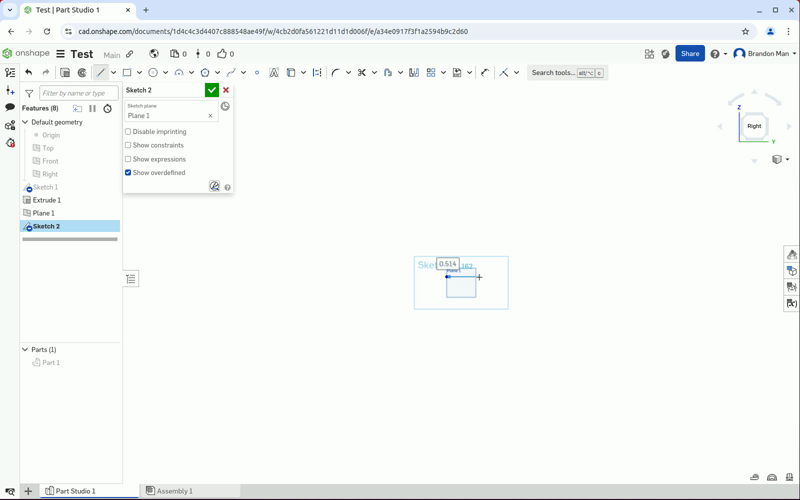
mouse_move(449, 279)
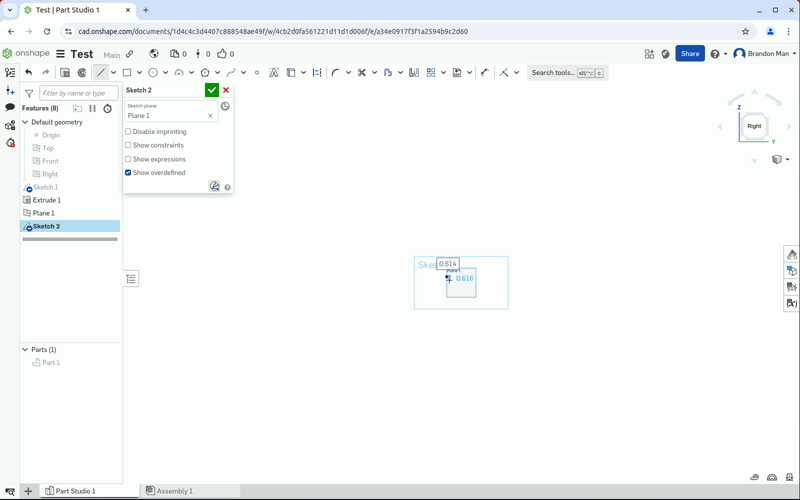
scroll(6)
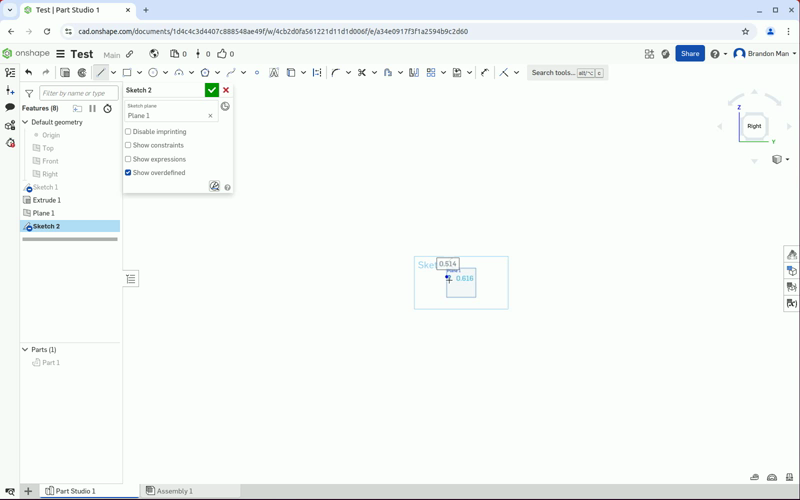
scroll(6)
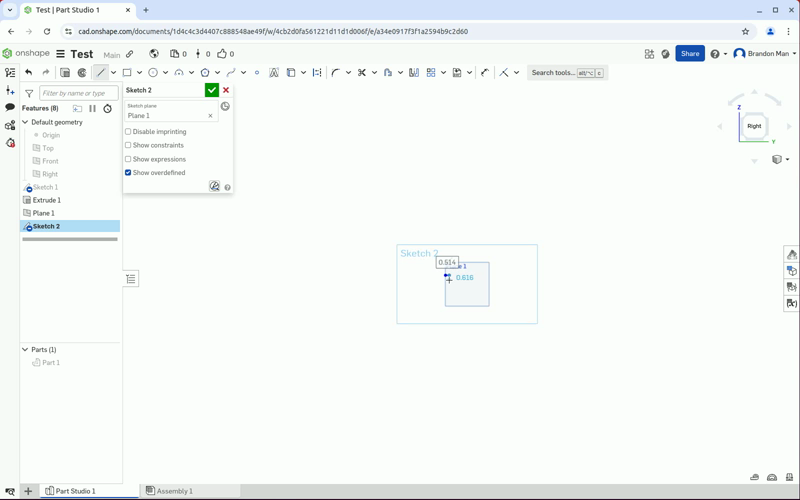
scroll(6)
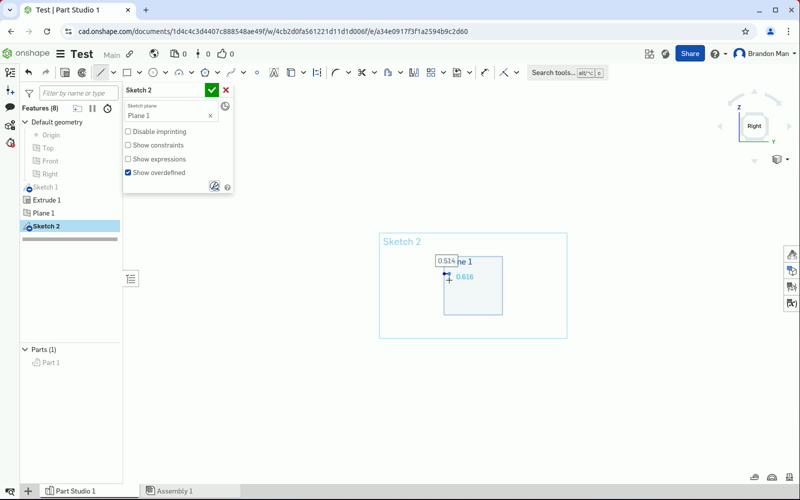
scroll(6)
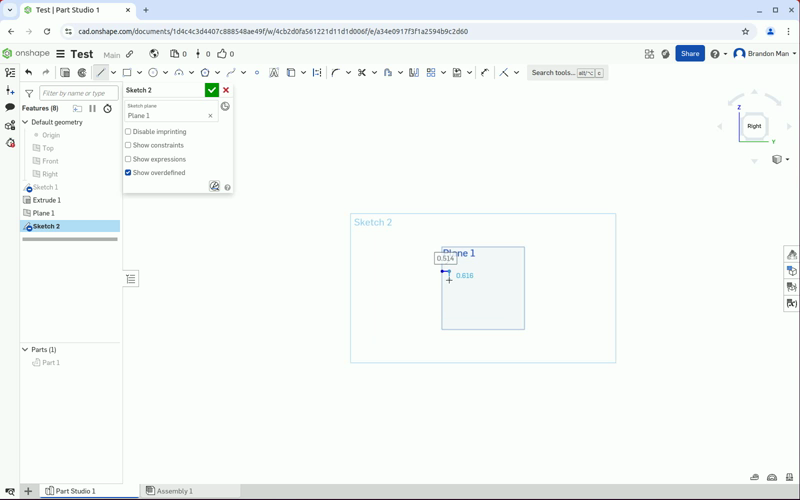
scroll(6)
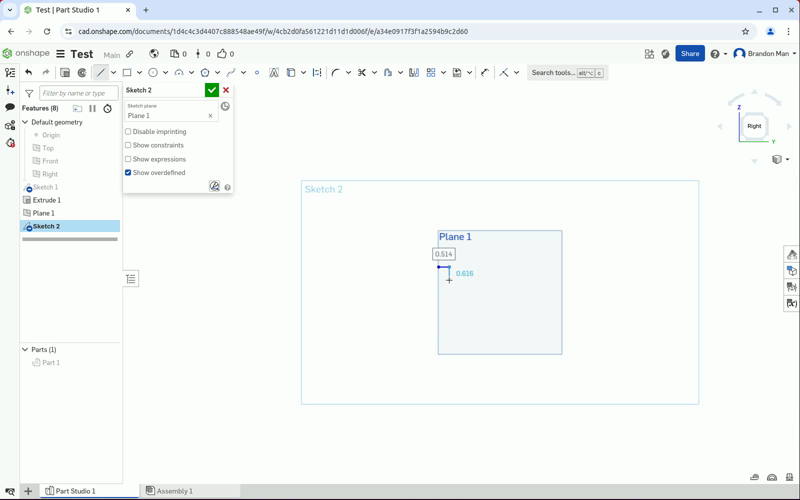
scroll(6)
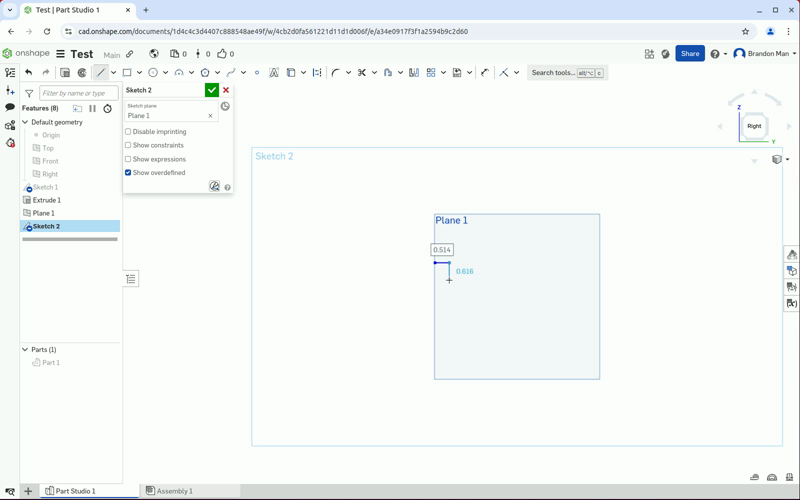
scroll(6)
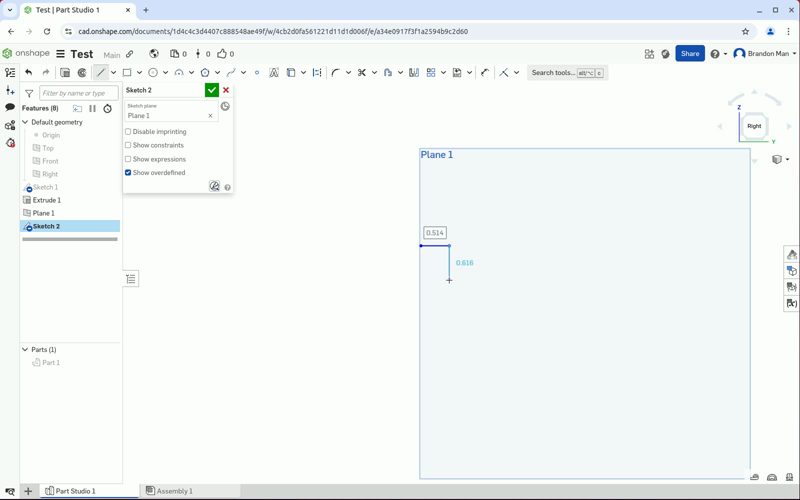
click(449, 279)
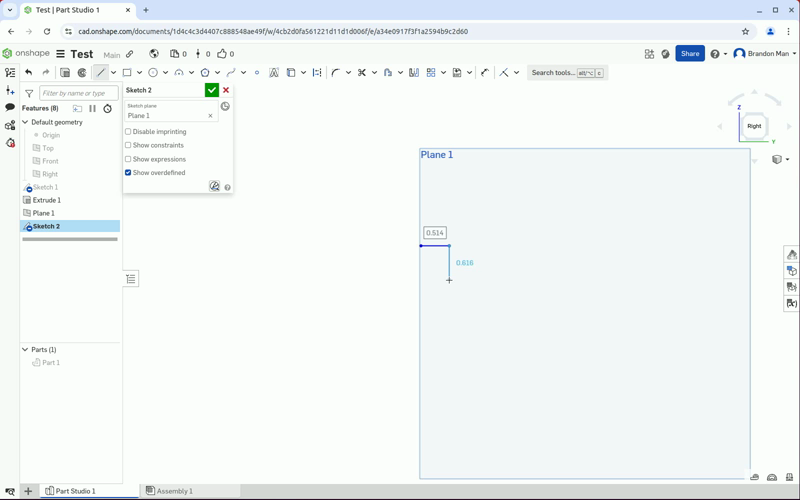
scroll(-6)
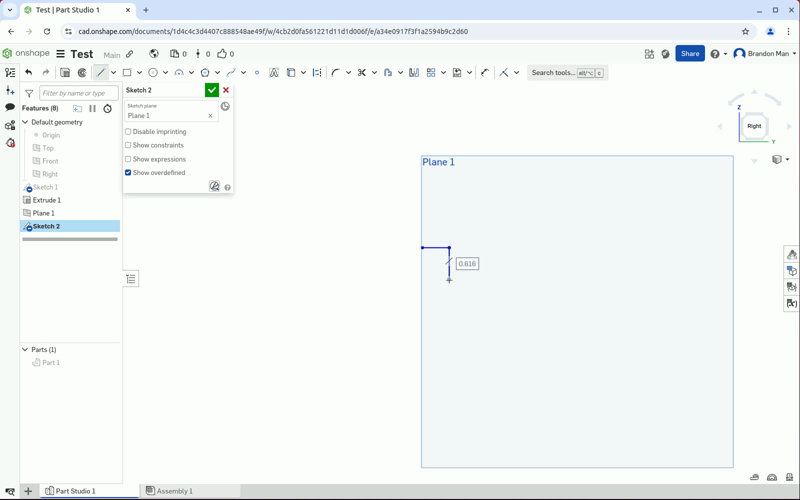
scroll(-6)
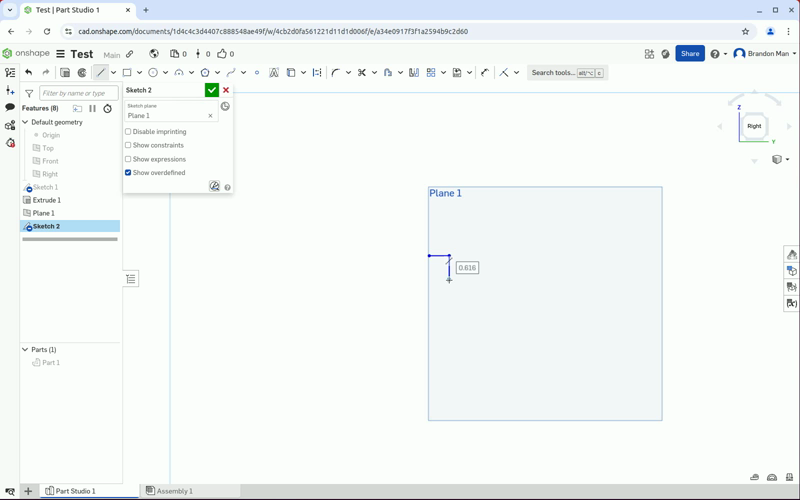
scroll(-6)
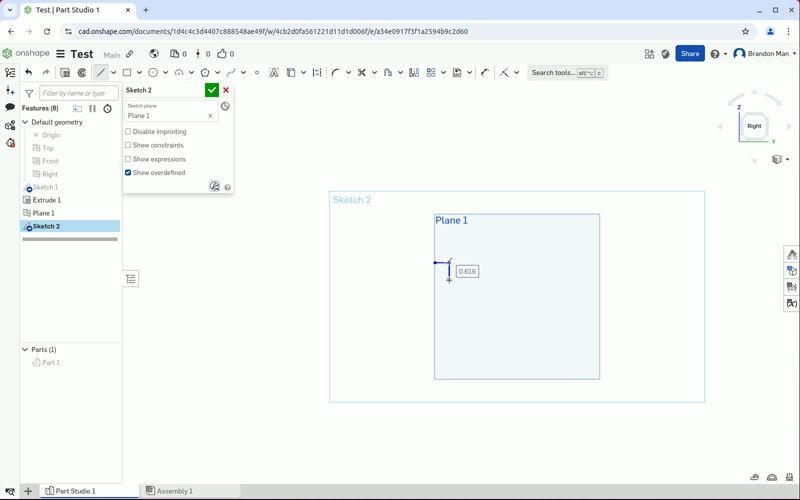
scroll(-6)
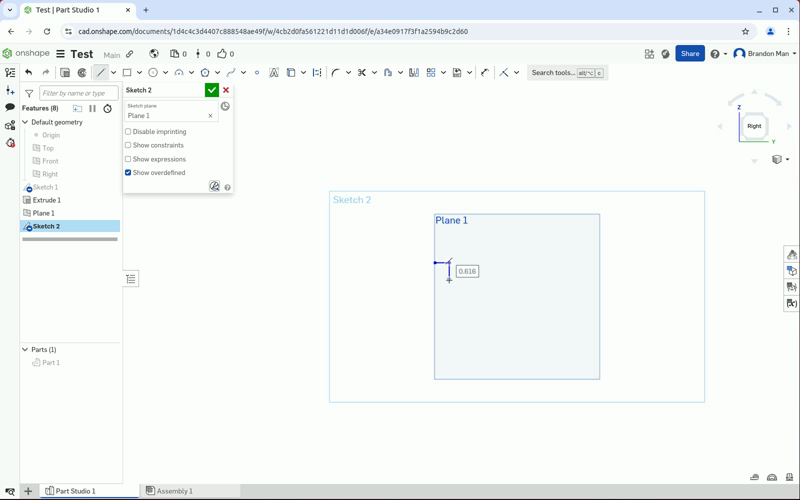
scroll(-6)
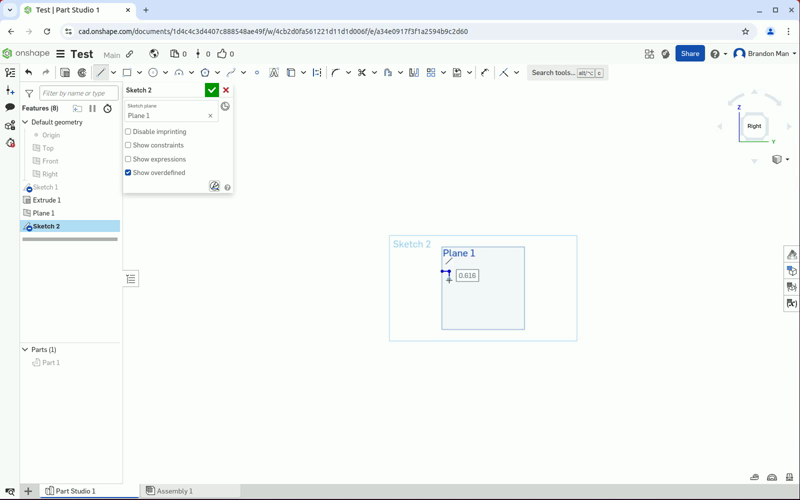
scroll(-6)
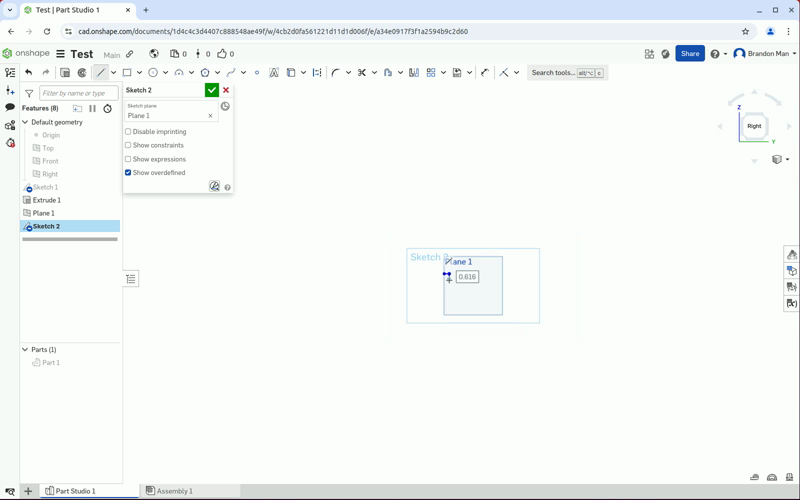
scroll(-6)
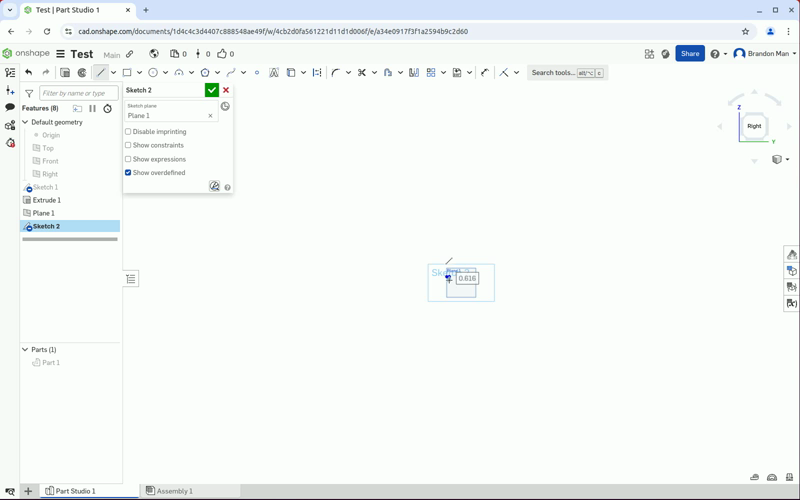
key_up(shift)
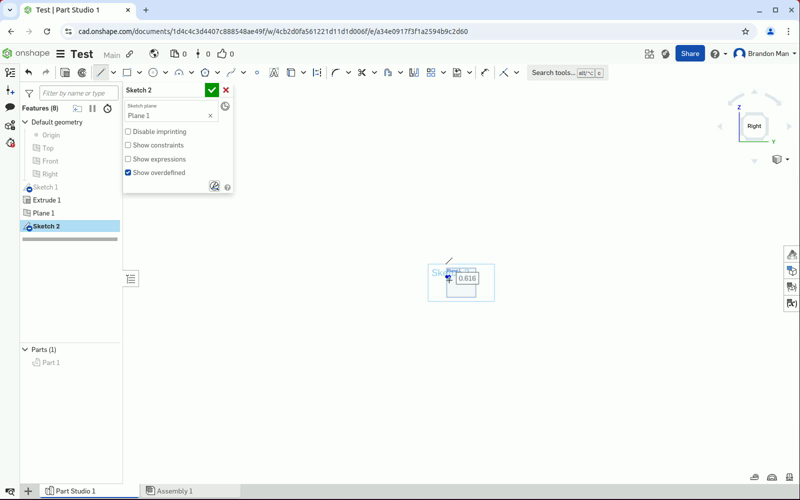
key(esc)
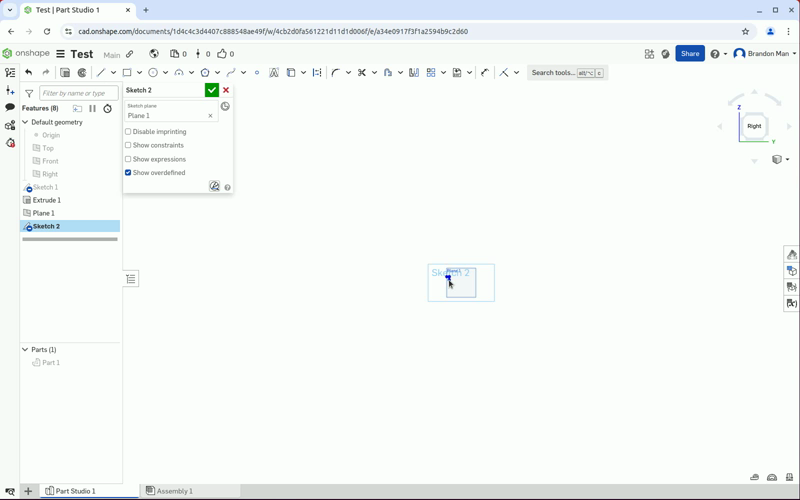
key(a)
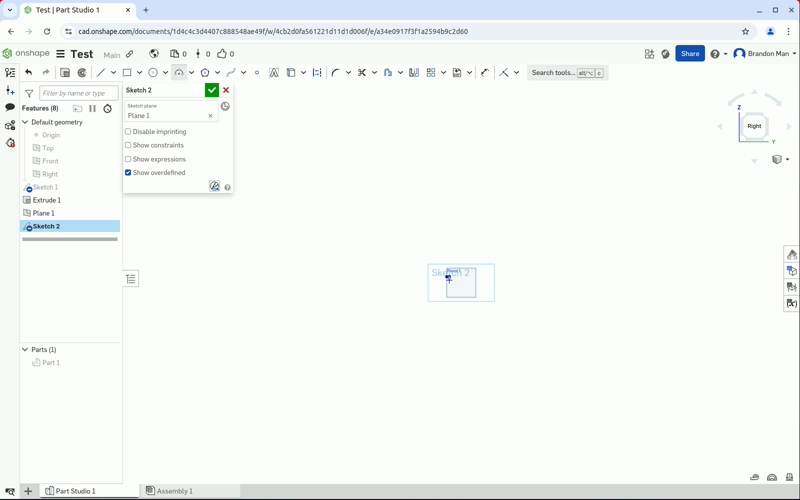
mouse_move(449, 279)
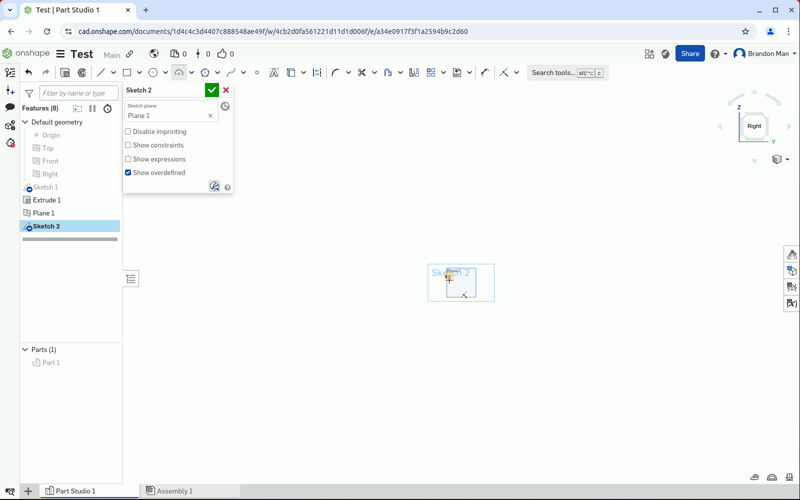
scroll(6)
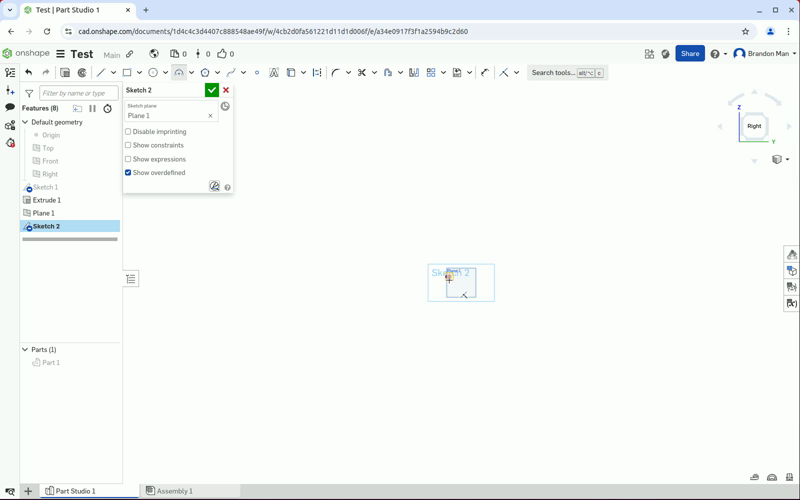
scroll(6)
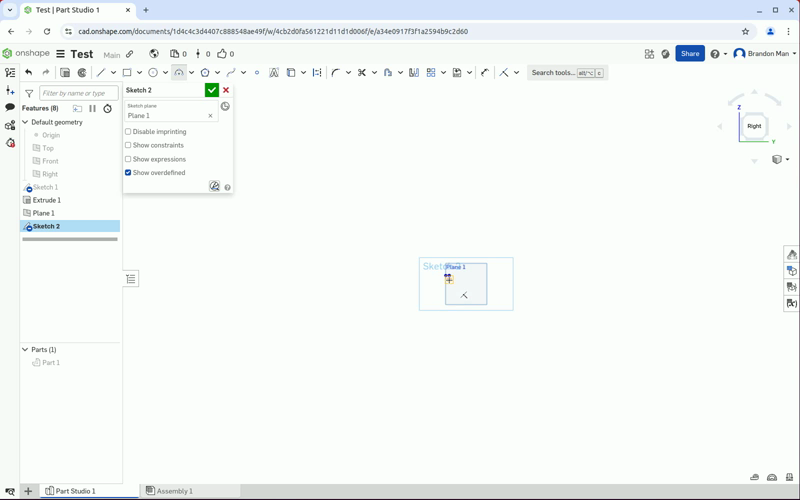
scroll(6)
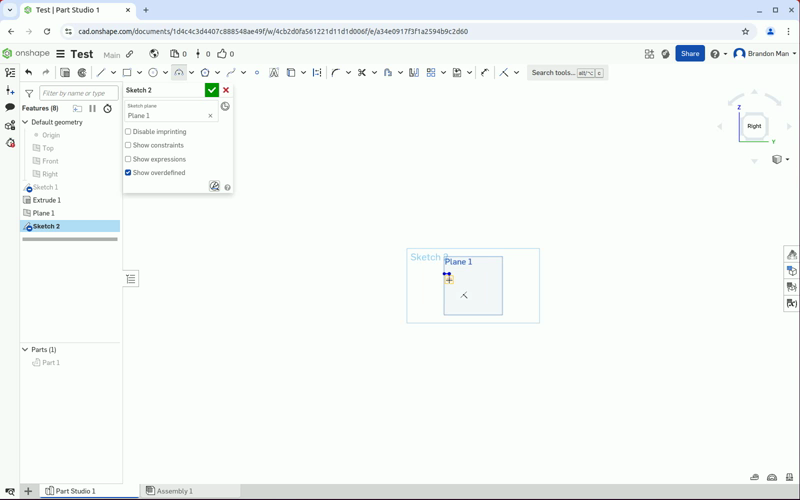
scroll(6)
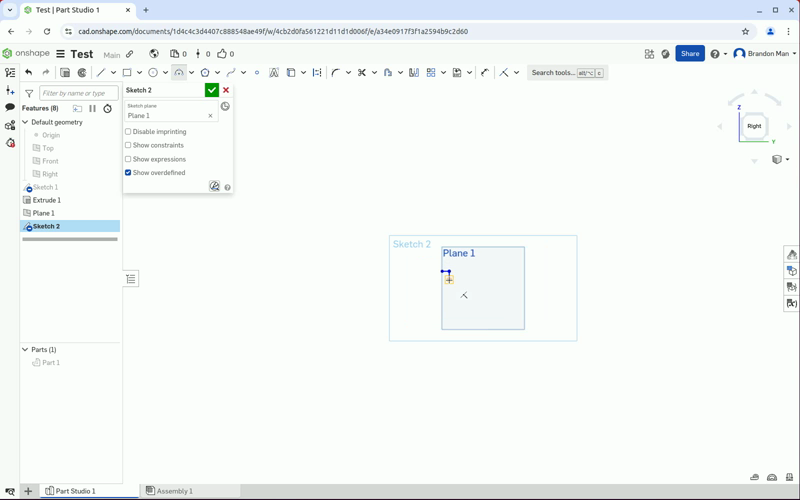
scroll(6)
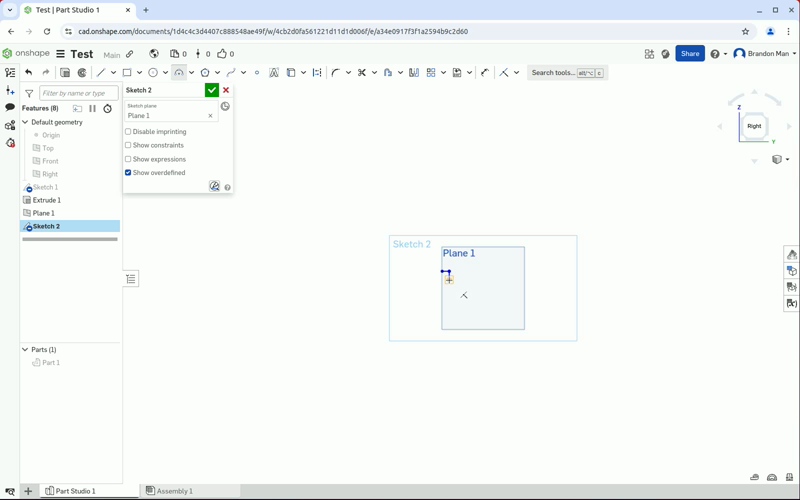
scroll(6)
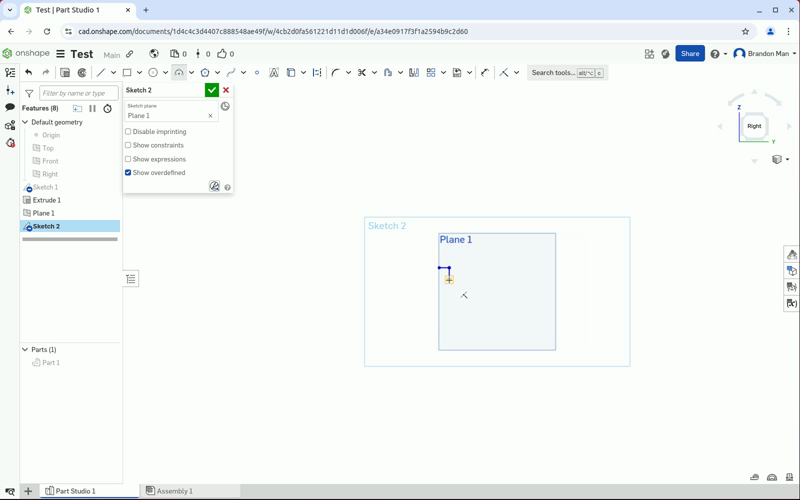
scroll(6)
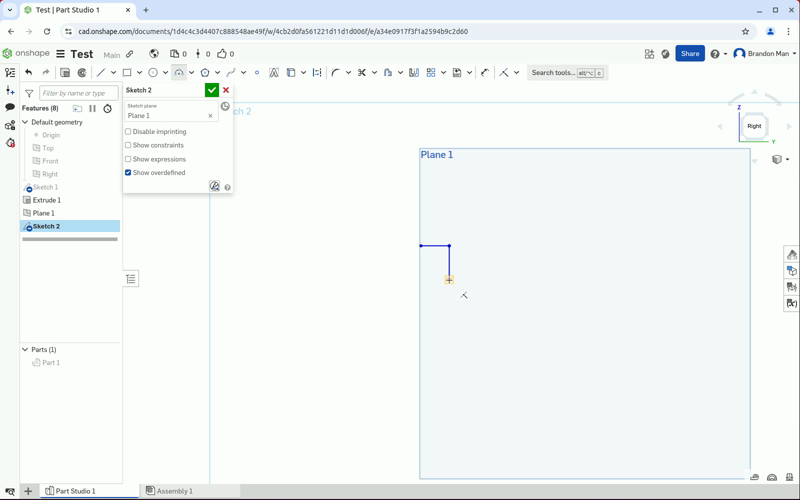
click(449, 279)
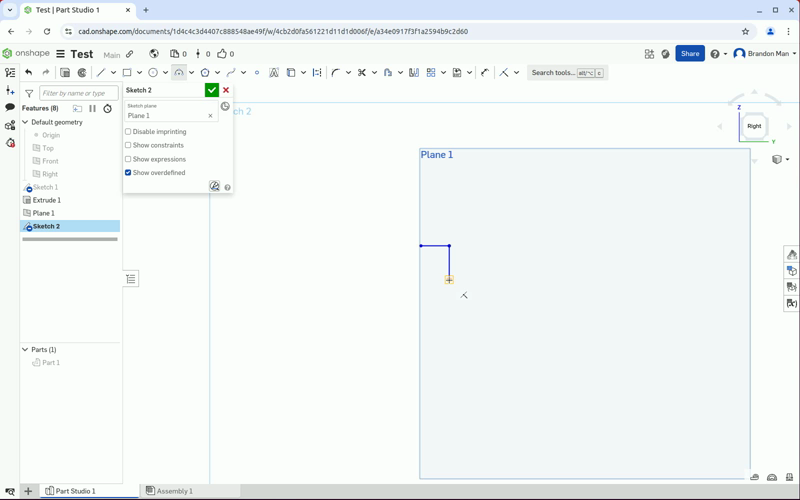
scroll(-6)
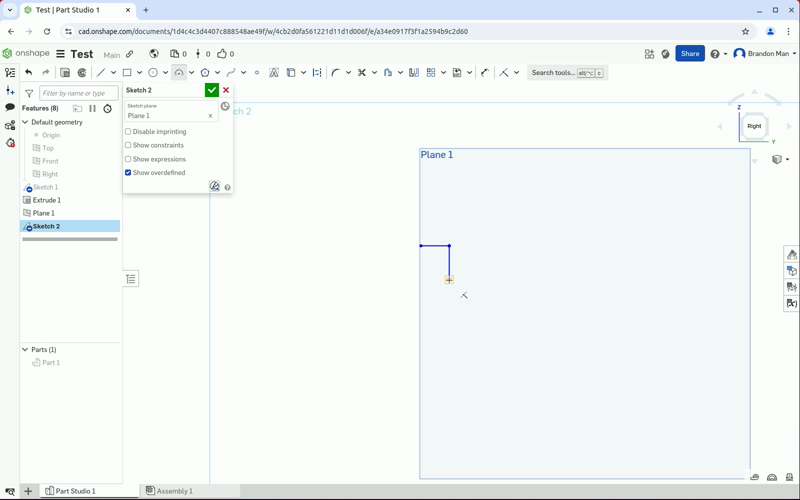
scroll(-6)
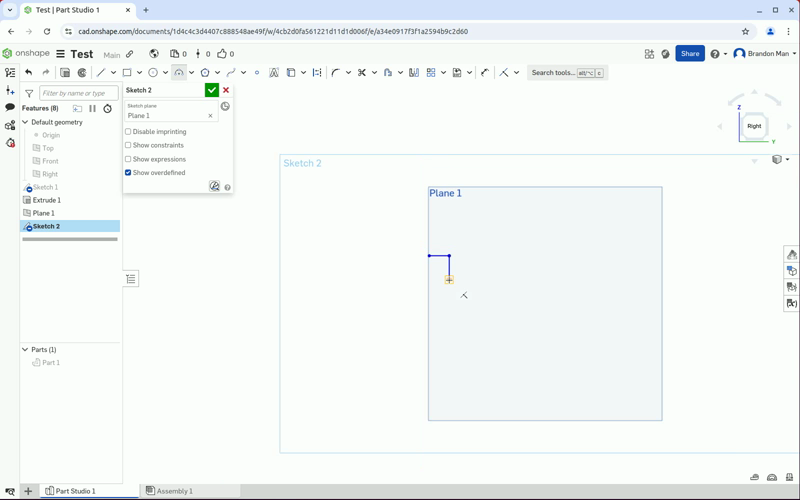
scroll(-6)
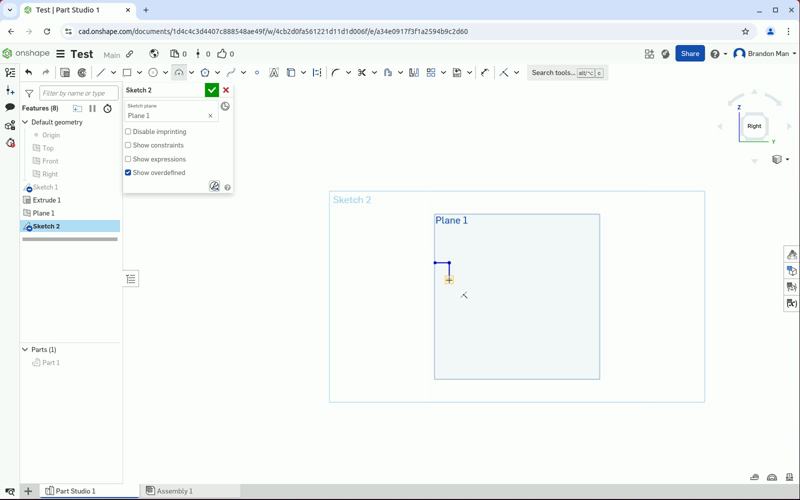
scroll(-6)
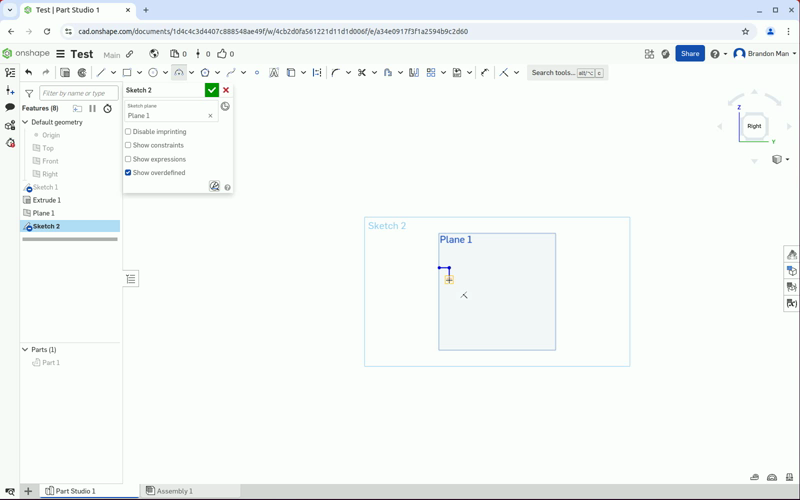
scroll(-6)
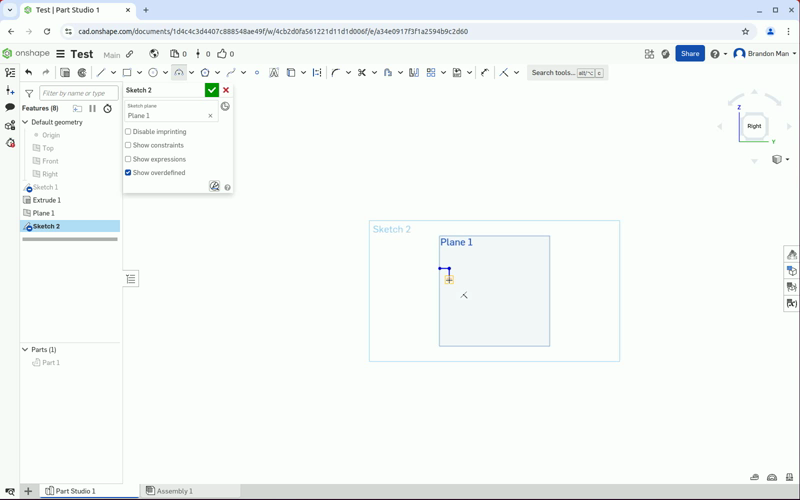
scroll(-6)
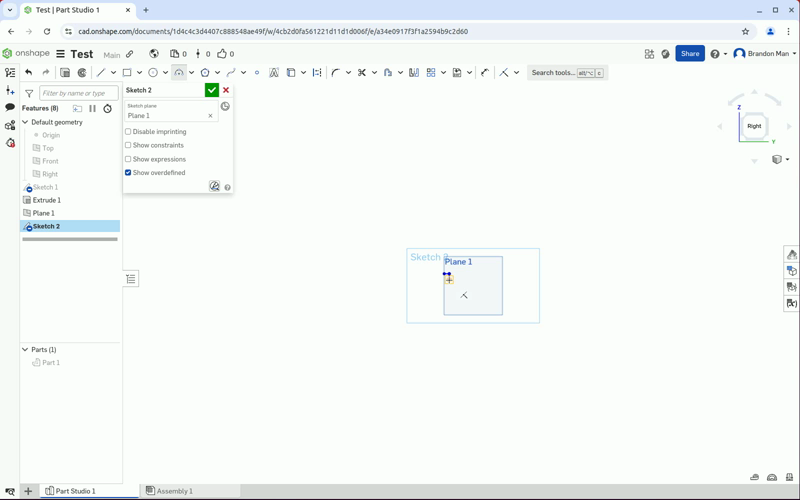
scroll(-6)
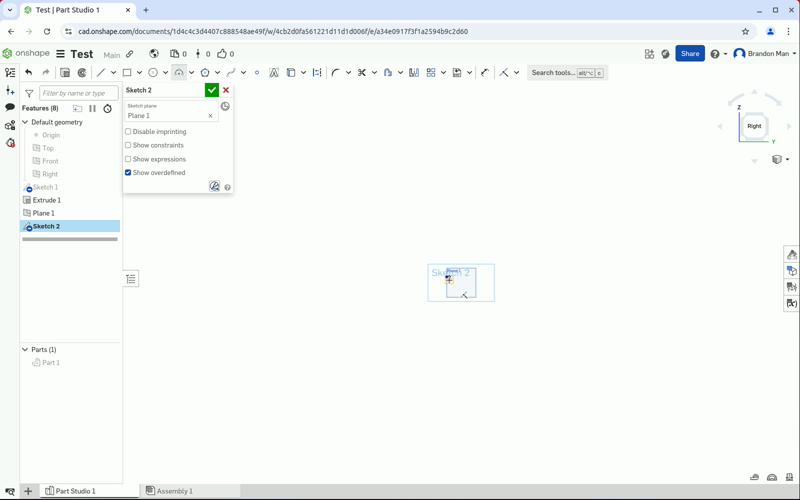
key_down(shift)
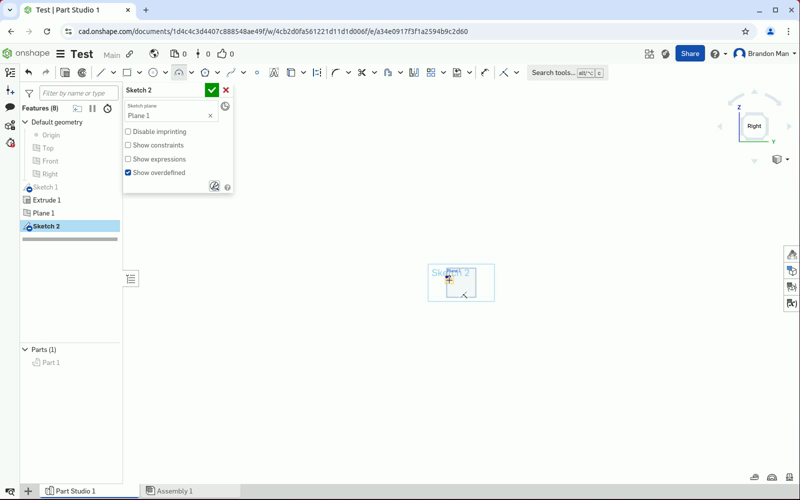
mouse_move(460, 276)
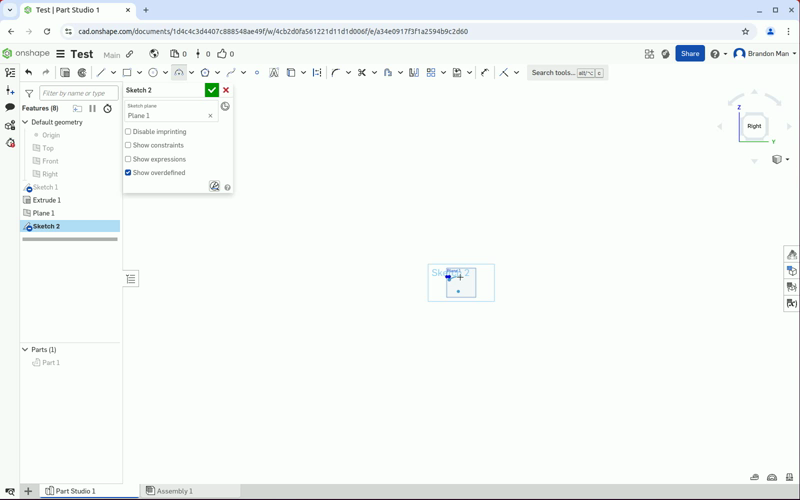
click(460, 276)
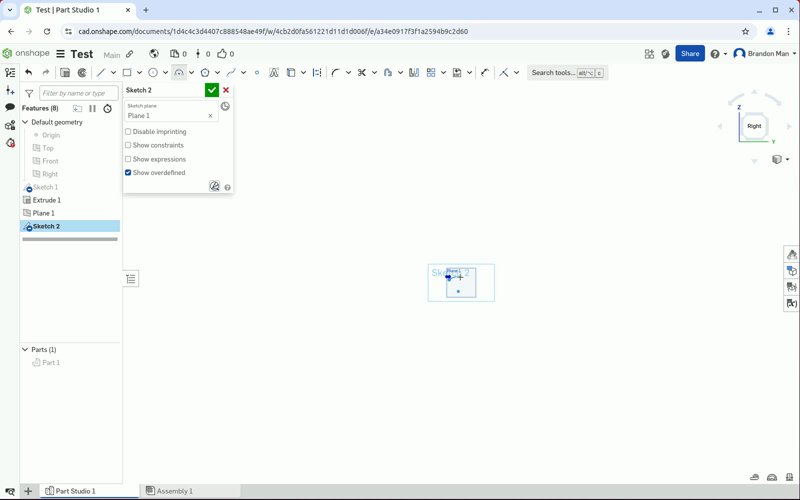
mouse_move(453, 274)
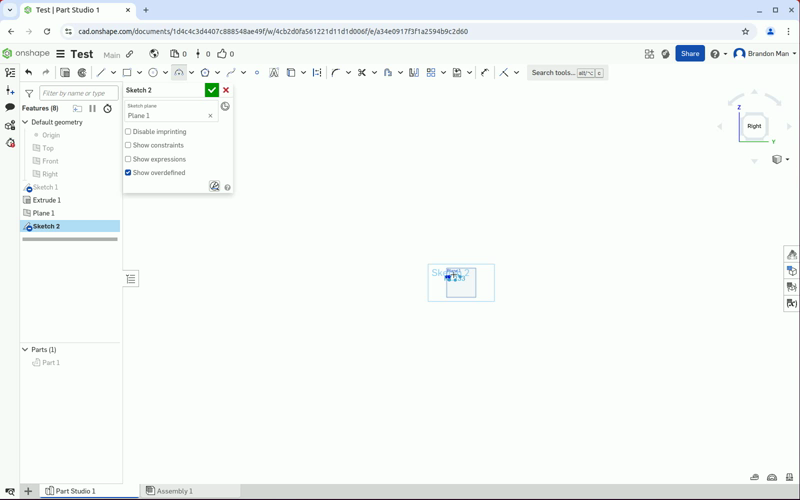
click(453, 274)
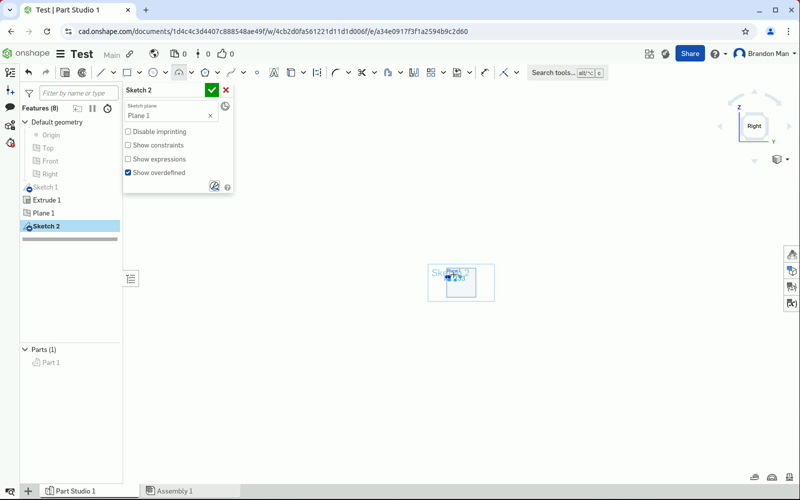
key_up(shift)
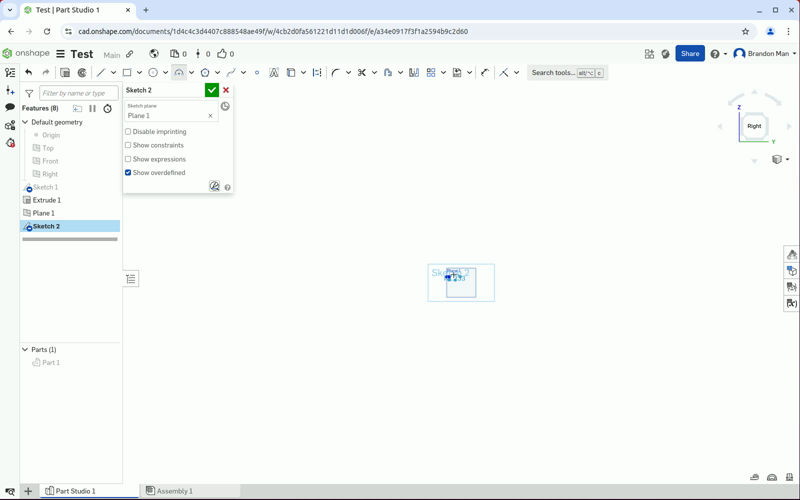
key(esc)
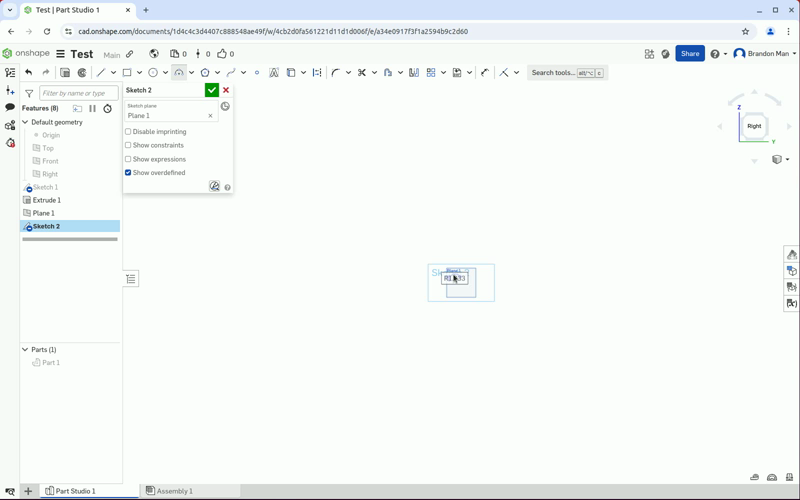
key(l)
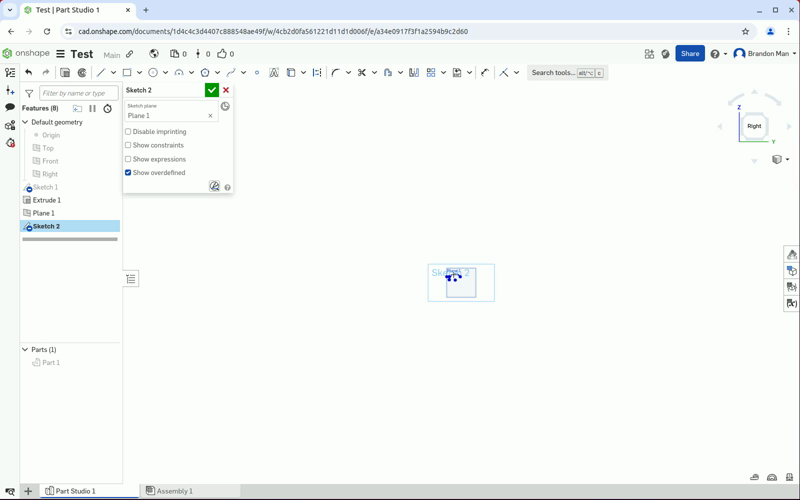
mouse_move(460, 276)
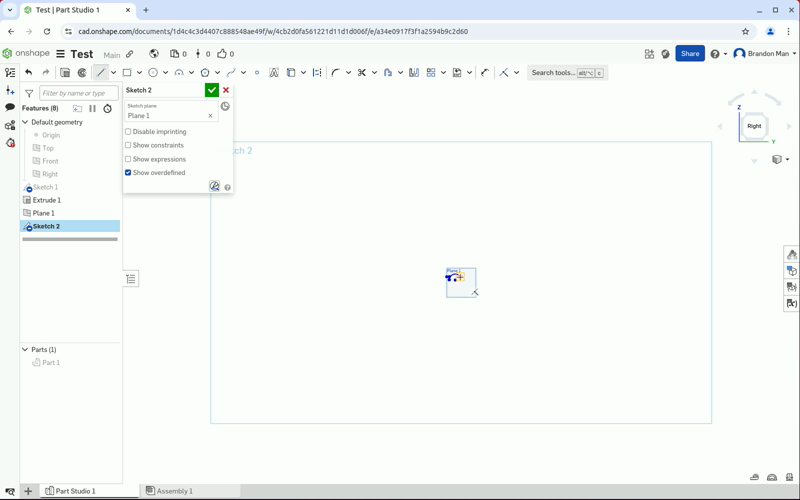
click(460, 276)
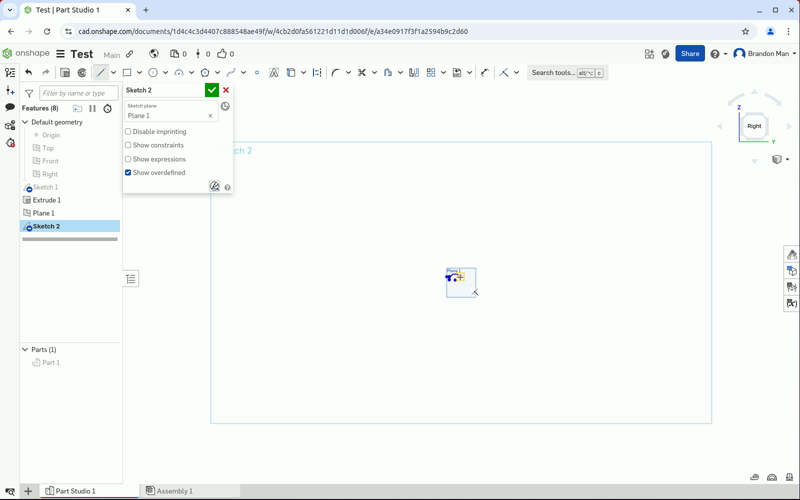
key_down(shift)
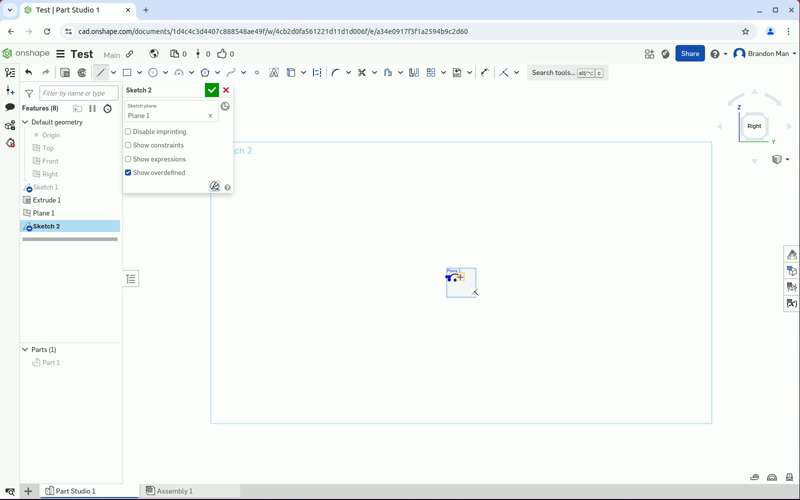
mouse_move(490, 276)
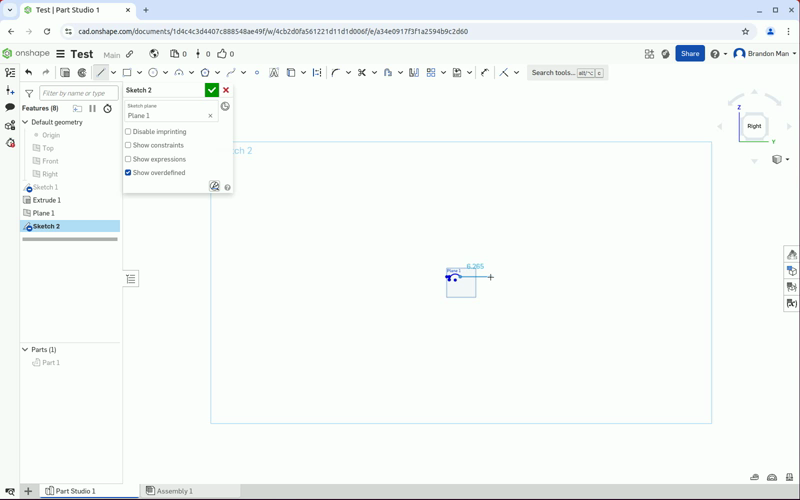
mouse_move(462, 275)
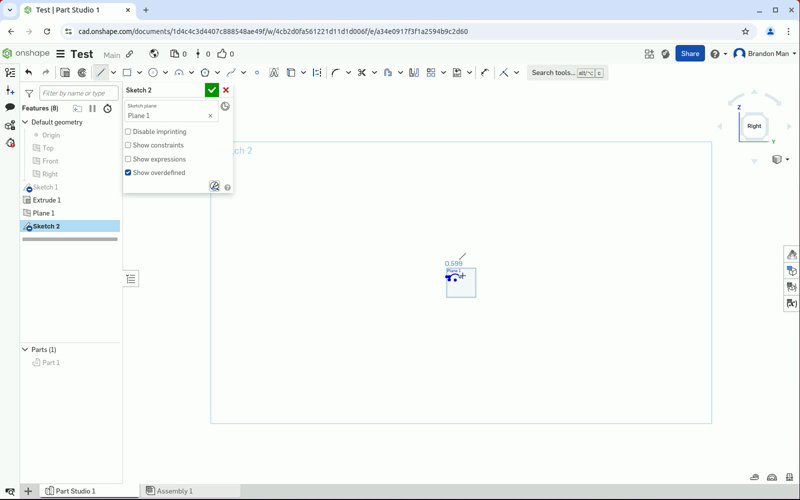
scroll(6)
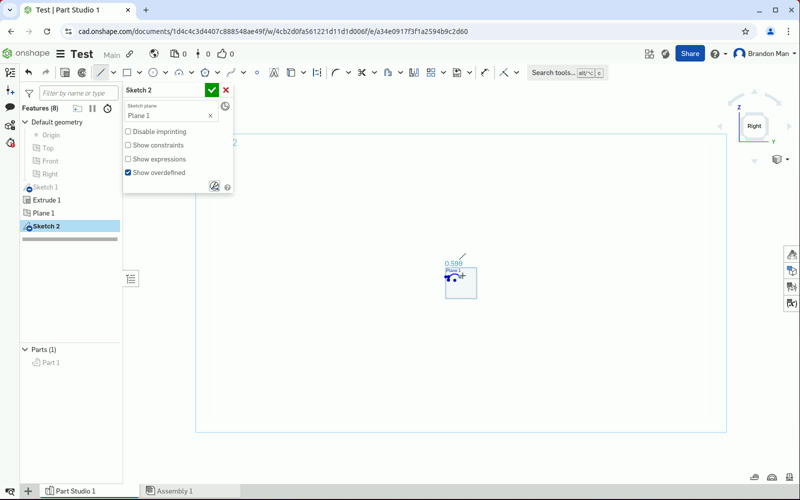
scroll(6)
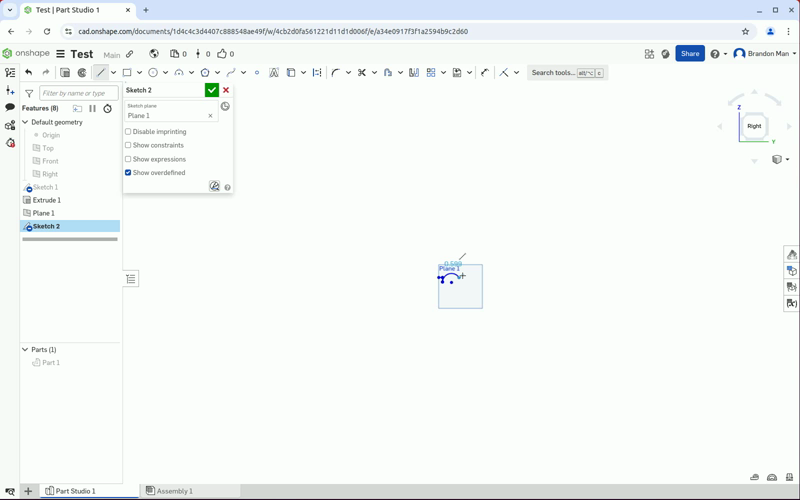
scroll(6)
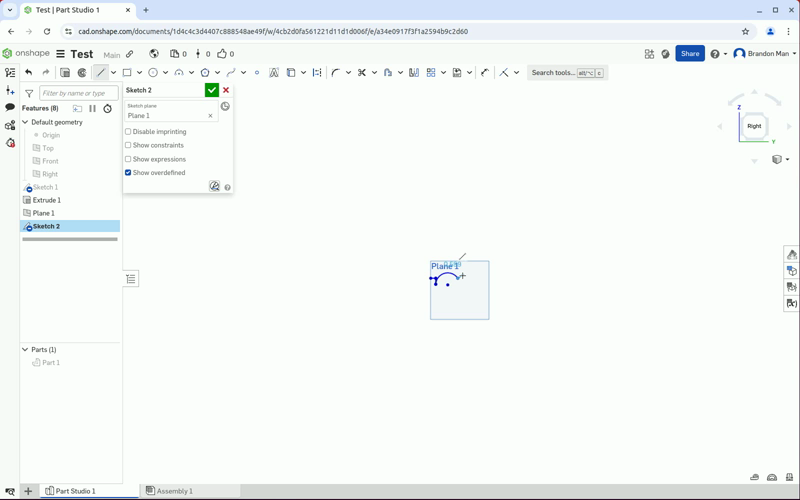
scroll(6)
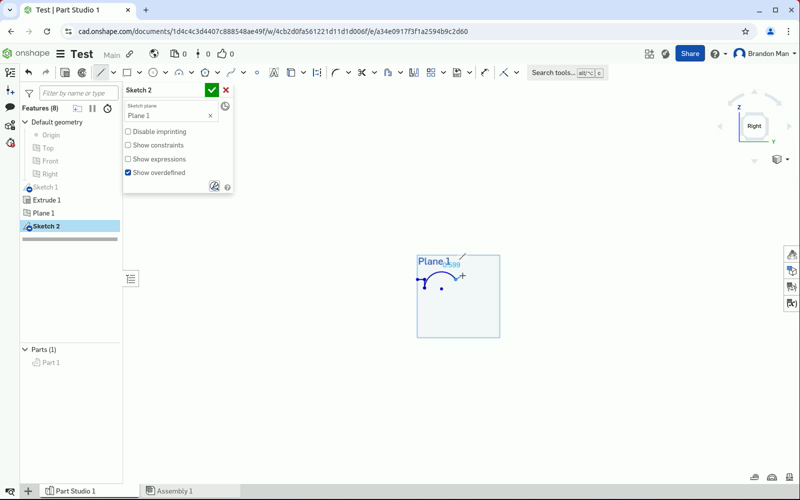
scroll(6)
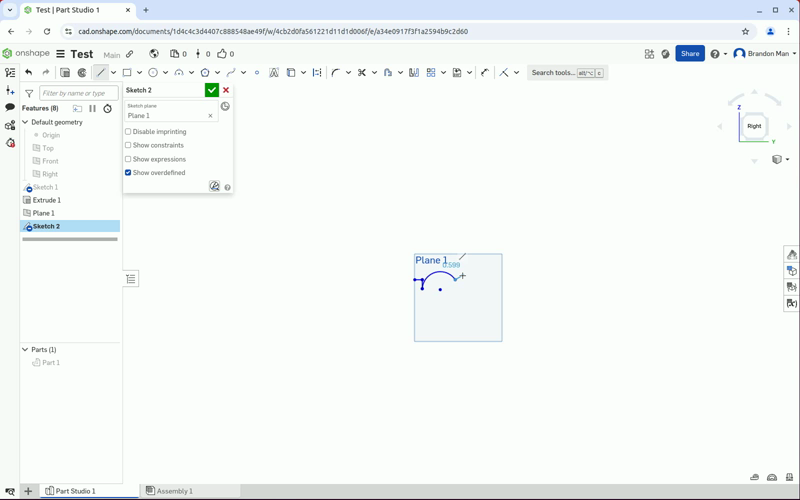
scroll(6)
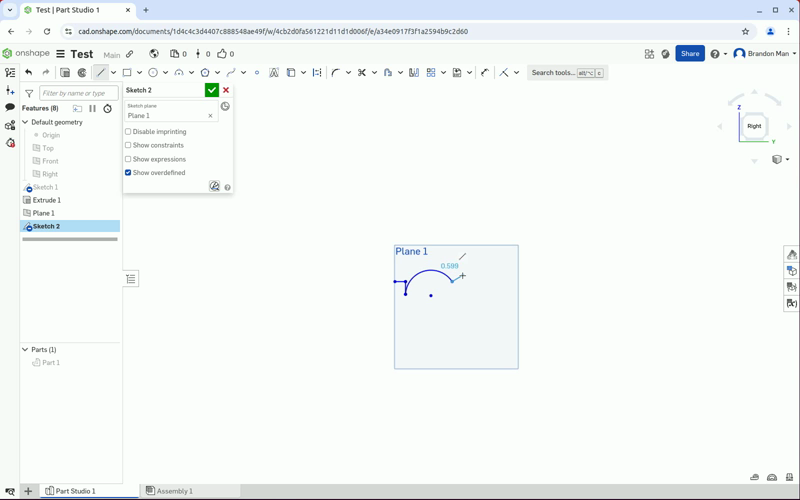
scroll(6)
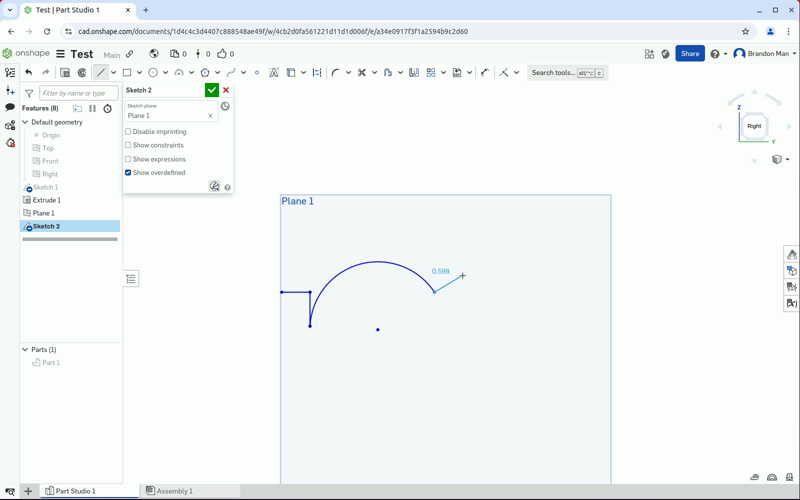
click(462, 275)
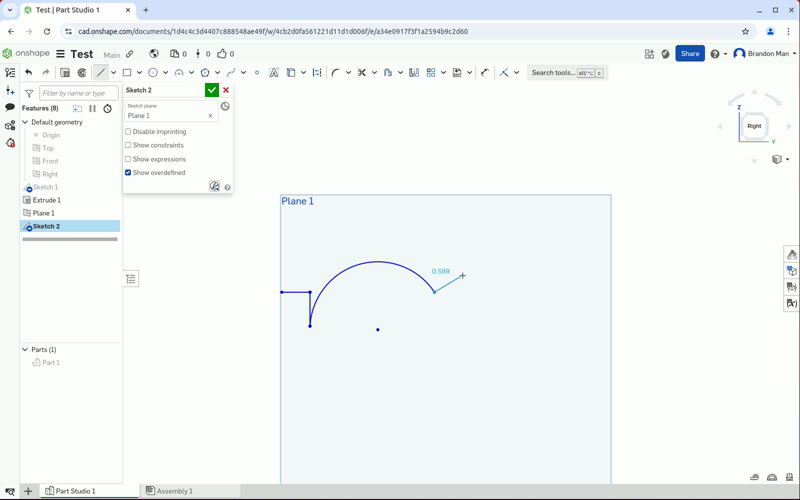
scroll(-6)
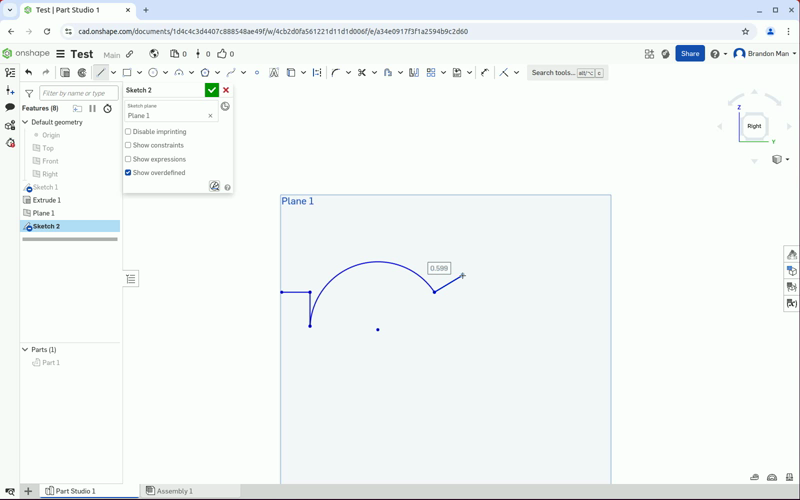
scroll(-6)
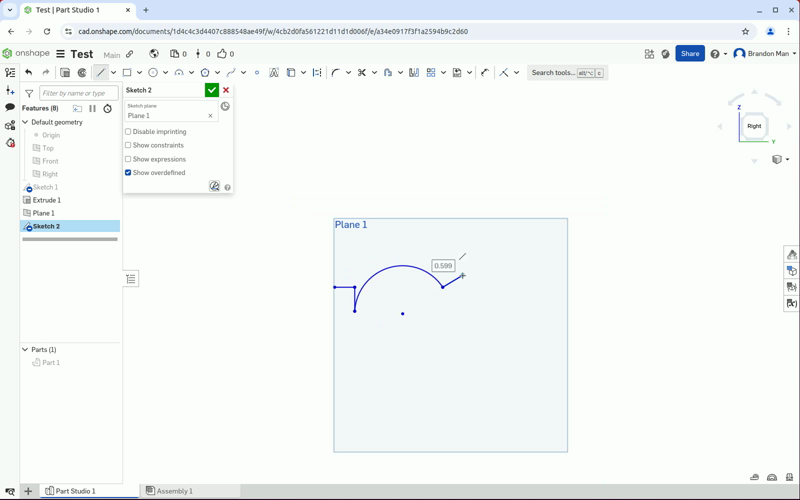
scroll(-6)
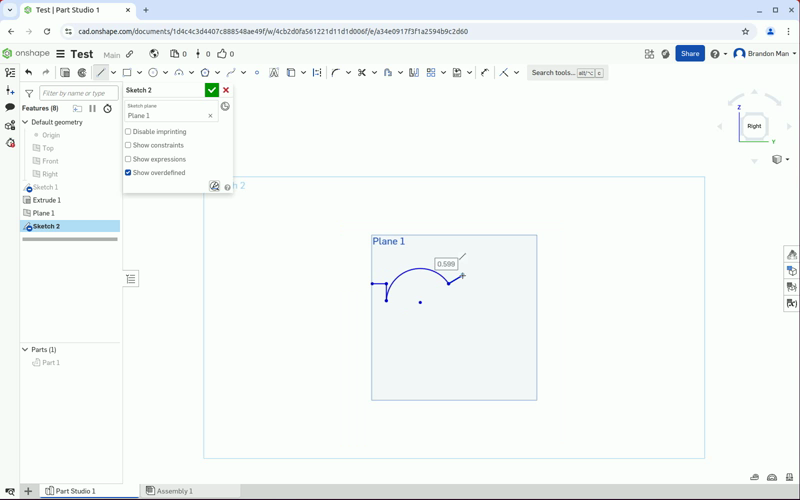
scroll(-6)
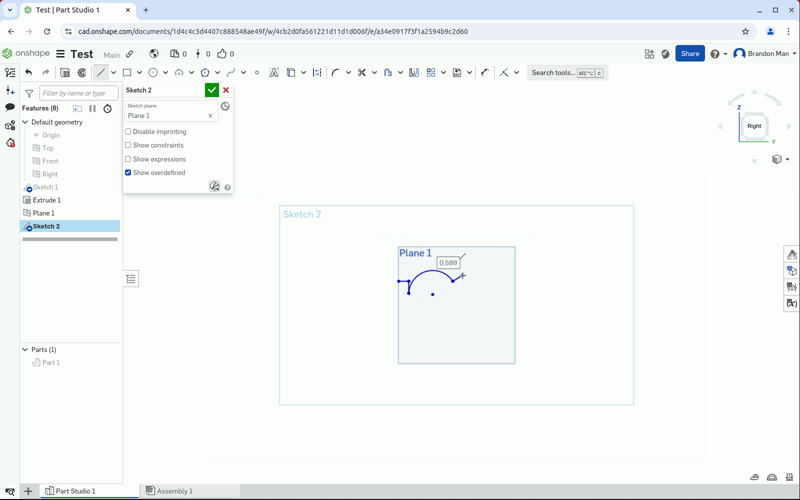
scroll(-6)
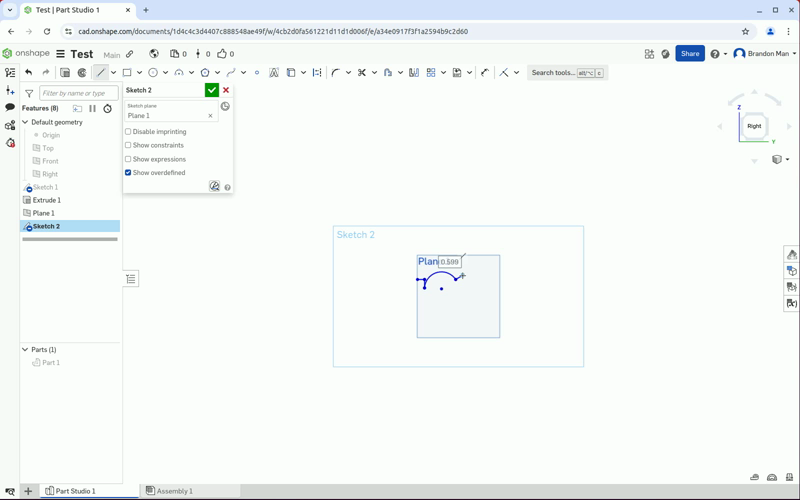
scroll(-6)
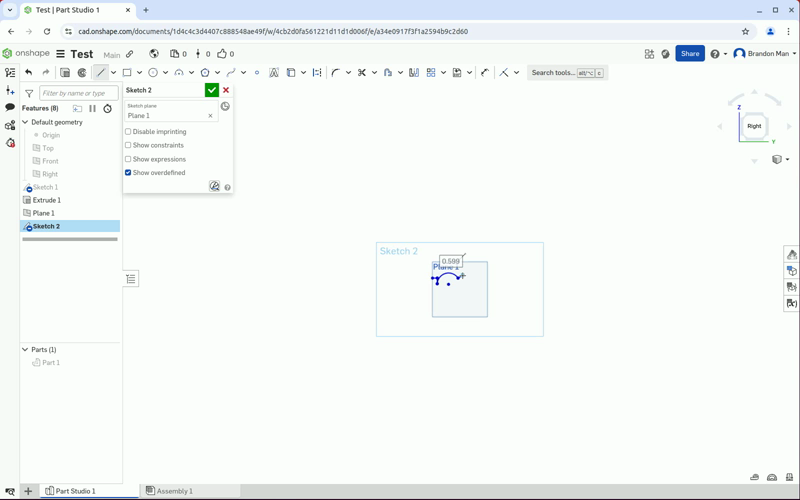
scroll(-6)
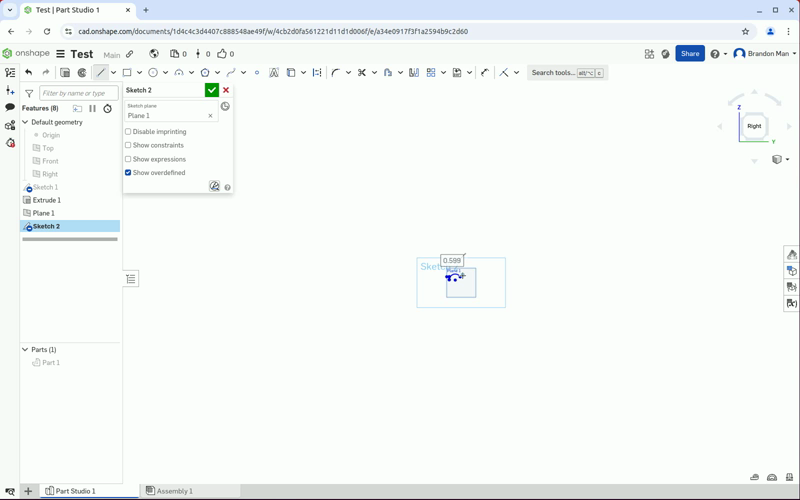
key_up(shift)
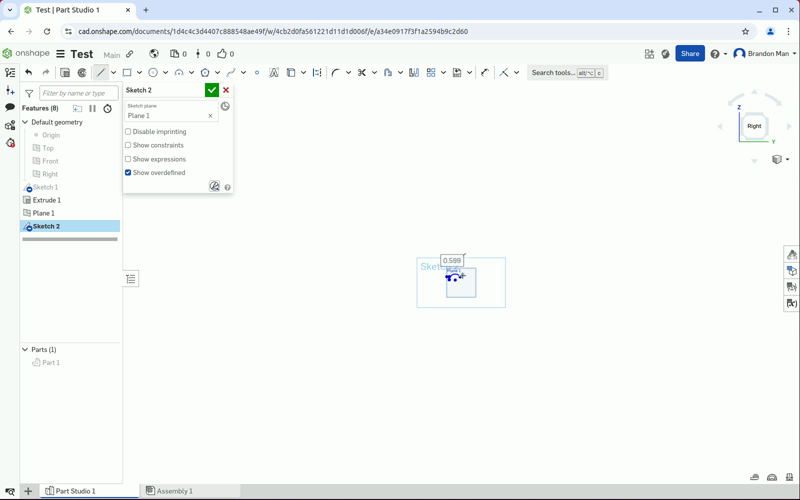
key(esc)
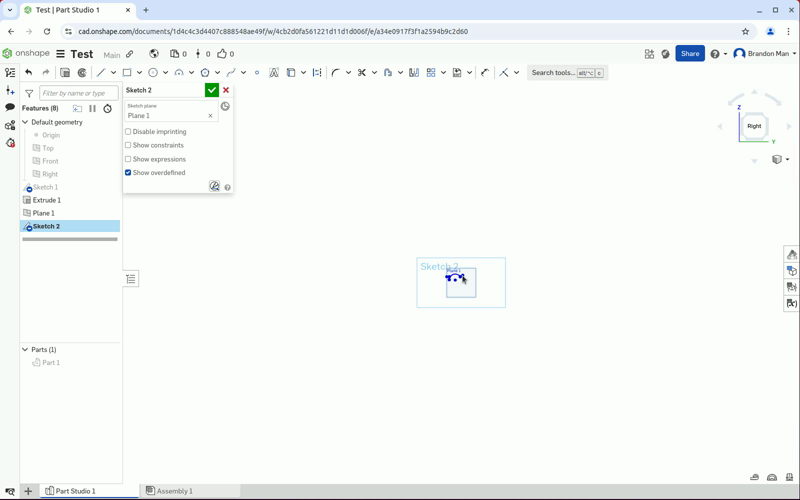
key(a)
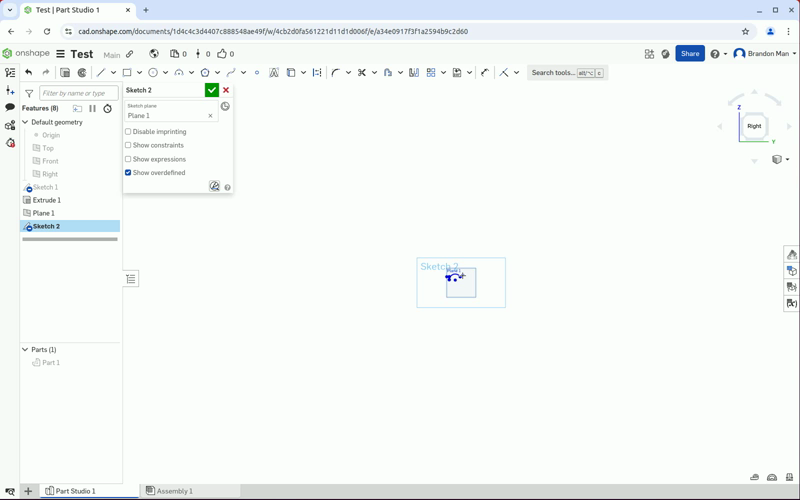
mouse_move(462, 275)
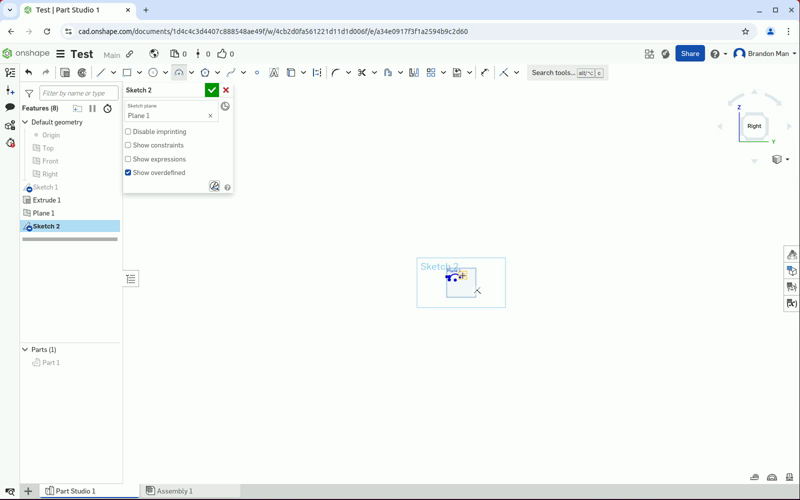
scroll(6)
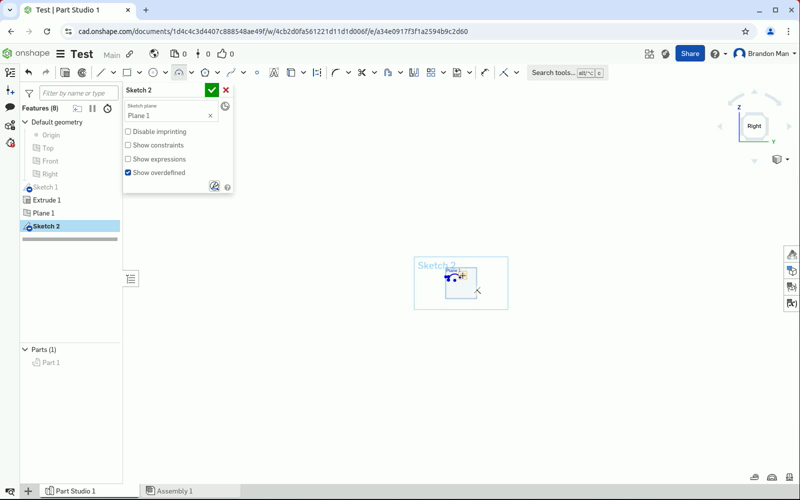
scroll(6)
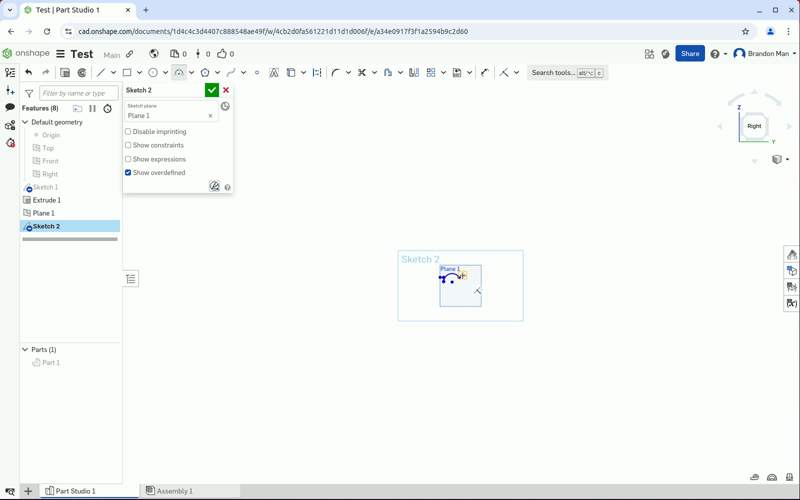
scroll(6)
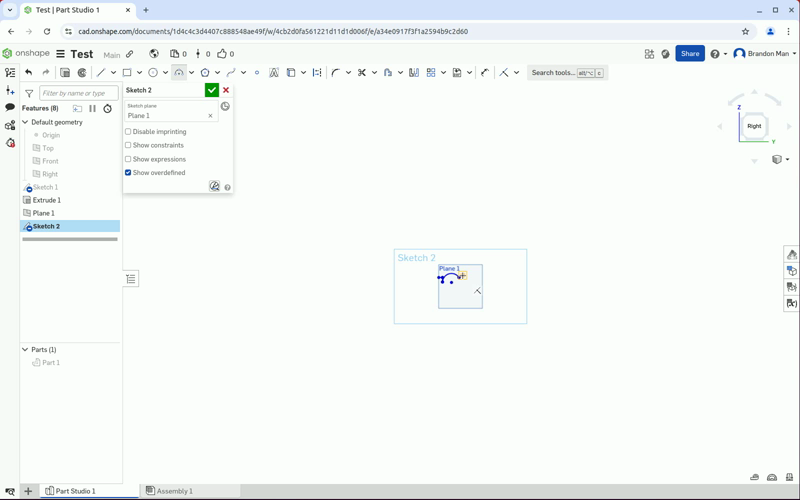
scroll(6)
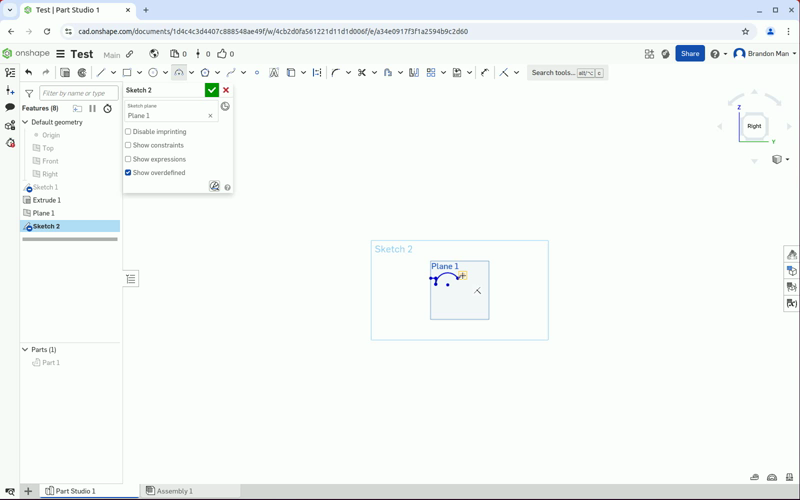
scroll(6)
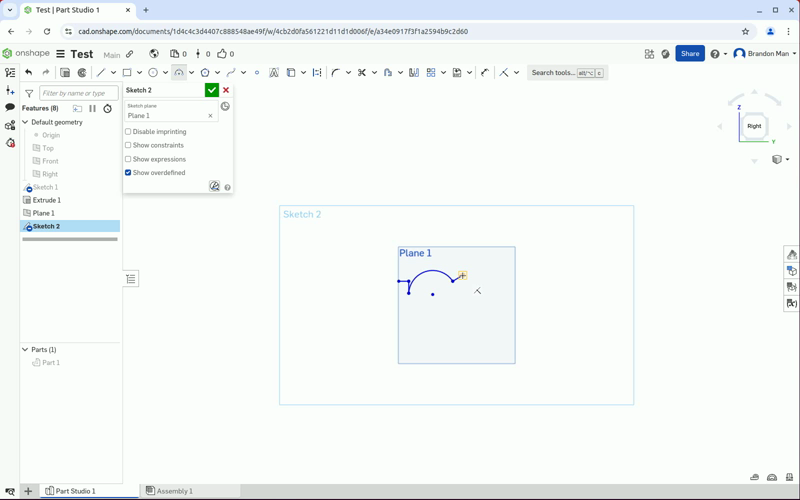
scroll(6)
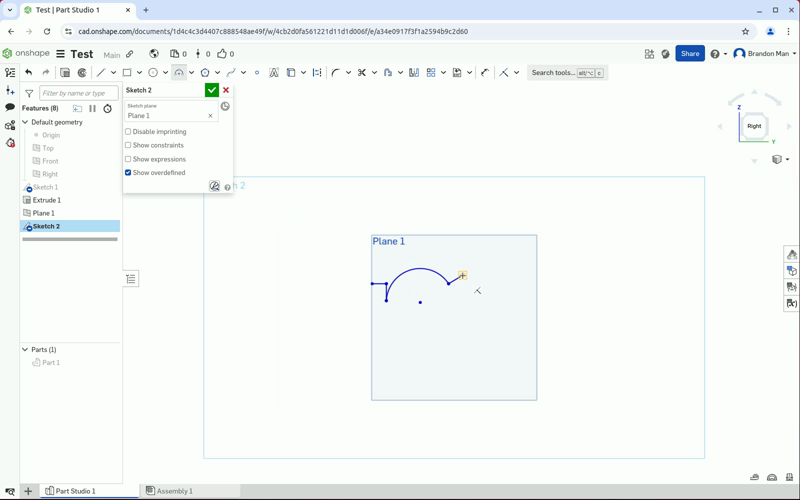
scroll(6)
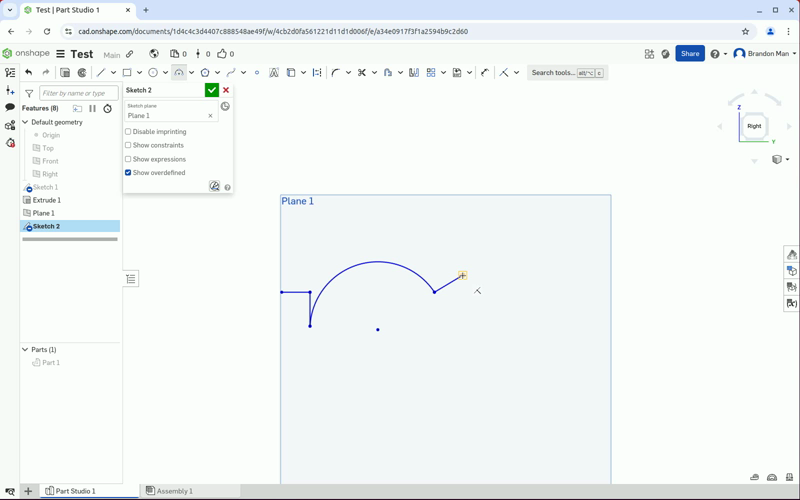
click(462, 275)
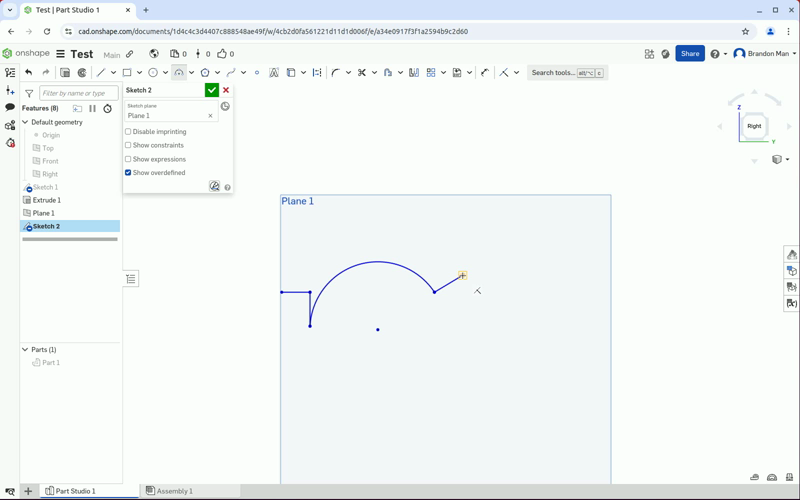
scroll(-6)
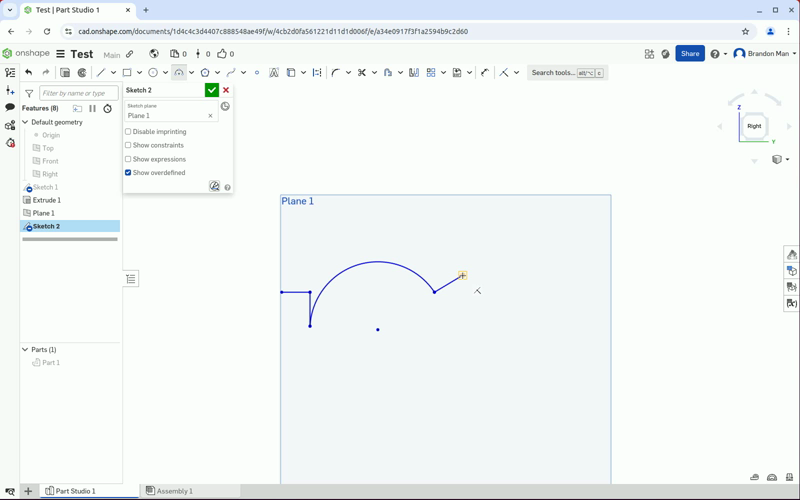
scroll(-6)
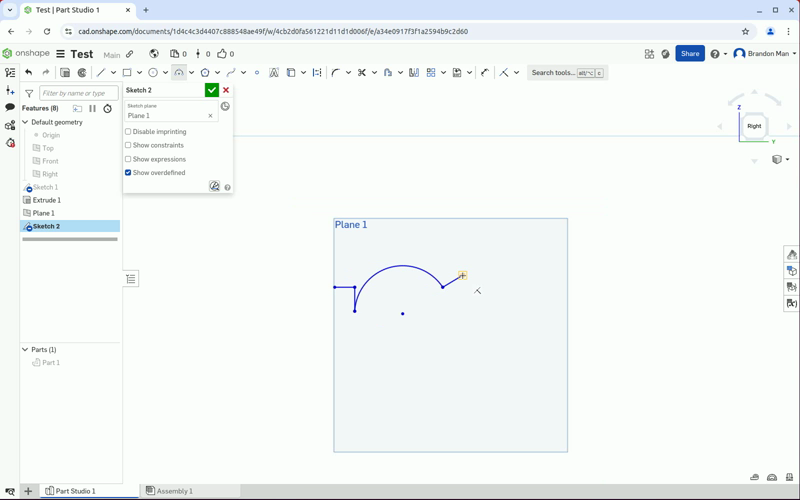
scroll(-6)
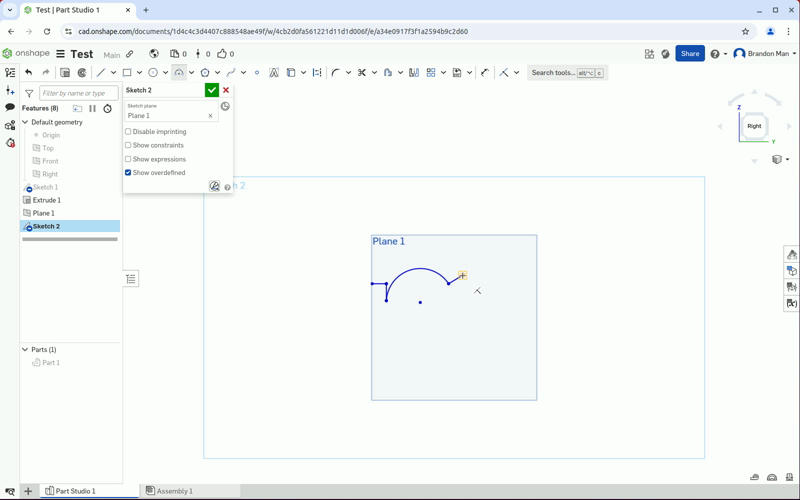
scroll(-6)
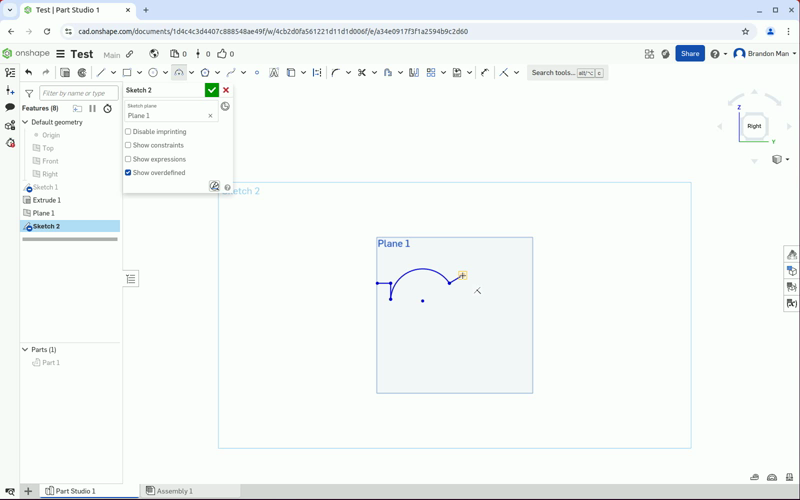
scroll(-6)
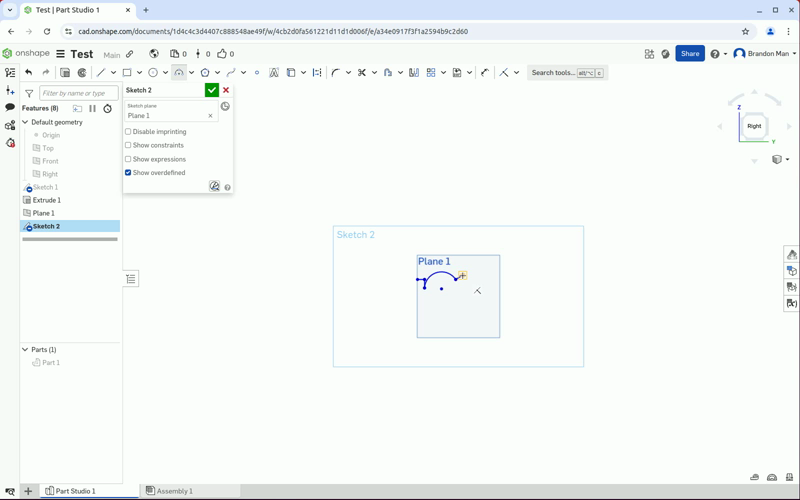
scroll(-6)
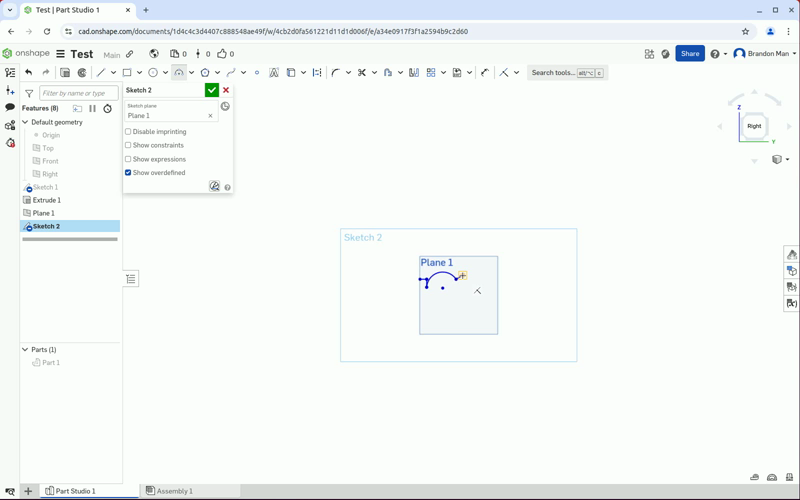
scroll(-6)
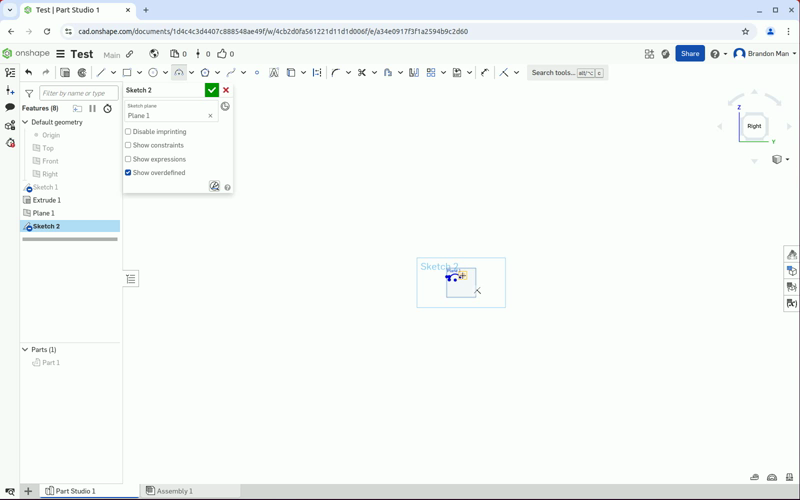
mouse_move(446, 276)
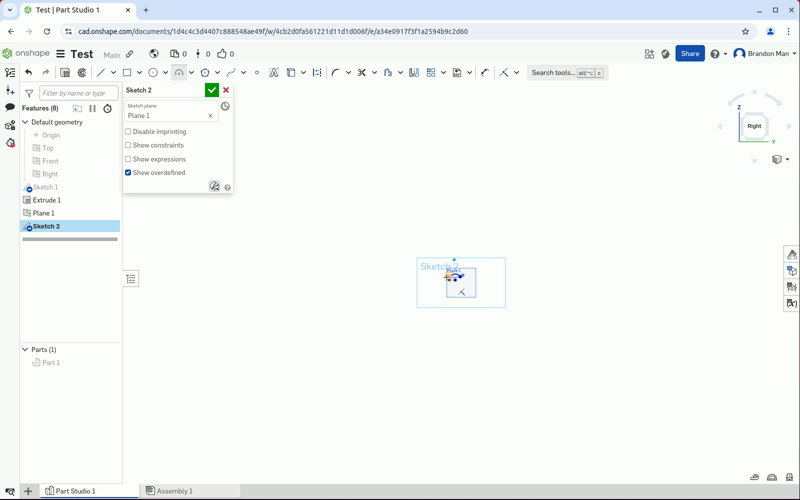
scroll(6)
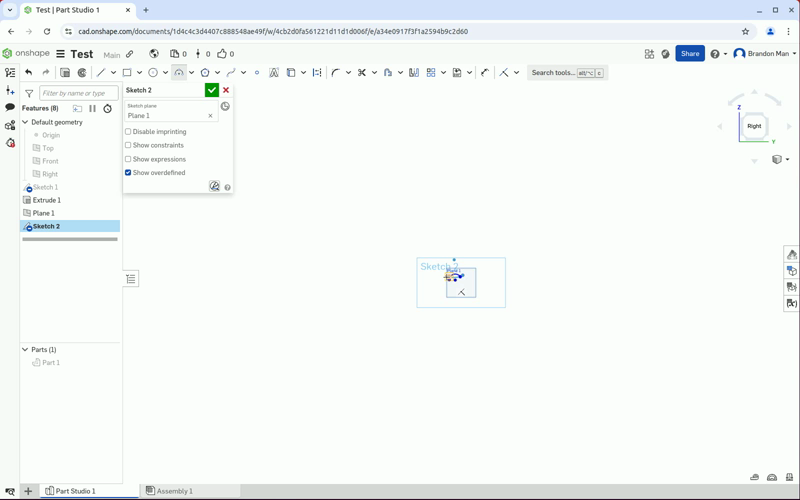
scroll(6)
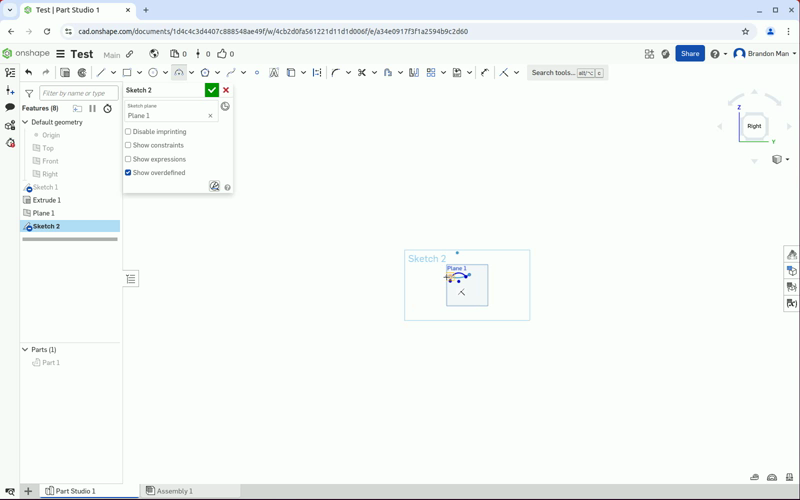
scroll(6)
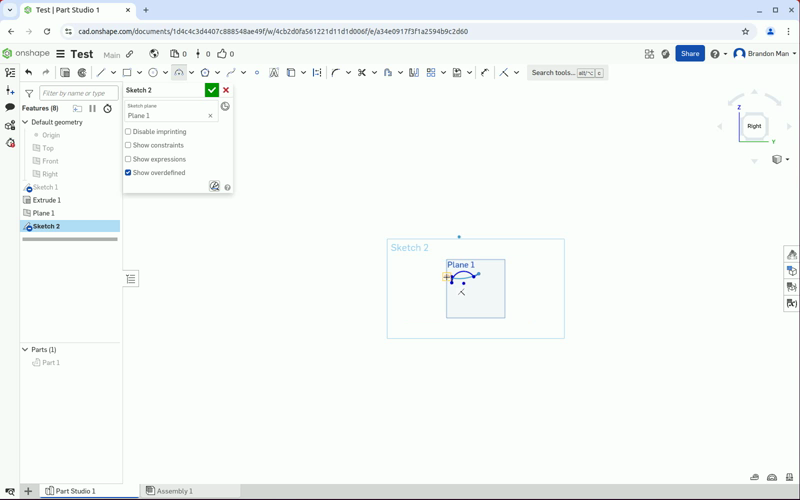
scroll(6)
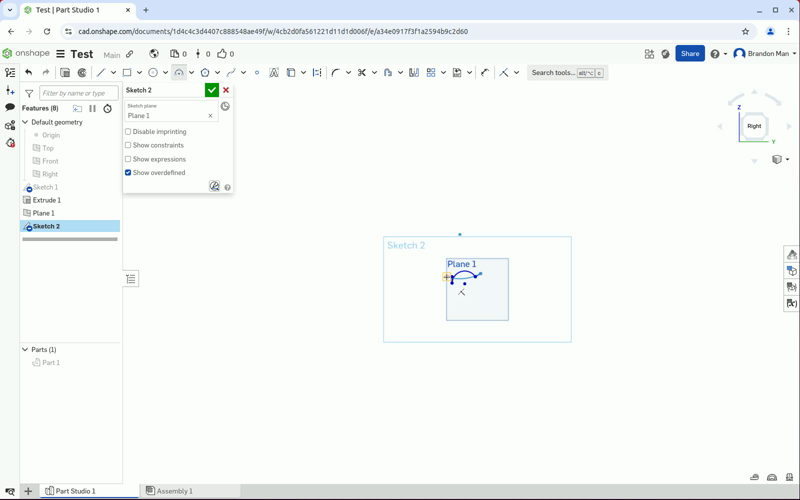
scroll(6)
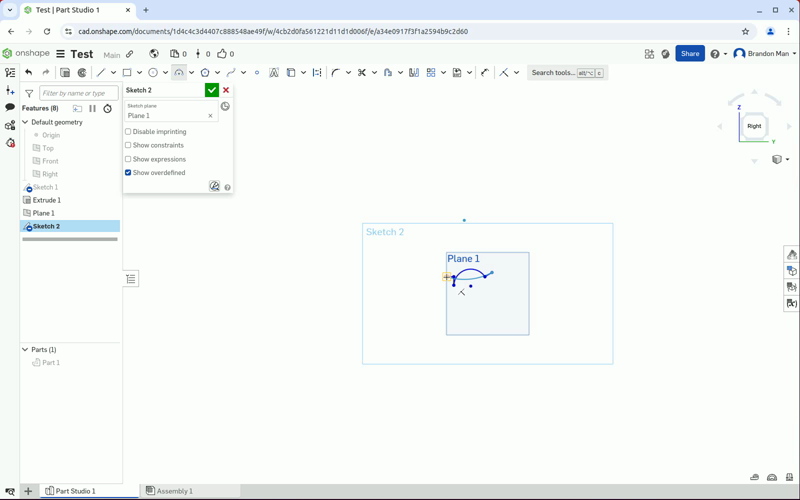
scroll(6)
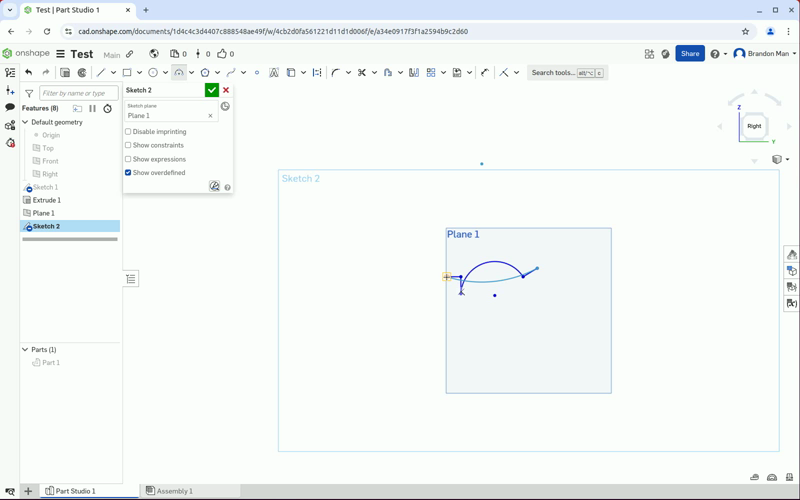
scroll(6)
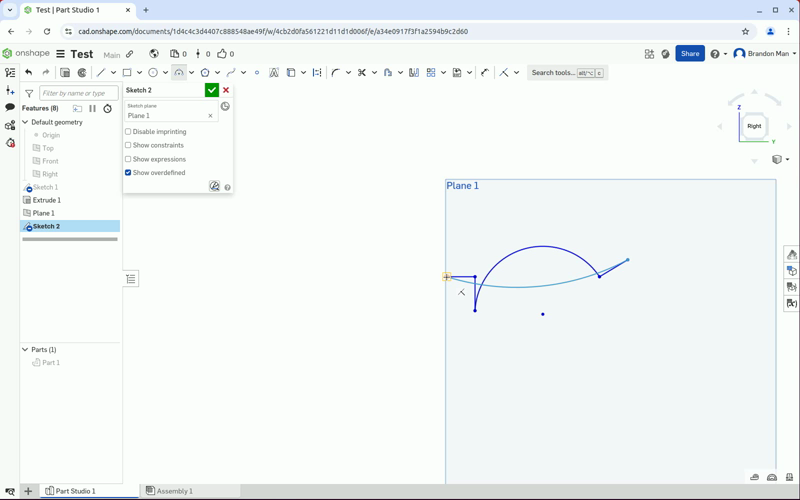
click(446, 276)
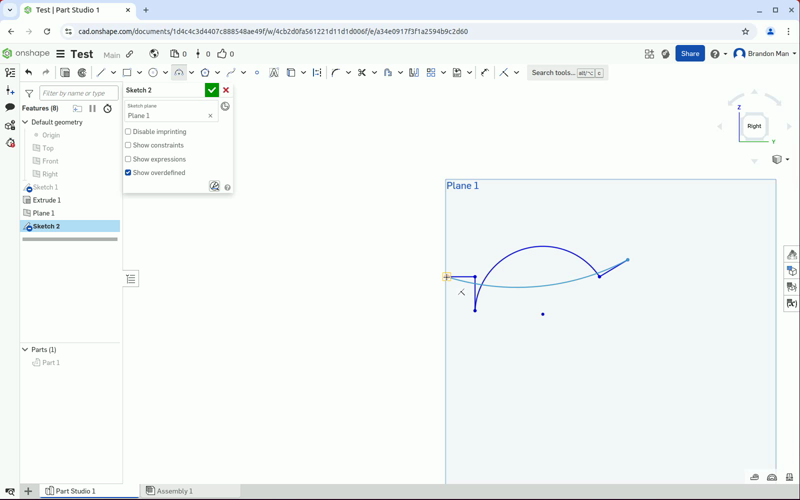
scroll(-6)
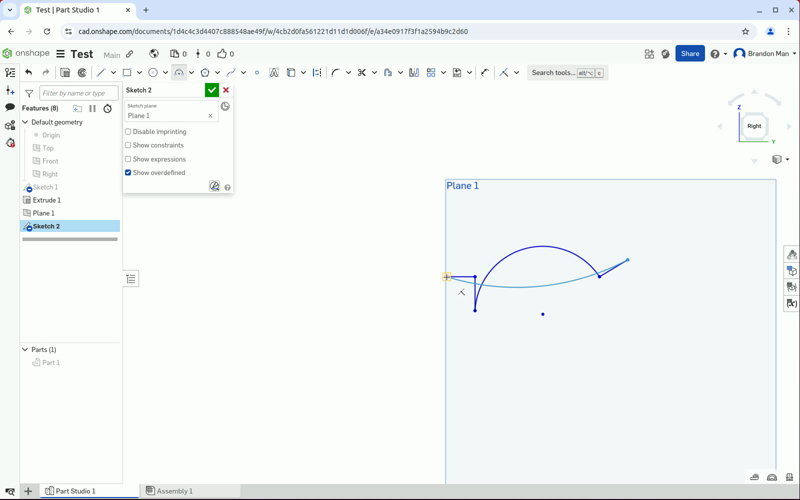
scroll(-6)
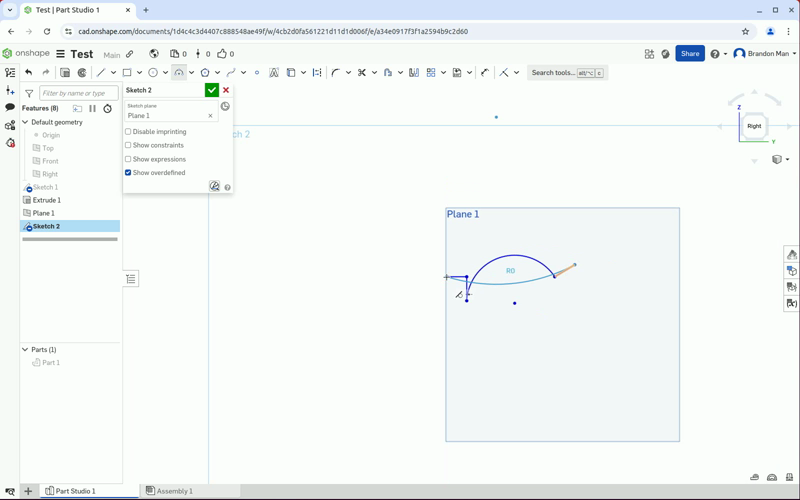
scroll(-6)
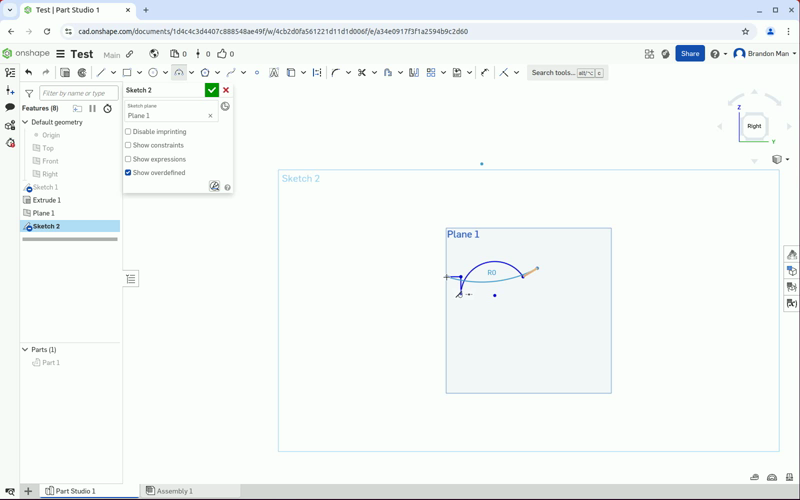
scroll(-6)
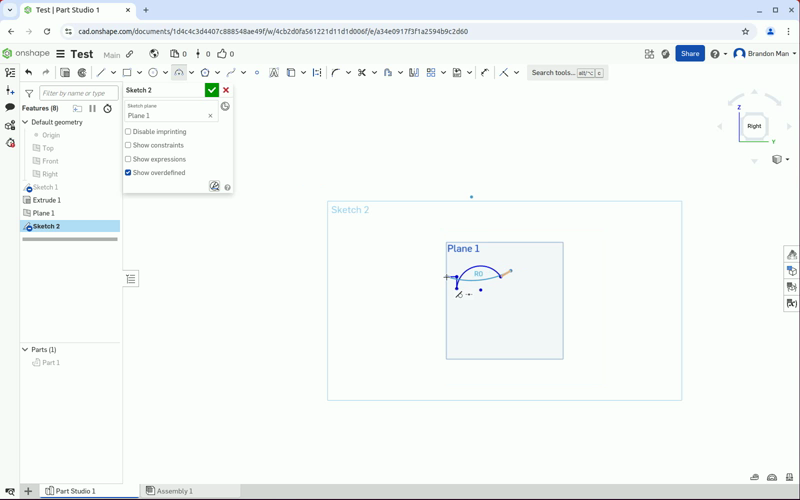
scroll(-6)
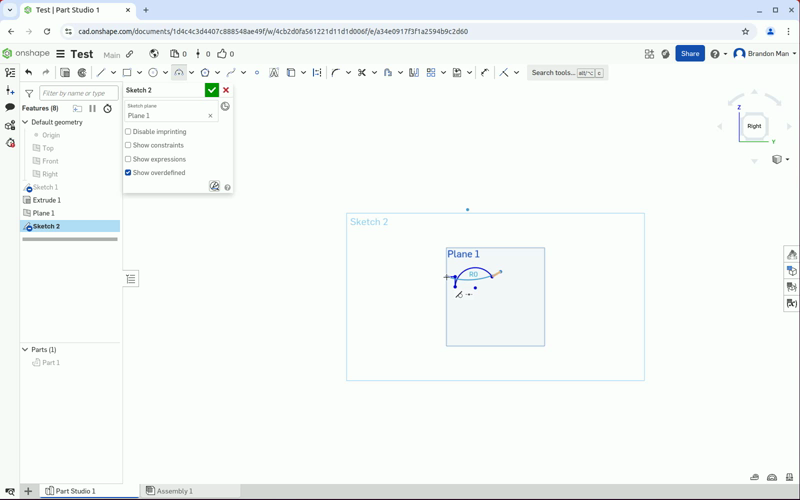
scroll(-6)
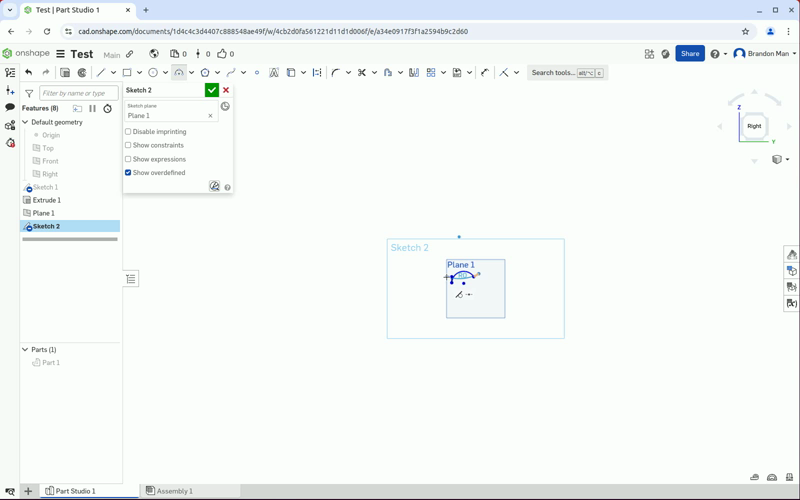
scroll(-6)
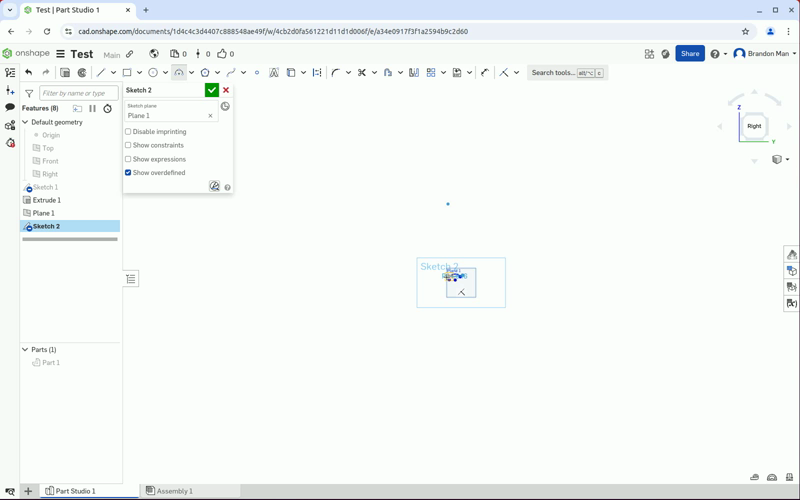
key_down(shift)
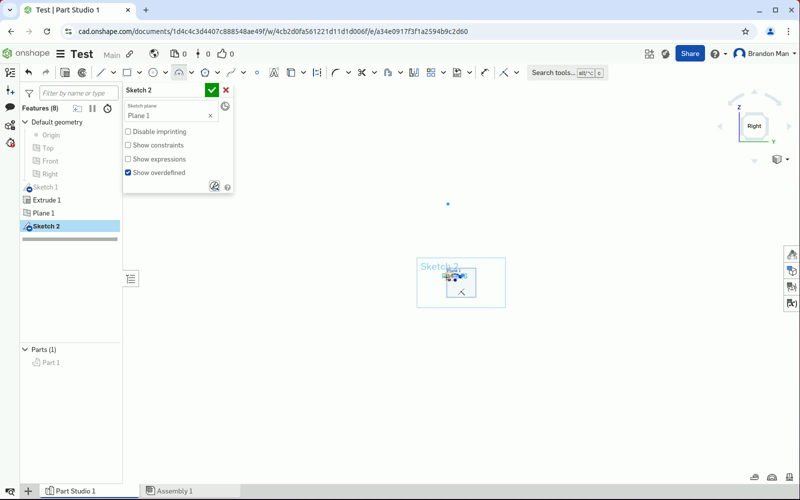
mouse_move(454, 271)
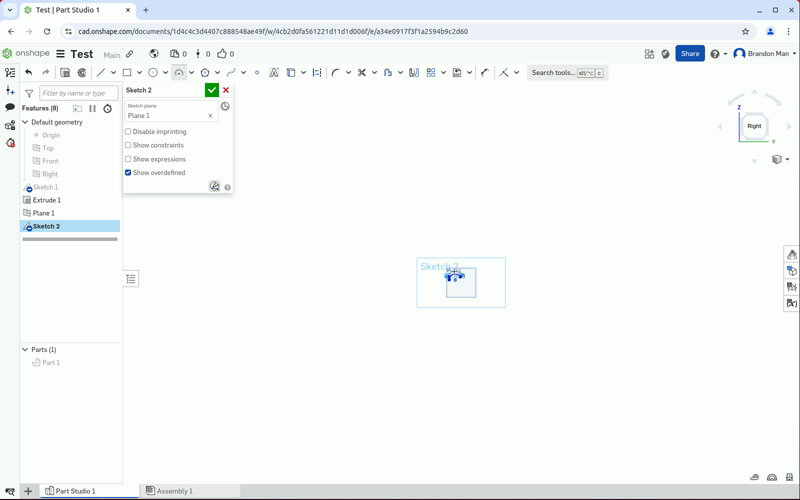
scroll(6)
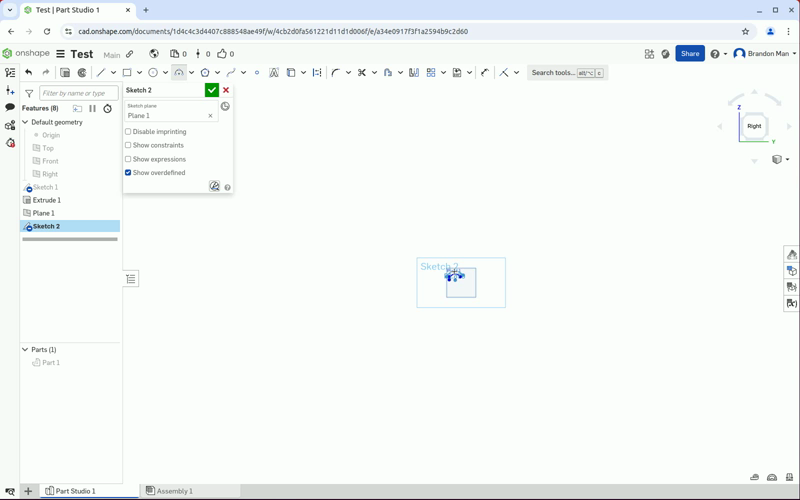
scroll(6)
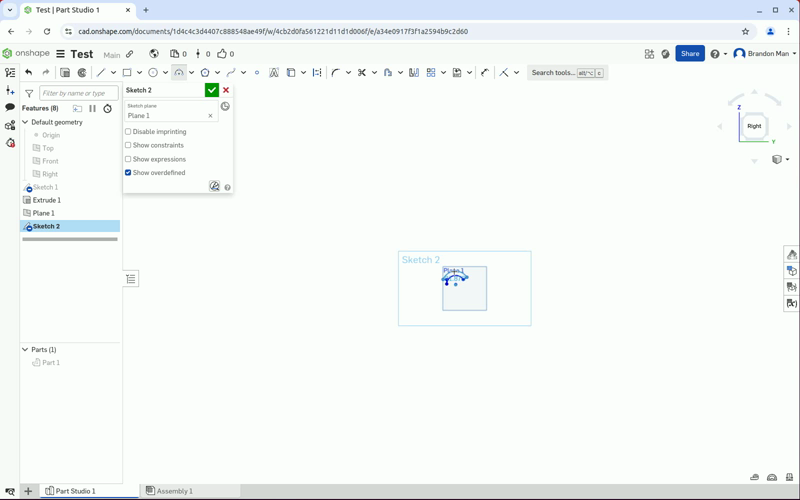
scroll(6)
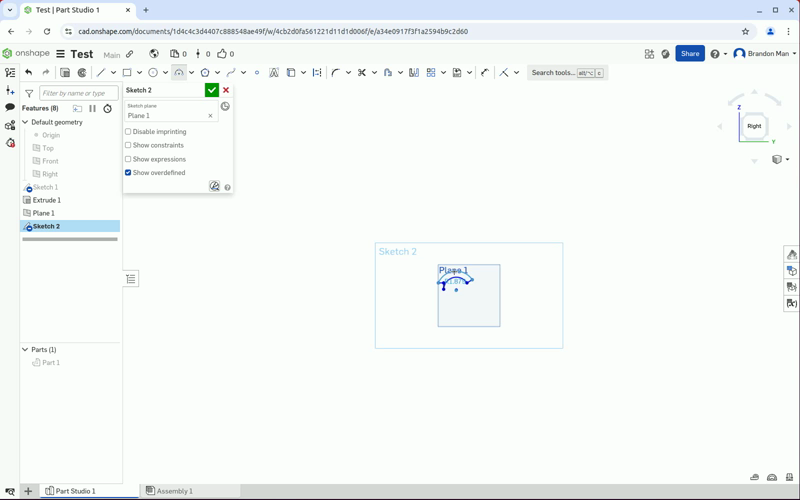
scroll(6)
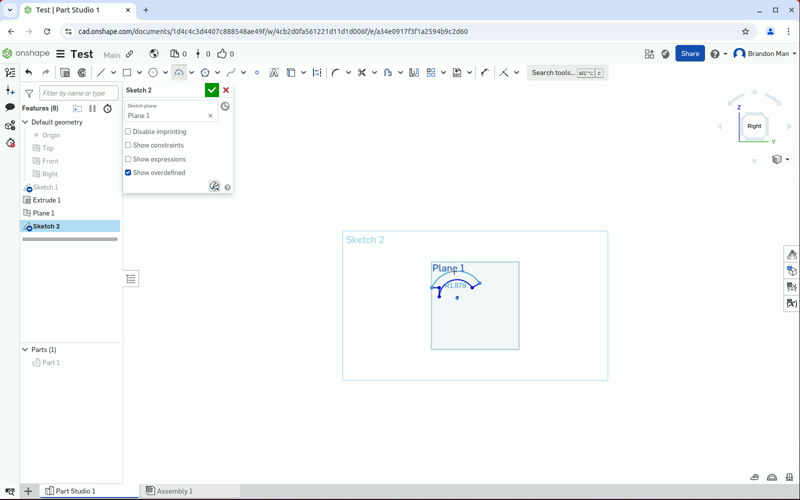
scroll(6)
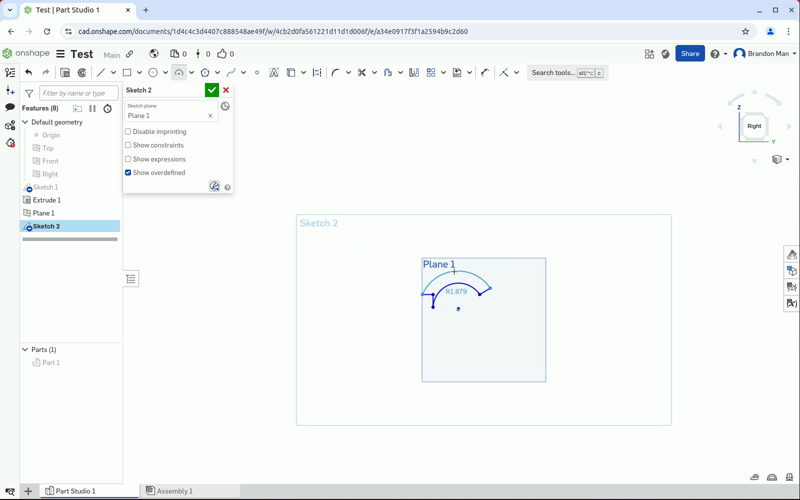
scroll(6)
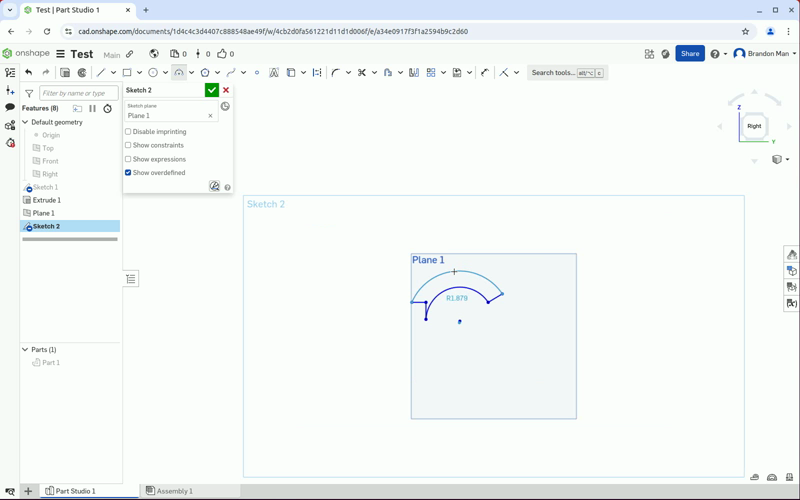
scroll(6)
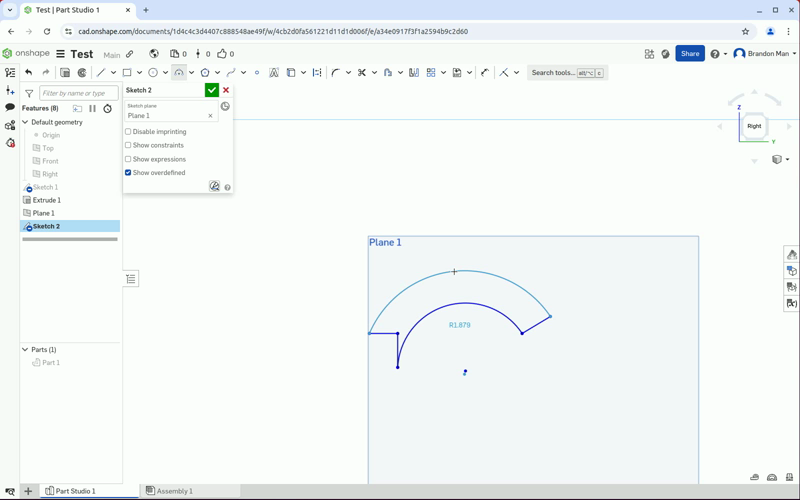
click(454, 271)
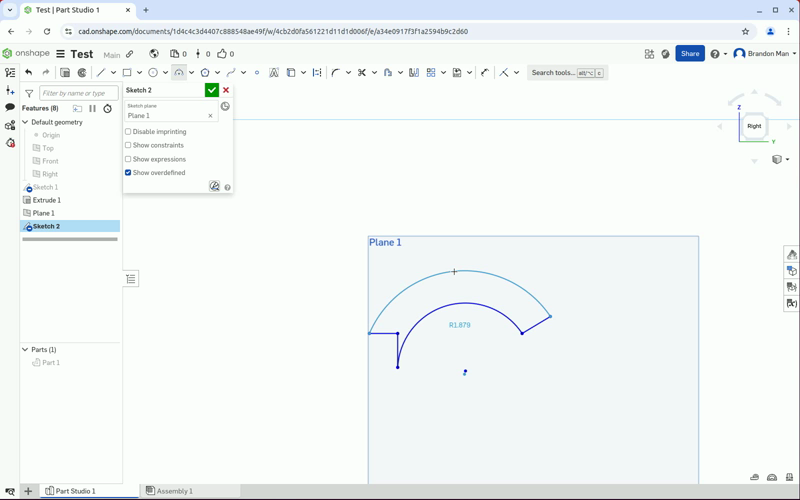
scroll(-6)
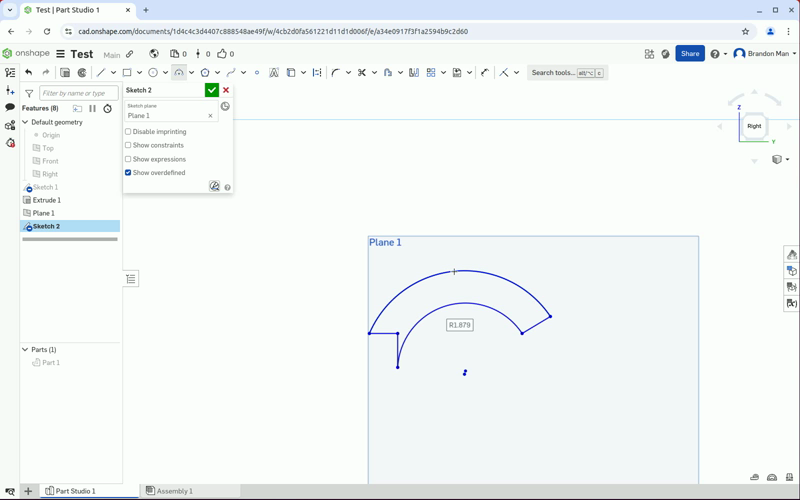
scroll(-6)
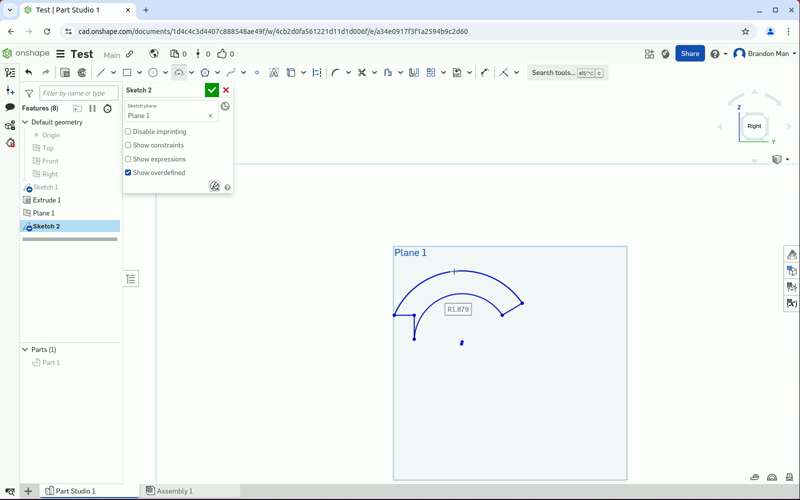
scroll(-6)
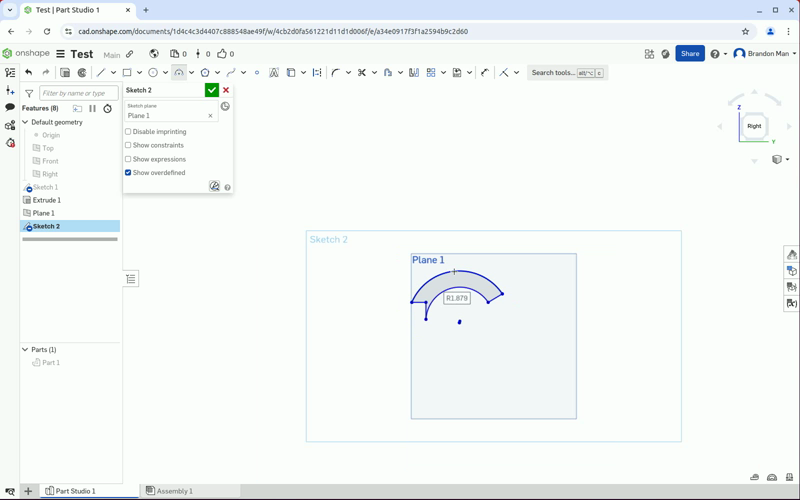
scroll(-6)
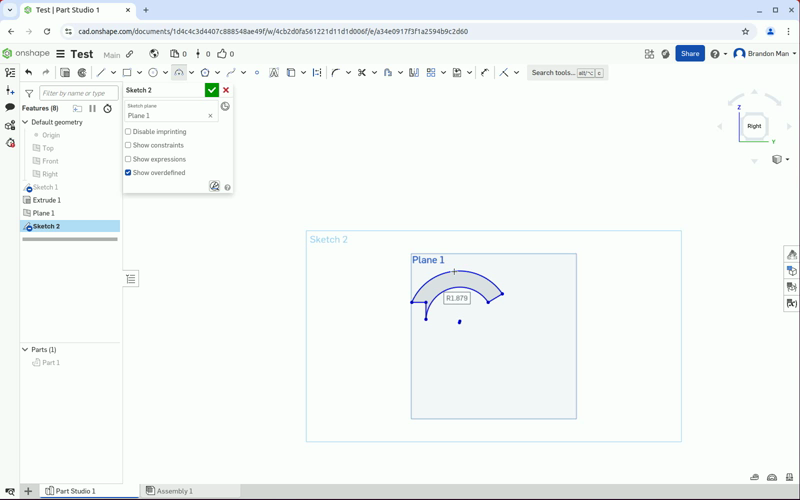
scroll(-6)
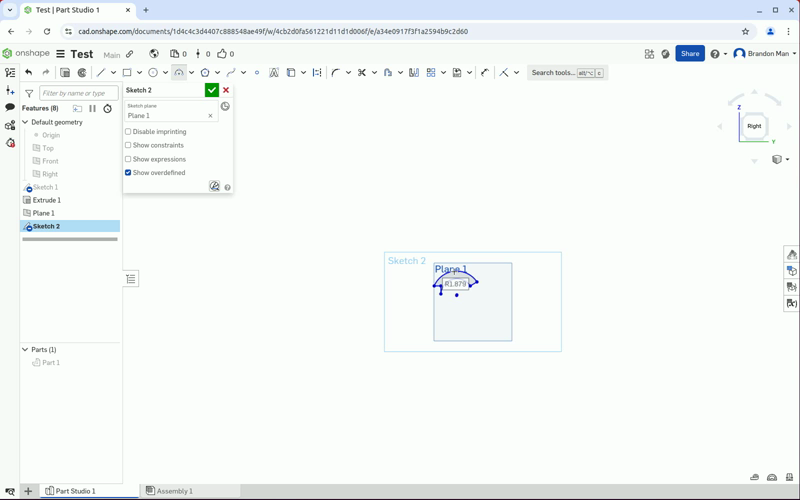
scroll(-6)
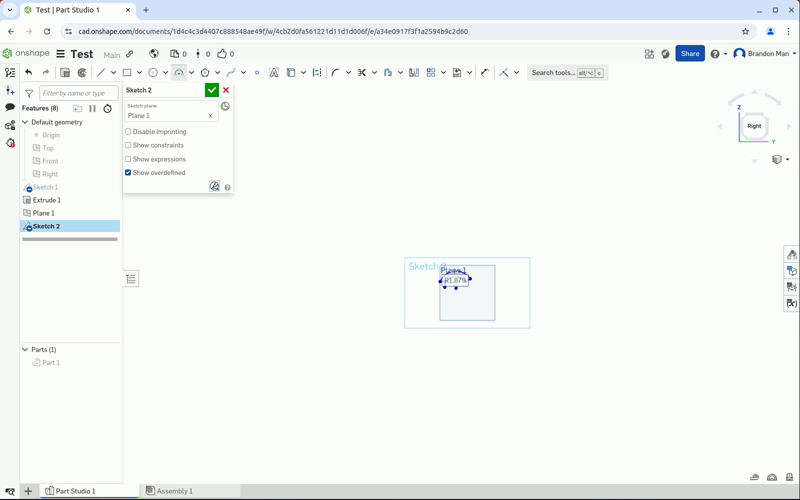
scroll(-6)
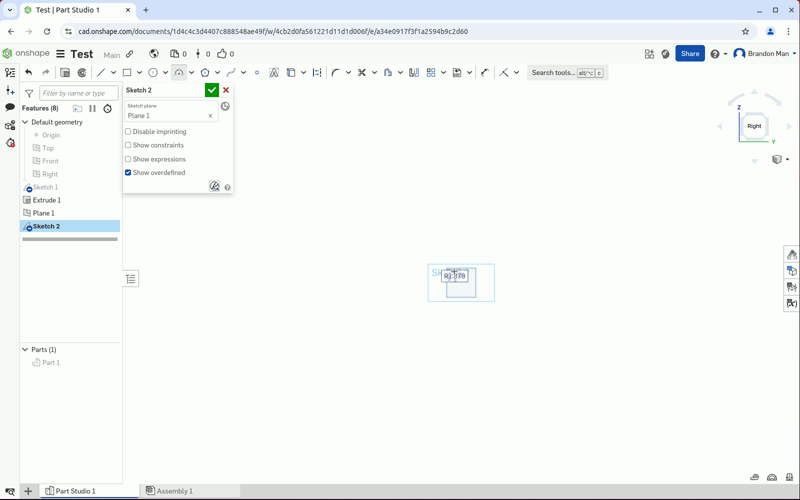
key_up(shift)
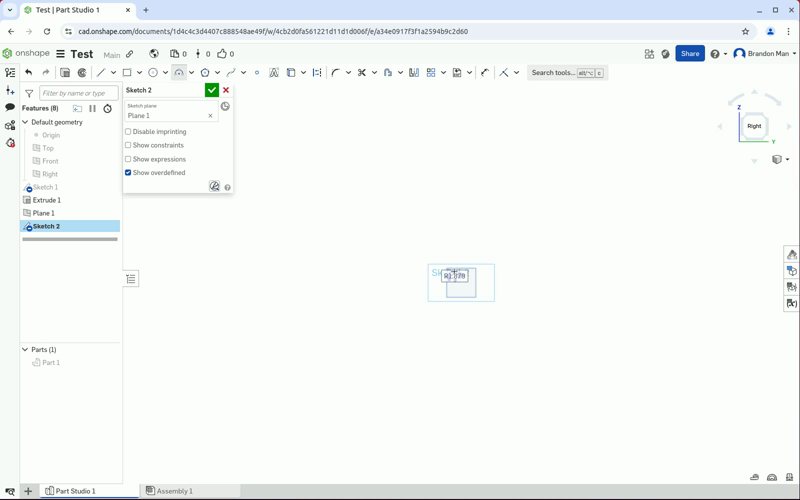
key(esc)
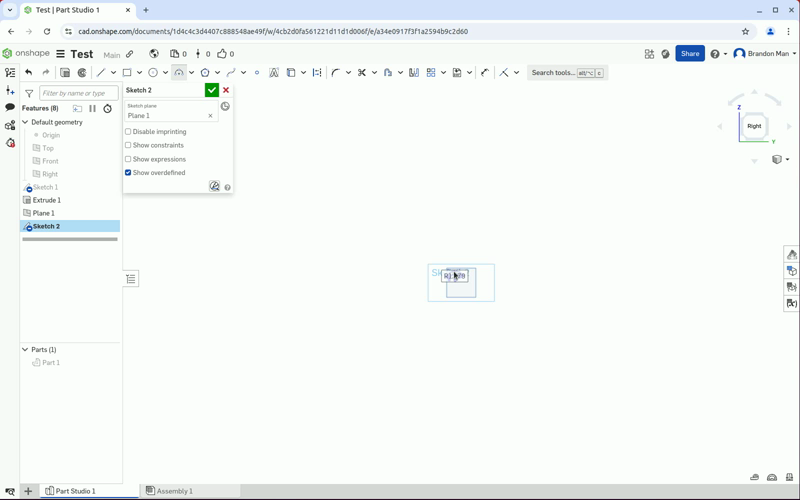
mouse_move(448, 276)
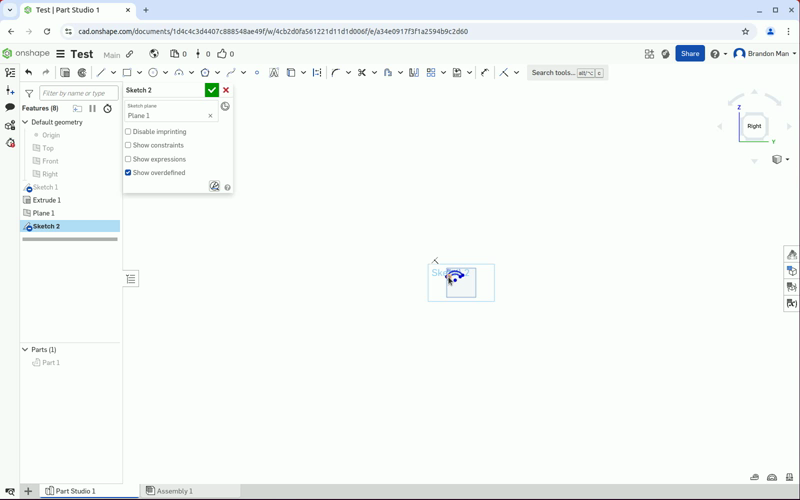
scroll(6)
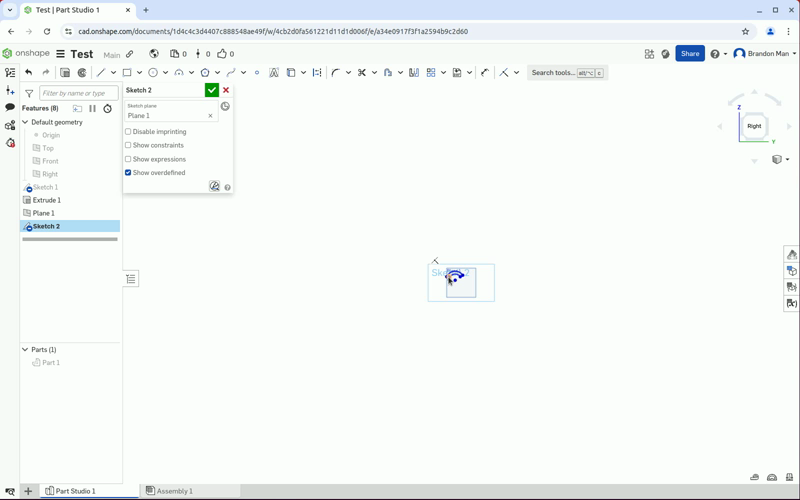
scroll(6)
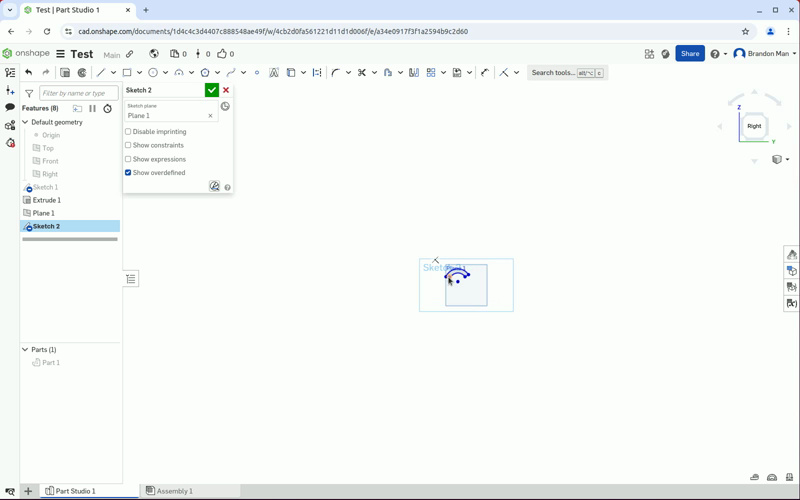
scroll(6)
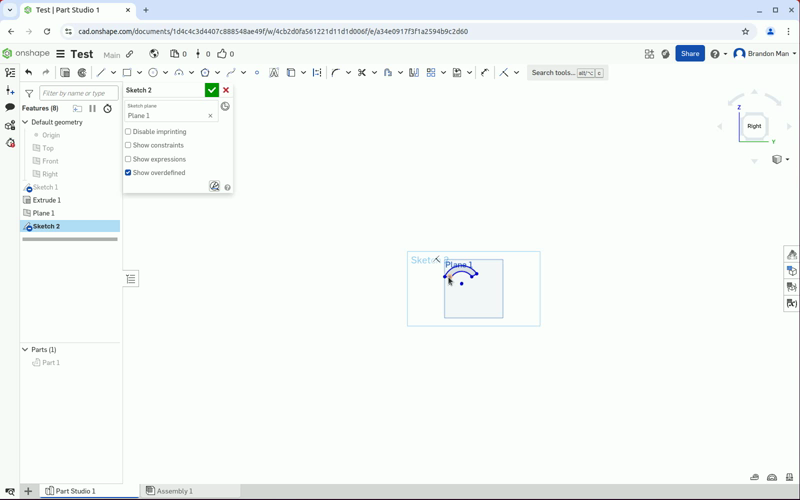
scroll(6)
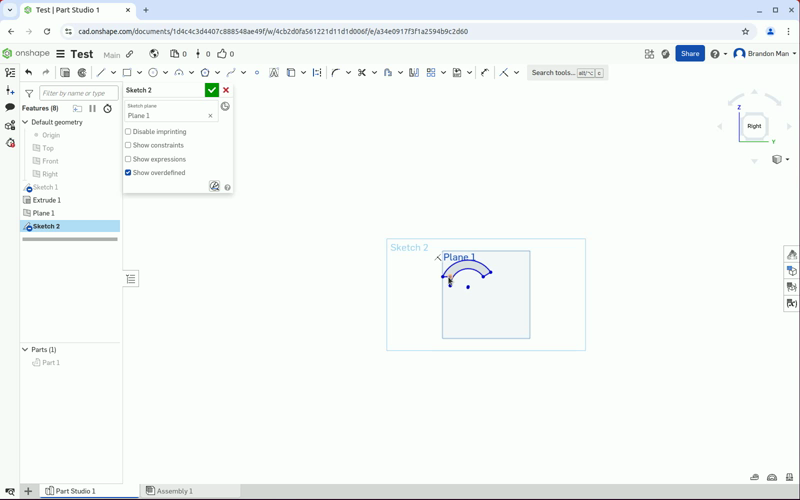
scroll(6)
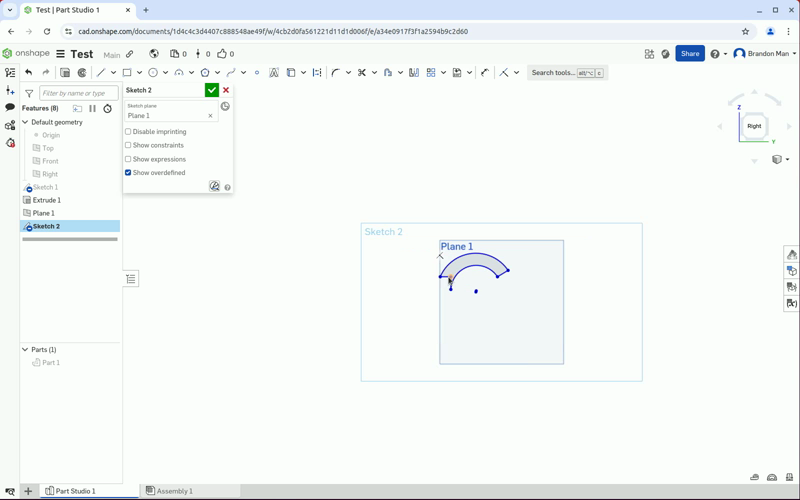
scroll(6)
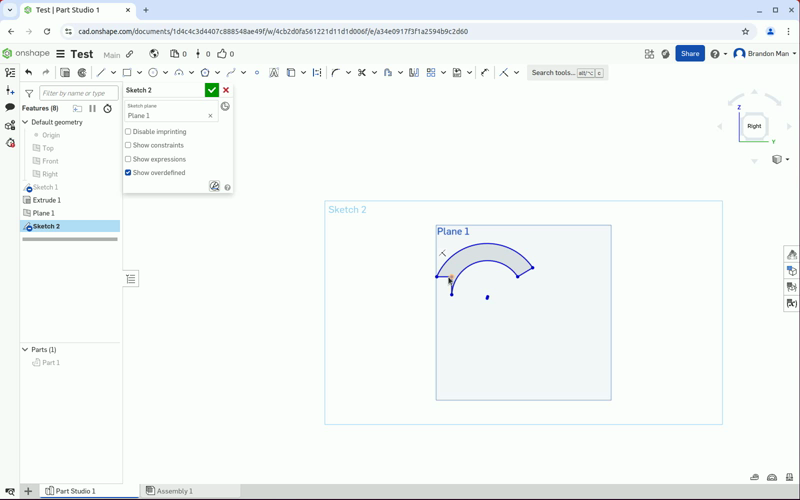
scroll(6)
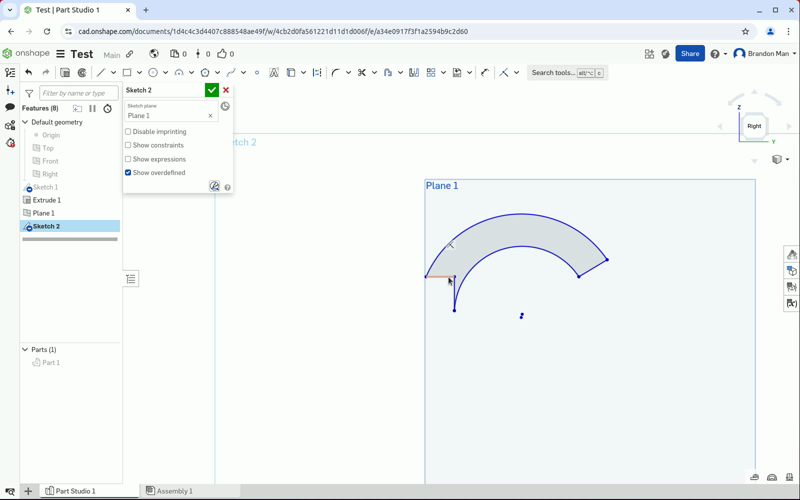
click(448, 276)
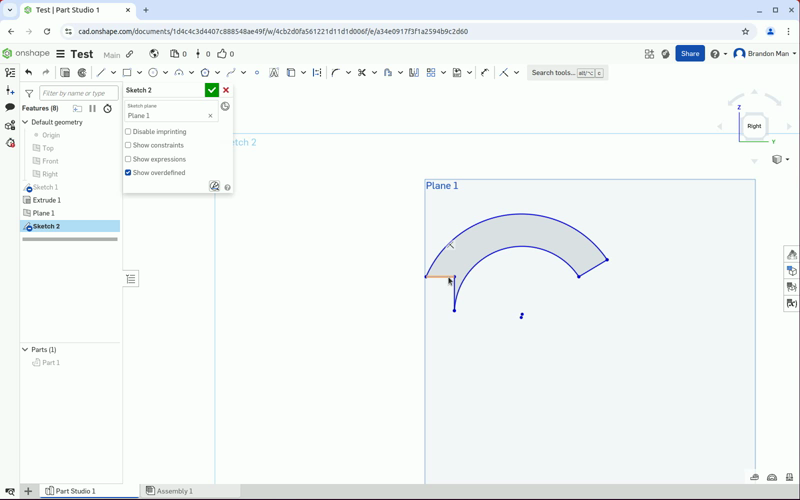
scroll(-6)
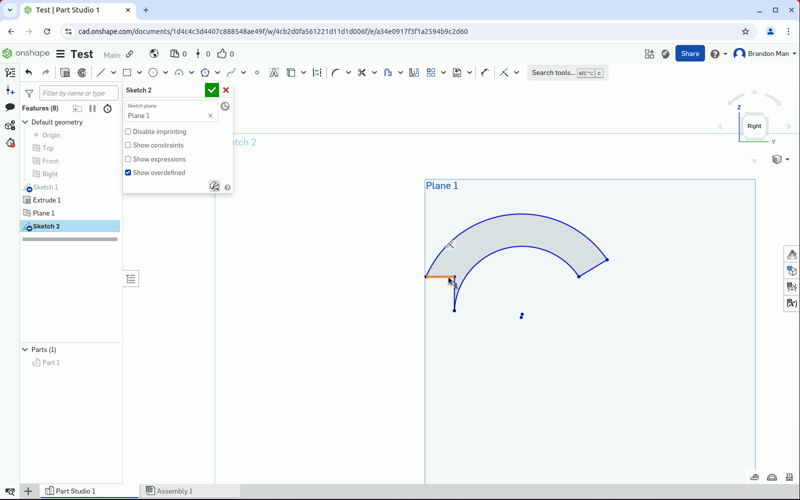
scroll(-6)
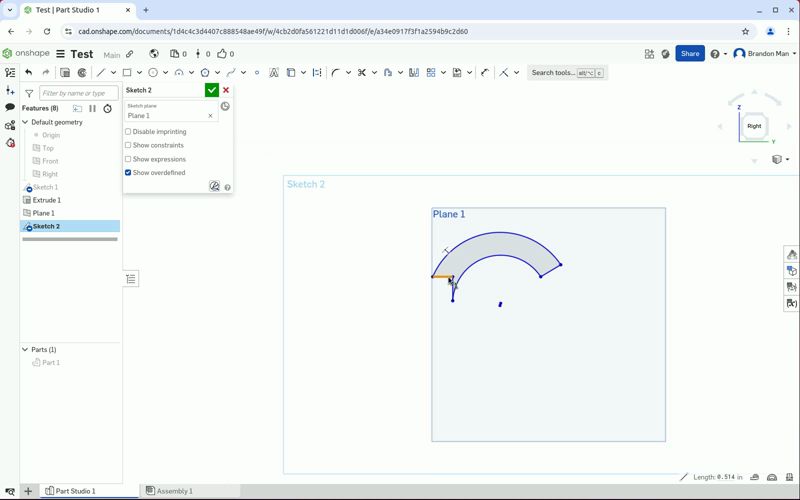
scroll(-6)
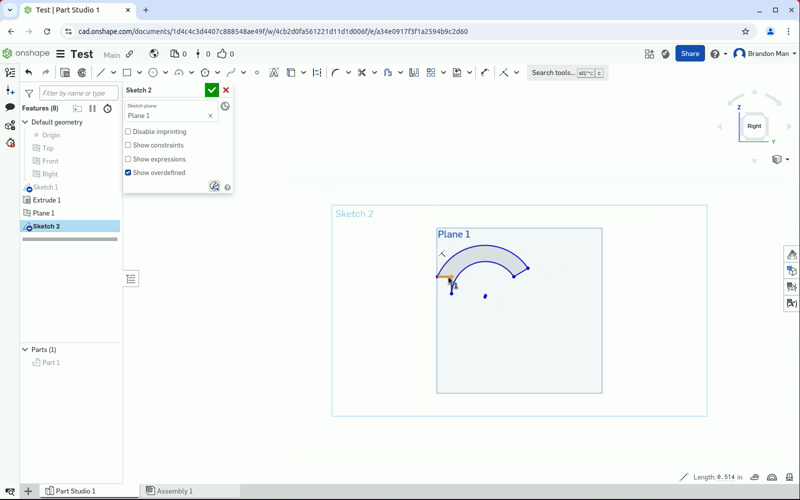
scroll(-6)
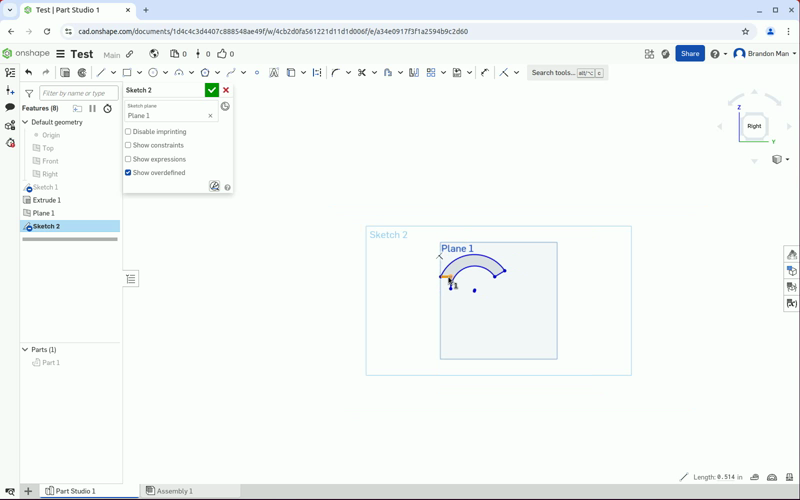
scroll(-6)
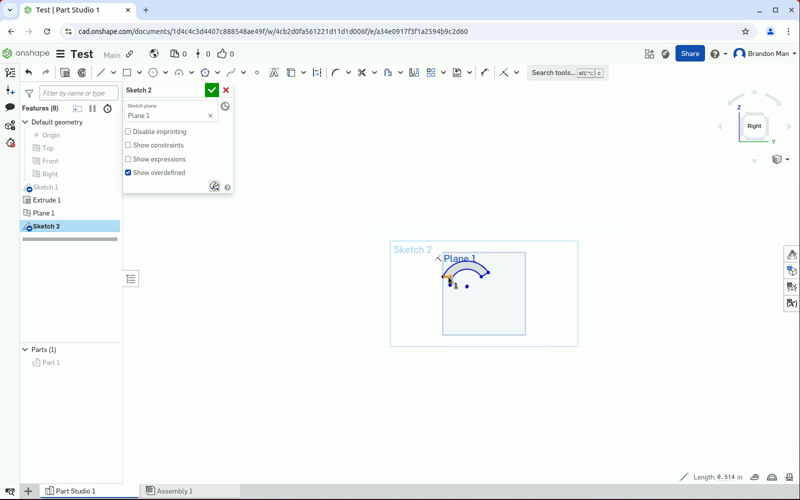
scroll(-6)
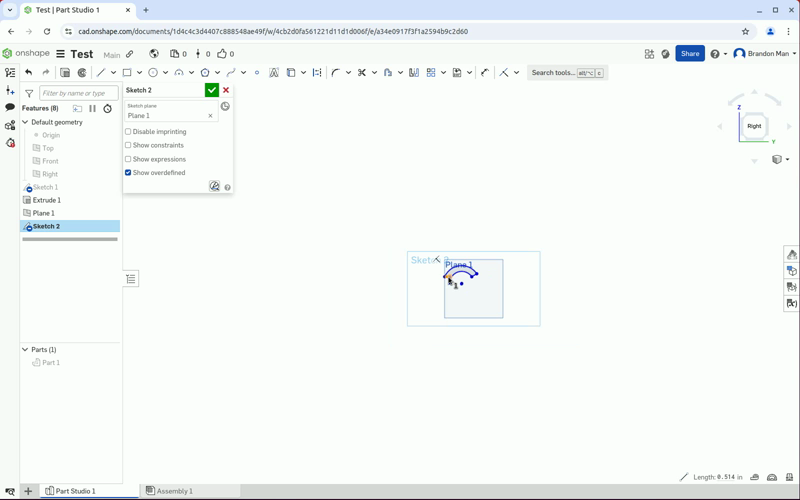
scroll(-6)
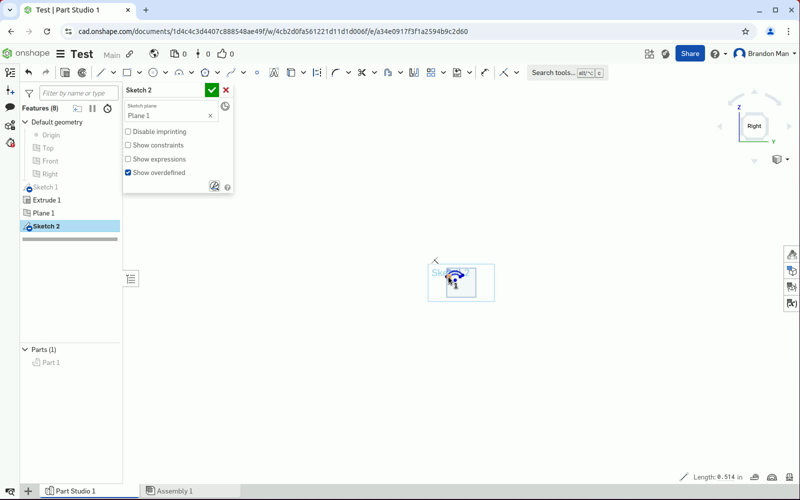
mouse_move(73, 352)
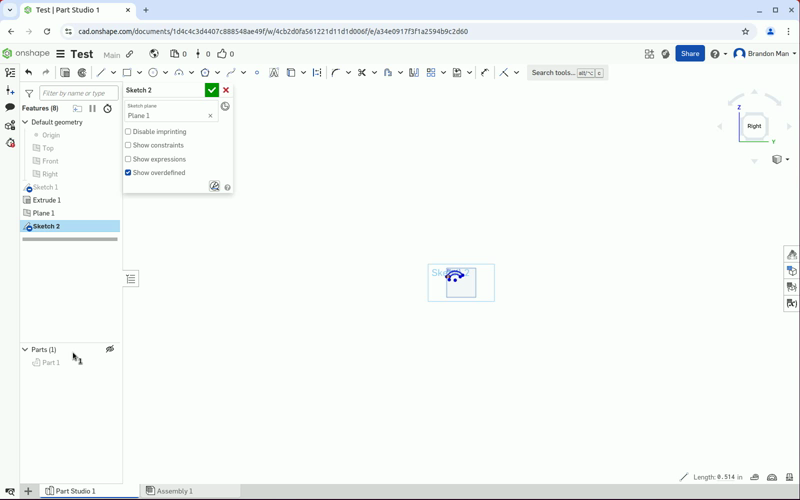
key(shift+y)
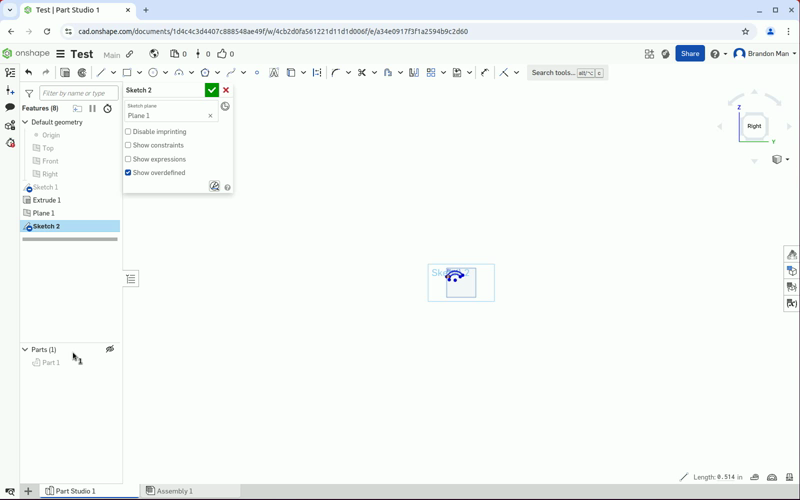
key(shift+e)
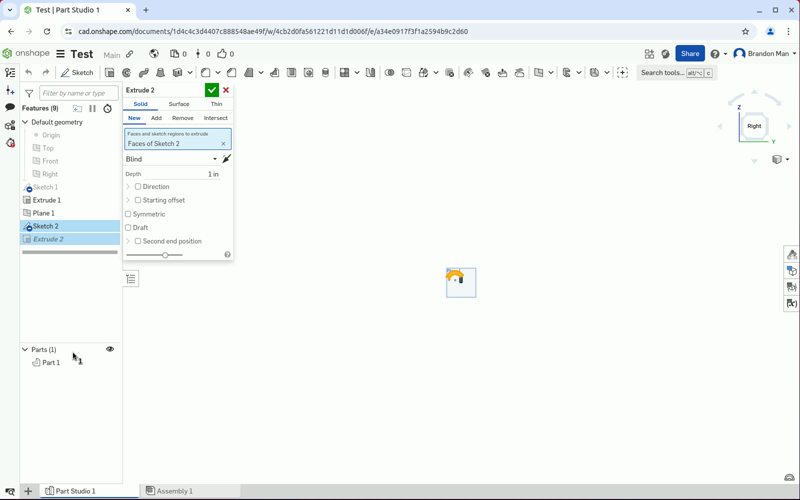
mouse_move(143, 106)
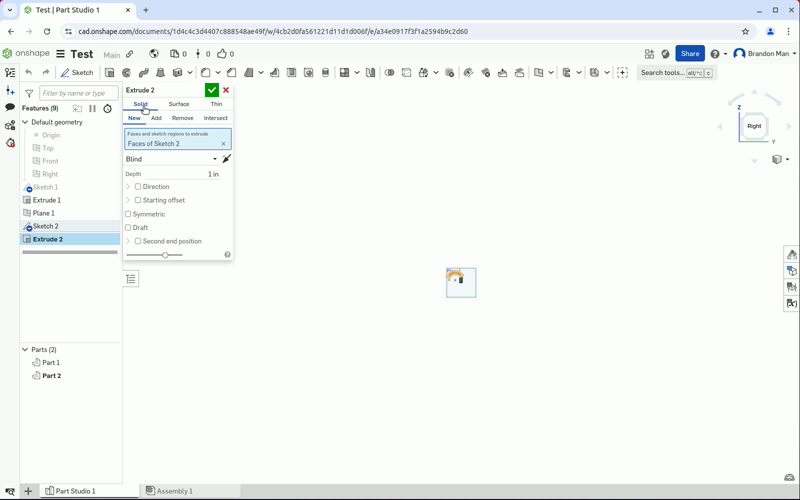
click(143, 106)
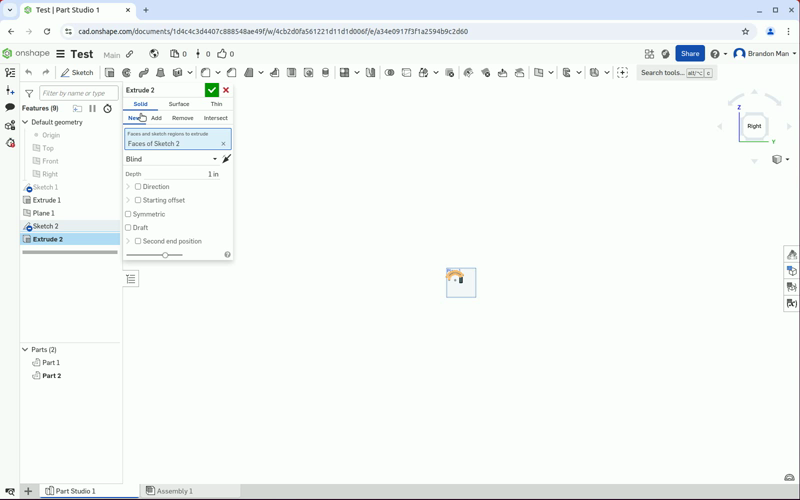
mouse_move(137, 120)
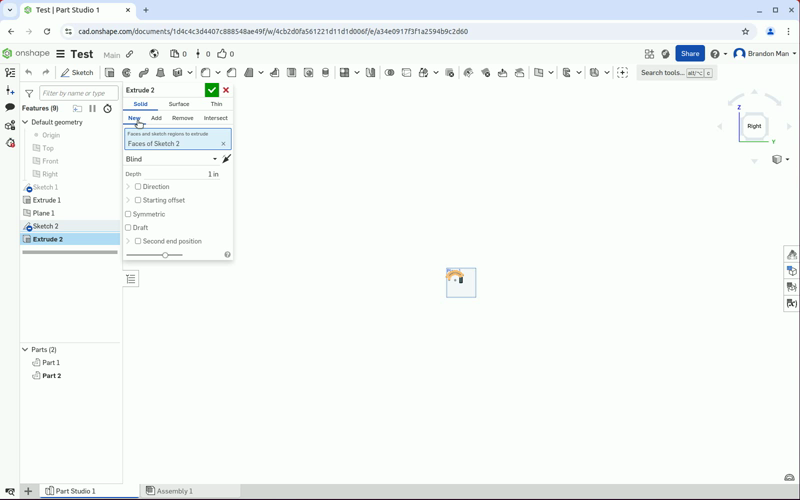
click(137, 120)
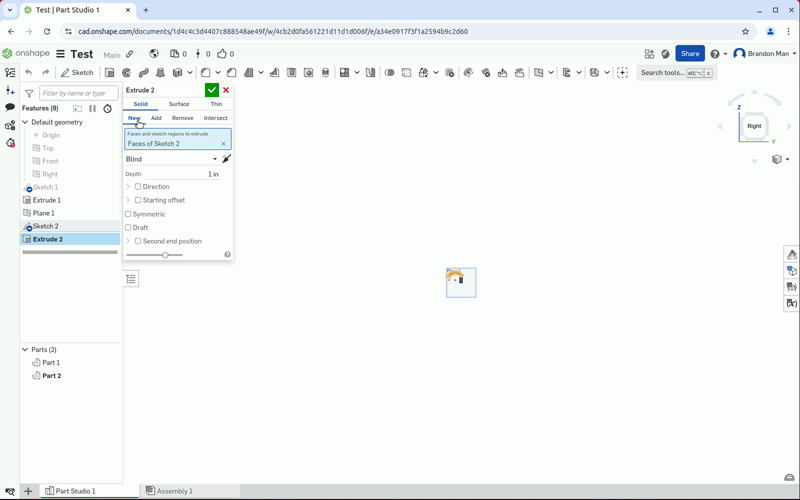
key(tab, 4)
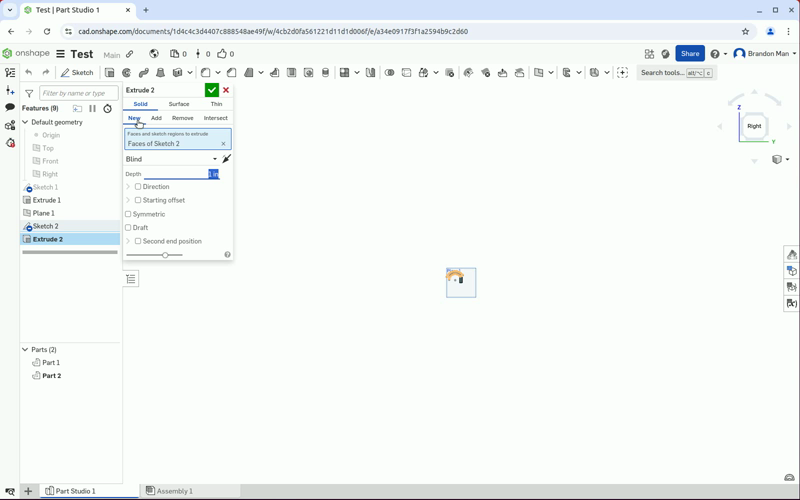
text(-0.481)
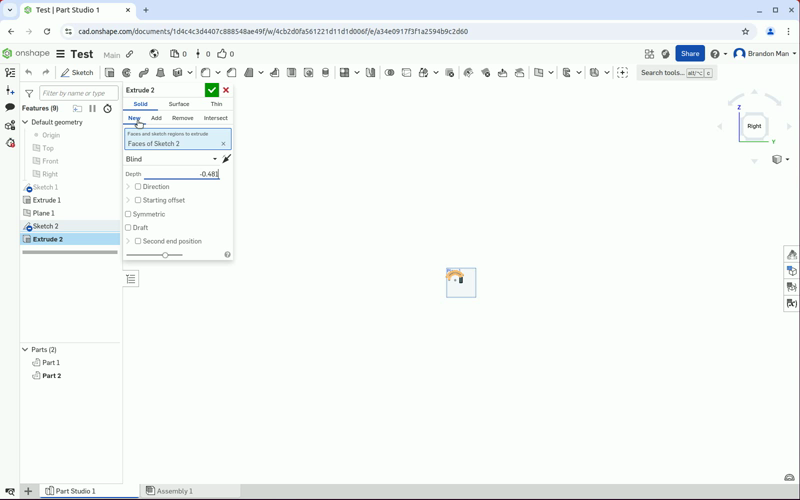
key(enter)
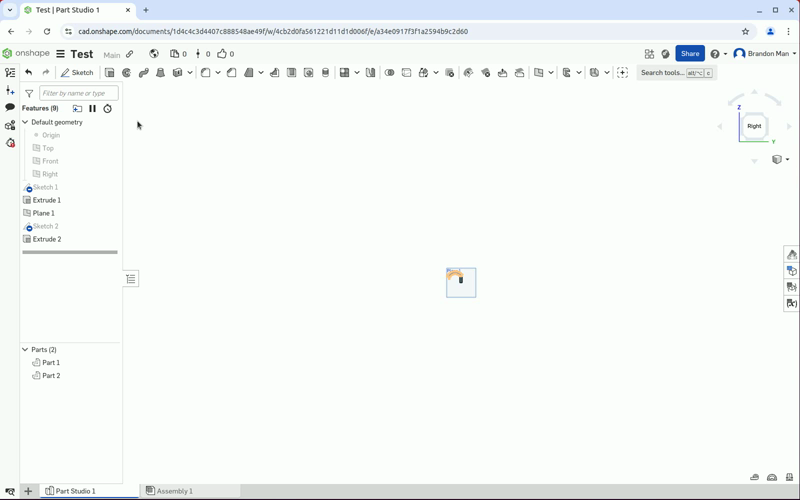
key(shift+h)
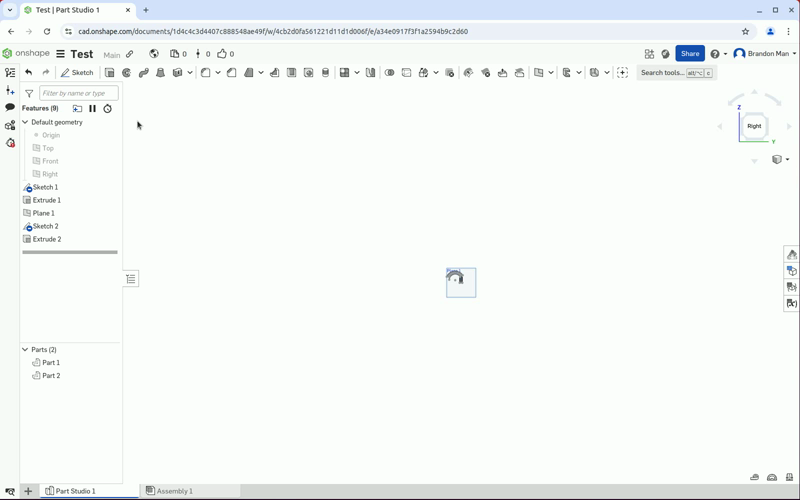
key(shift+h)
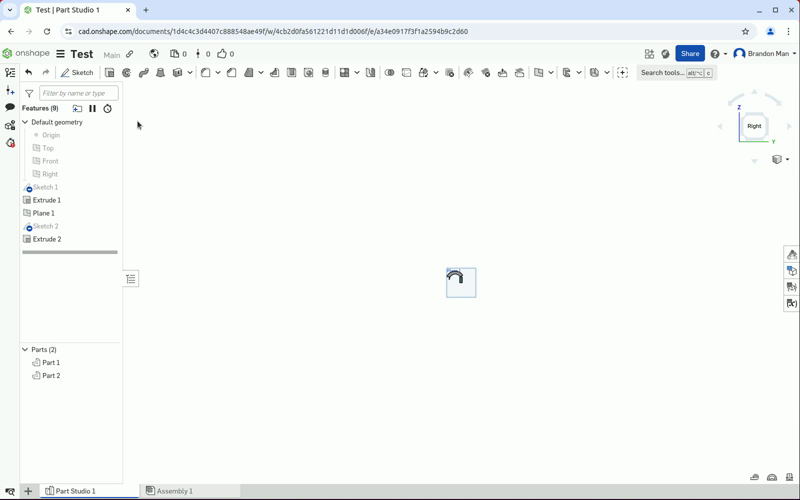
mouse_move(73, 189)
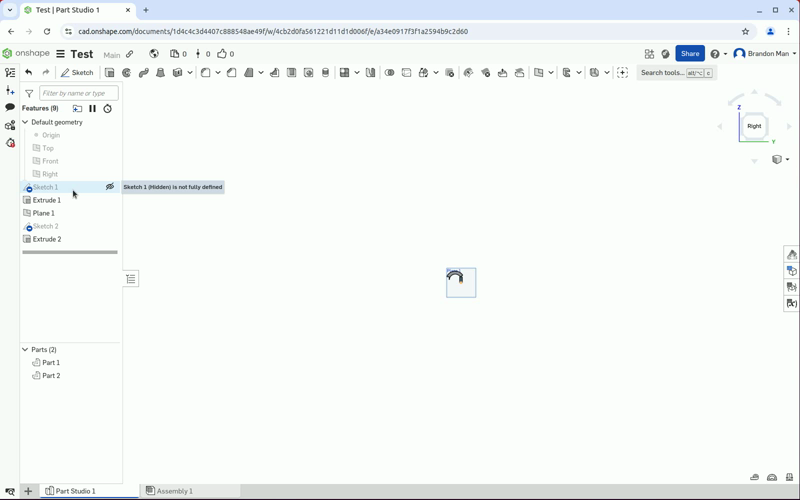
click(73, 189)
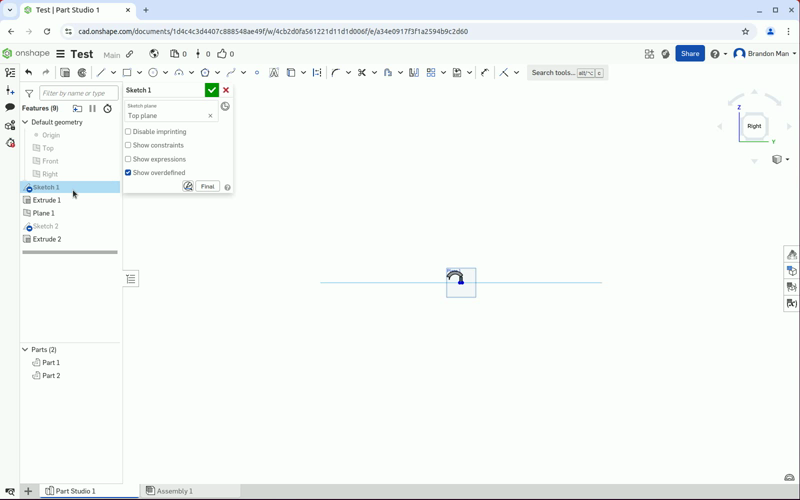
mouse_move(229, 92)
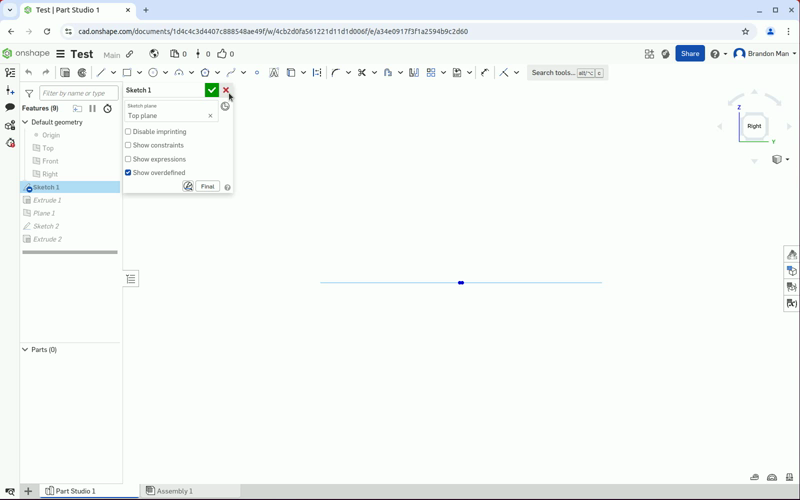
click(229, 92)
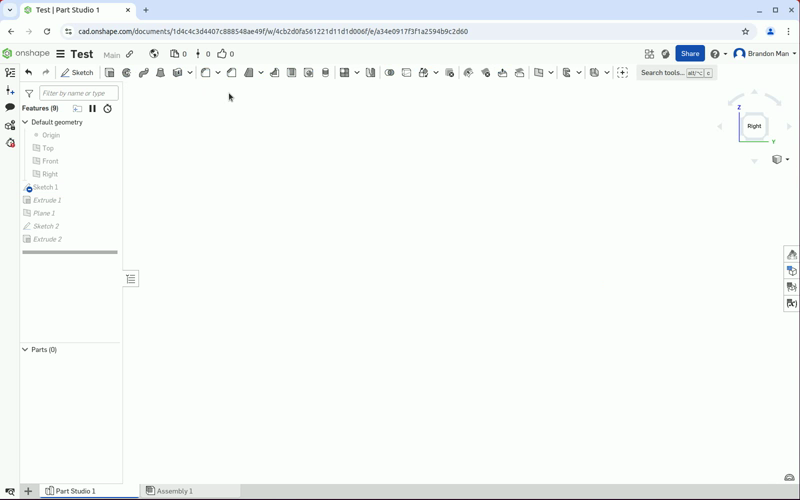
key(shift+s)
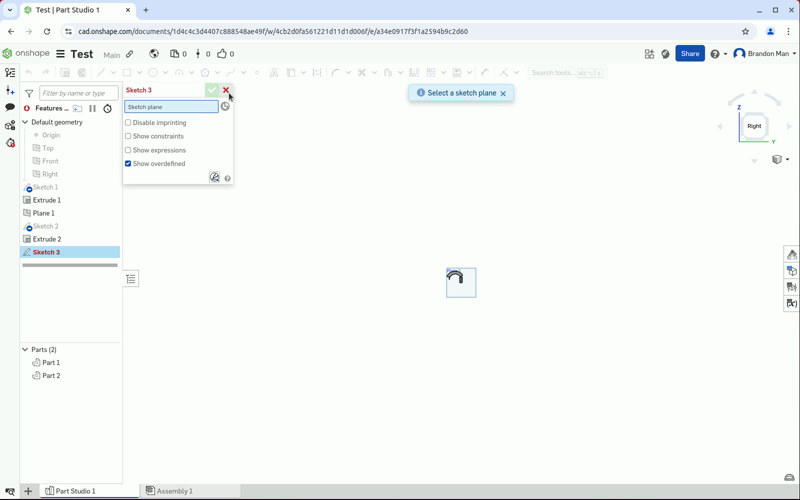
mouse_move(73, 215)
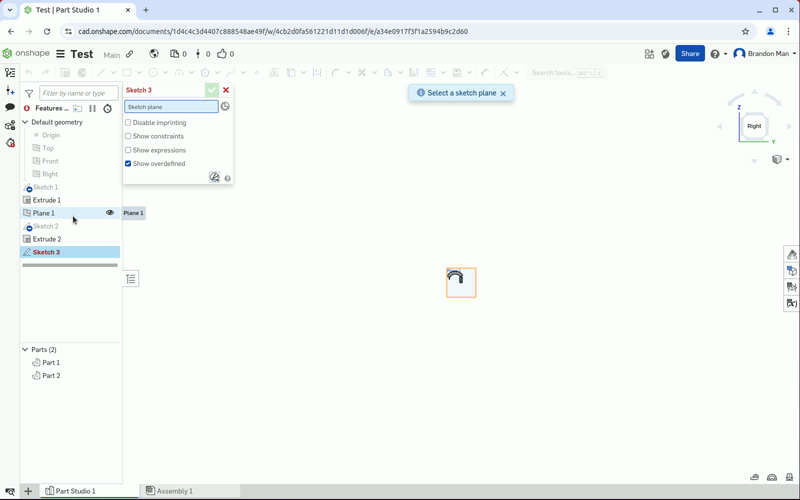
click(73, 215)
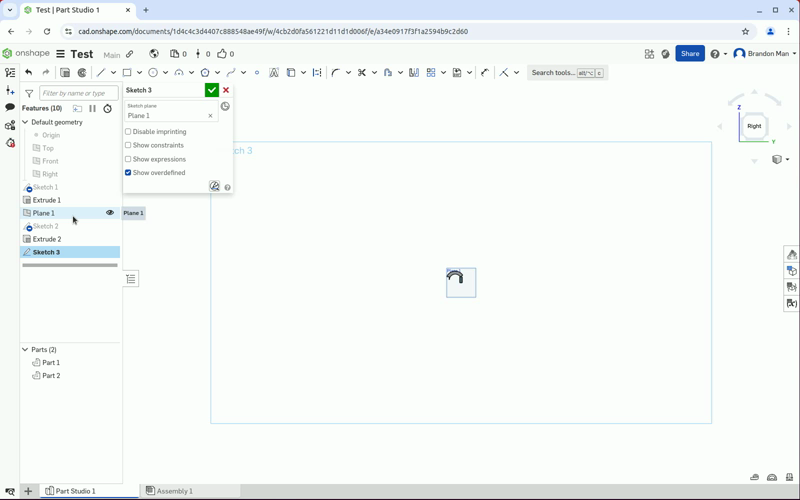
mouse_move(73, 352)
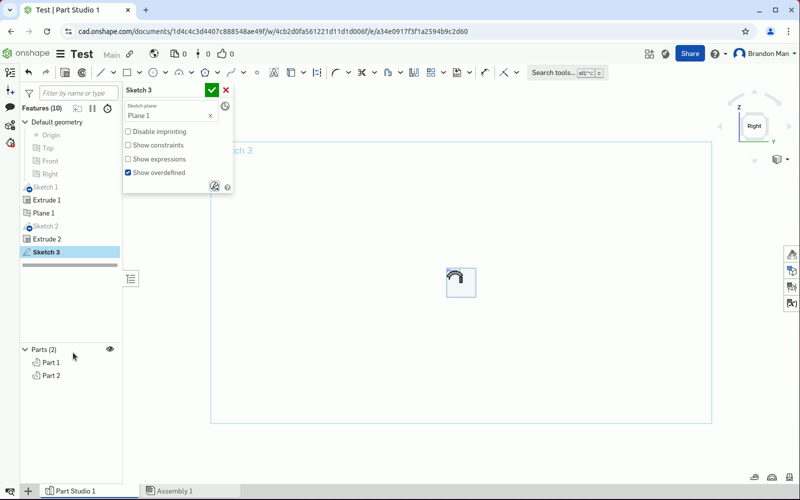
key(y)
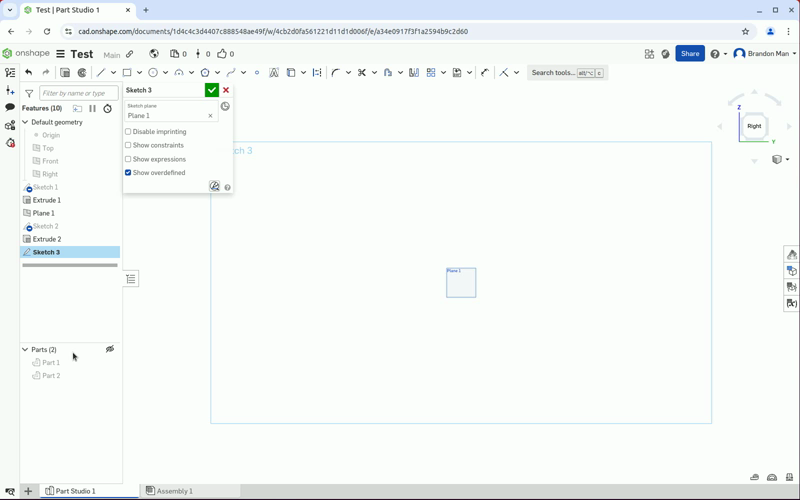
key(a)
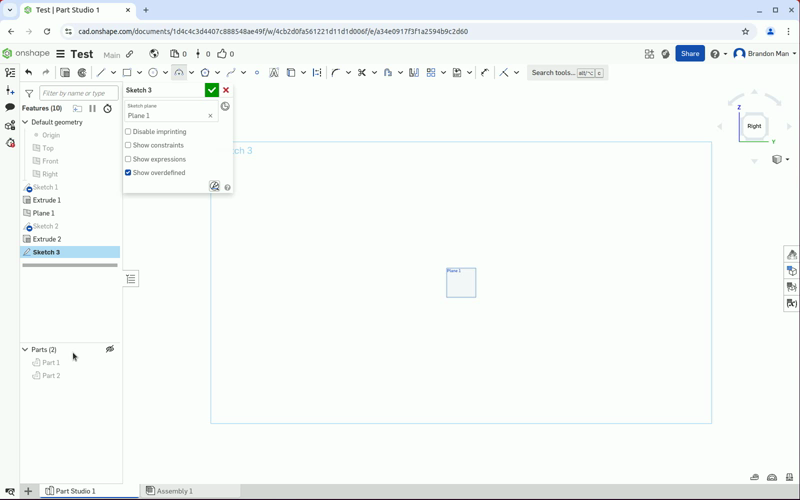
key_down(shift)
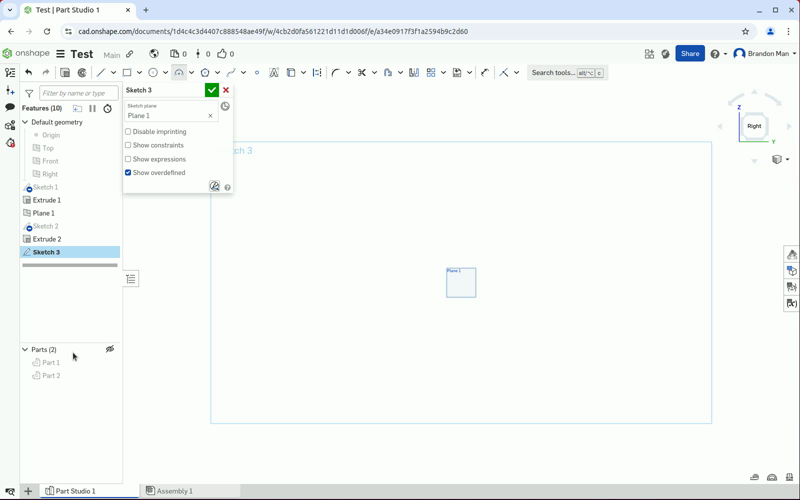
mouse_move(446, 282)
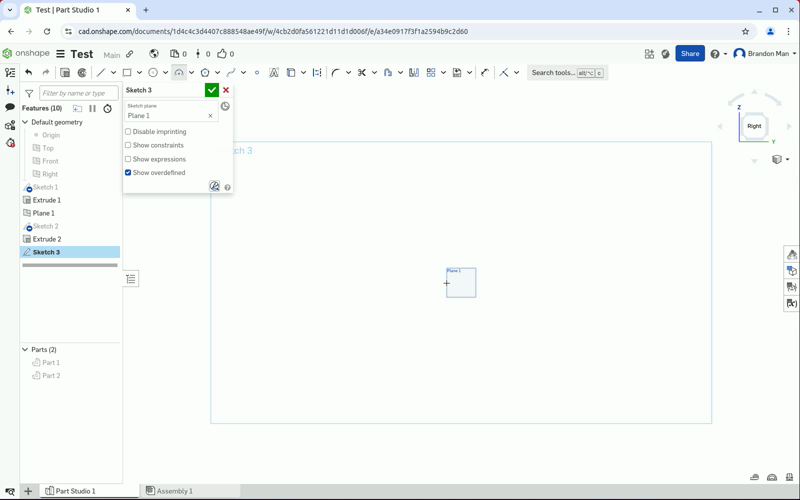
click(446, 282)
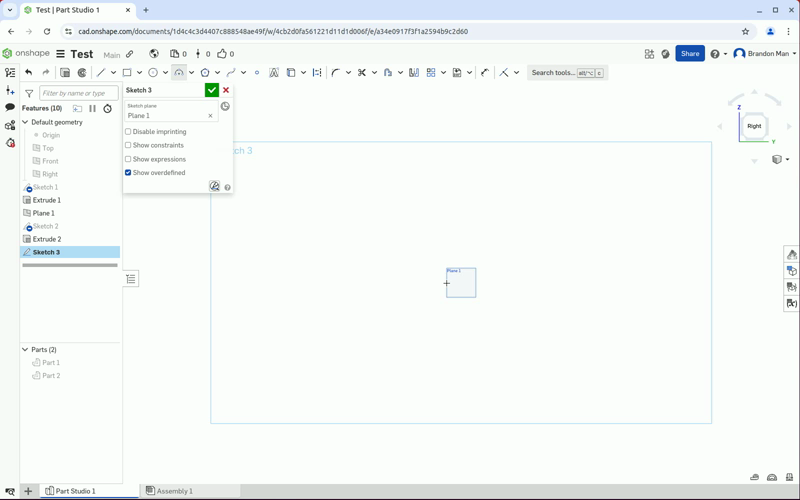
key_up(shift)
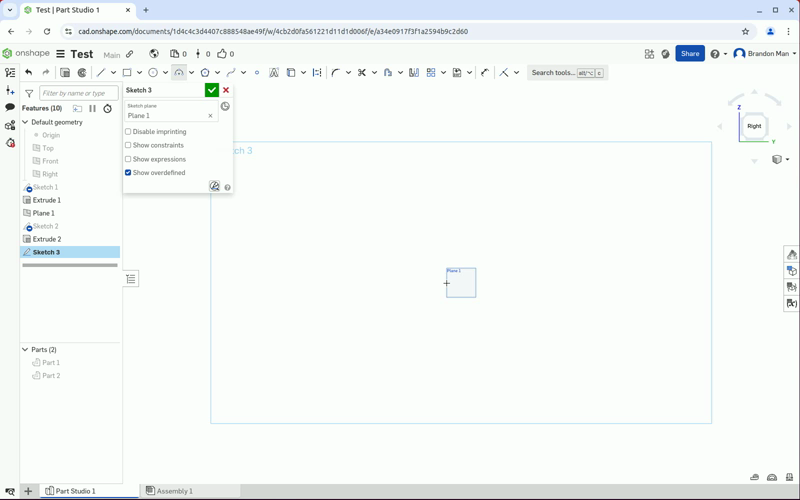
key_down(shift)
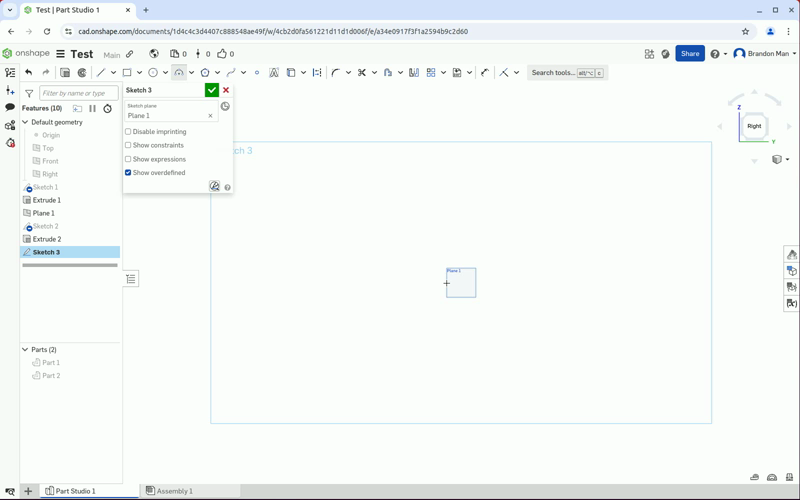
mouse_move(462, 284)
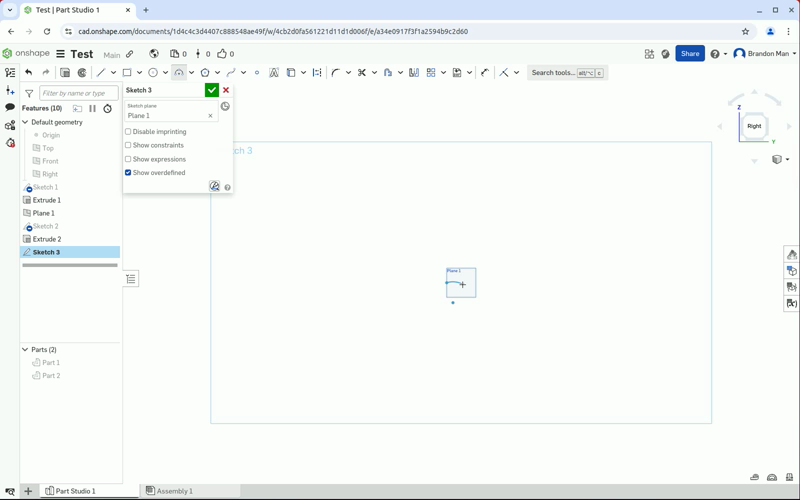
click(462, 284)
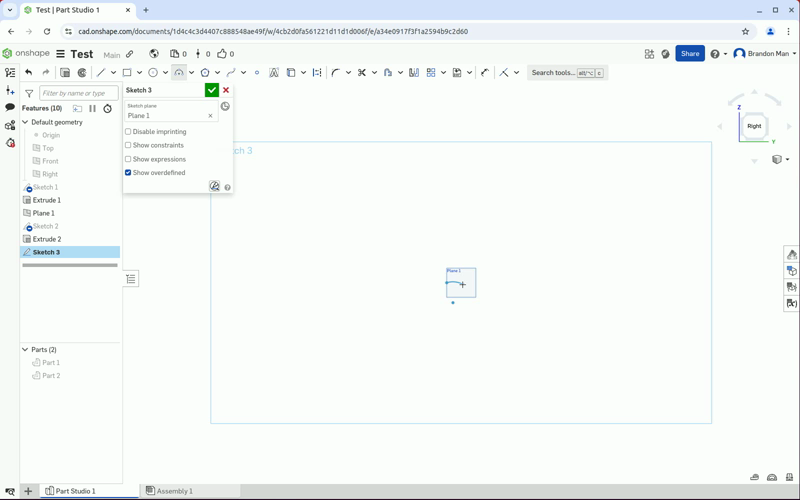
mouse_move(454, 288)
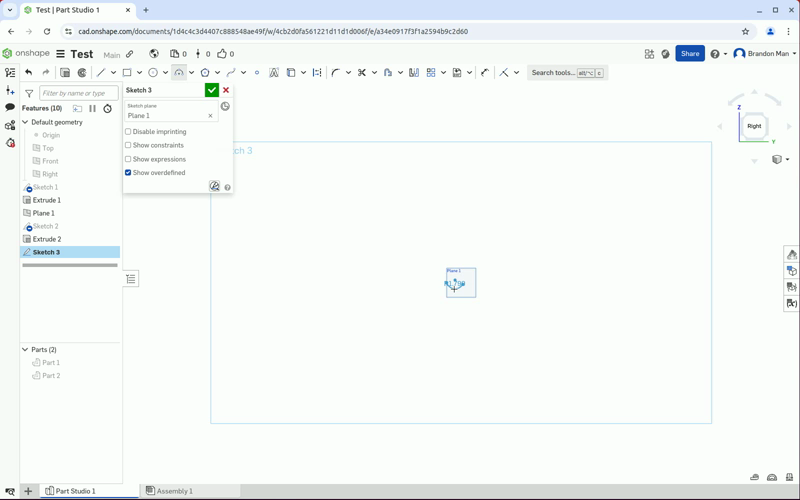
click(454, 288)
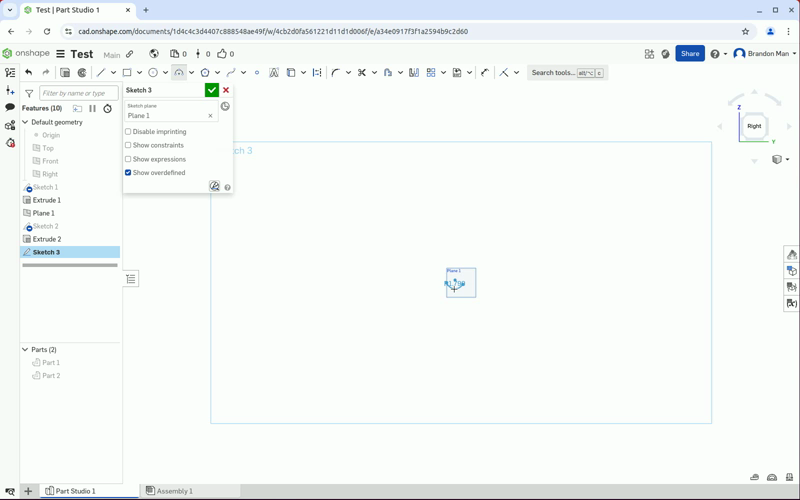
key_up(shift)
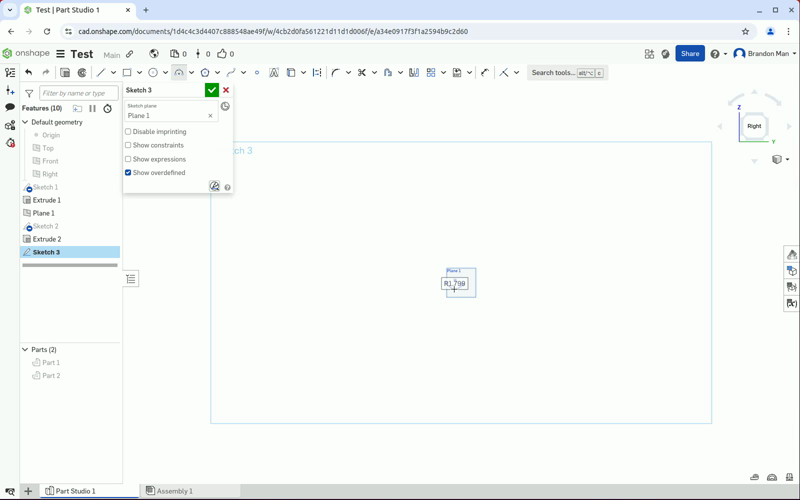
key(esc)
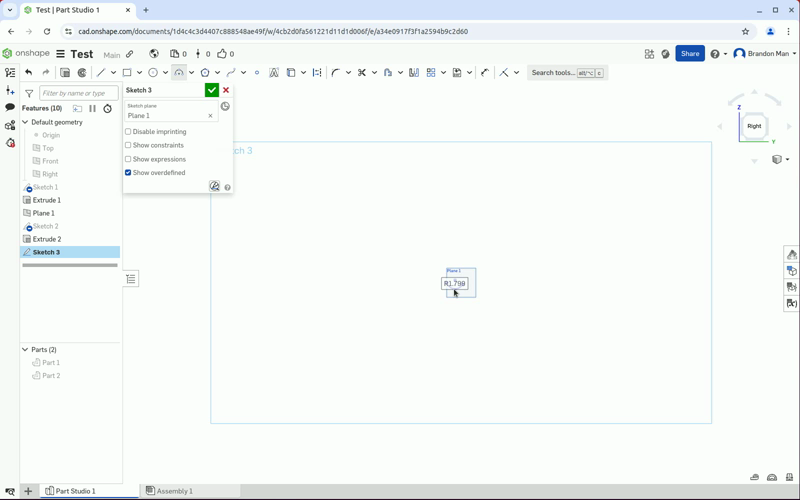
key(l)
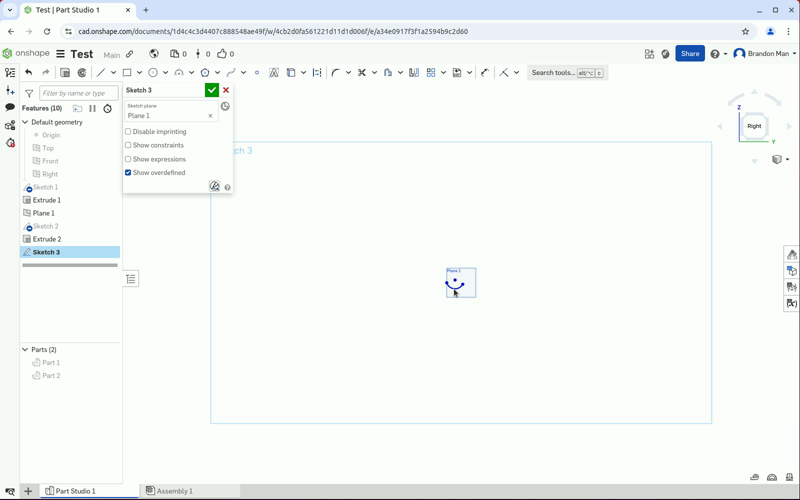
mouse_move(462, 284)
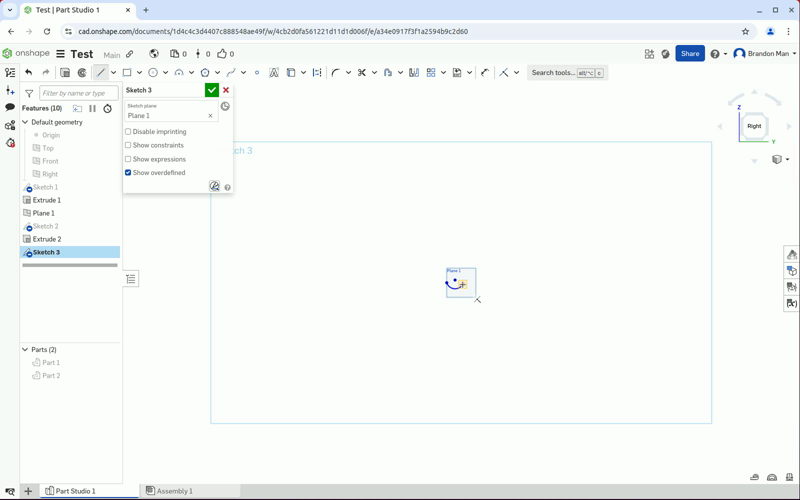
click(462, 284)
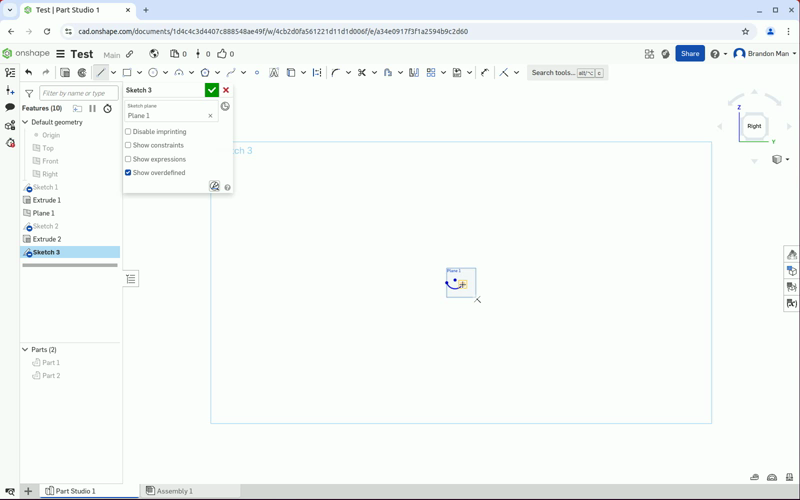
key_down(shift)
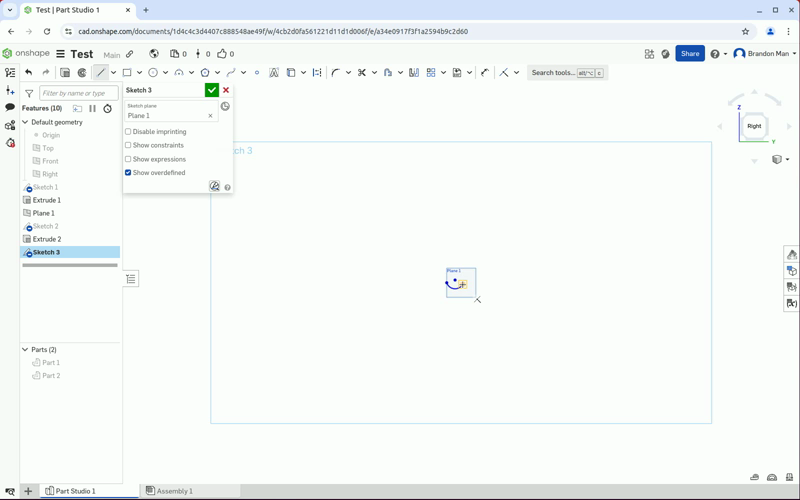
mouse_move(492, 284)
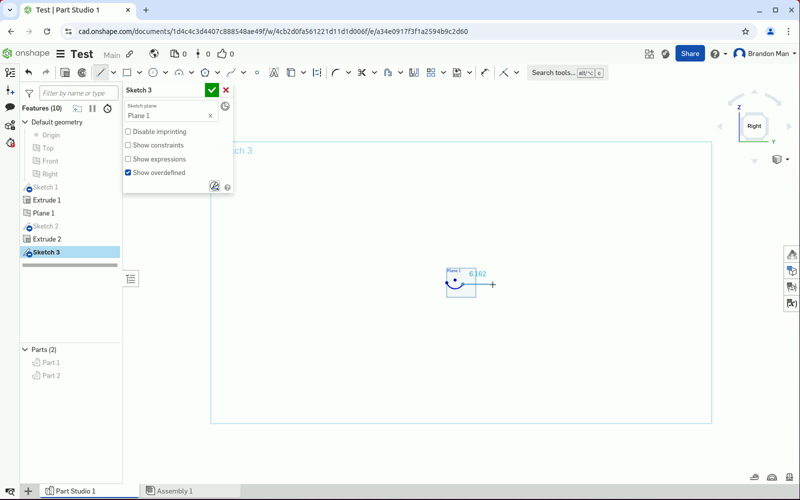
mouse_move(460, 283)
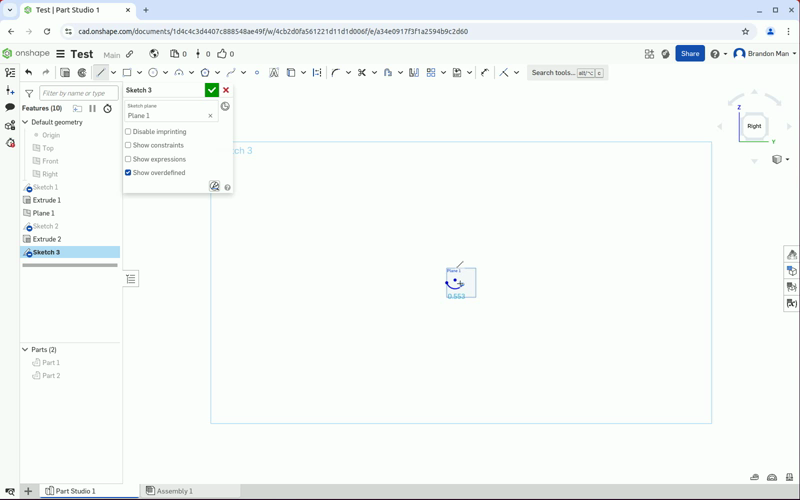
scroll(6)
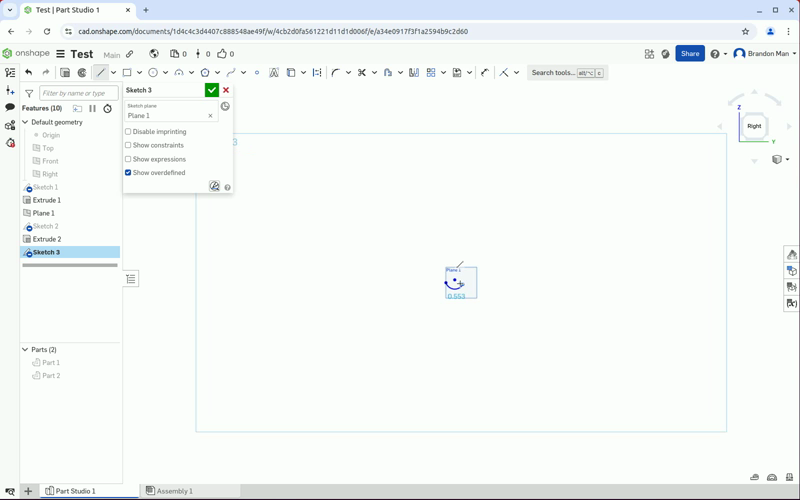
scroll(6)
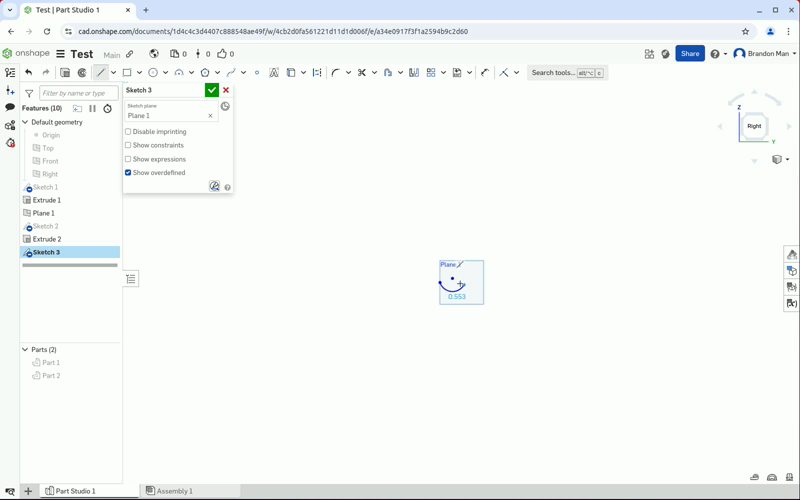
scroll(6)
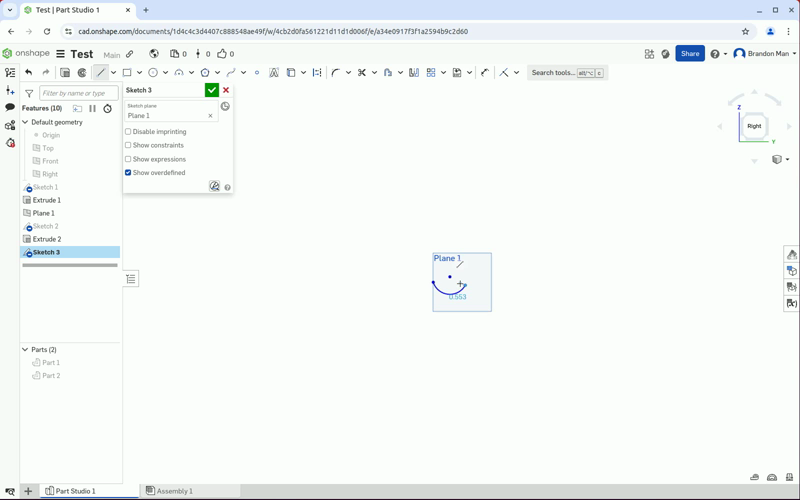
scroll(6)
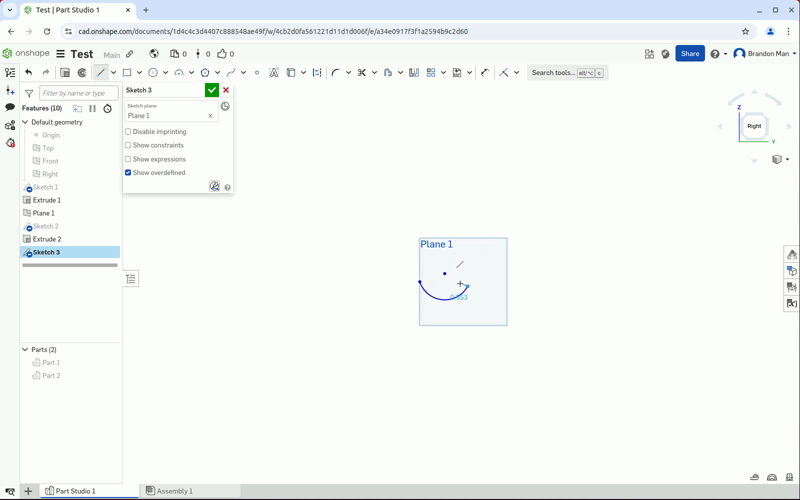
scroll(6)
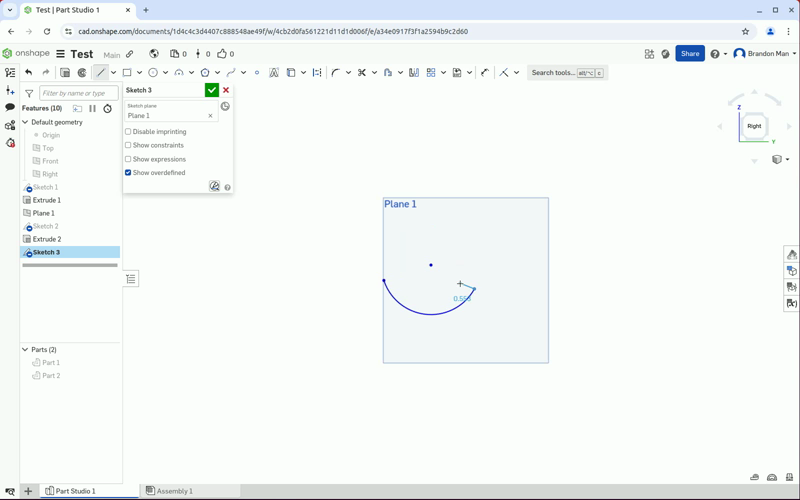
scroll(6)
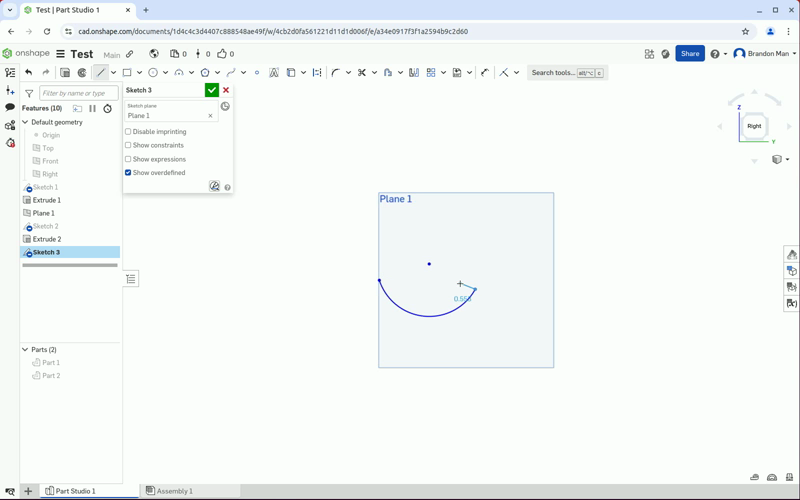
scroll(6)
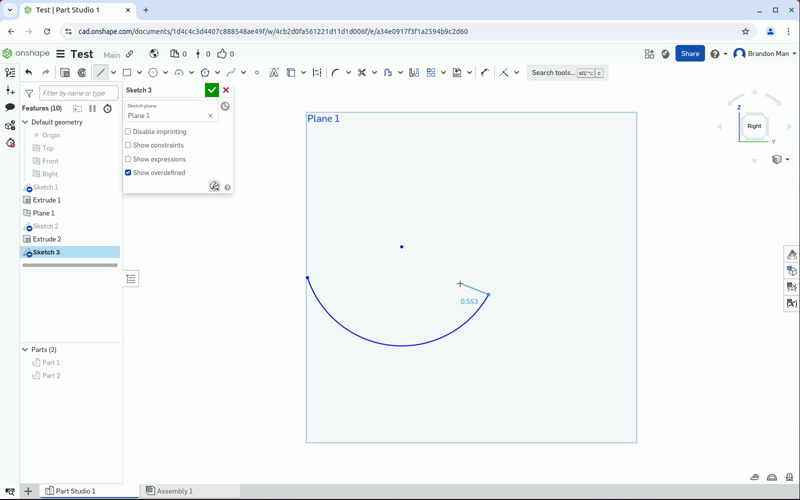
click(460, 283)
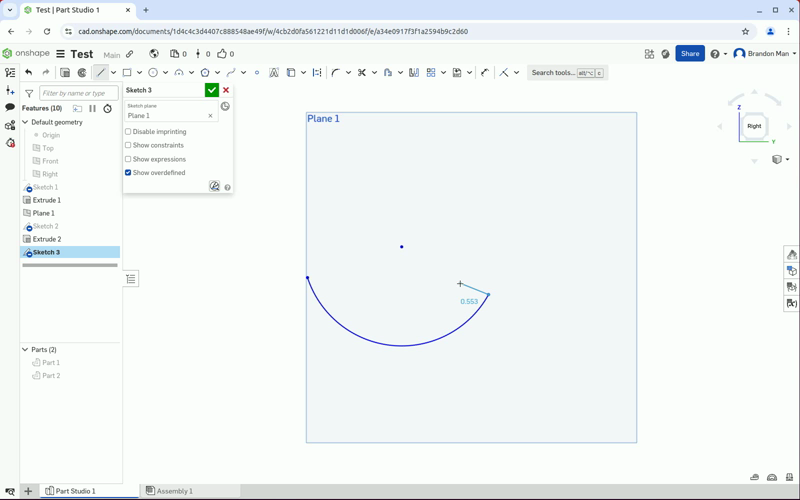
scroll(-6)
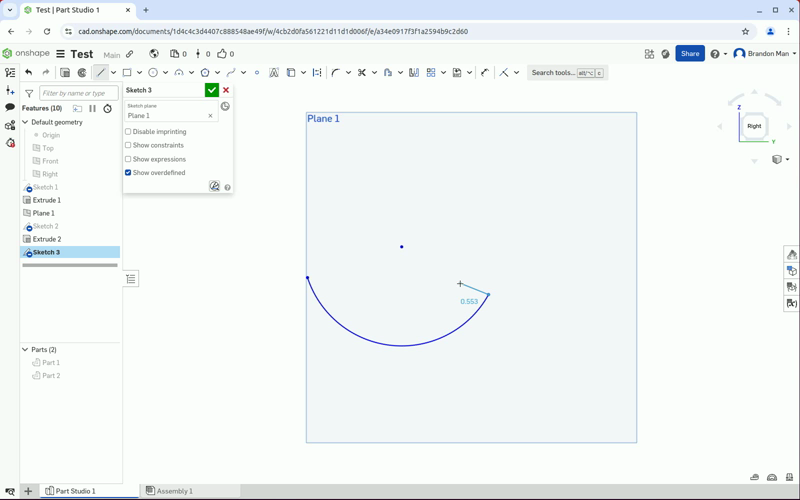
scroll(-6)
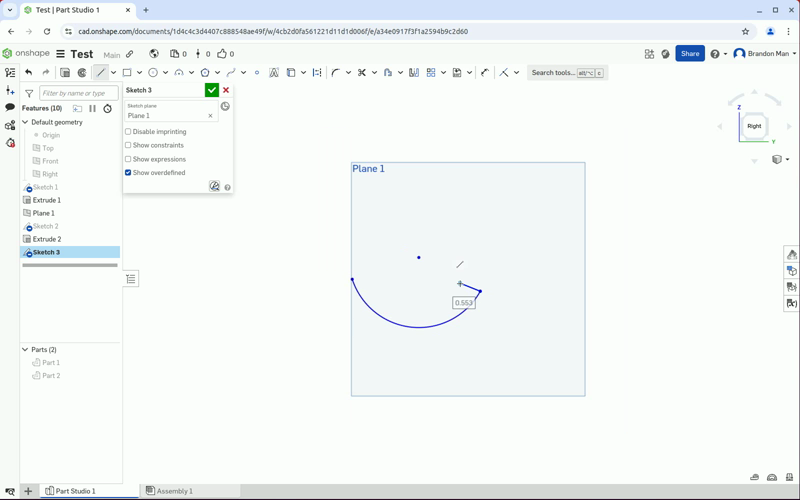
scroll(-6)
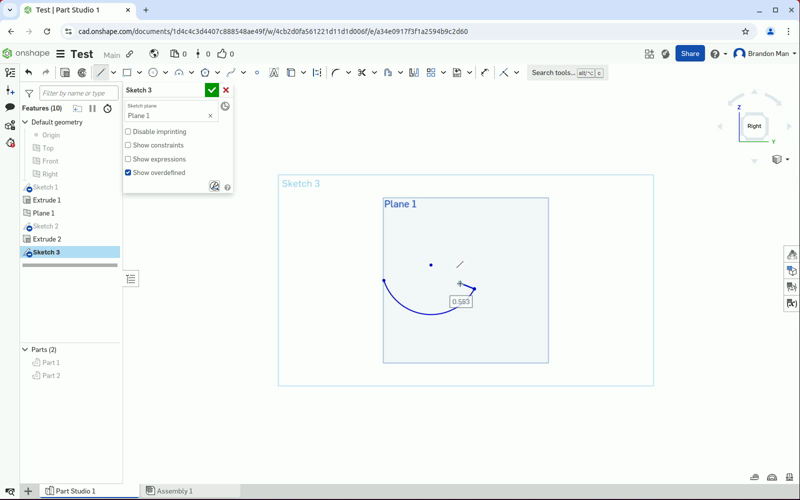
scroll(-6)
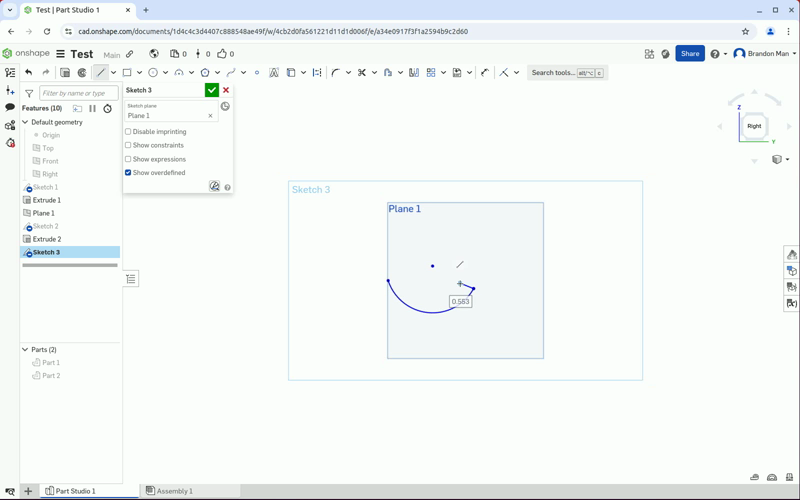
scroll(-6)
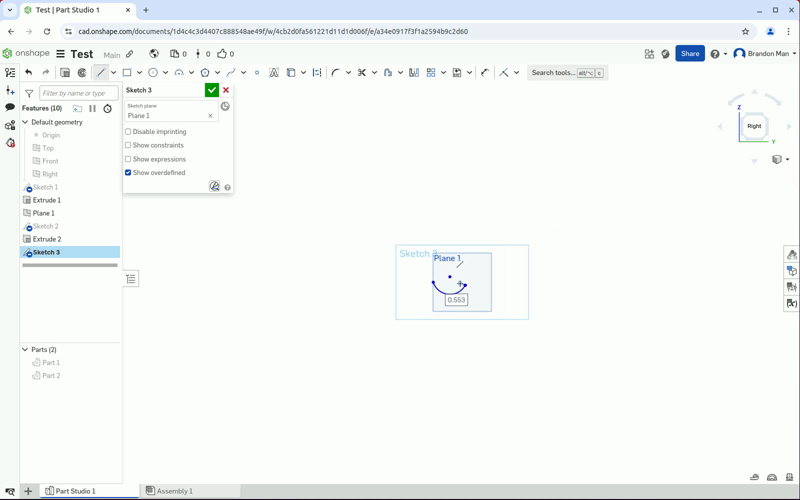
scroll(-6)
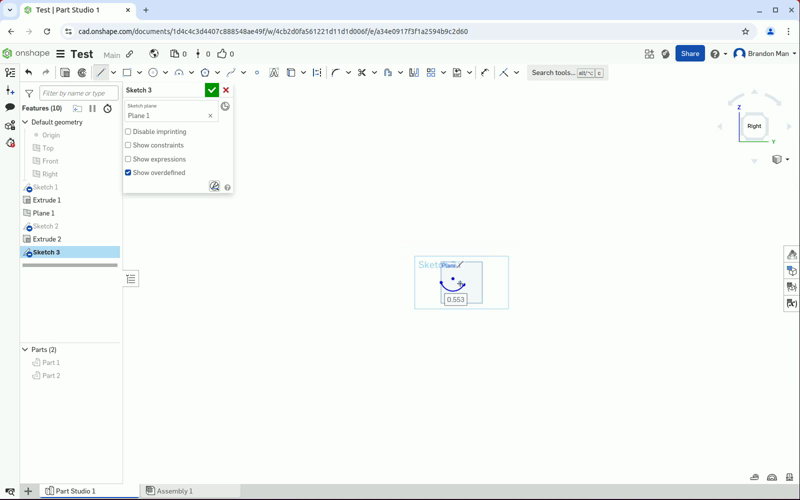
scroll(-6)
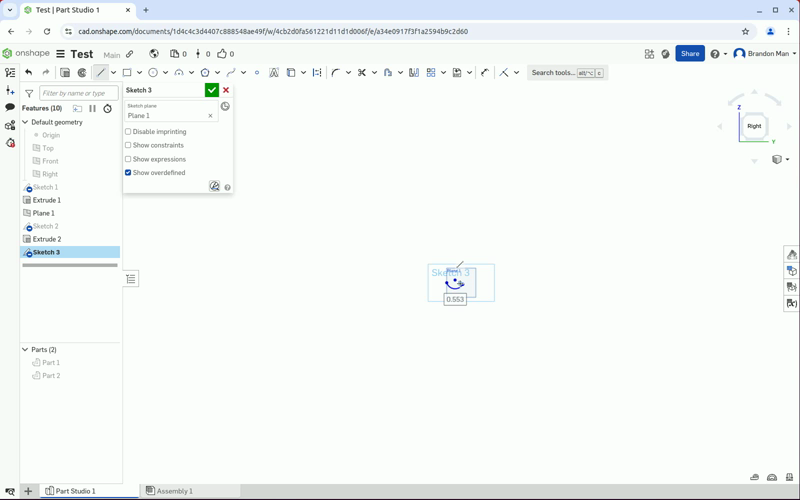
key_up(shift)
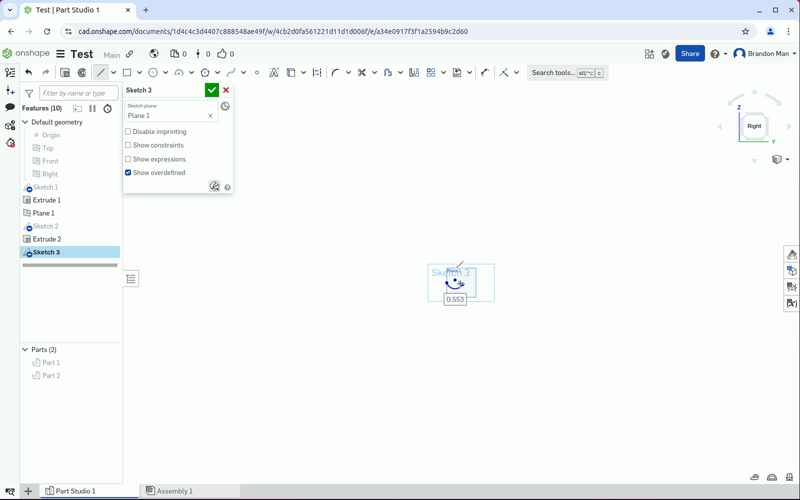
key(esc)
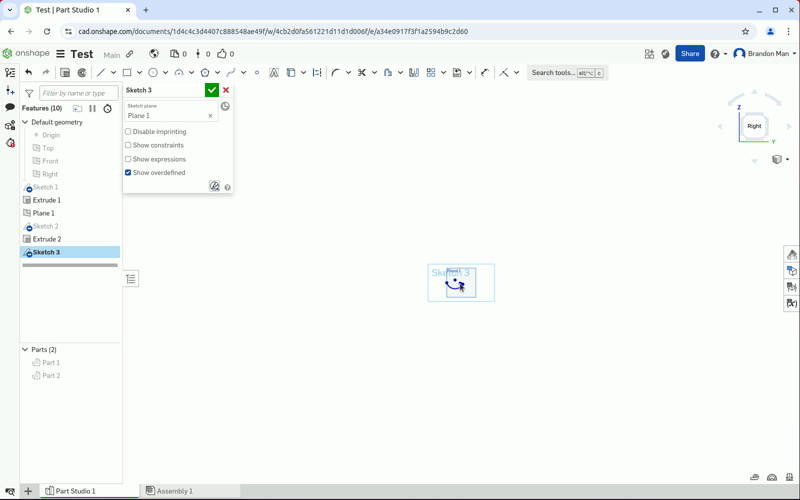
key(a)
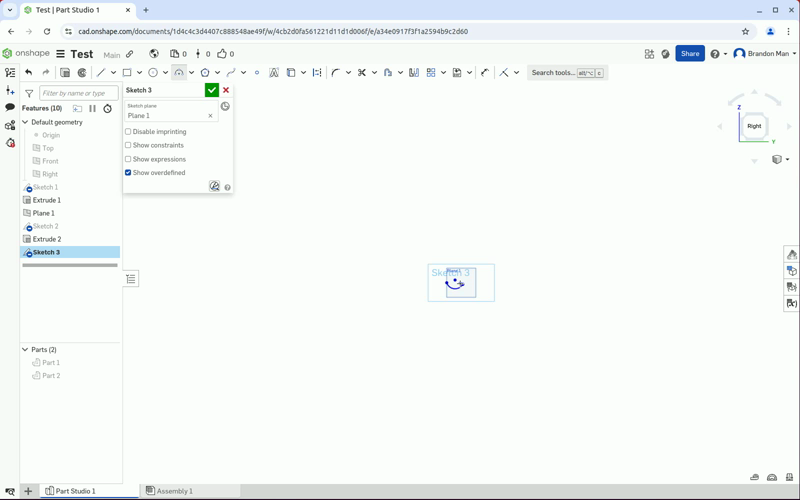
mouse_move(460, 283)
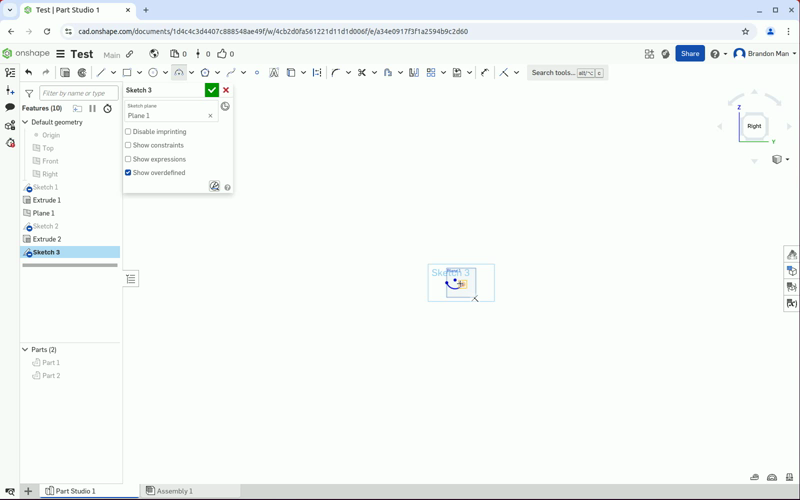
scroll(6)
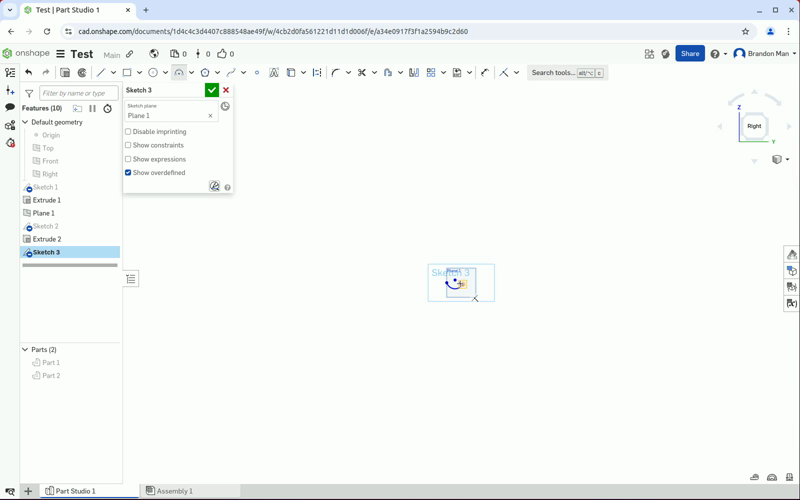
scroll(6)
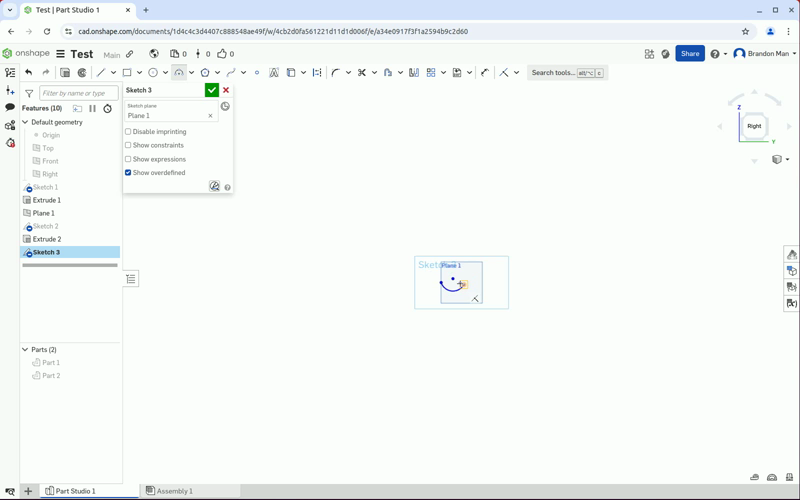
scroll(6)
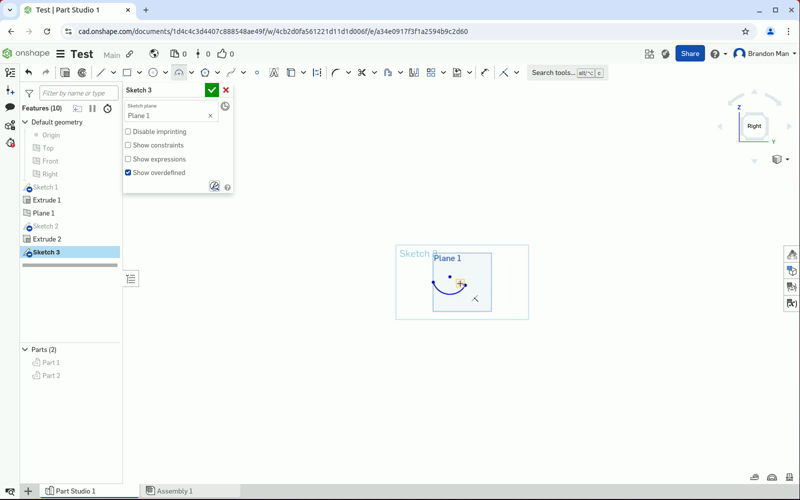
scroll(6)
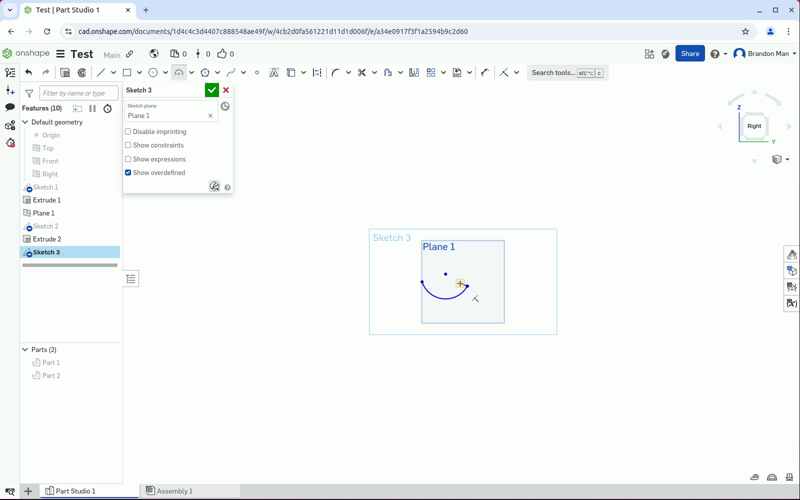
scroll(6)
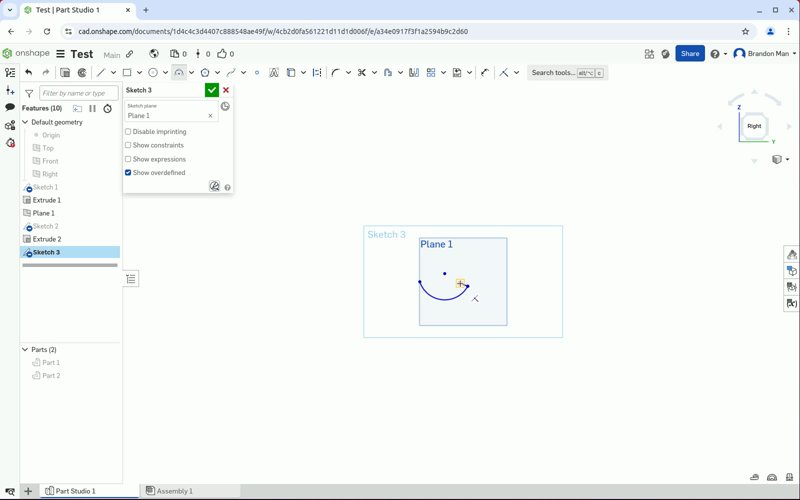
scroll(6)
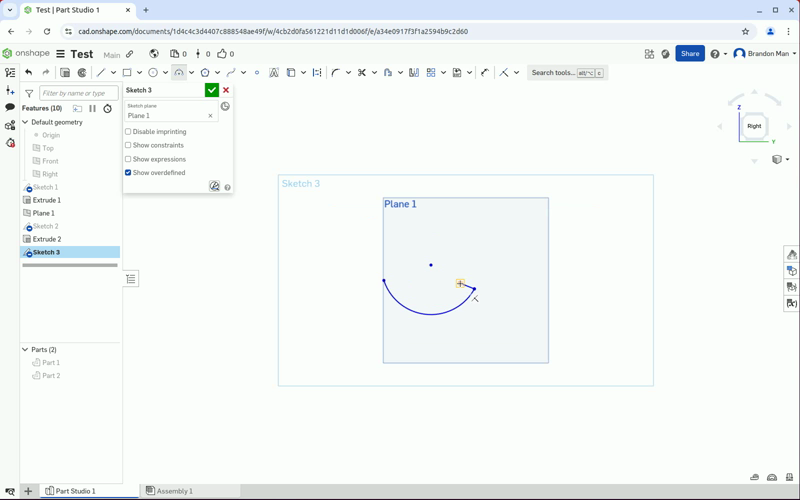
scroll(6)
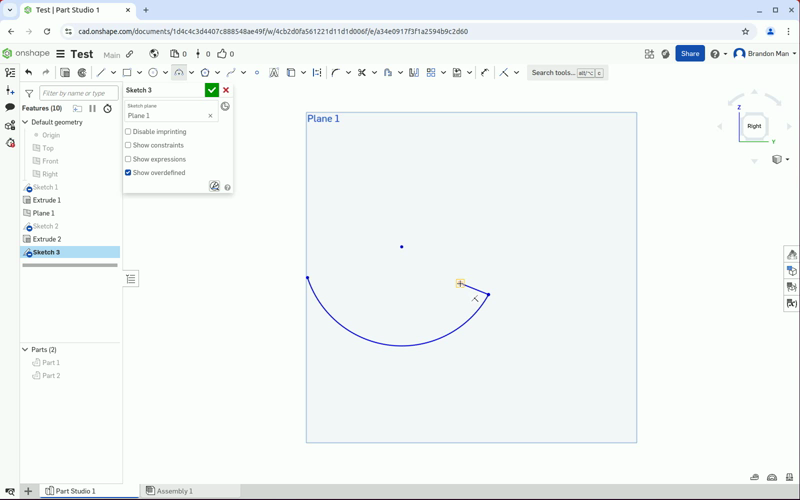
click(460, 283)
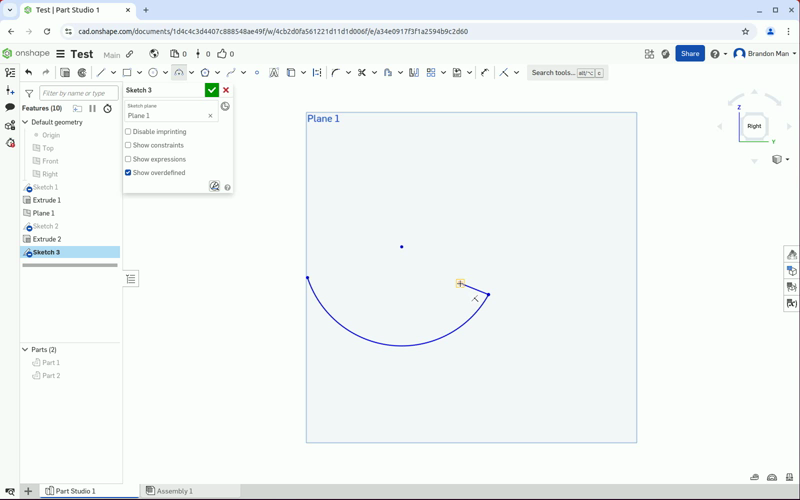
scroll(-6)
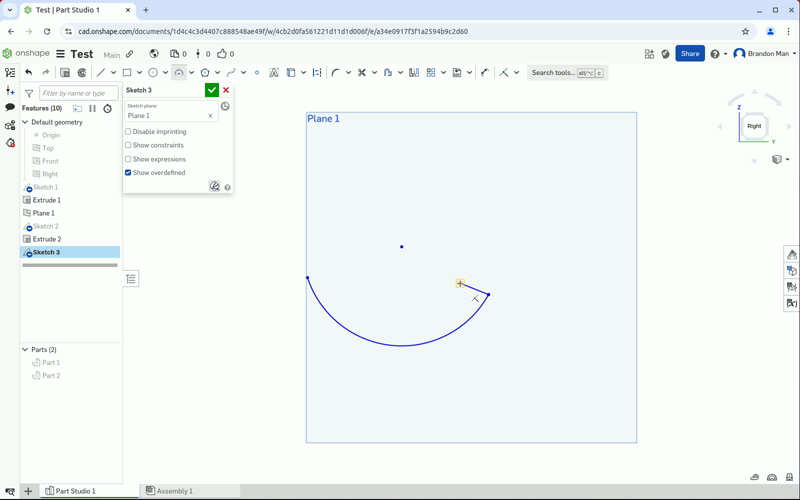
scroll(-6)
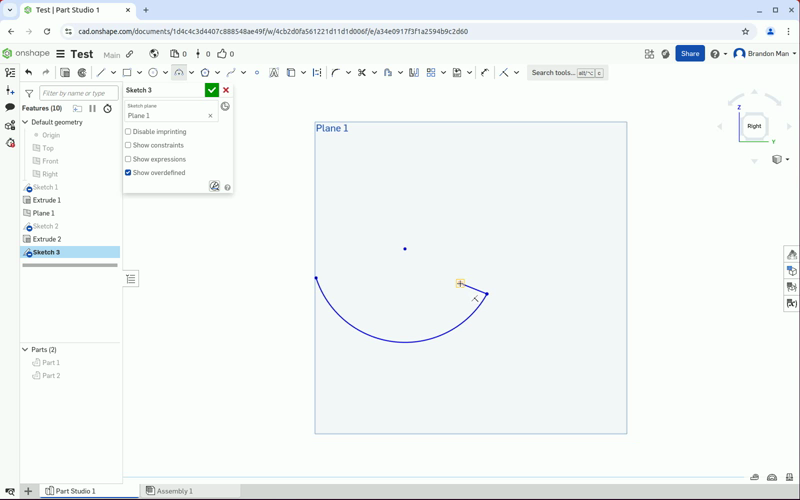
scroll(-6)
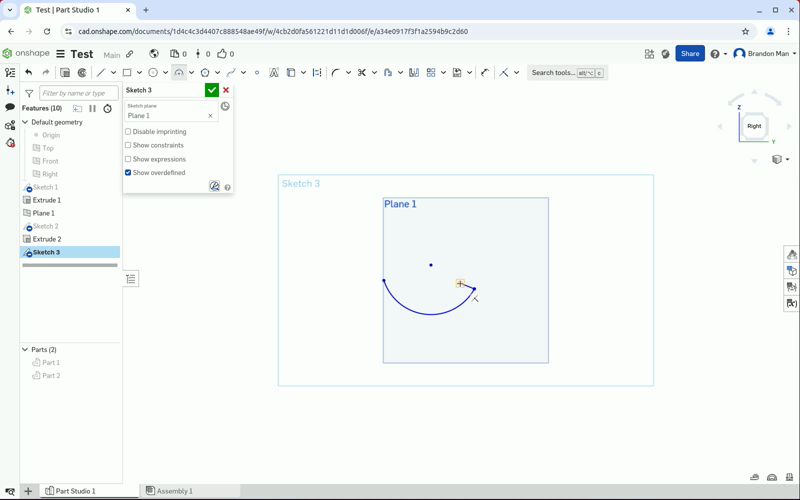
scroll(-6)
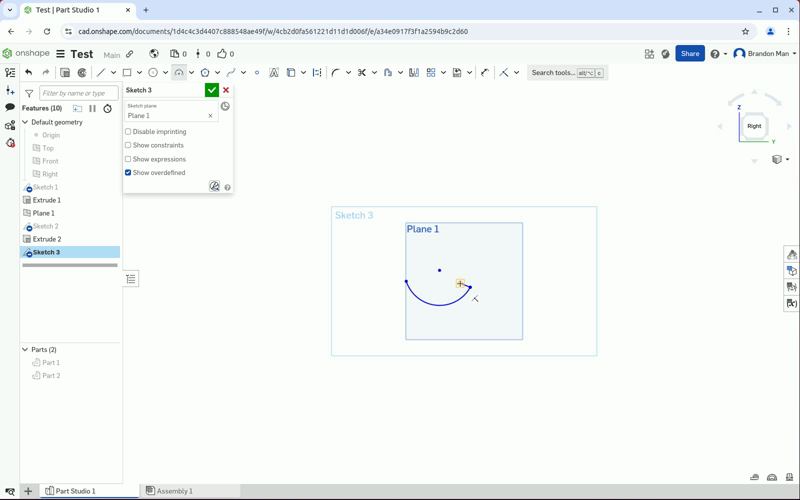
scroll(-6)
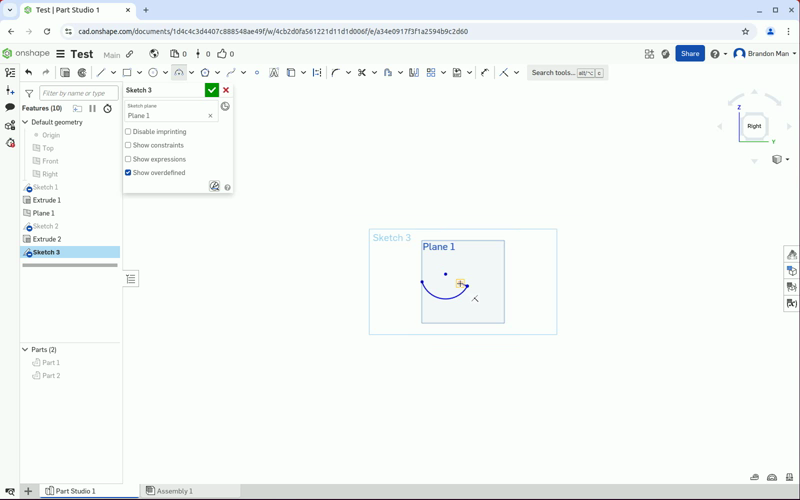
scroll(-6)
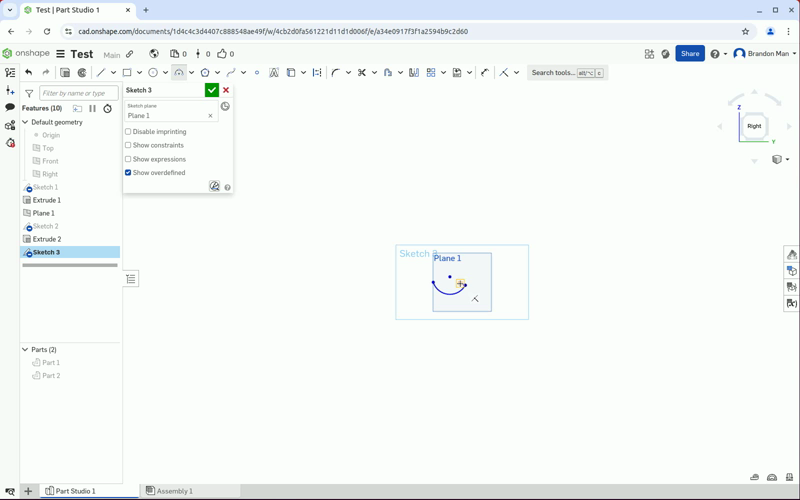
scroll(-6)
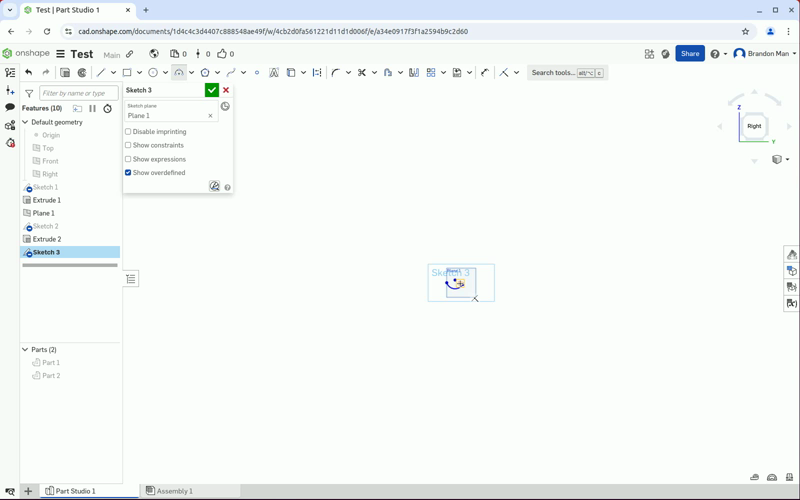
key_down(shift)
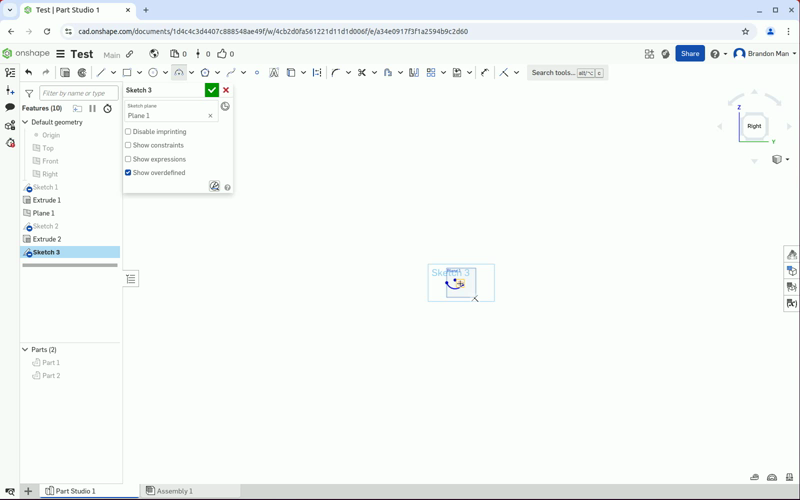
mouse_move(449, 279)
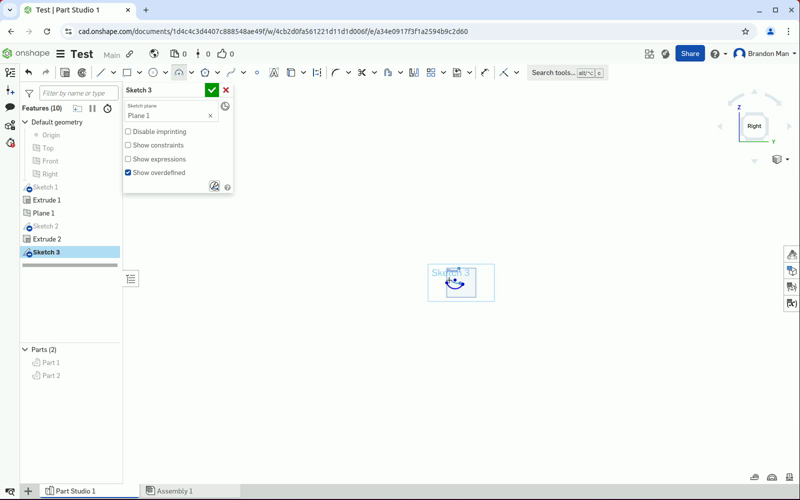
scroll(6)
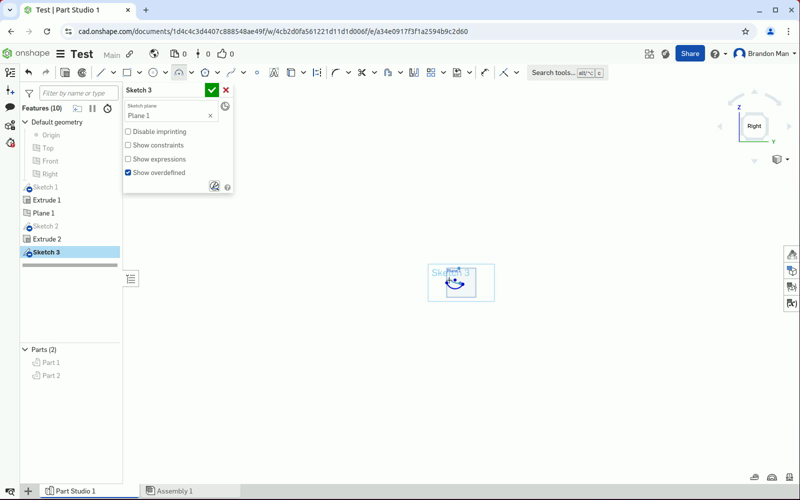
scroll(6)
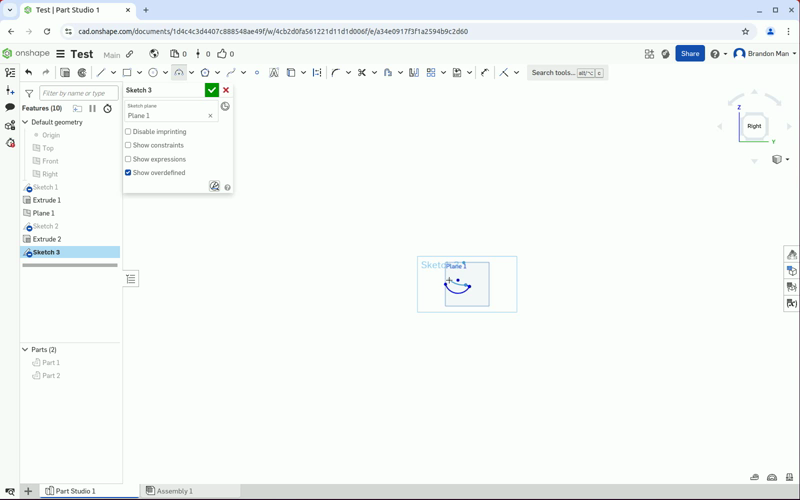
scroll(6)
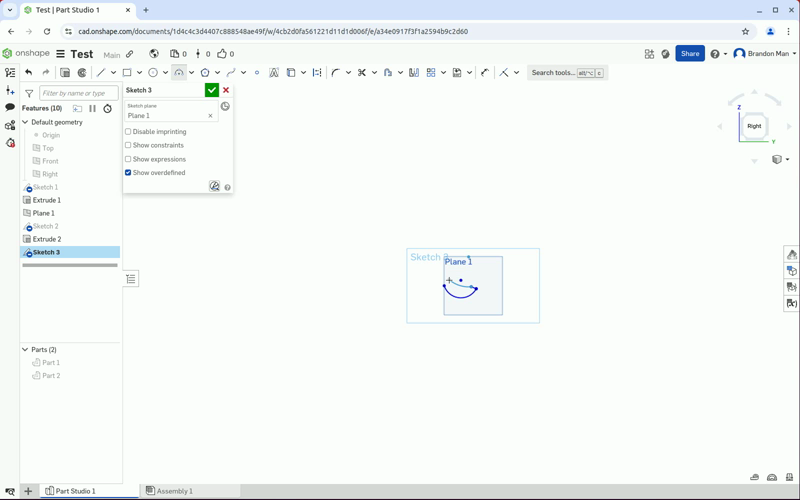
scroll(6)
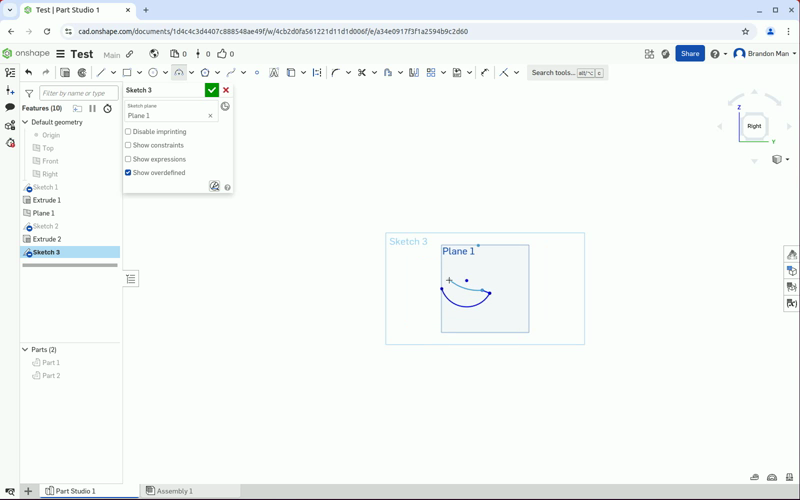
scroll(6)
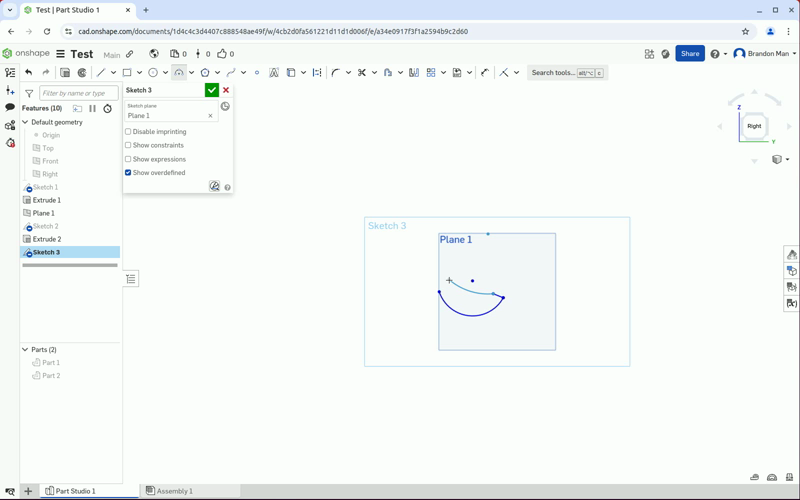
scroll(6)
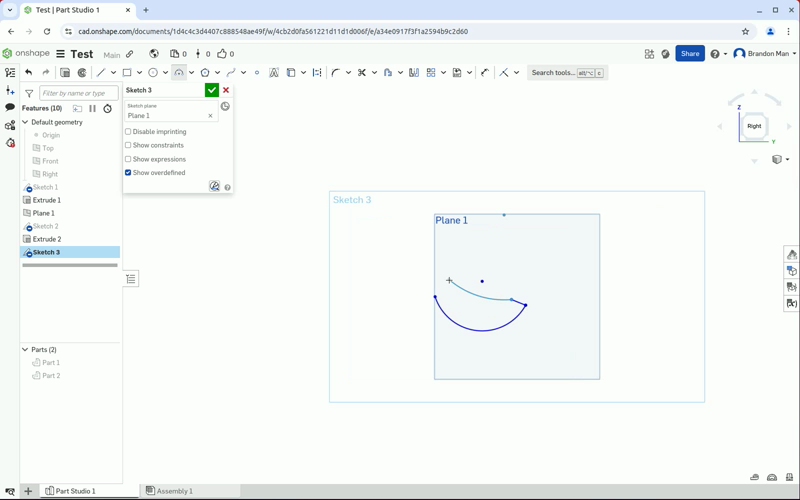
scroll(6)
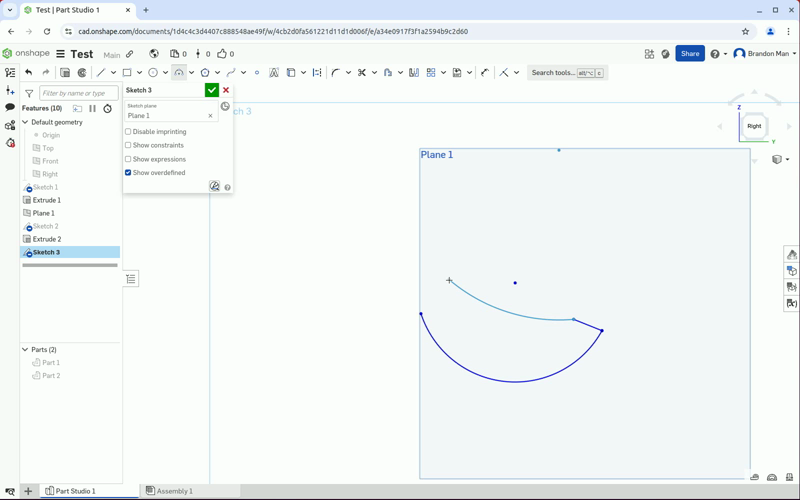
click(449, 279)
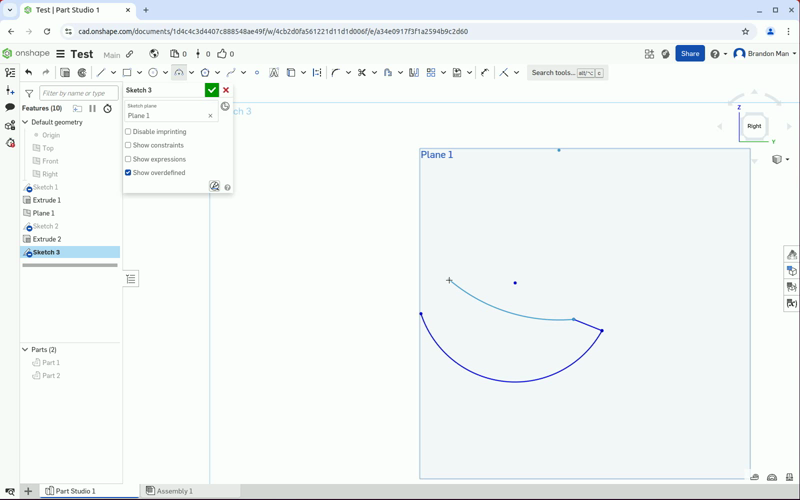
scroll(-6)
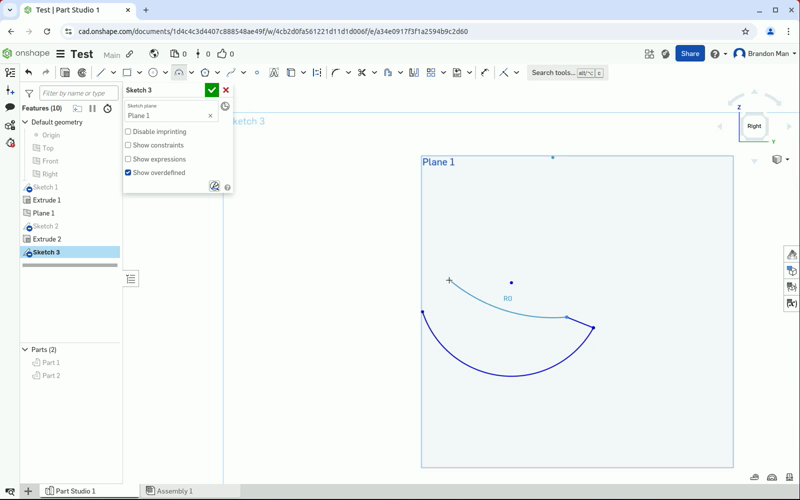
scroll(-6)
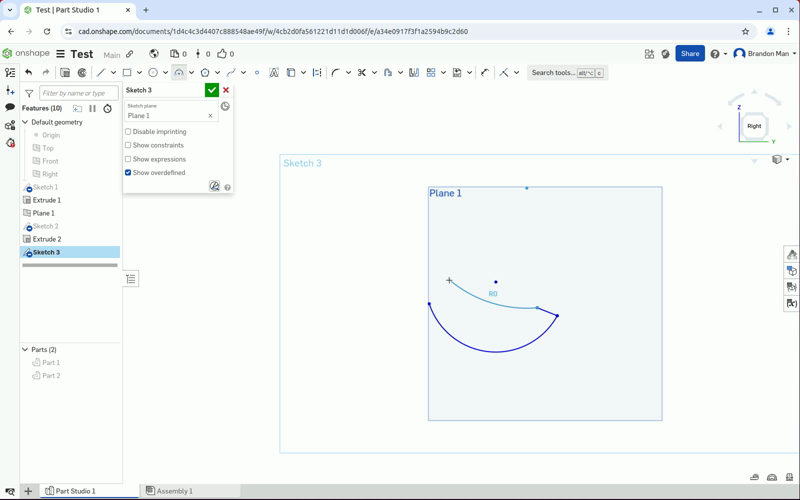
scroll(-6)
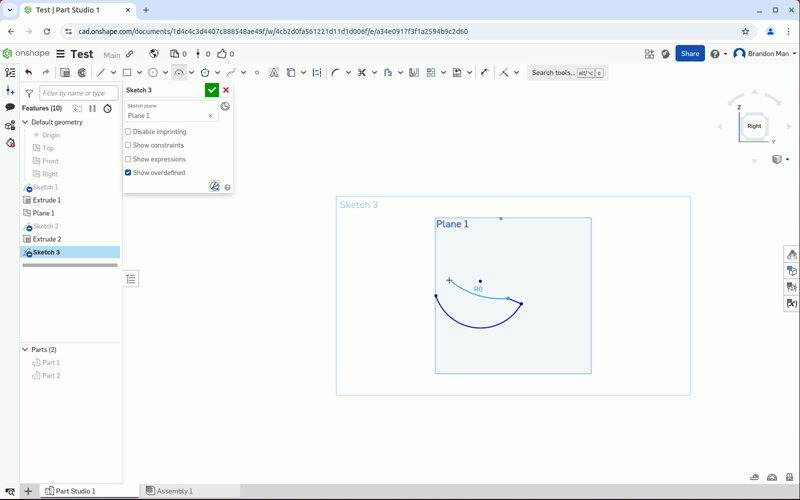
scroll(-6)
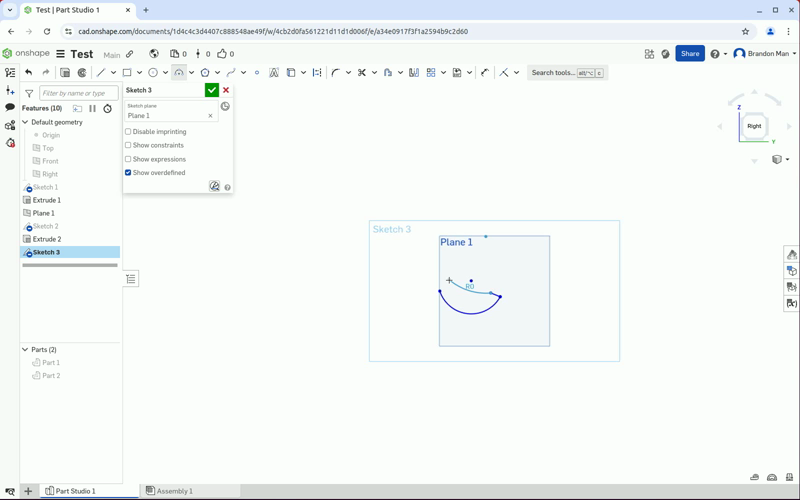
scroll(-6)
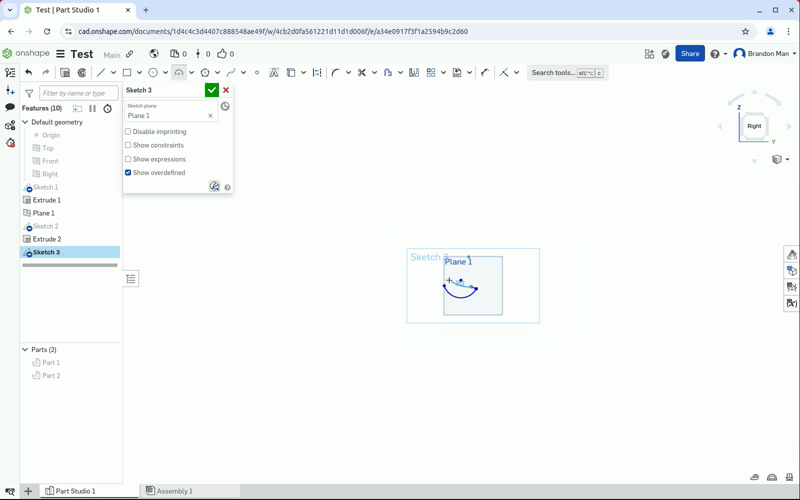
scroll(-6)
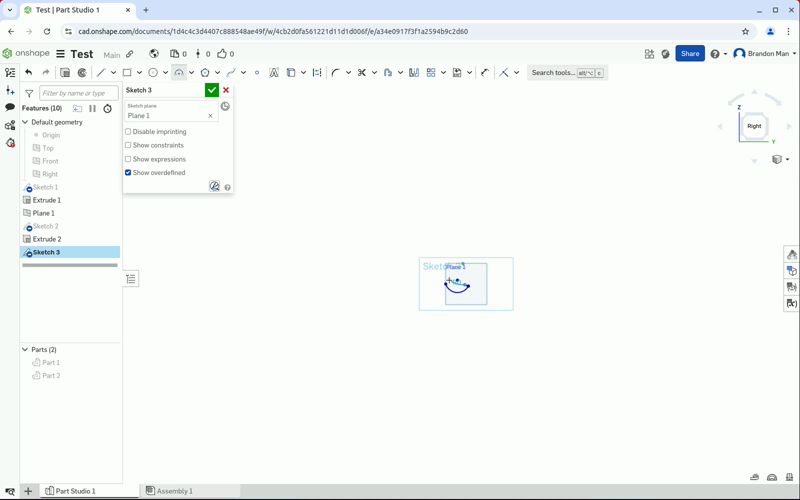
scroll(-6)
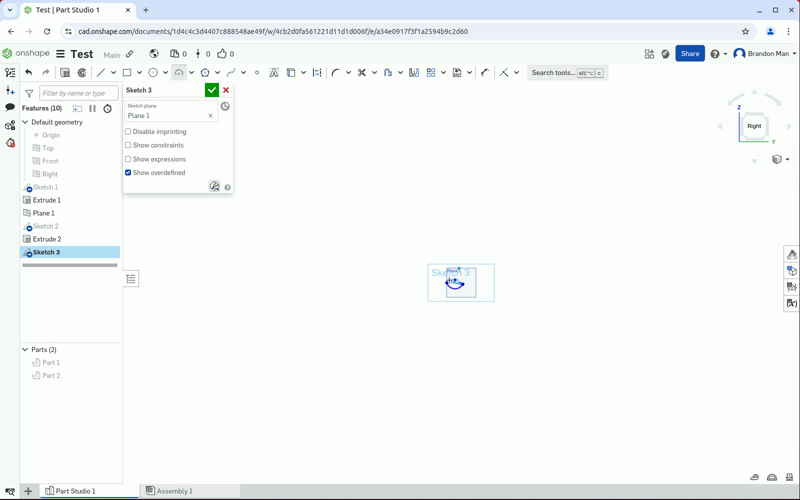
mouse_move(453, 285)
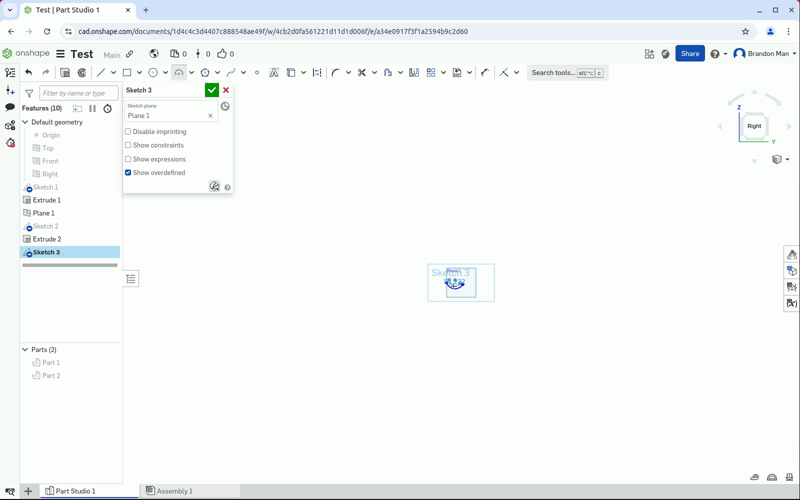
scroll(6)
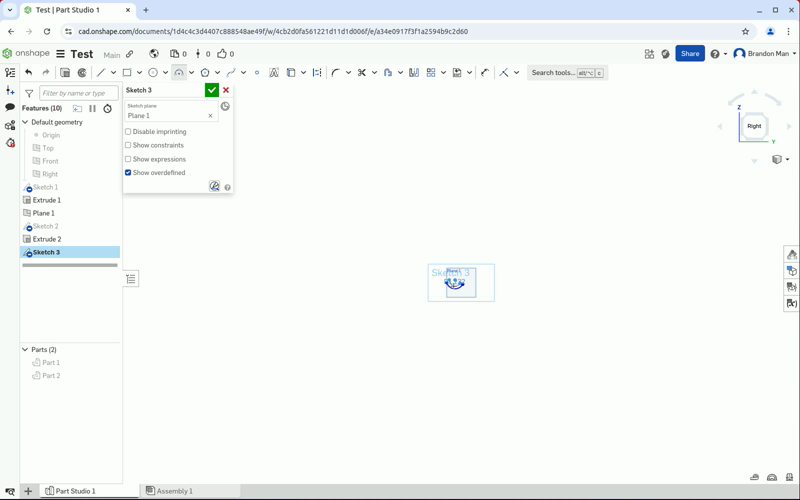
scroll(6)
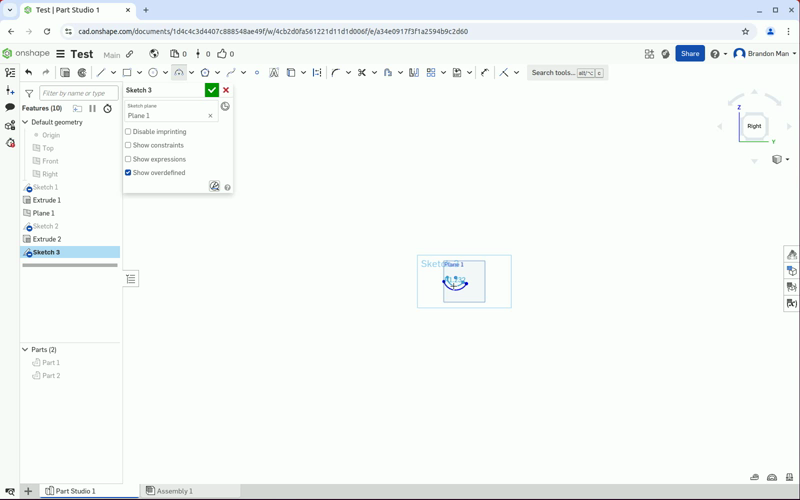
scroll(6)
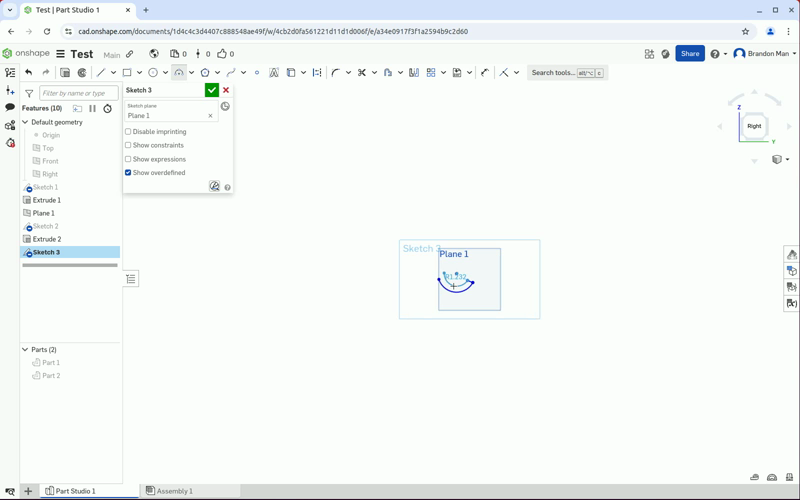
scroll(6)
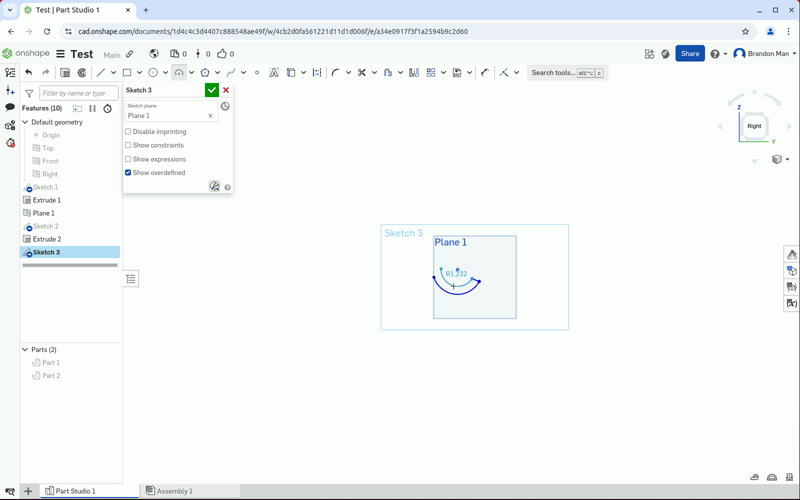
scroll(6)
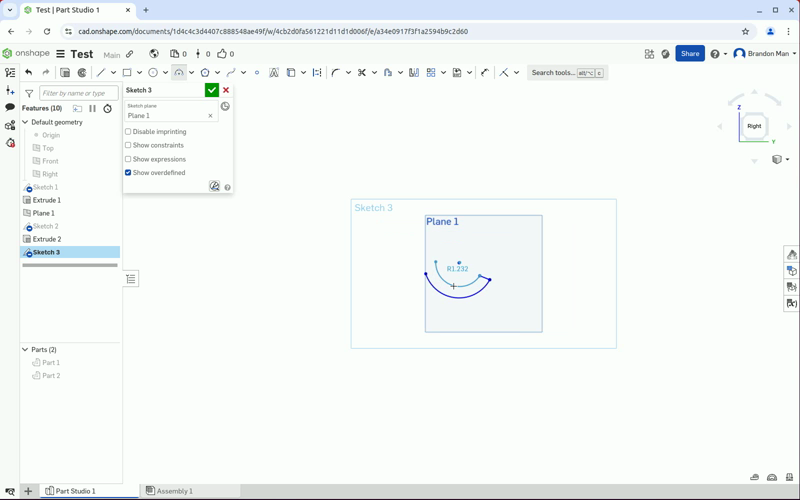
scroll(6)
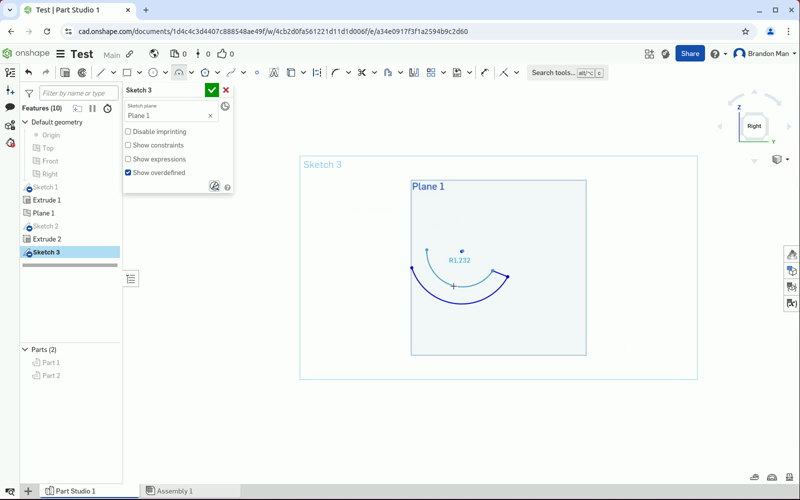
scroll(6)
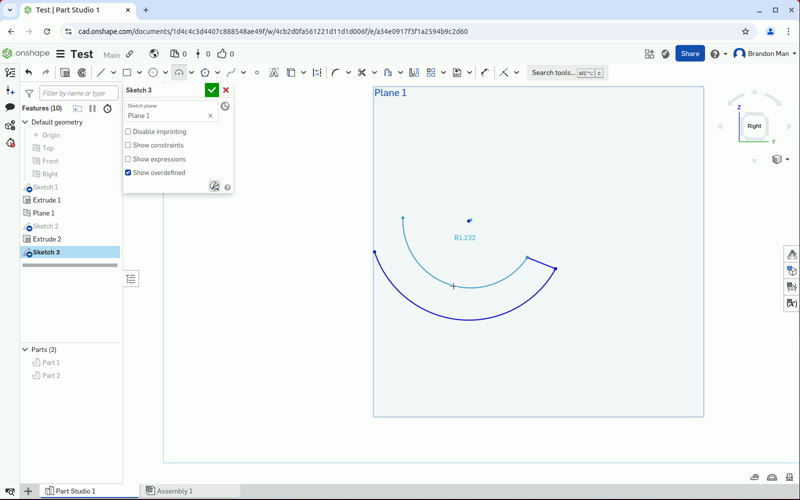
click(453, 285)
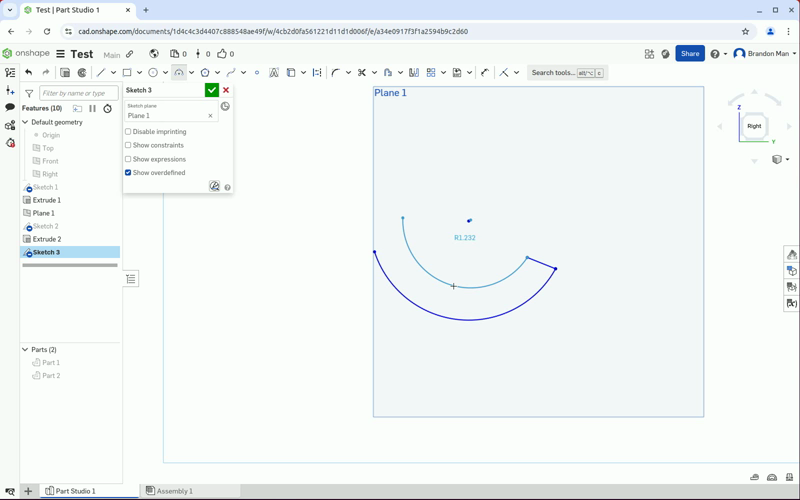
scroll(-6)
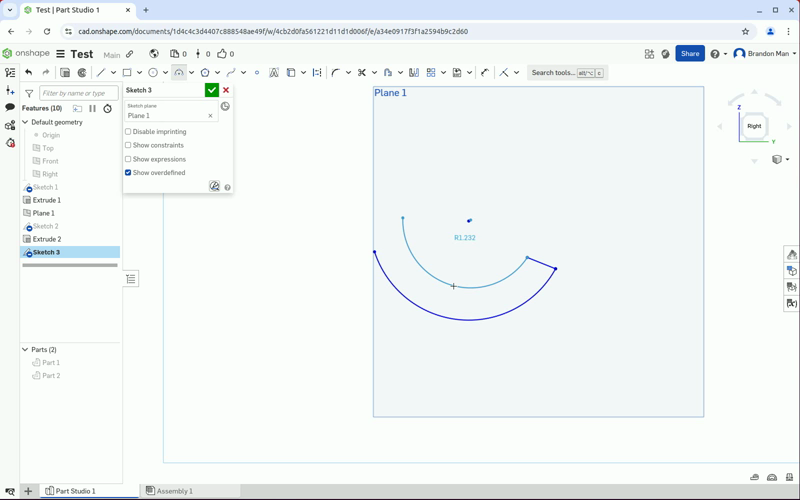
scroll(-6)
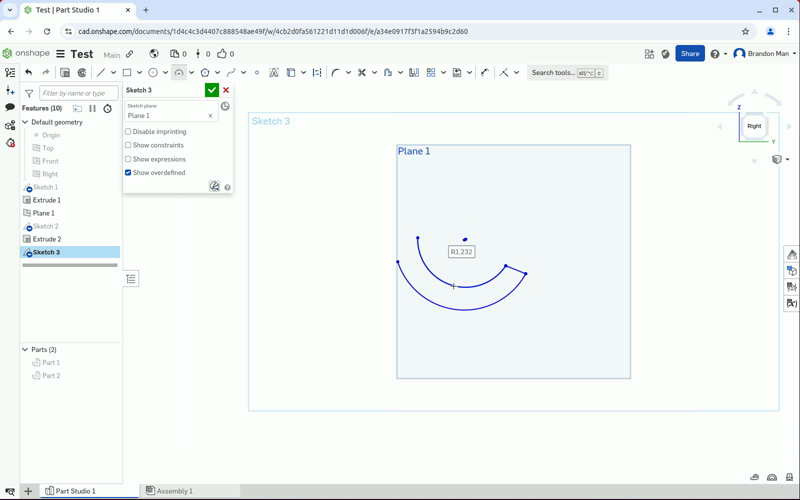
scroll(-6)
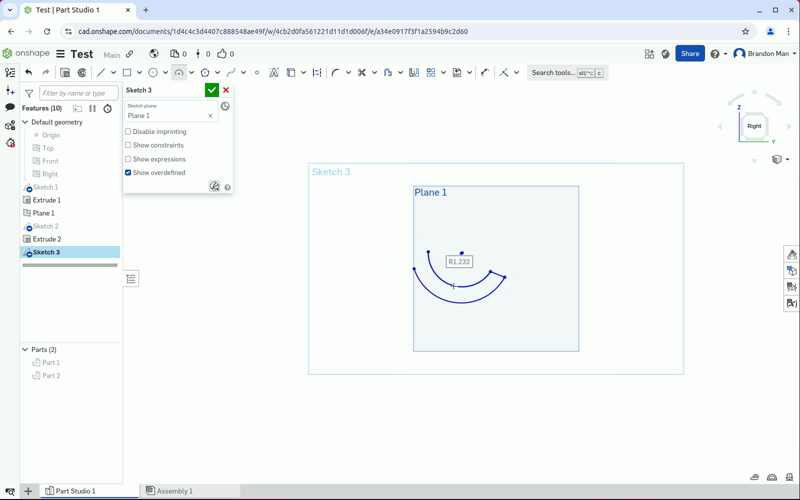
scroll(-6)
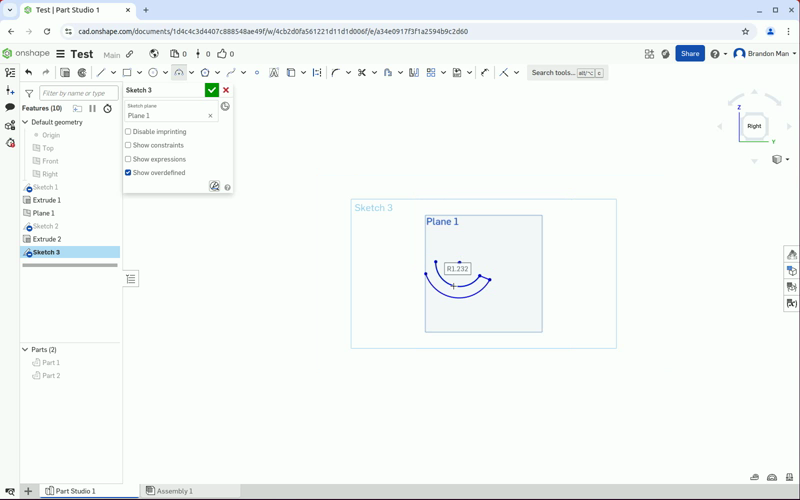
scroll(-6)
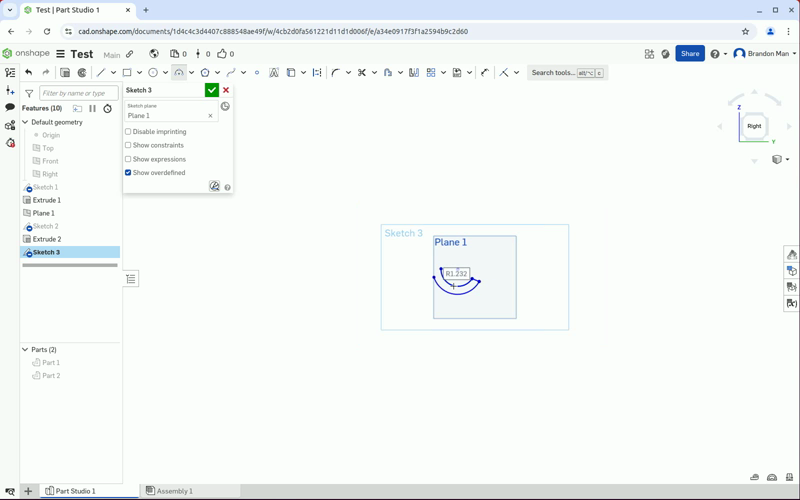
scroll(-6)
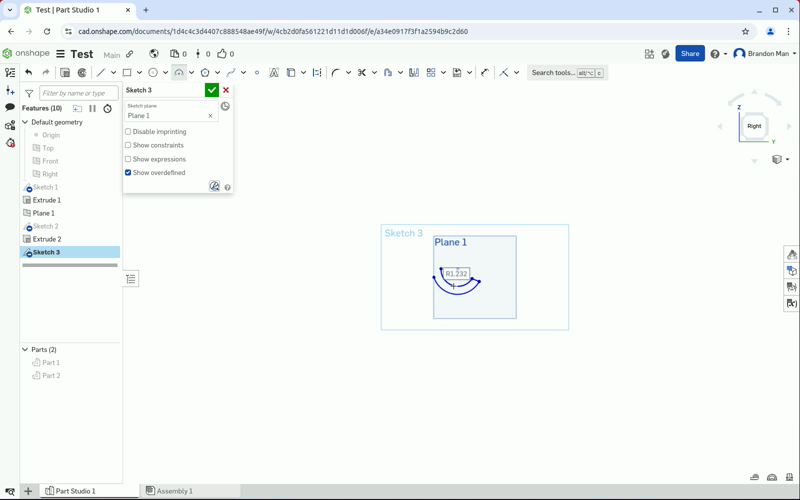
scroll(-6)
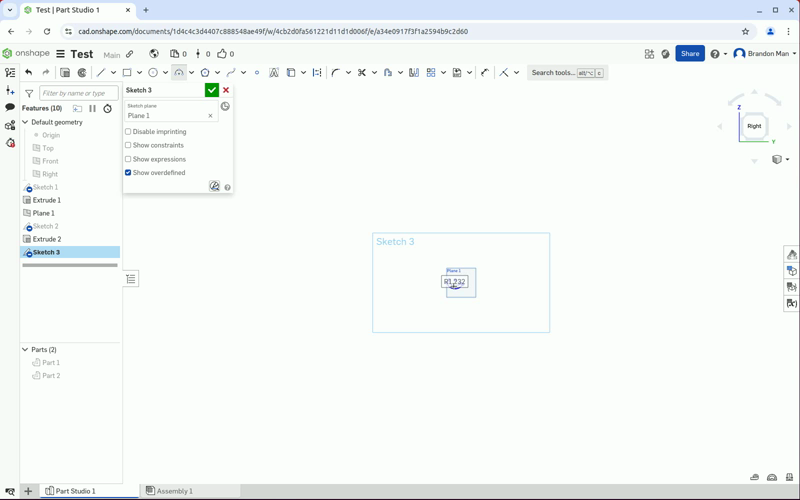
key_up(shift)
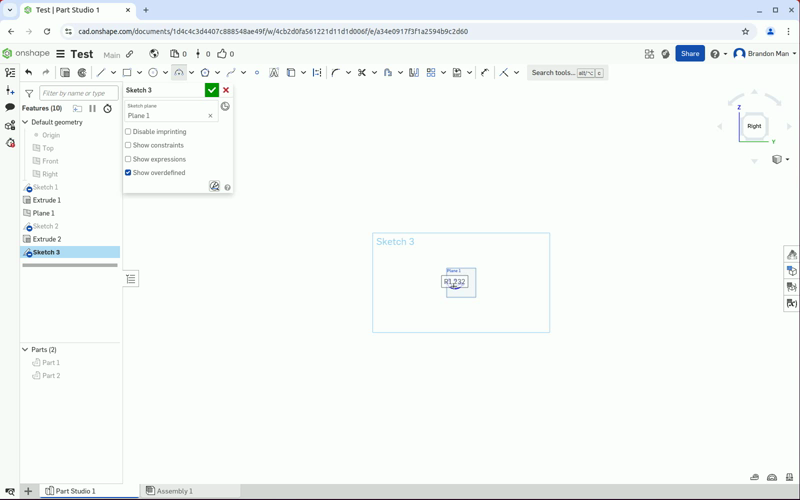
key(esc)
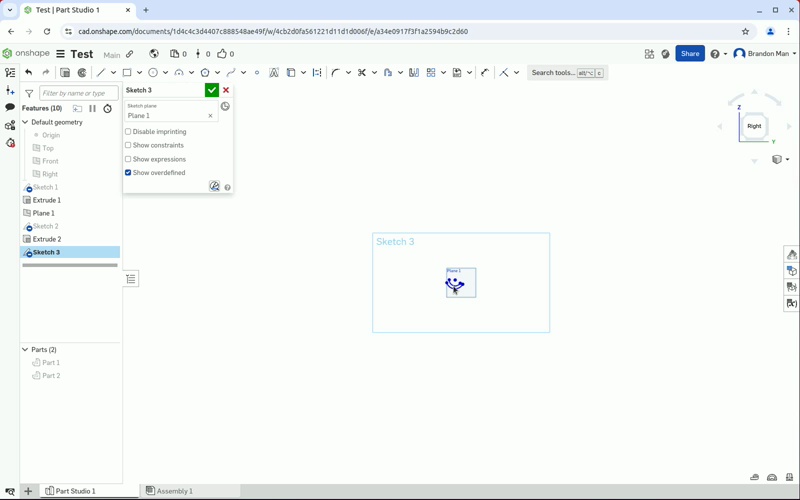
key(l)
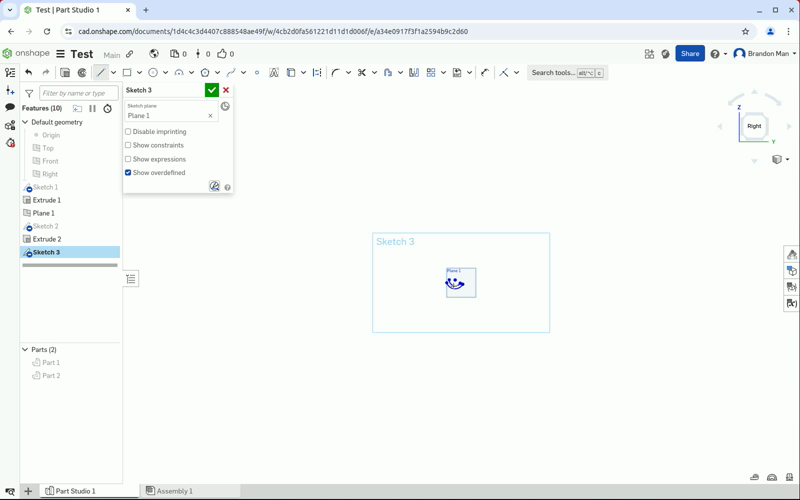
mouse_move(449, 279)
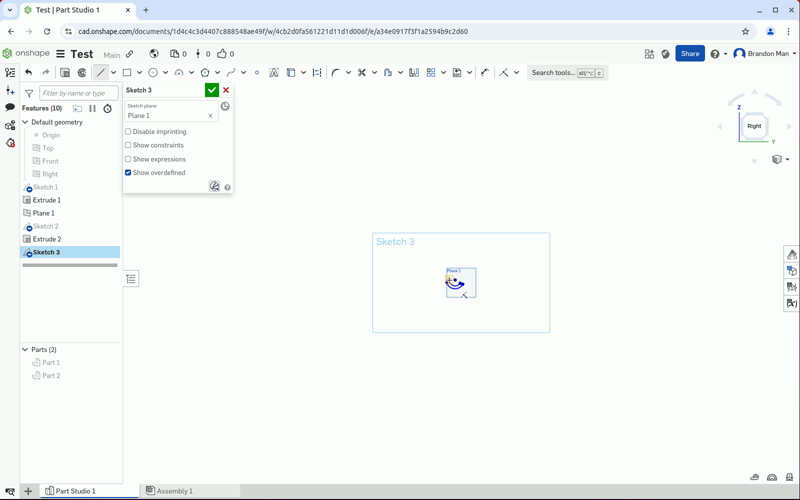
scroll(6)
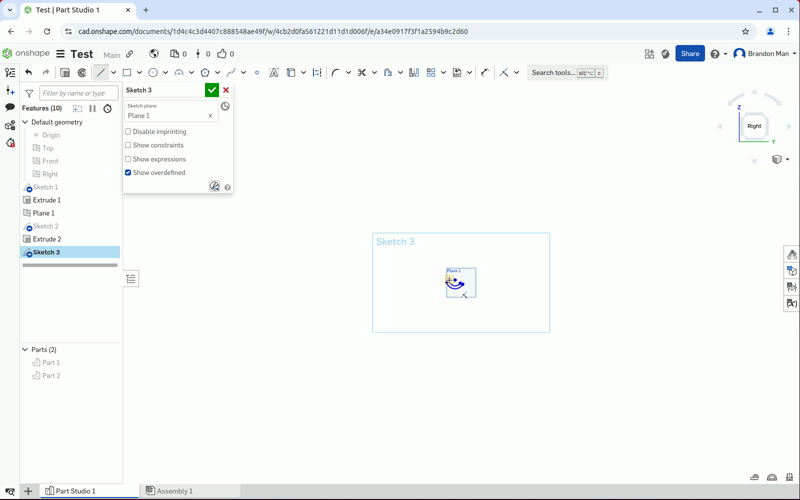
scroll(6)
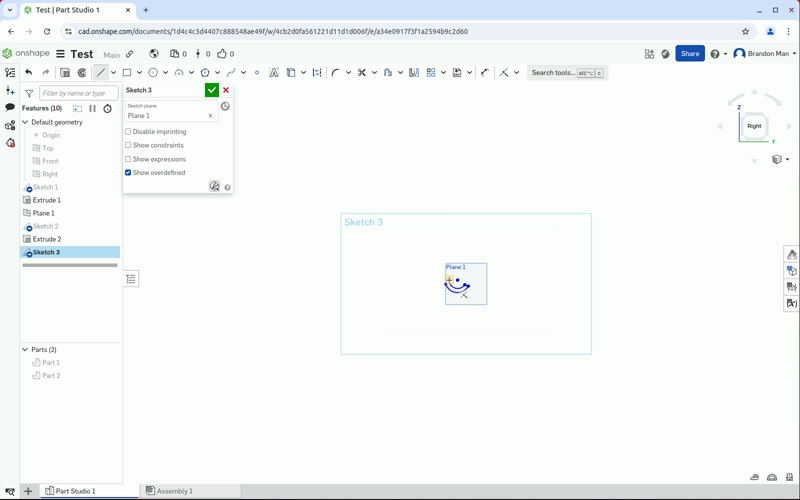
scroll(6)
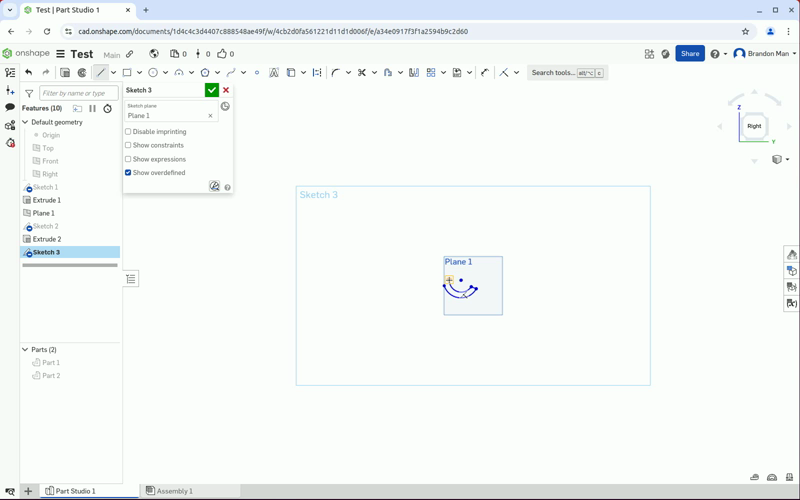
scroll(6)
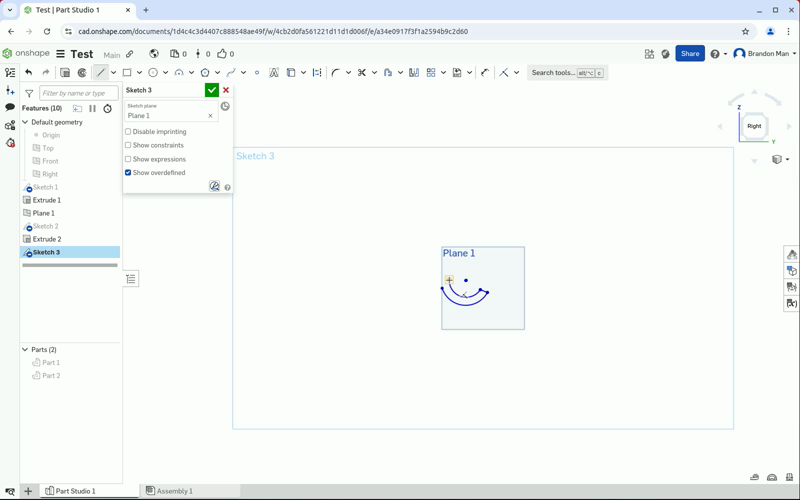
scroll(6)
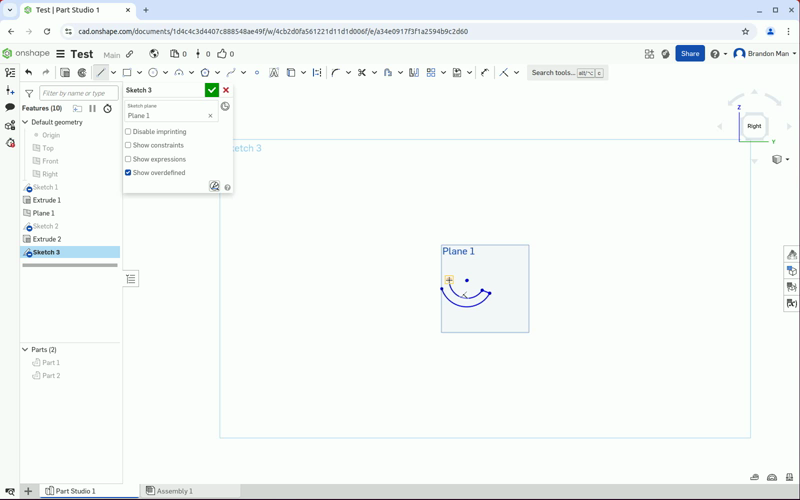
scroll(6)
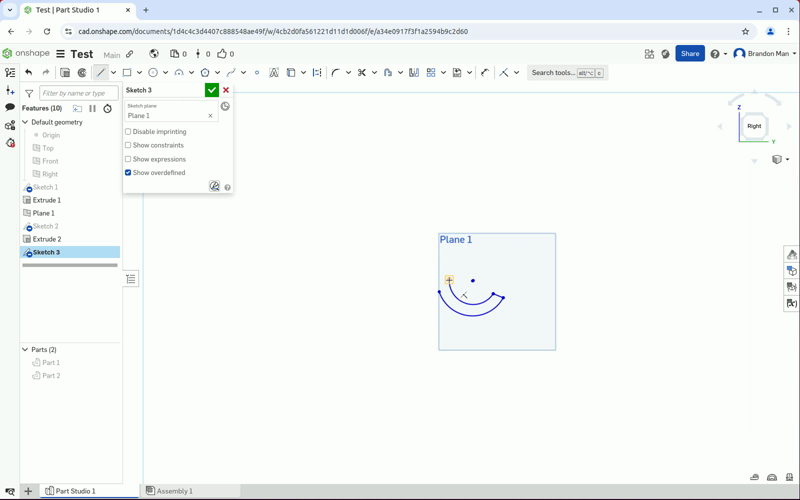
scroll(6)
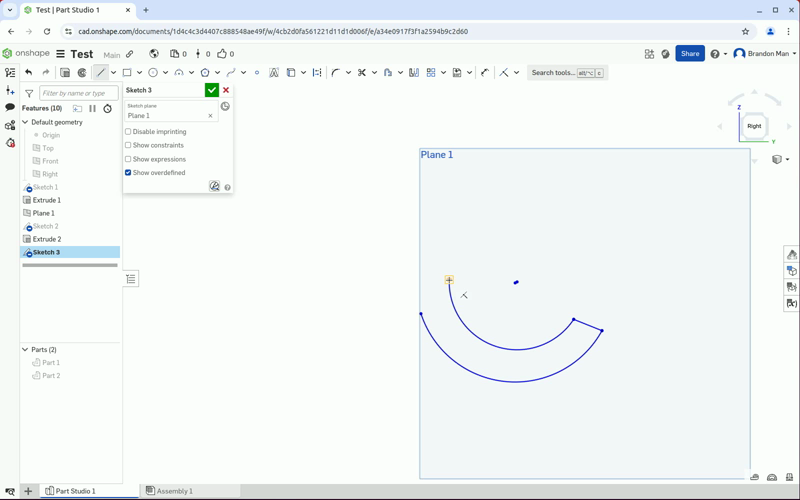
click(449, 279)
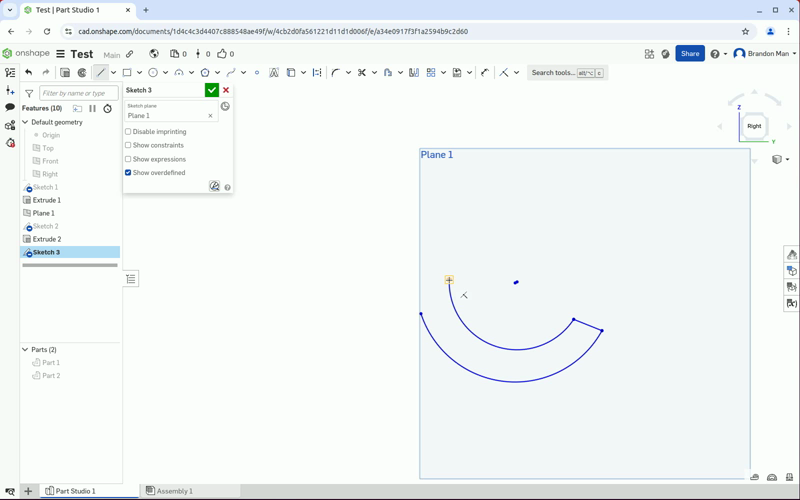
scroll(-6)
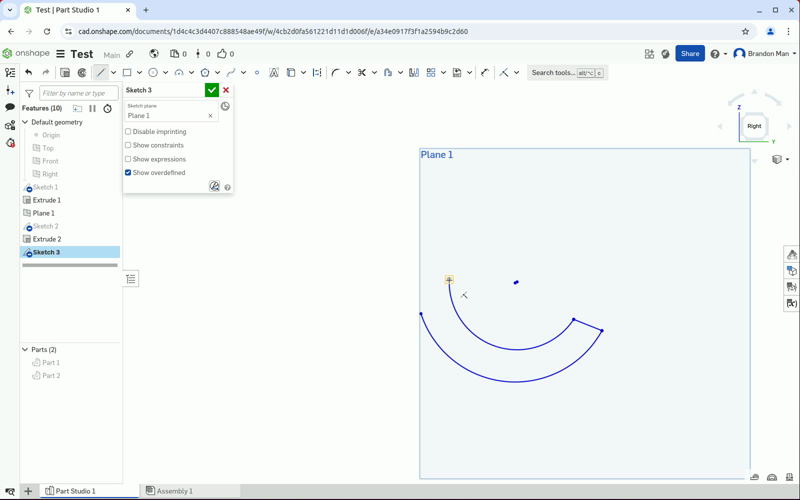
scroll(-6)
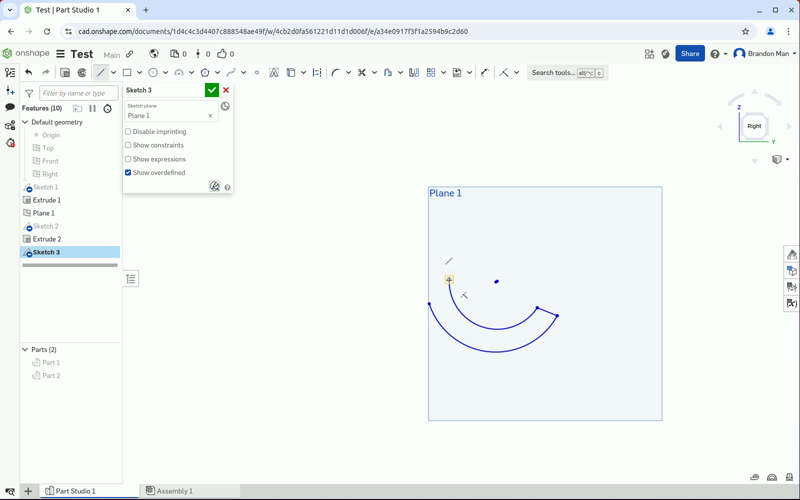
scroll(-6)
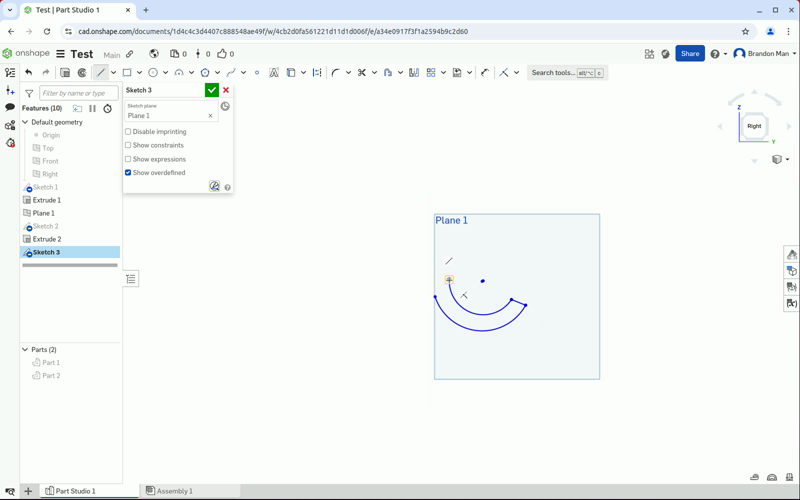
scroll(-6)
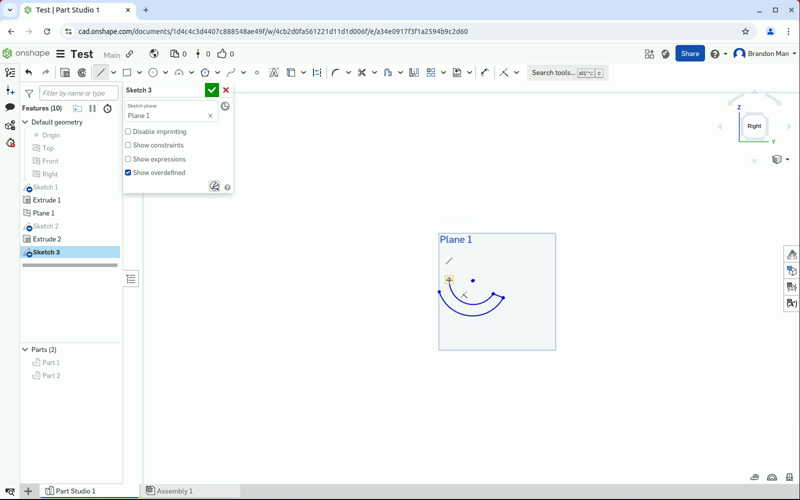
scroll(-6)
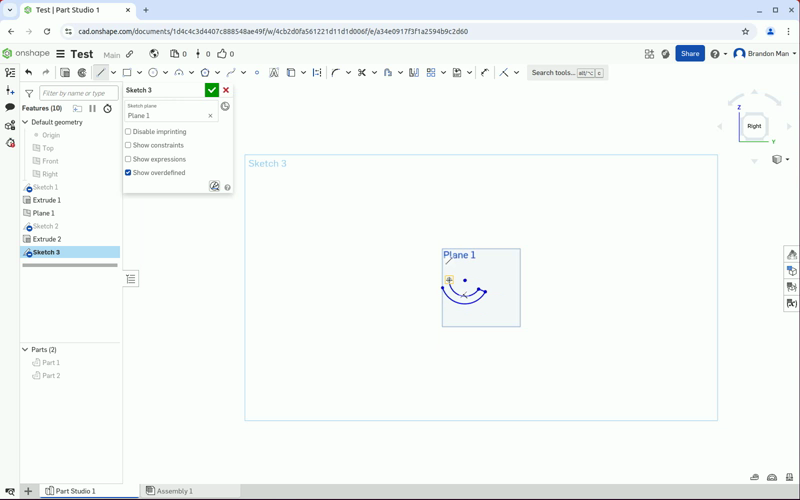
scroll(-6)
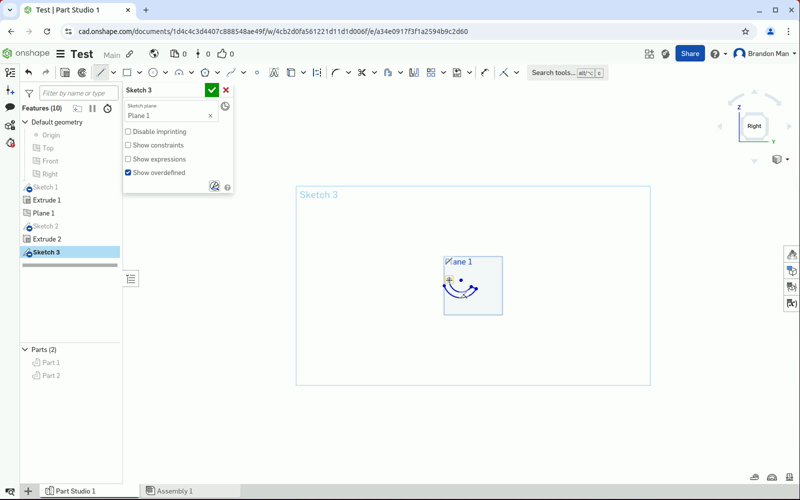
scroll(-6)
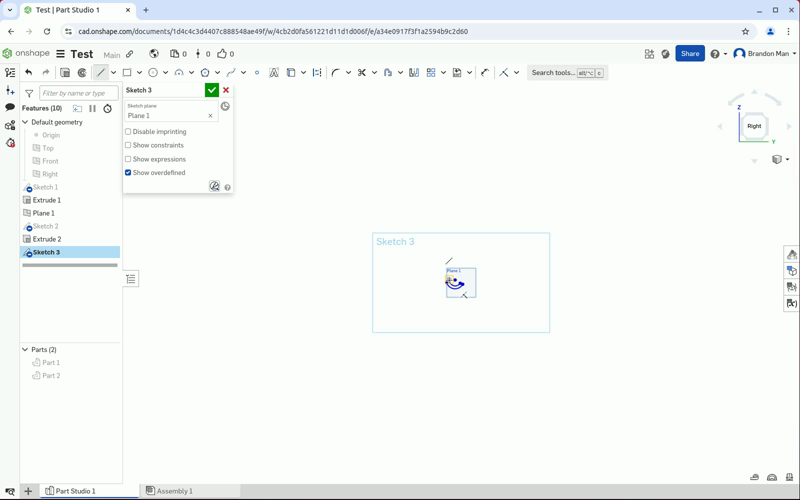
key_down(shift)
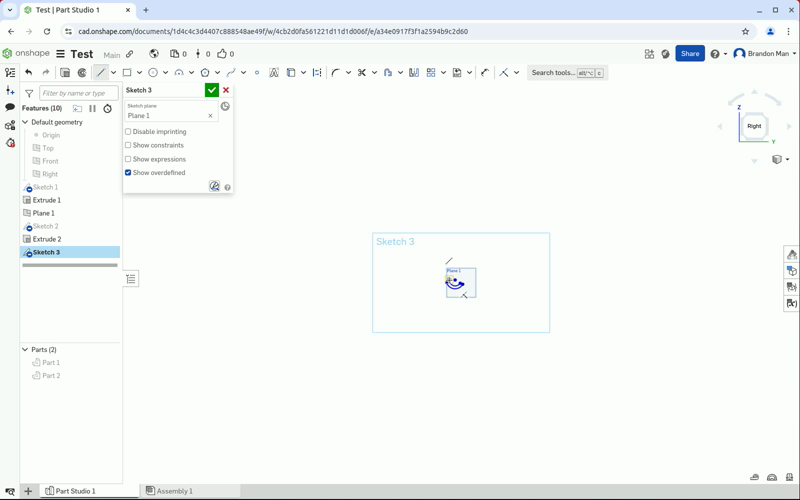
mouse_move(479, 279)
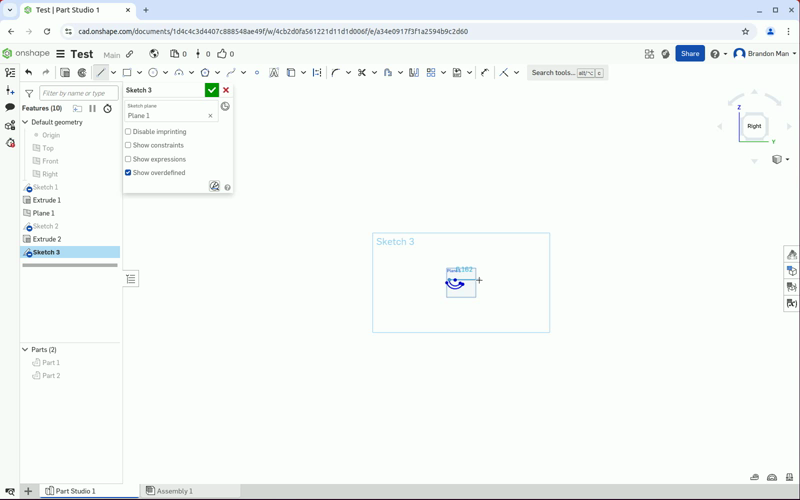
mouse_move(449, 282)
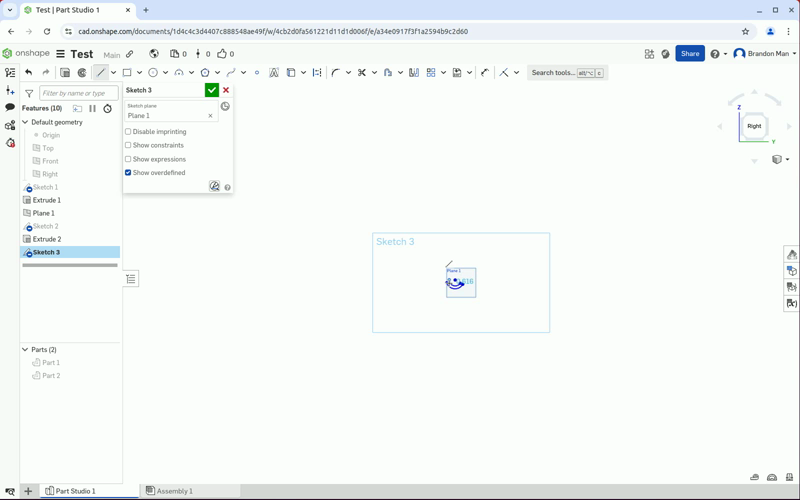
scroll(6)
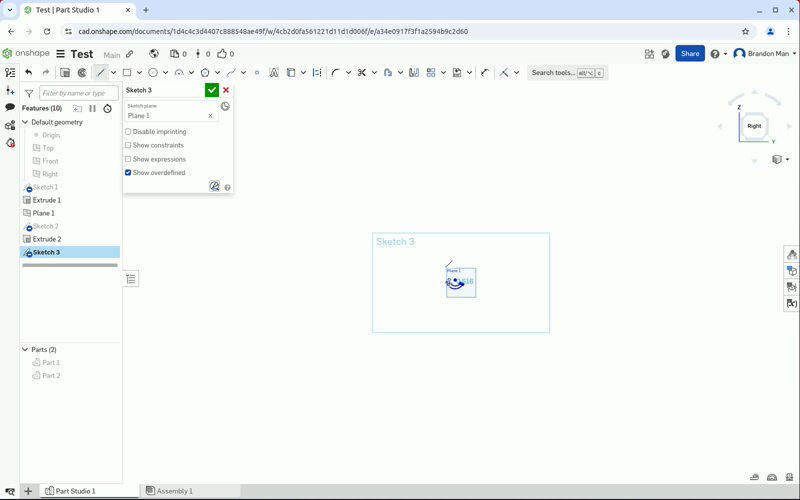
scroll(6)
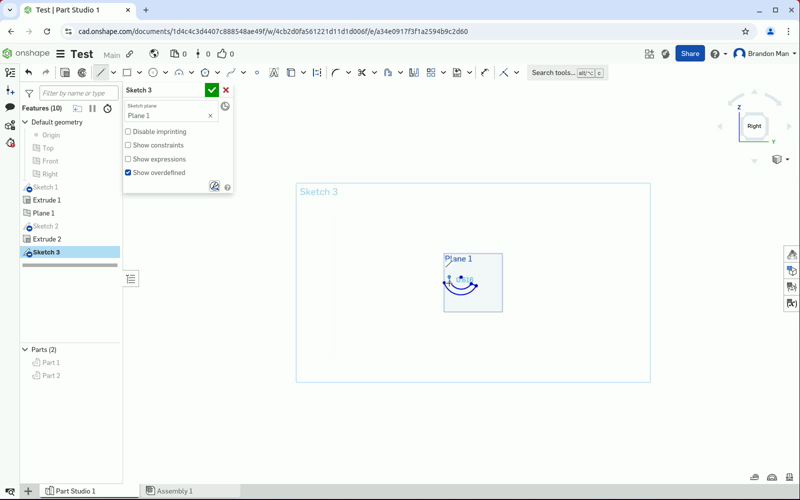
scroll(6)
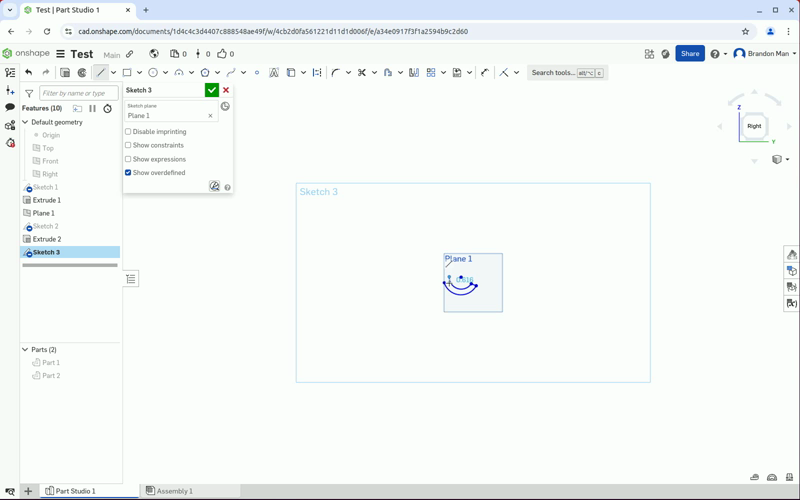
scroll(6)
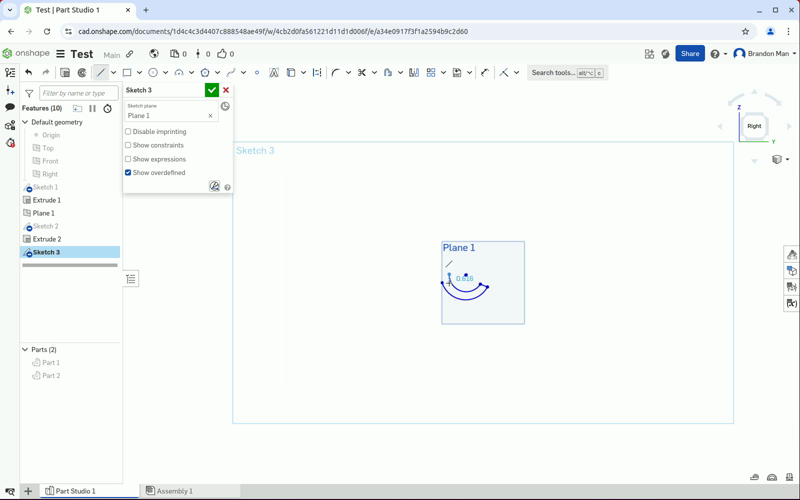
scroll(6)
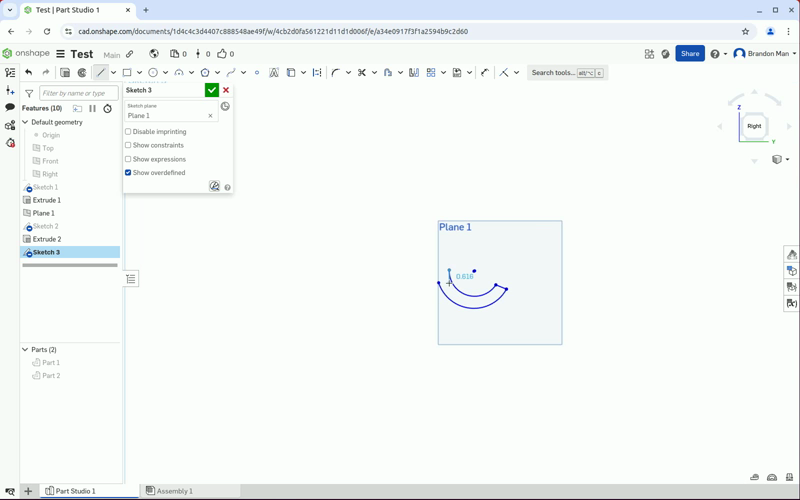
scroll(6)
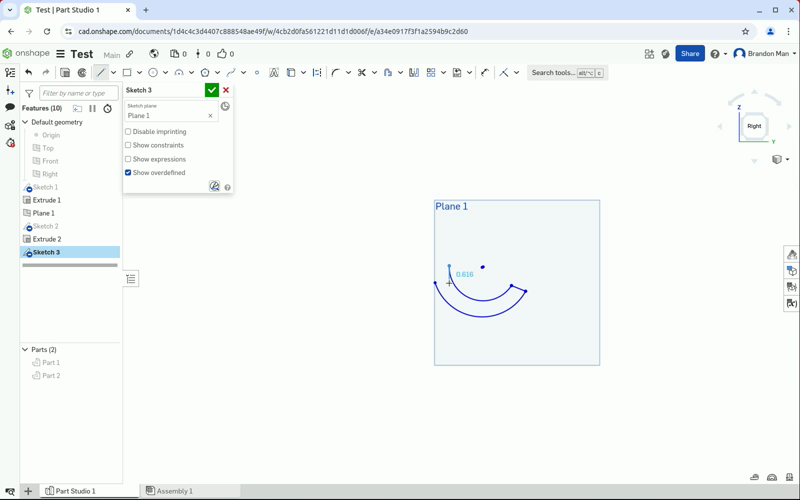
scroll(6)
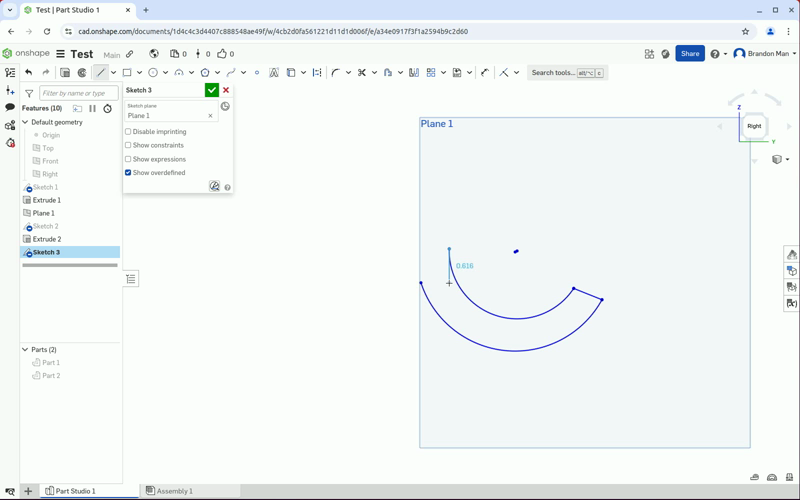
click(449, 282)
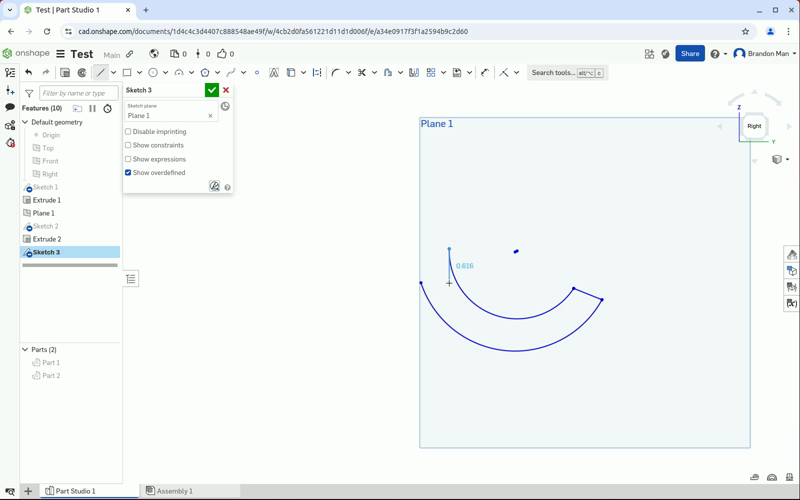
scroll(-6)
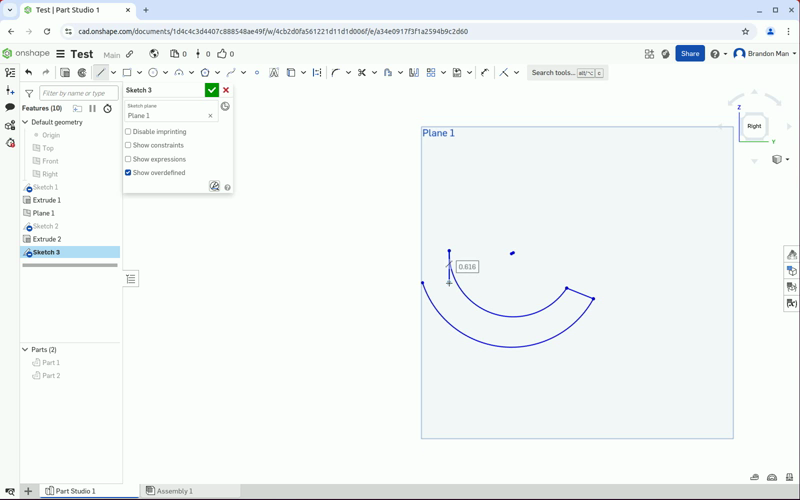
scroll(-6)
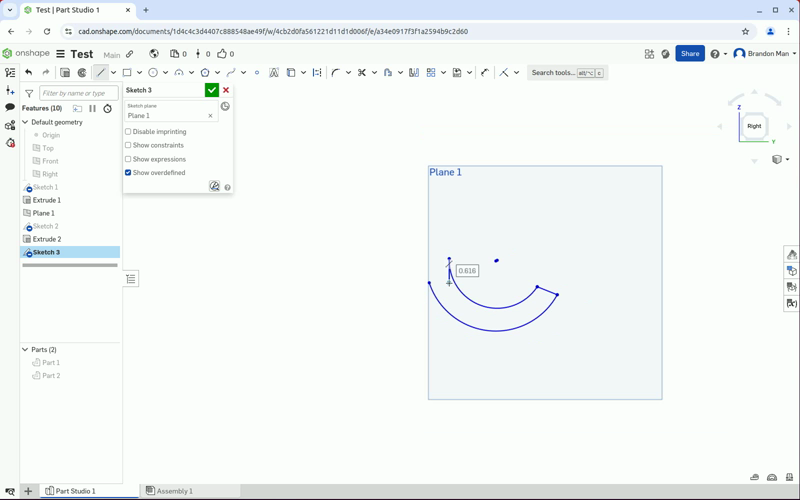
scroll(-6)
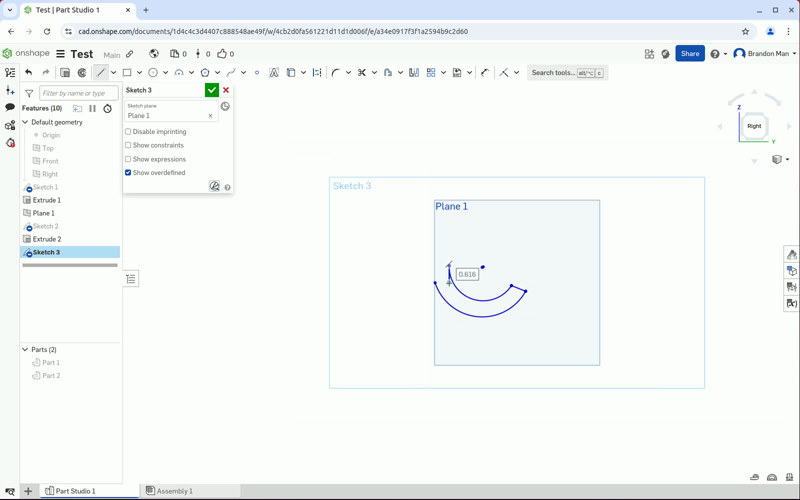
scroll(-6)
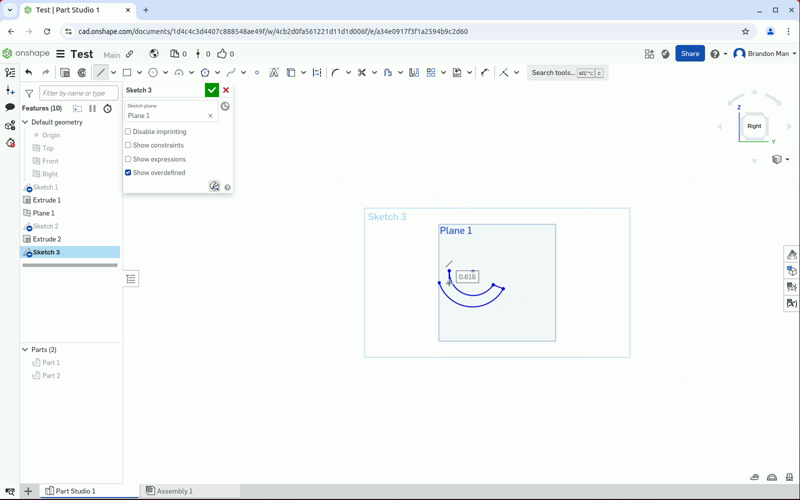
scroll(-6)
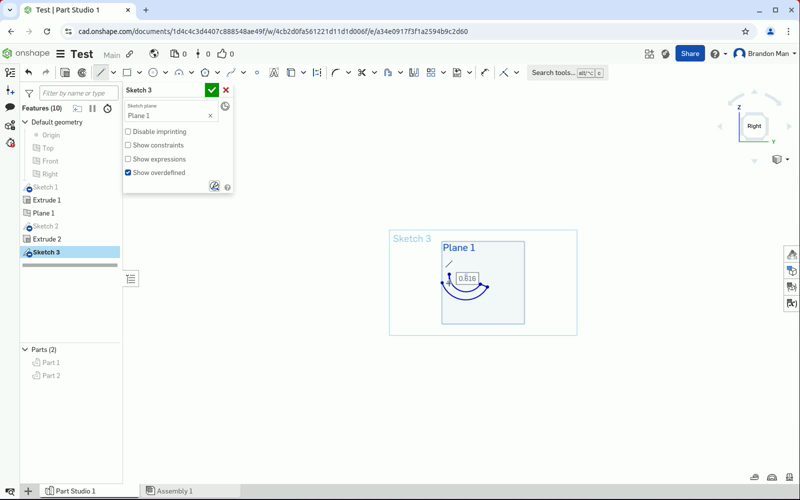
scroll(-6)
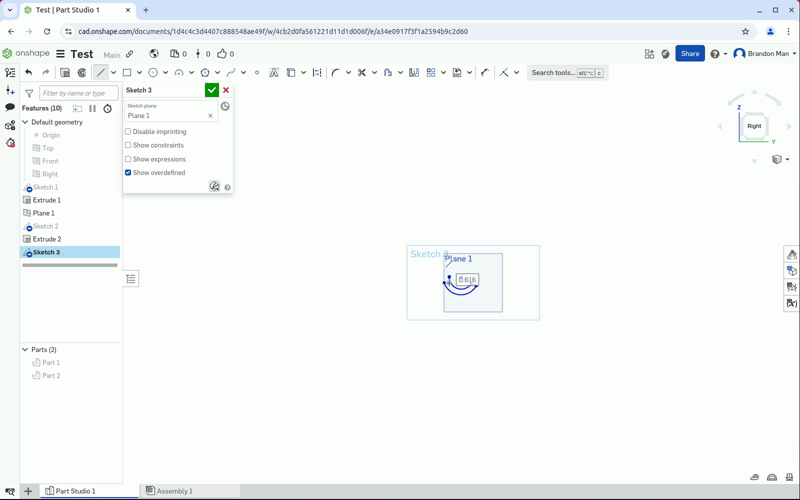
scroll(-6)
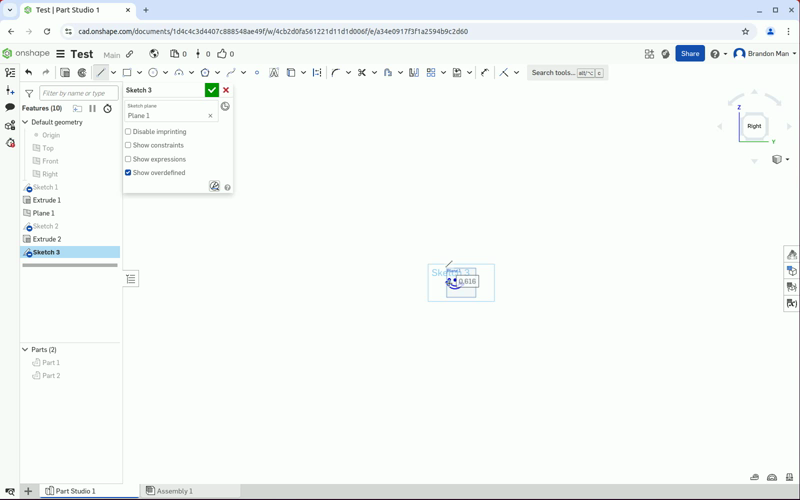
key_up(shift)
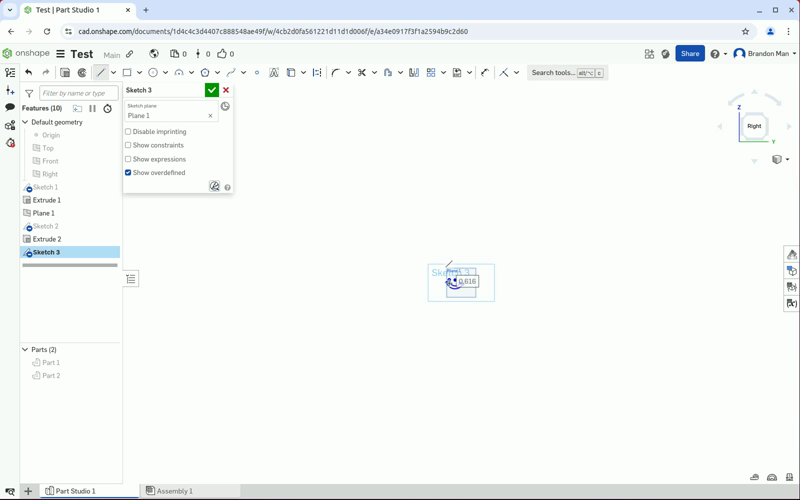
mouse_move(479, 282)
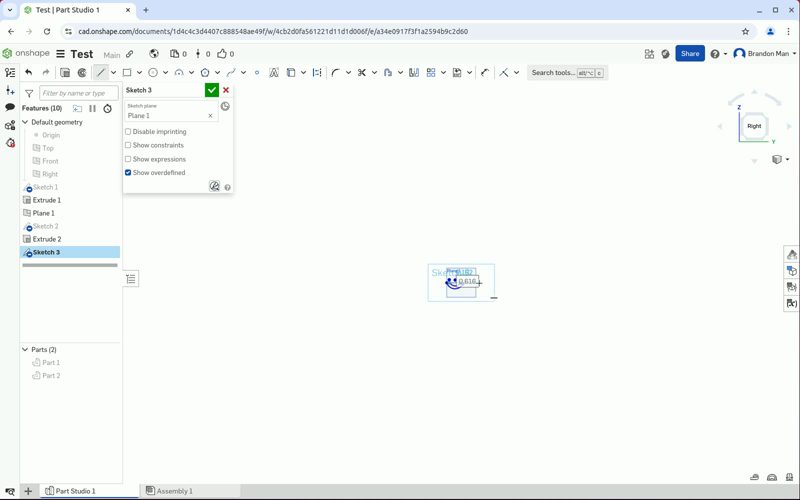
key_down(shift)
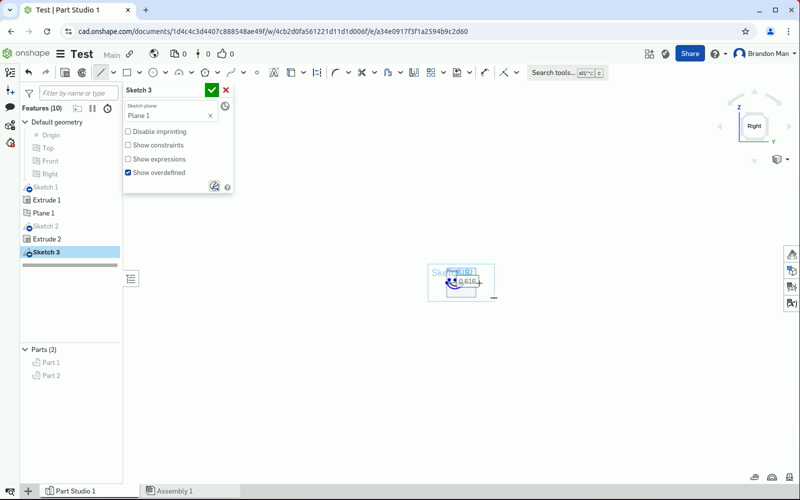
mouse_move(446, 282)
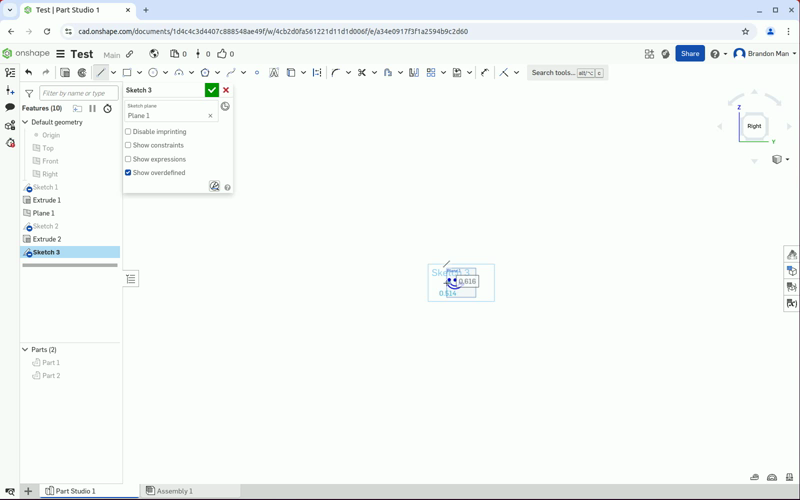
scroll(6)
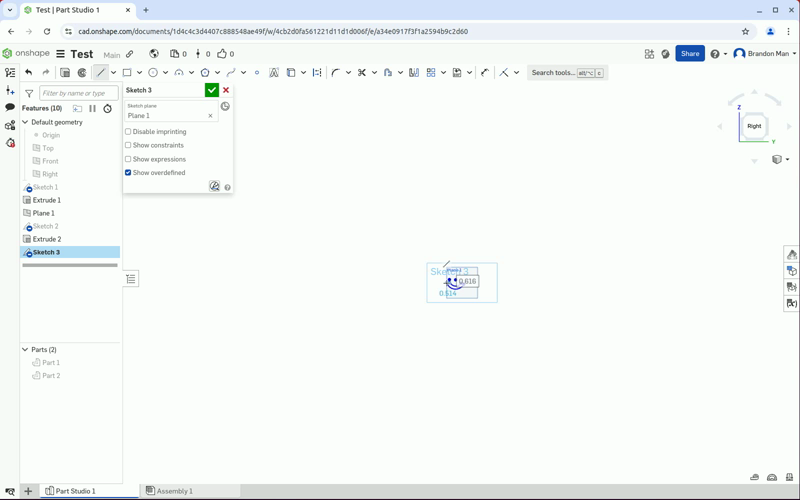
scroll(6)
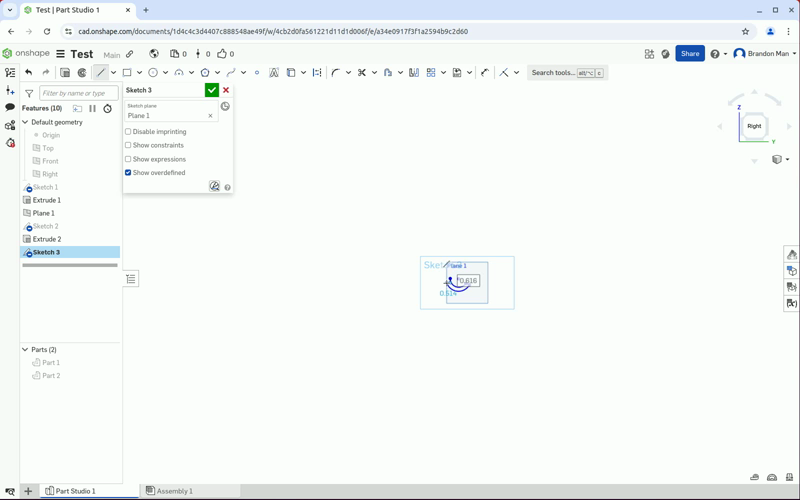
scroll(6)
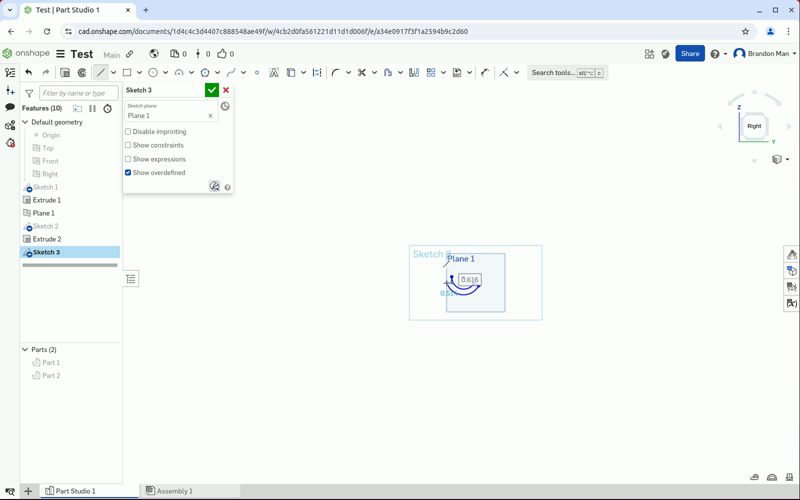
scroll(6)
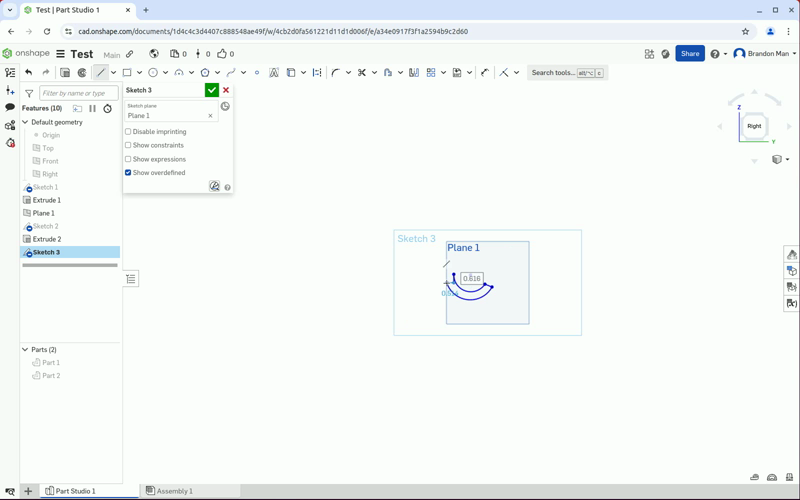
scroll(6)
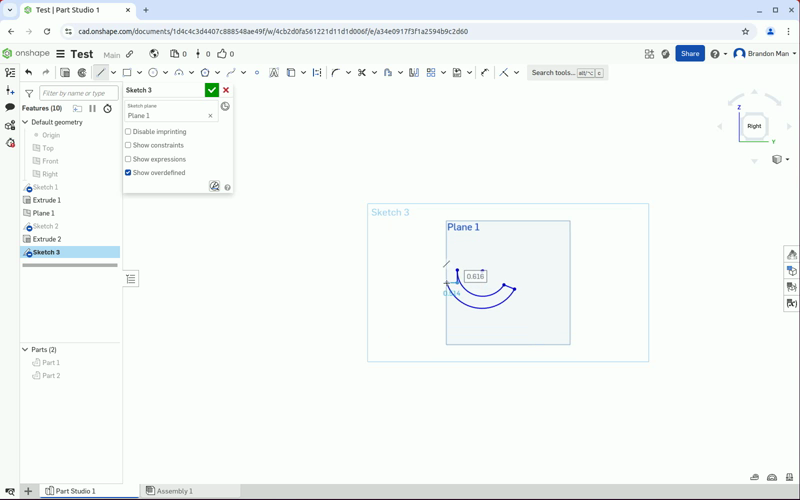
scroll(6)
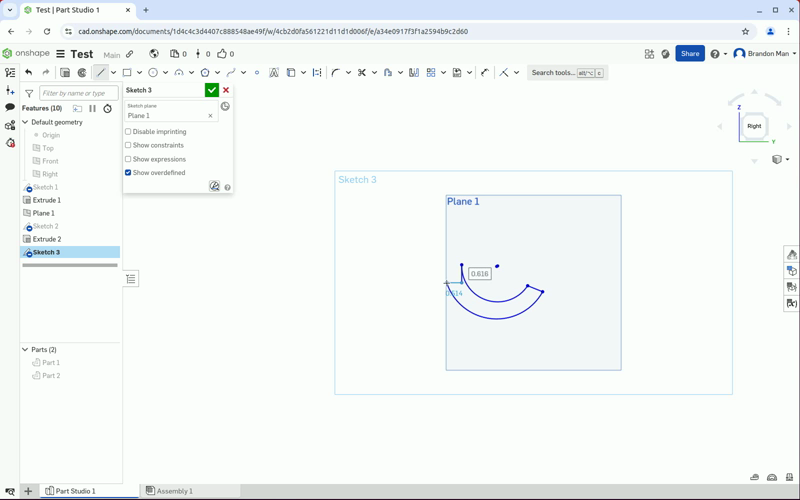
scroll(6)
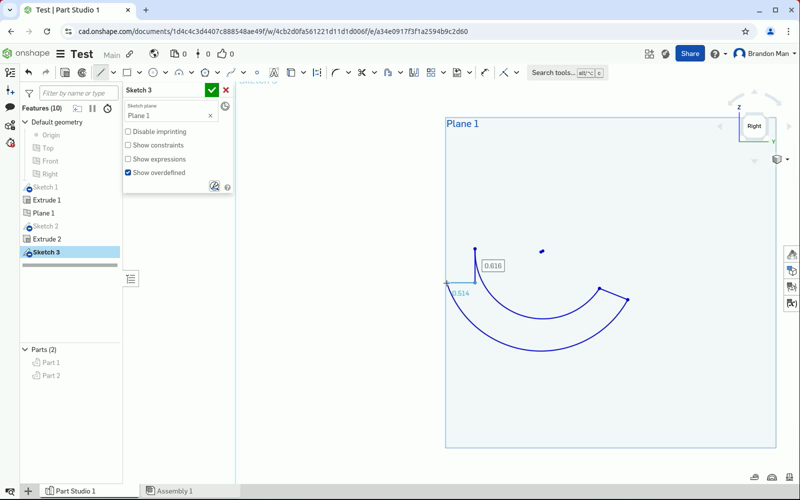
key_up(shift)
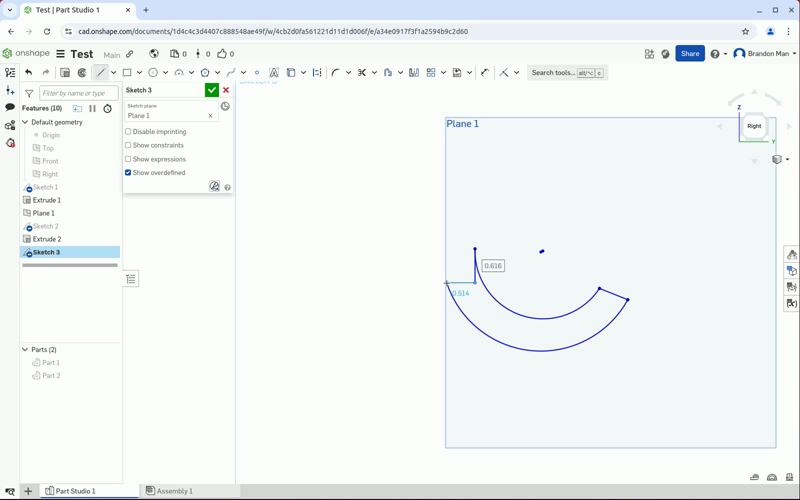
click(446, 282)
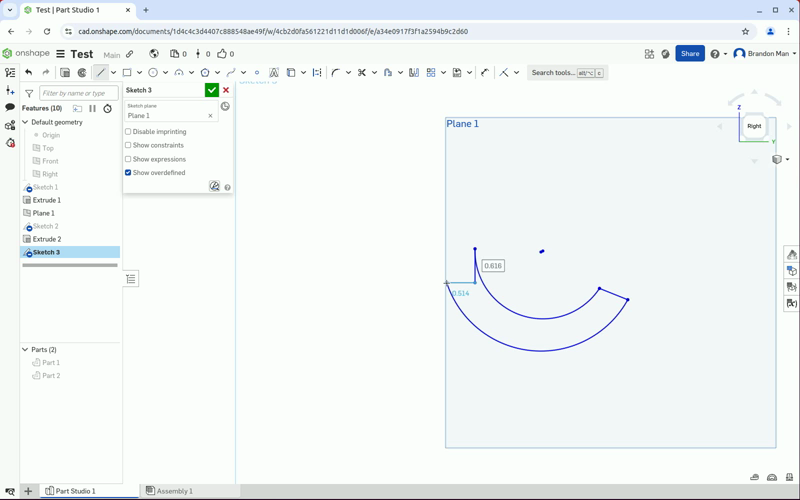
scroll(-6)
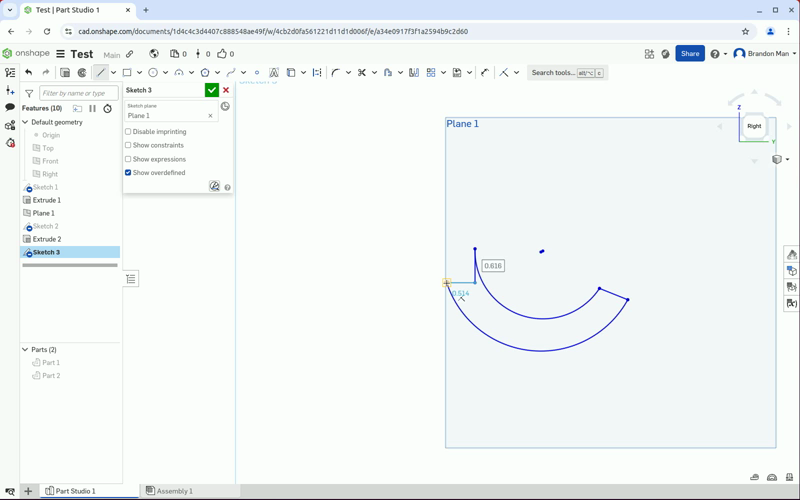
scroll(-6)
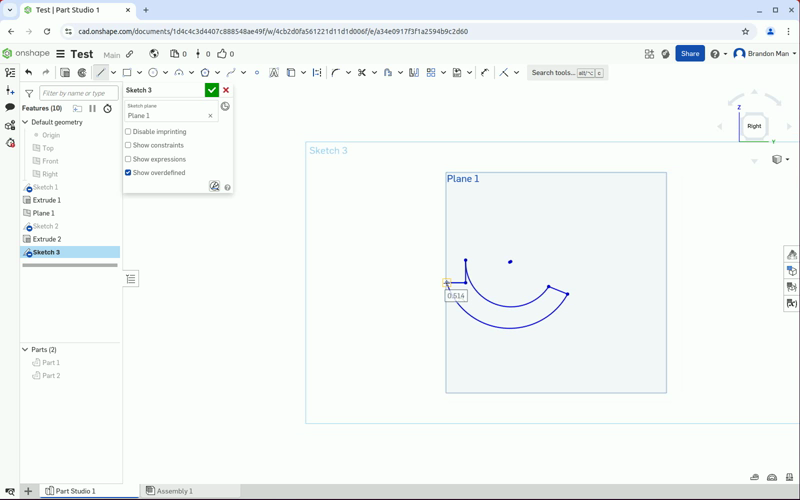
scroll(-6)
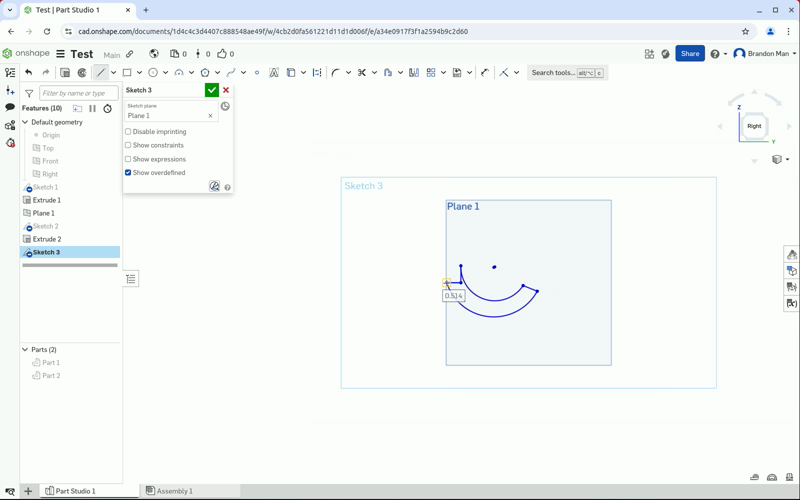
scroll(-6)
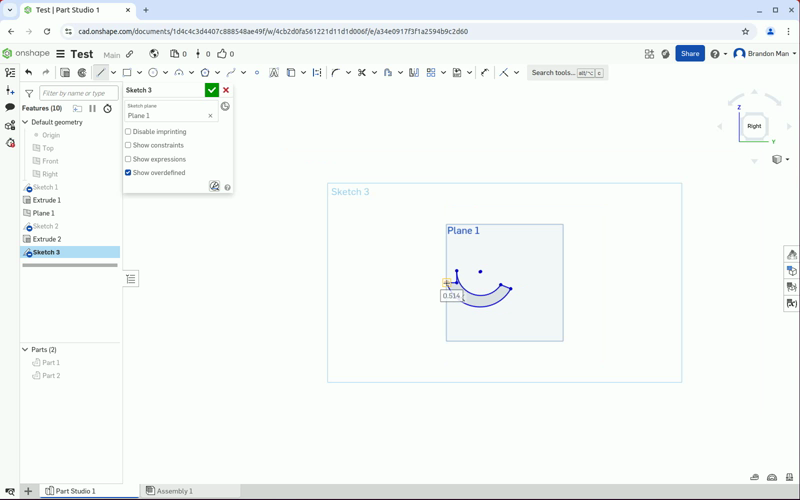
scroll(-6)
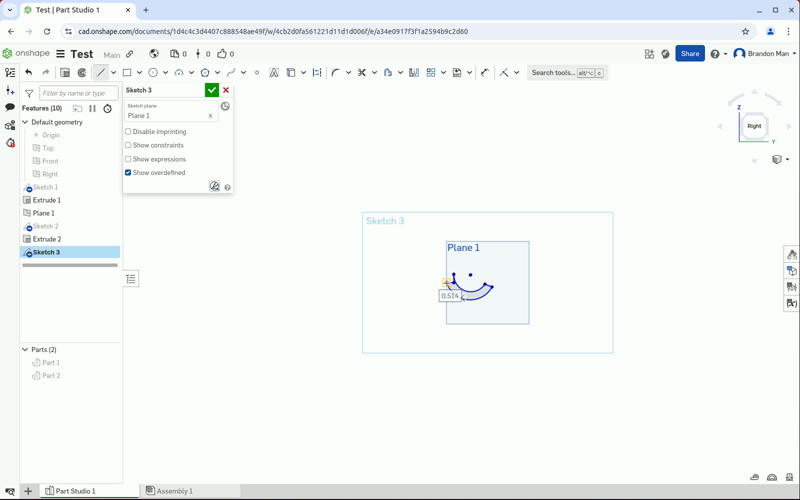
scroll(-6)
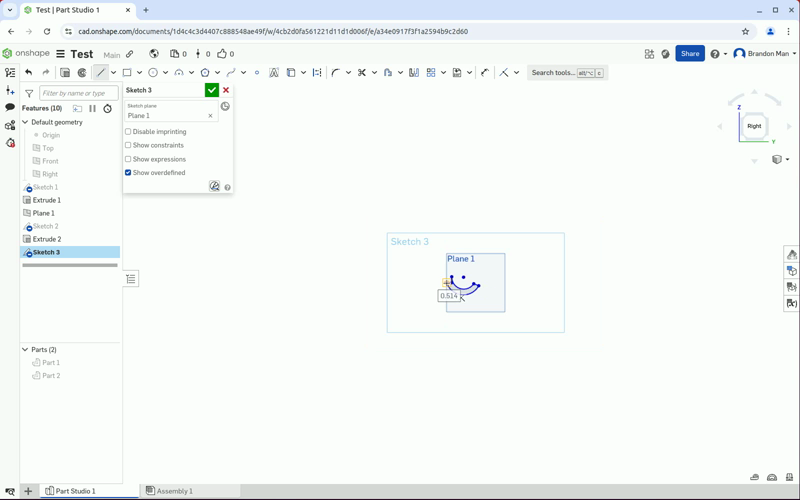
scroll(-6)
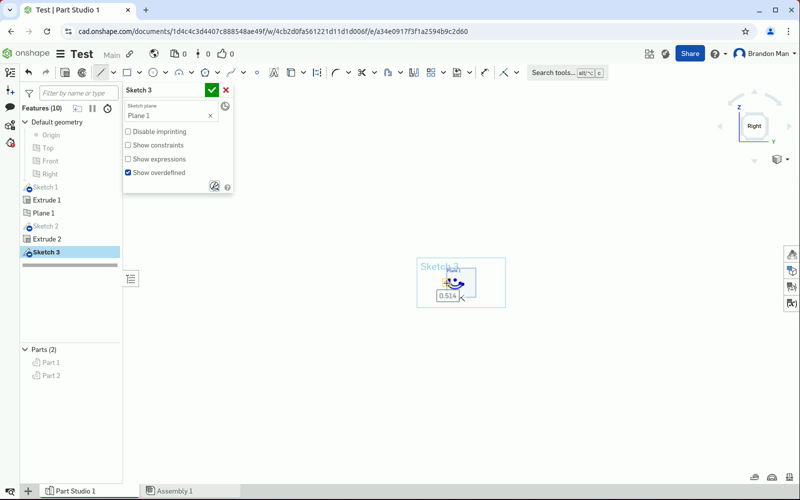
key(esc)
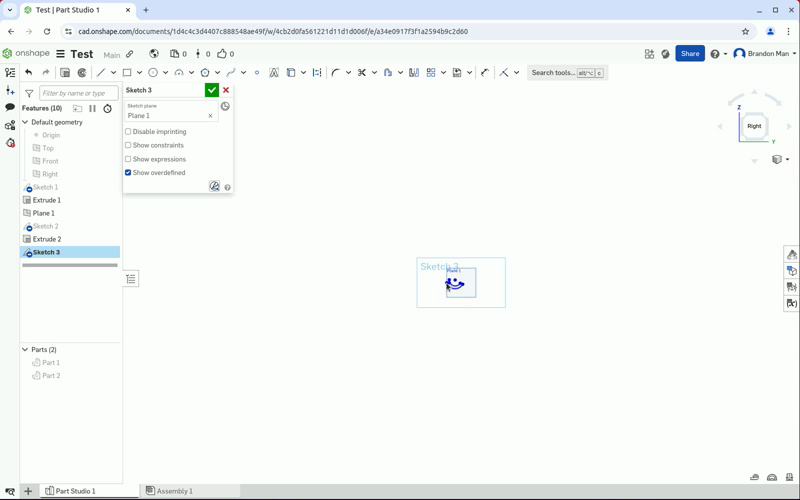
mouse_move(455, 288)
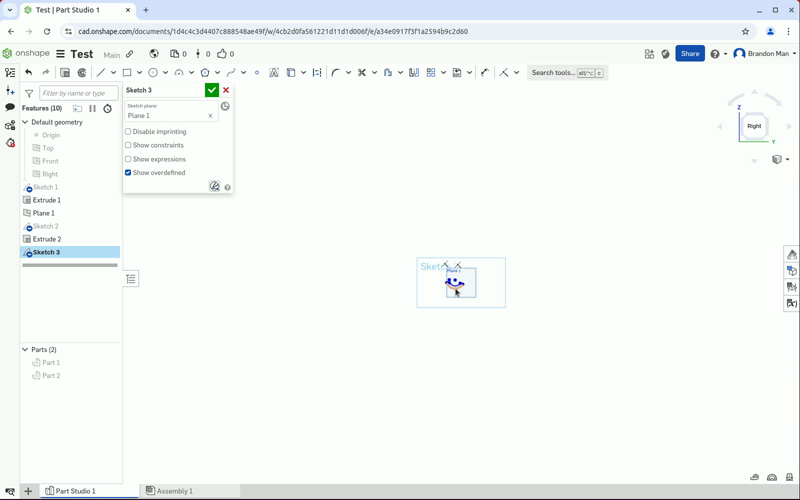
scroll(6)
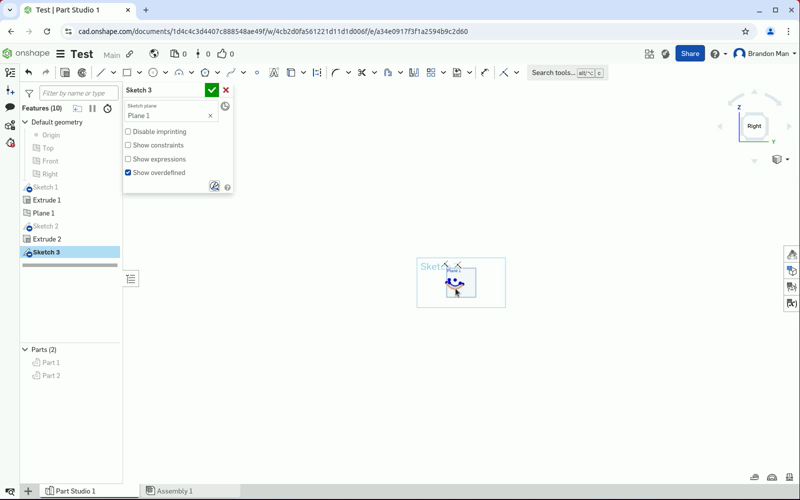
scroll(6)
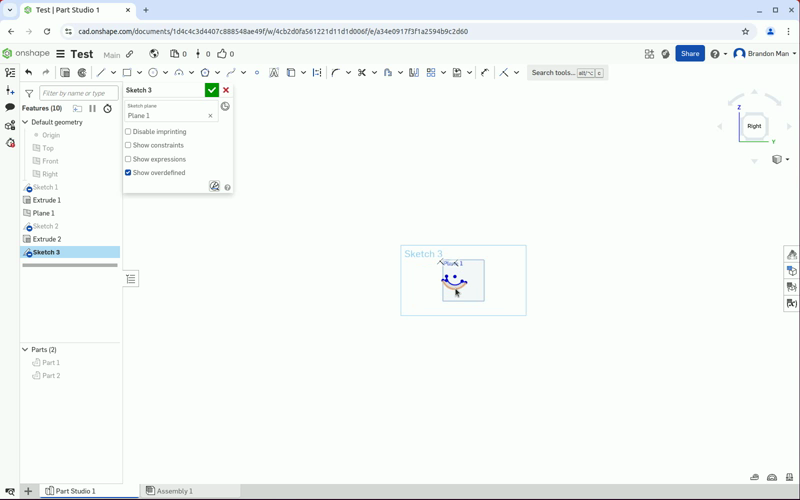
scroll(6)
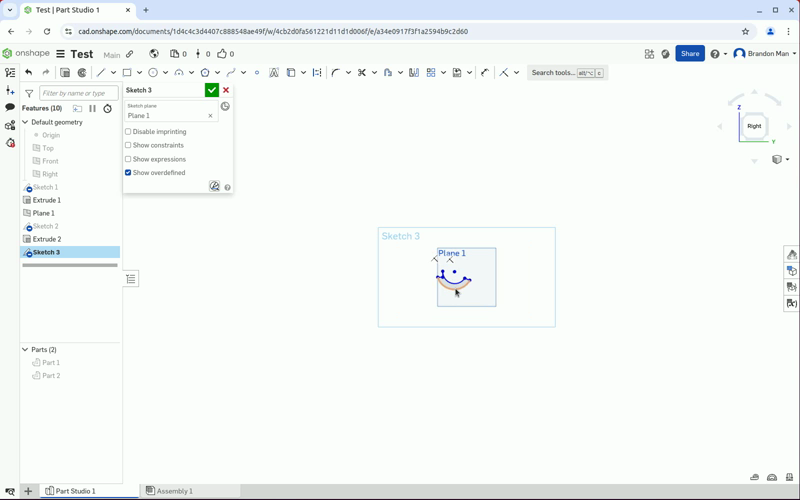
scroll(6)
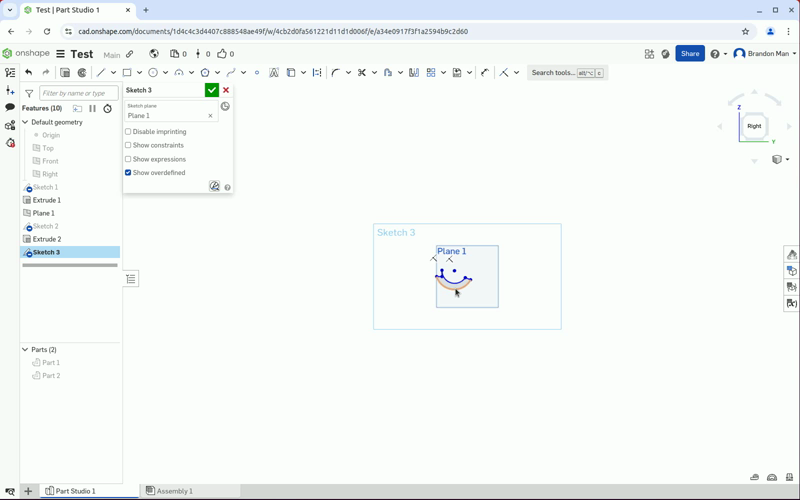
scroll(6)
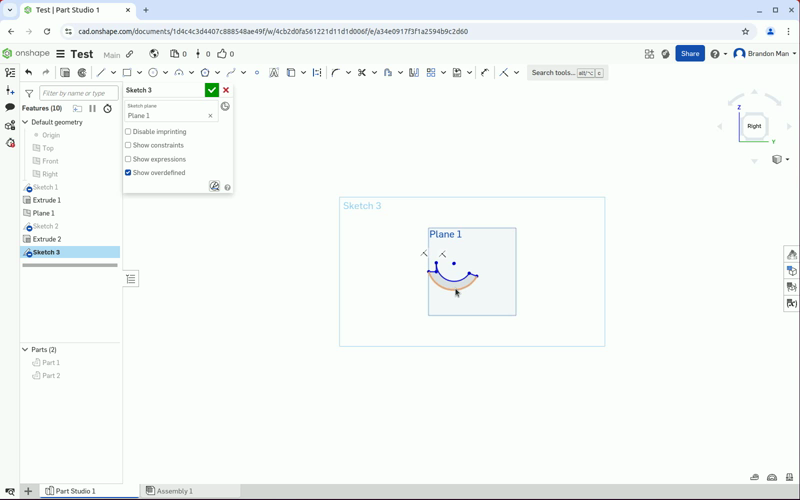
scroll(6)
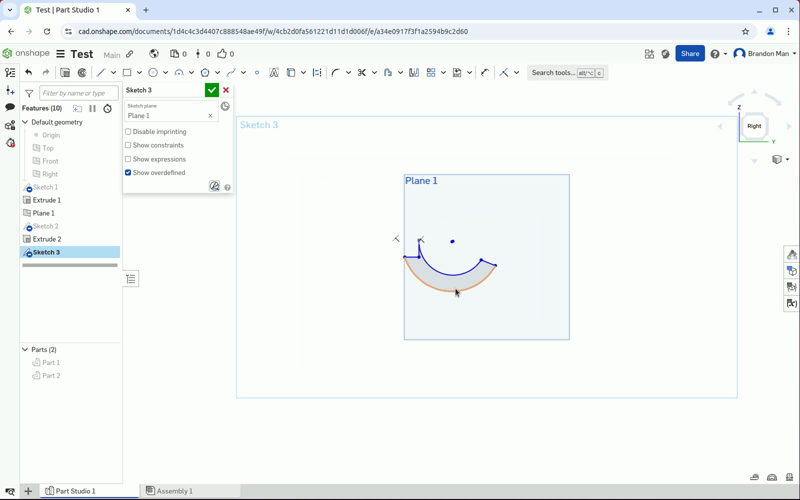
scroll(6)
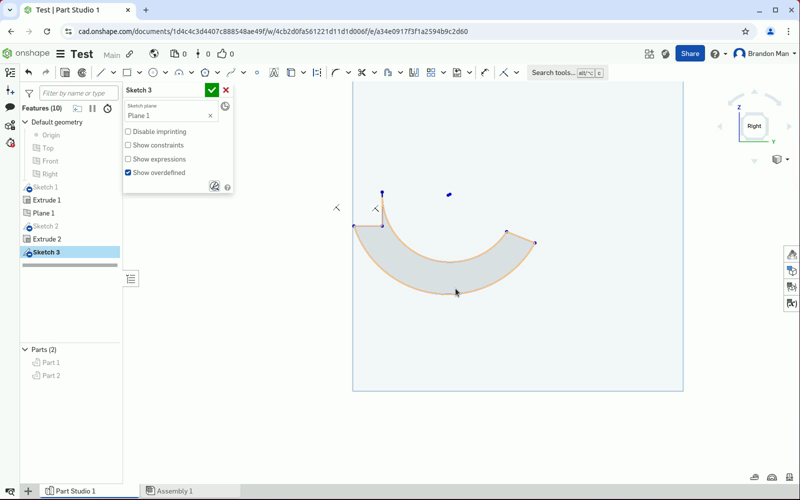
click(455, 288)
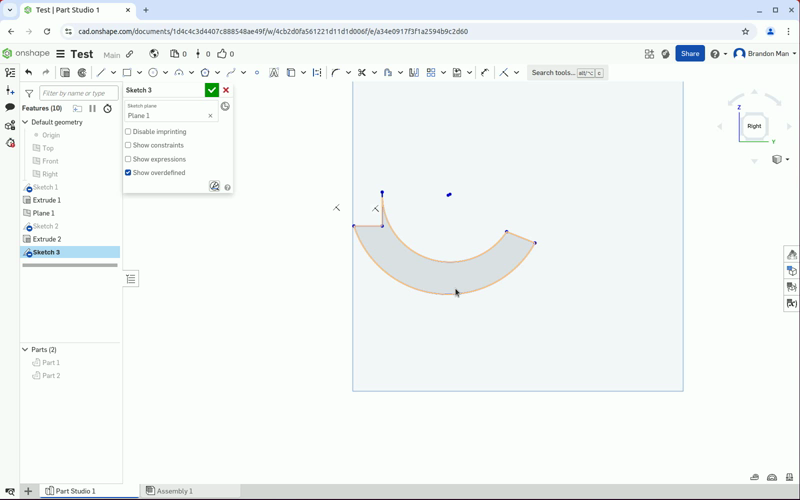
scroll(-6)
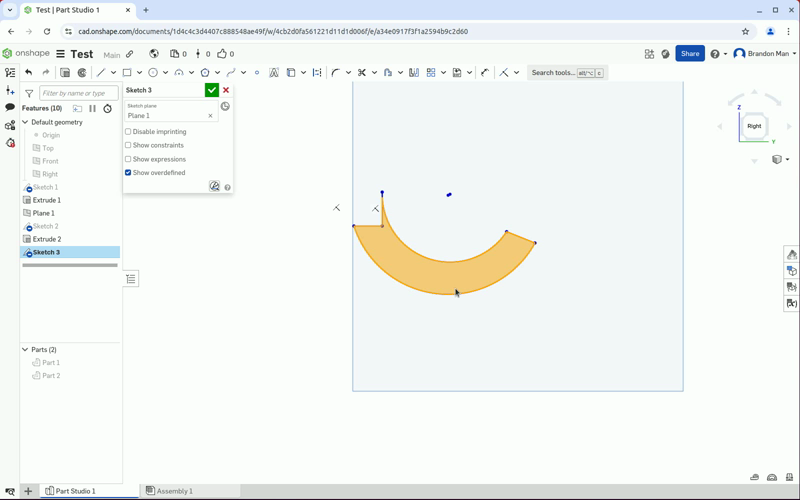
scroll(-6)
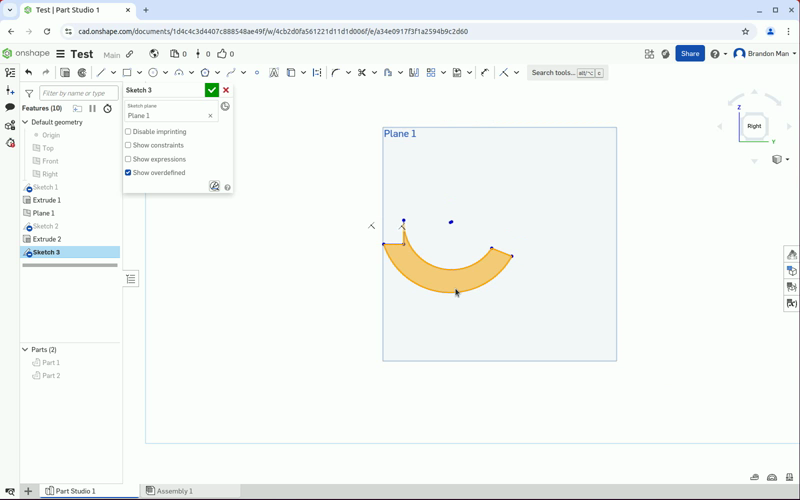
scroll(-6)
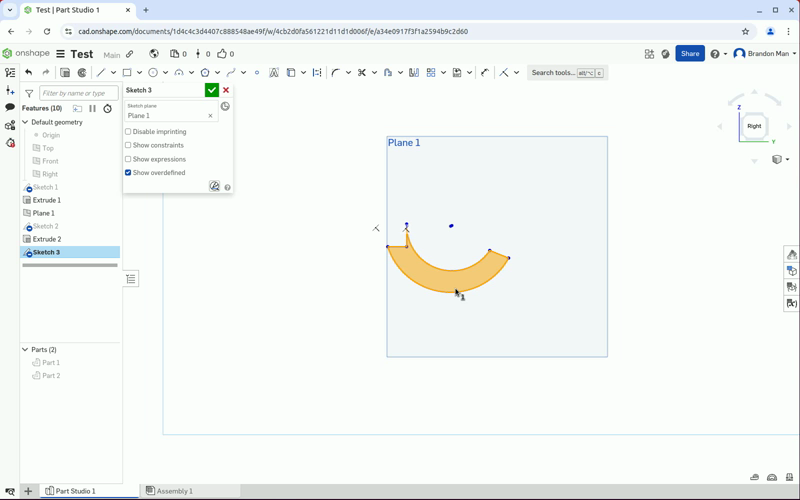
scroll(-6)
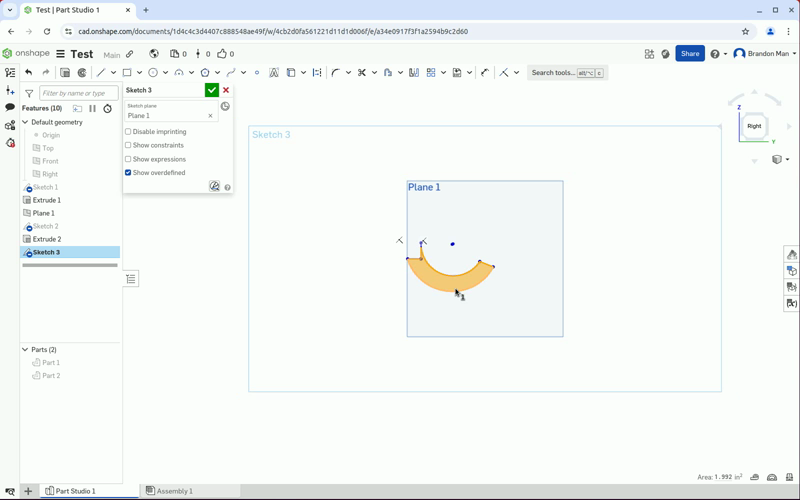
scroll(-6)
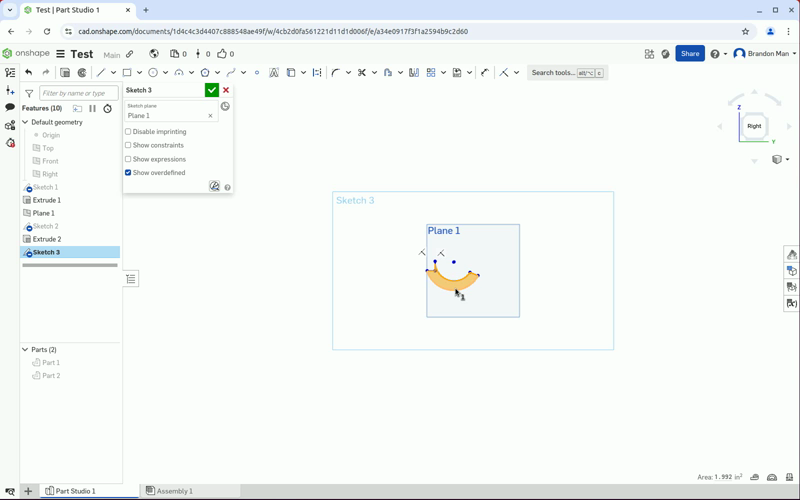
scroll(-6)
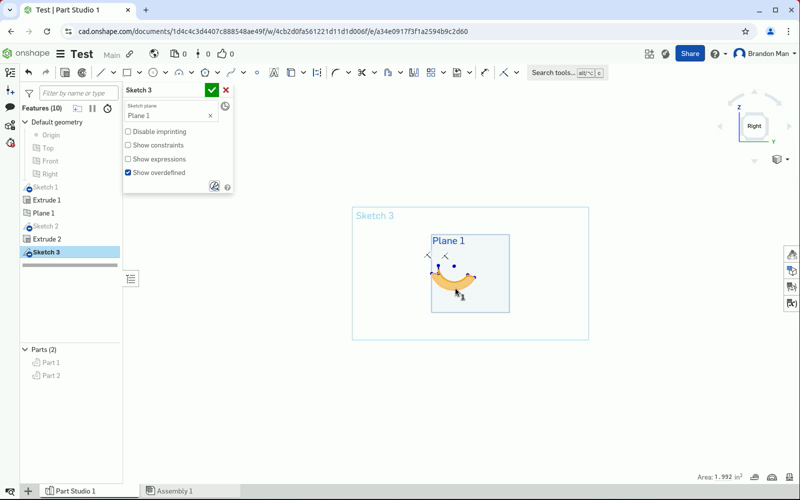
scroll(-6)
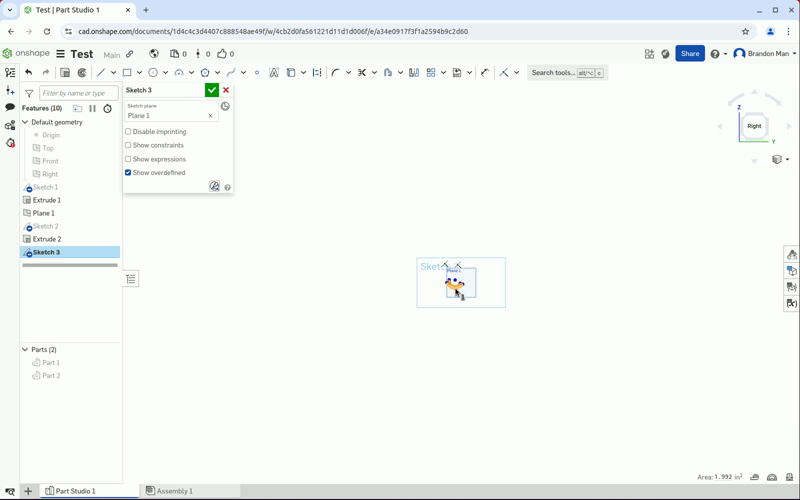
mouse_move(73, 352)
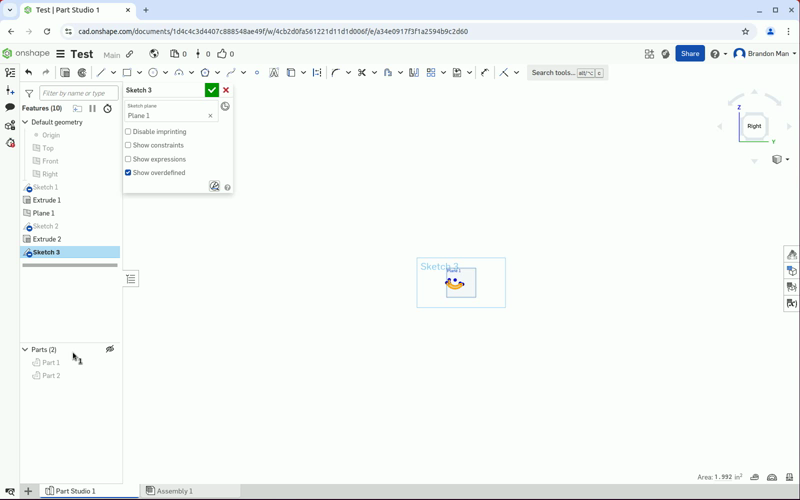
key(shift+y)
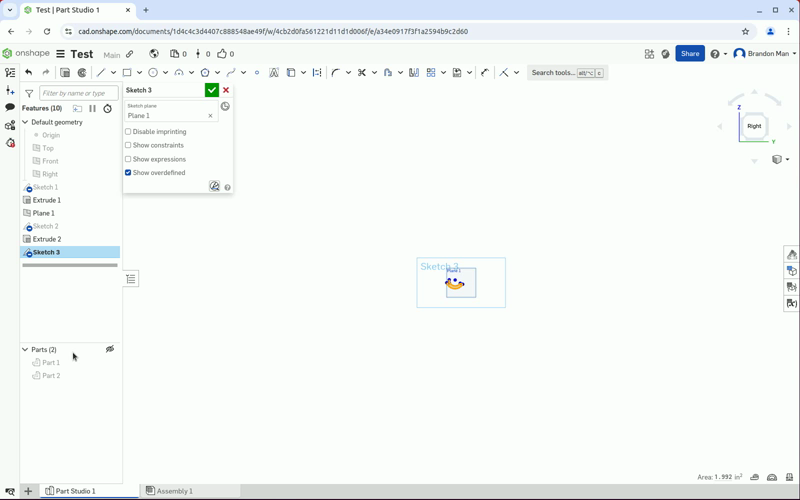
key(shift+e)
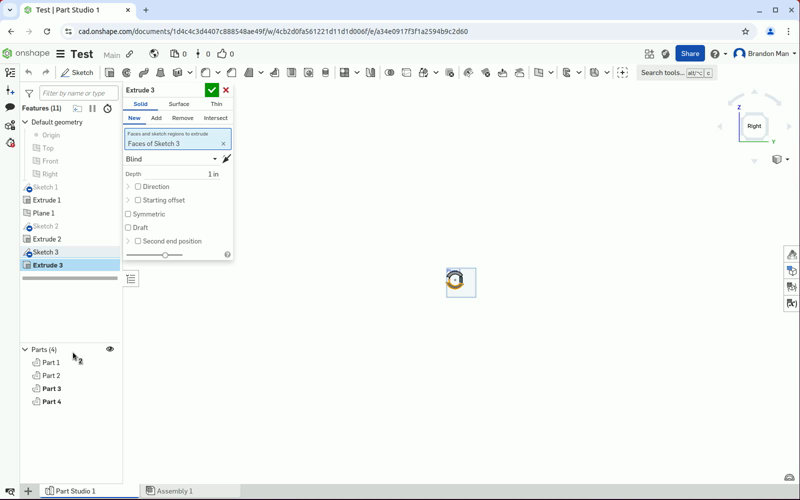
mouse_move(143, 106)
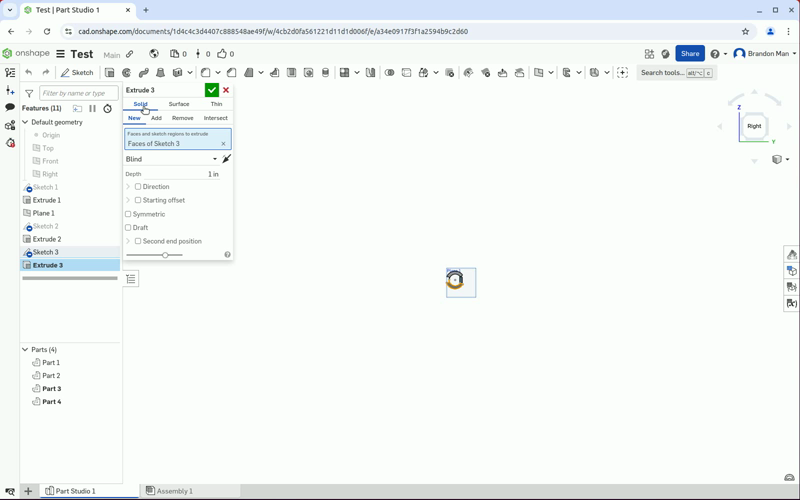
click(143, 106)
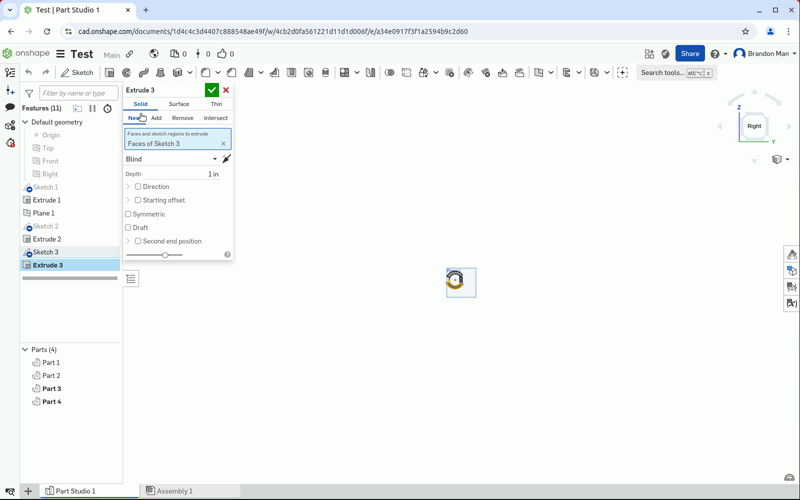
mouse_move(137, 120)
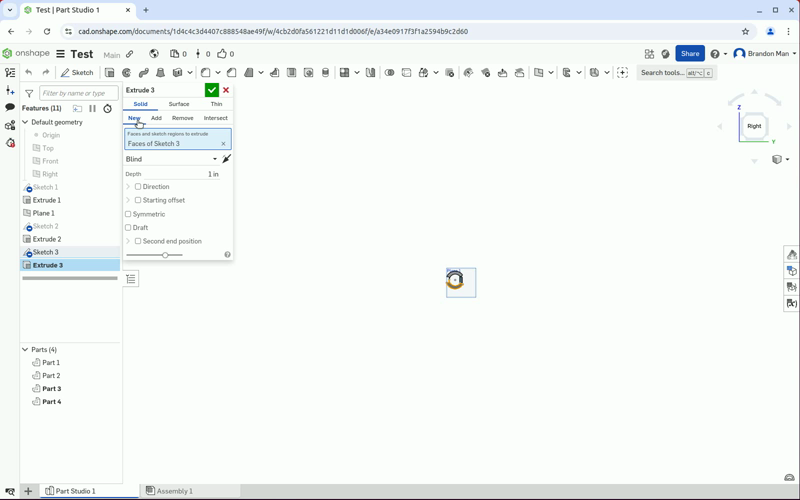
click(137, 120)
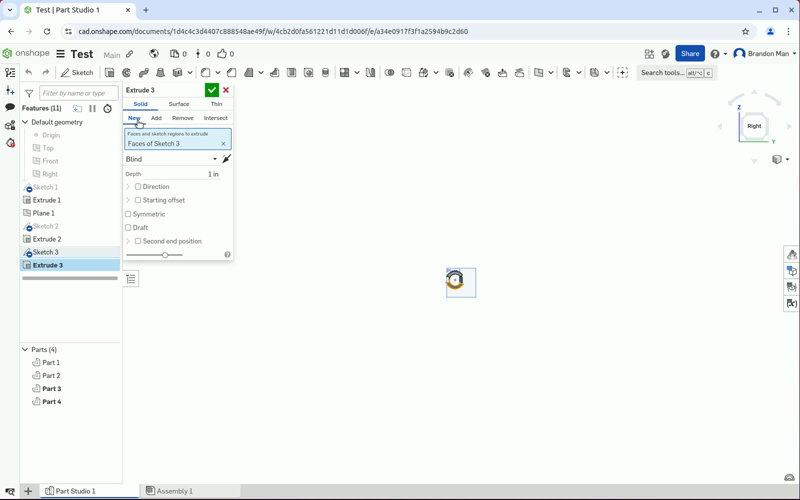
key(tab, 4)
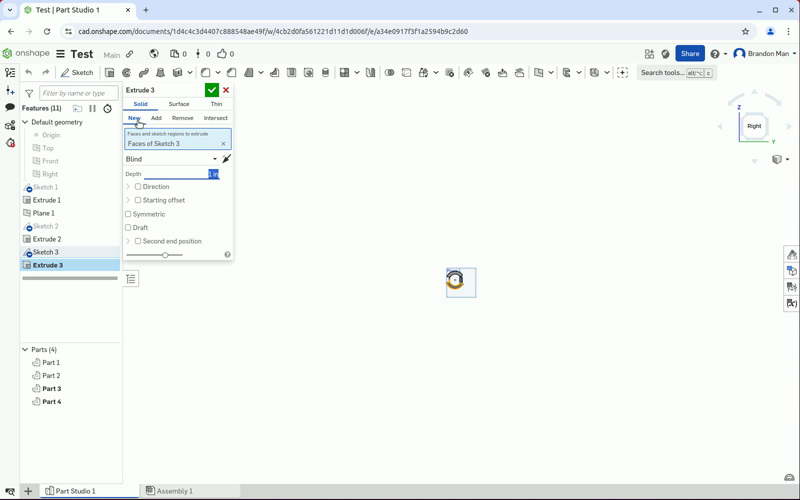
text(-0.481)
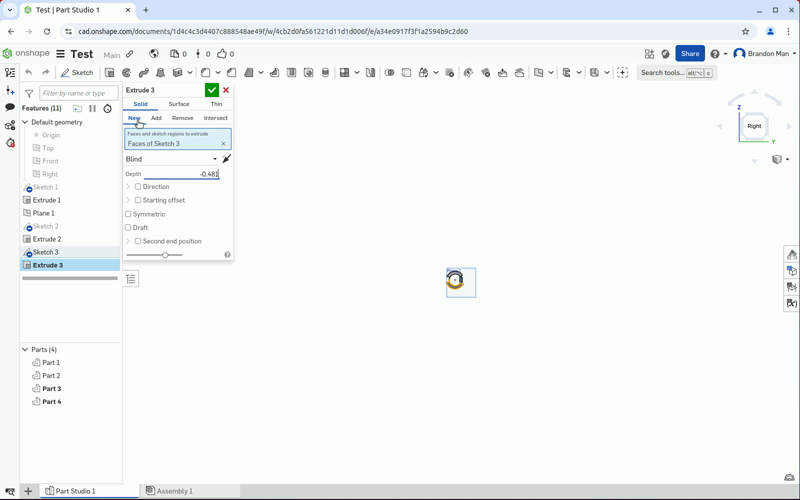
key(enter)
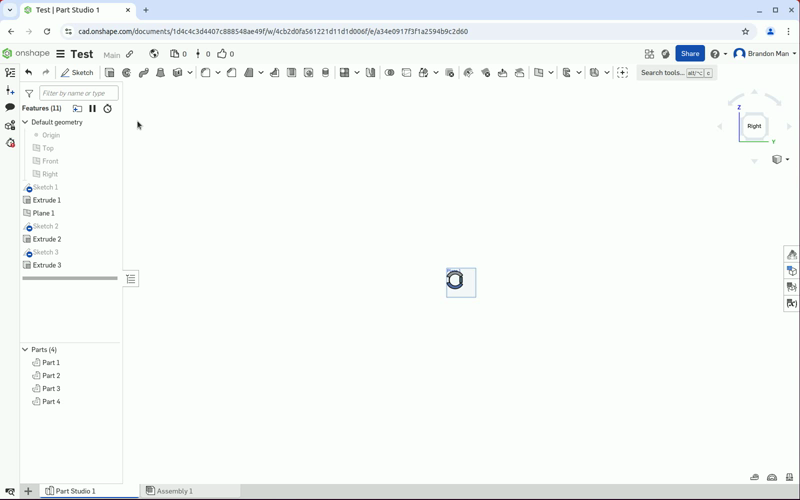
key(shift+h)
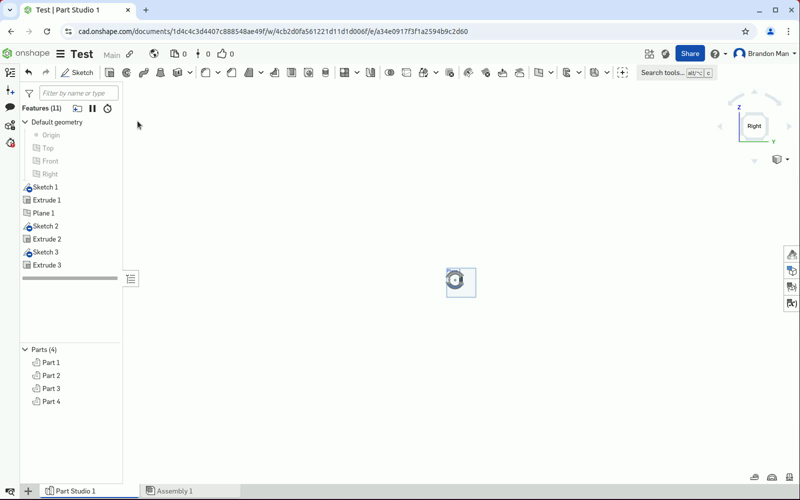
key(shift+h)
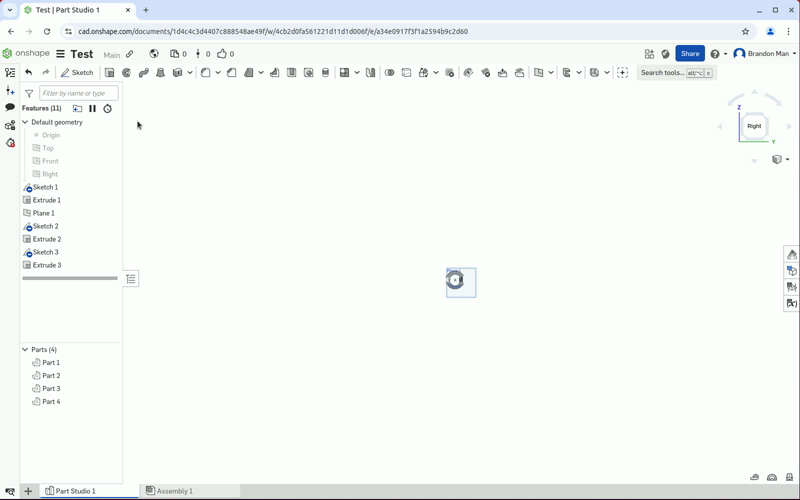
key(shift+7)
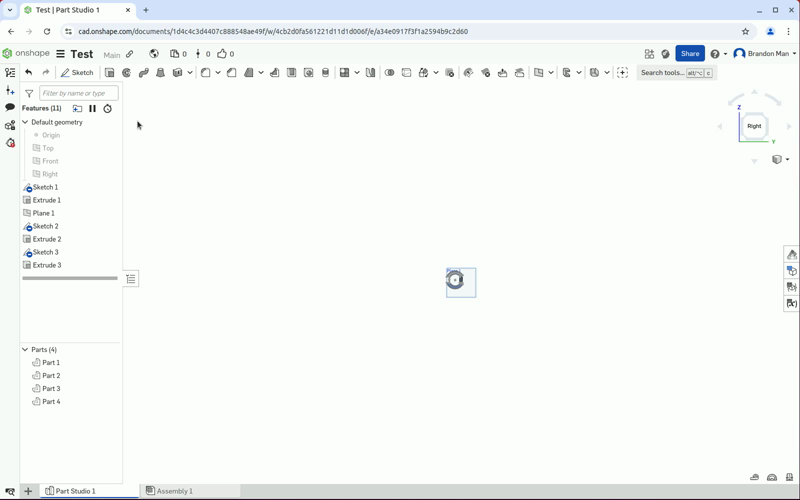
key(right, 2)
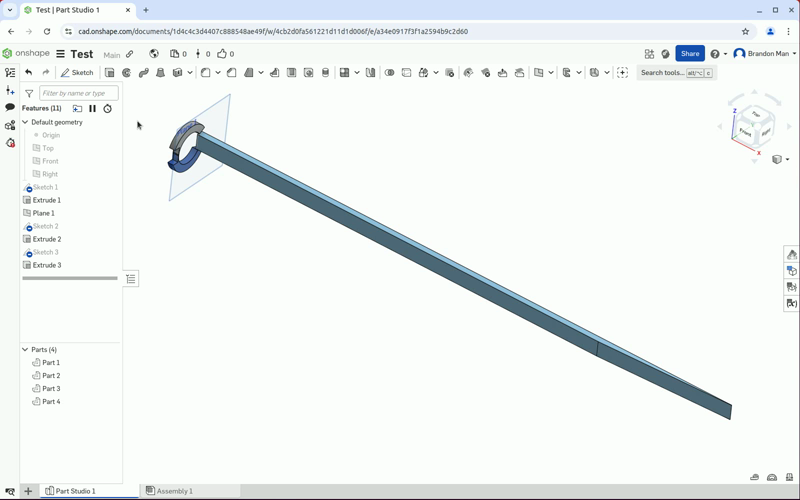
key(down, 2)
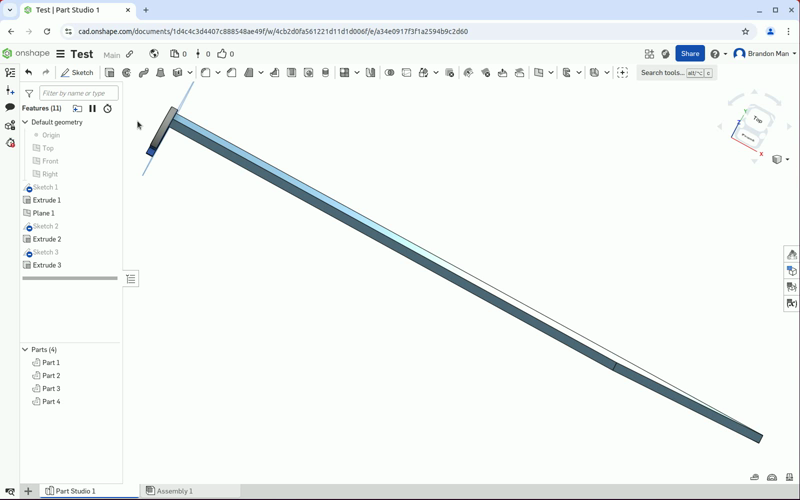
key(up, 2)
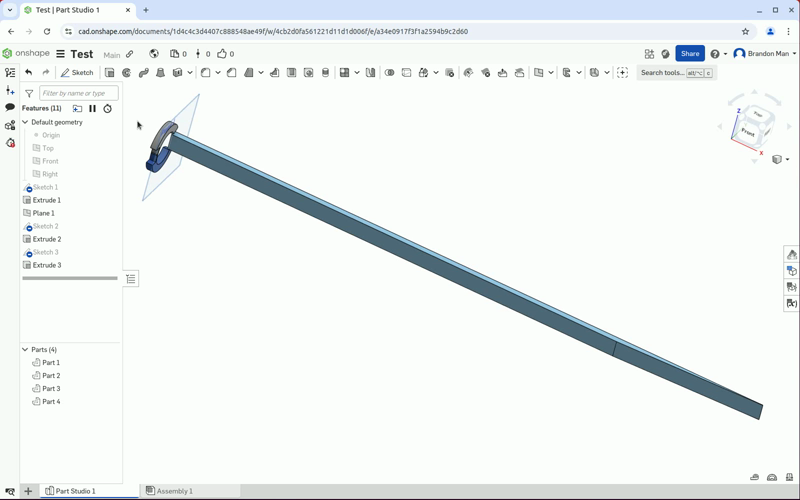
key(left, 2)
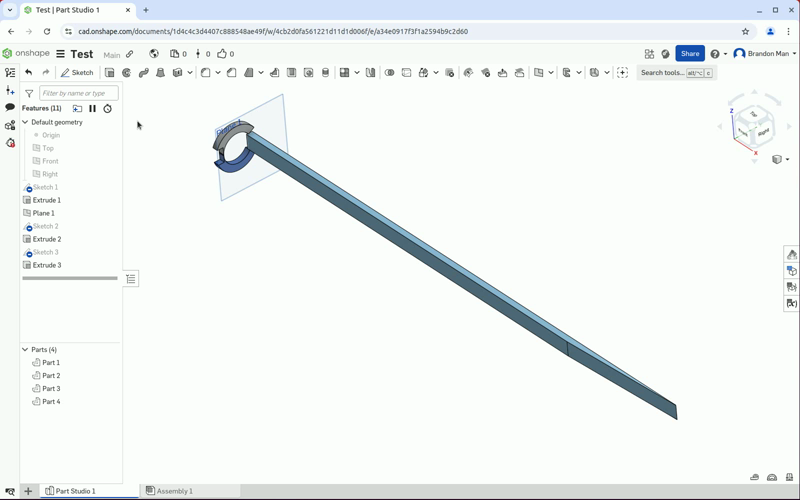
mouse_move(73, 189)
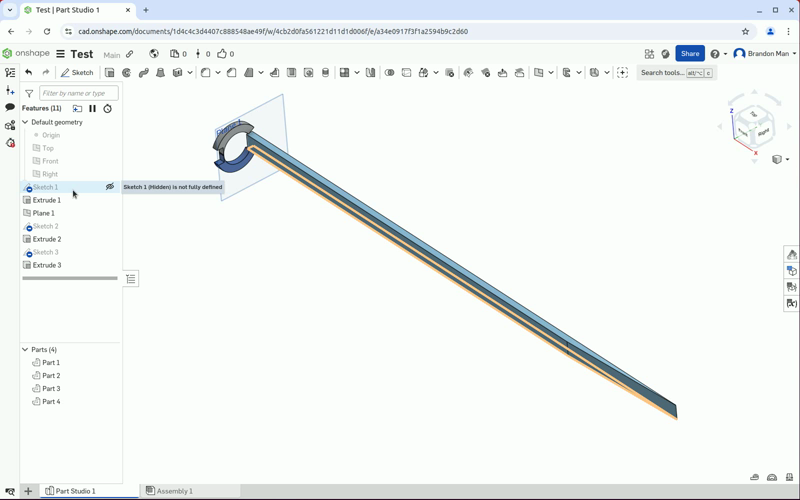
click(73, 189)